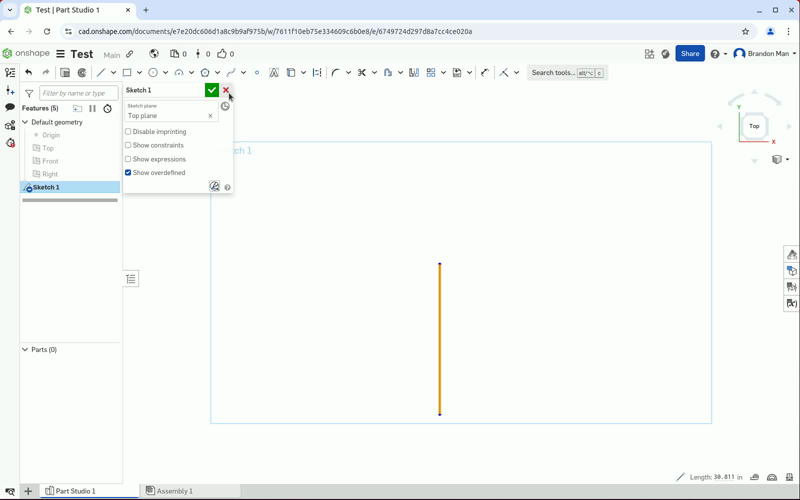
key(shift+h)
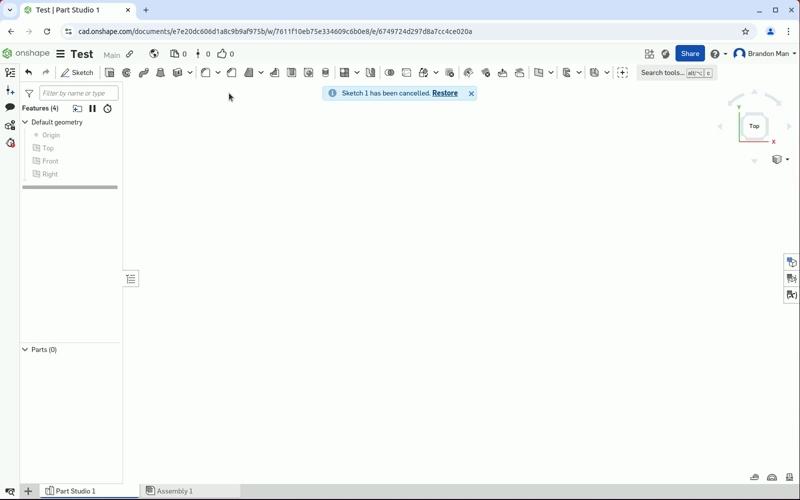
mouse_move(73, 352)
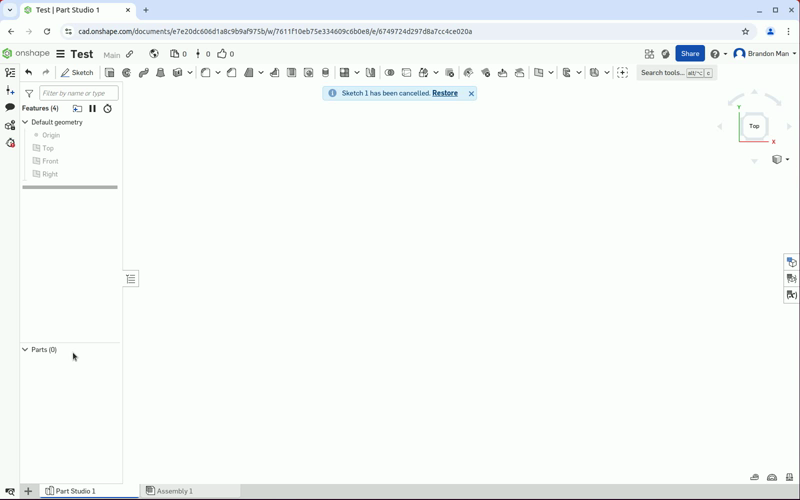
key(y)
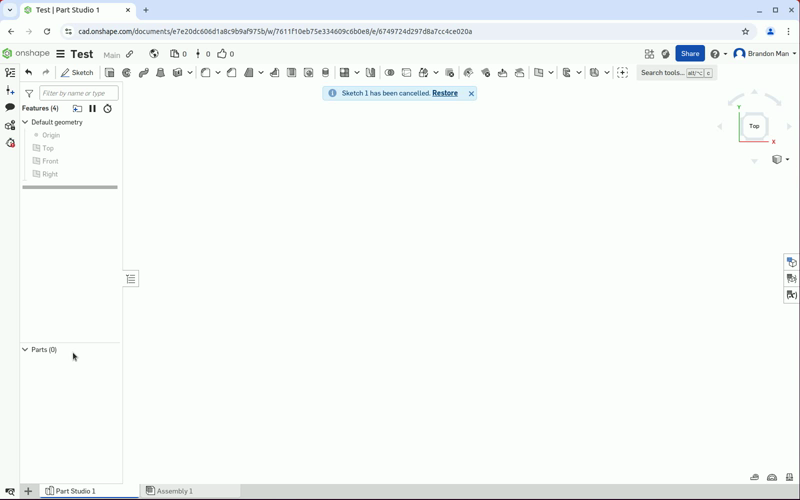
key(shift+p)
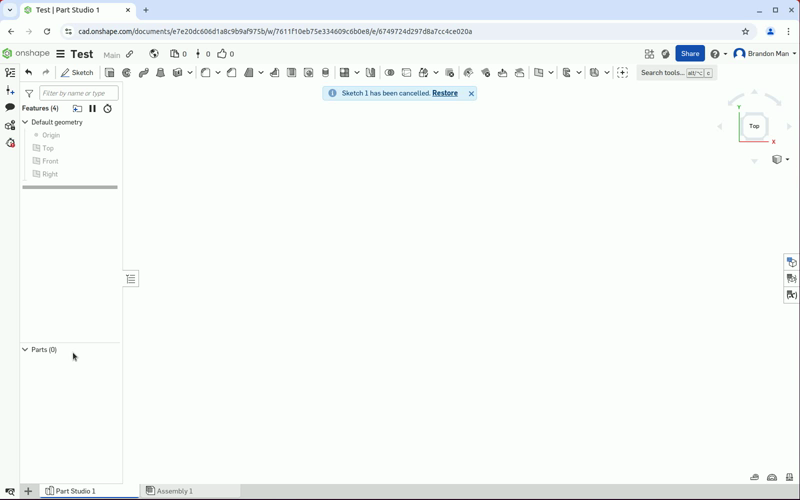
key(space)
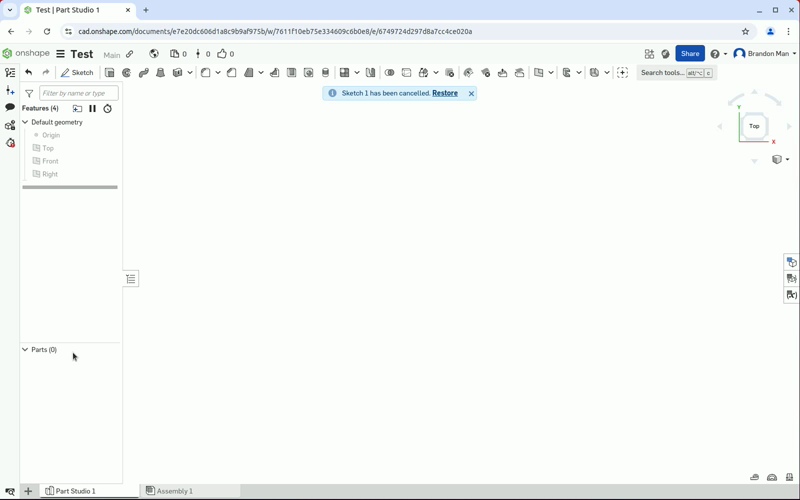
key_down(shift)
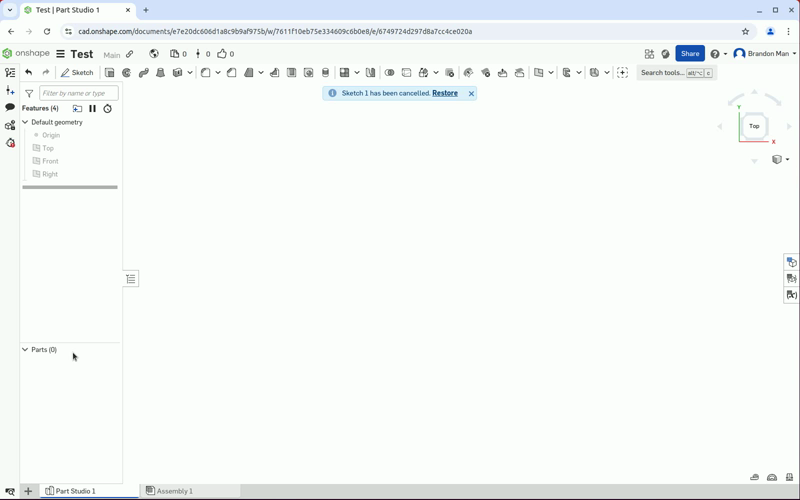
key(up)
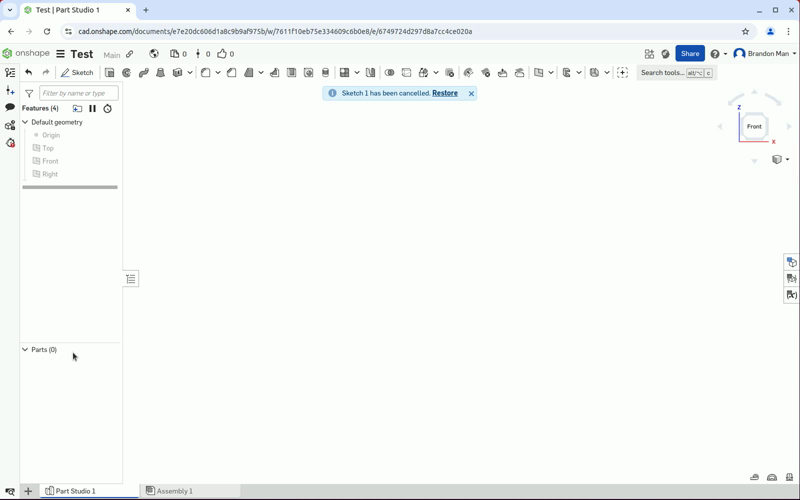
key_up(shift)
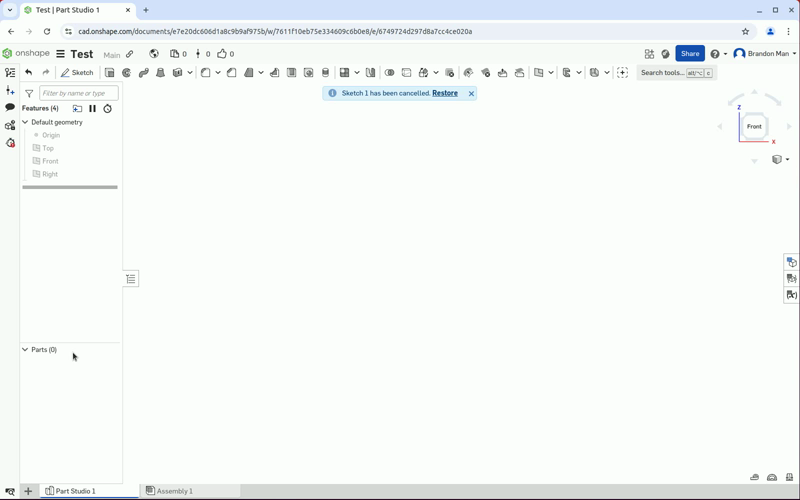
mouse_move(73, 352)
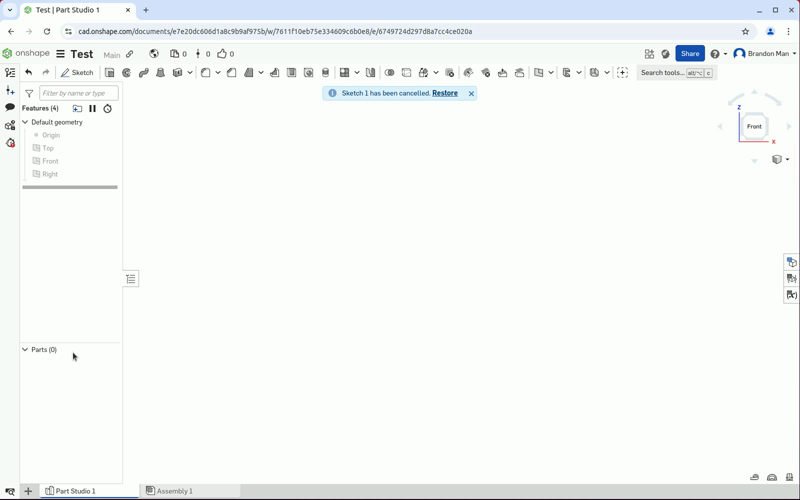
key(shift+y)
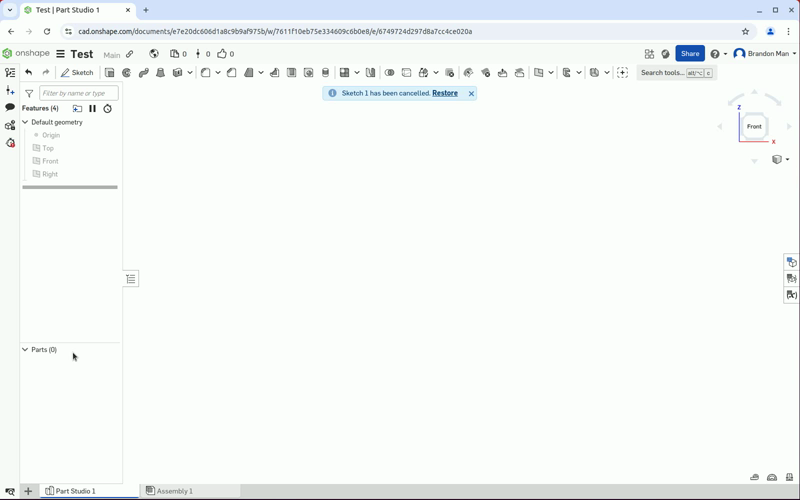
key(shift+s)
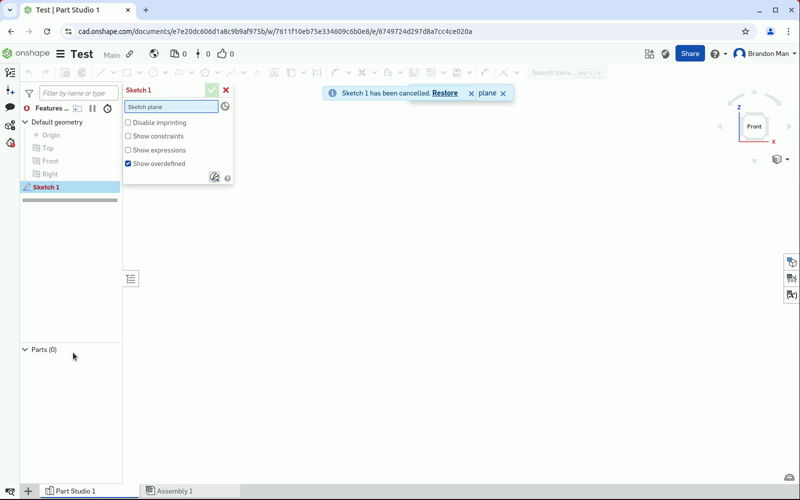
mouse_move(73, 163)
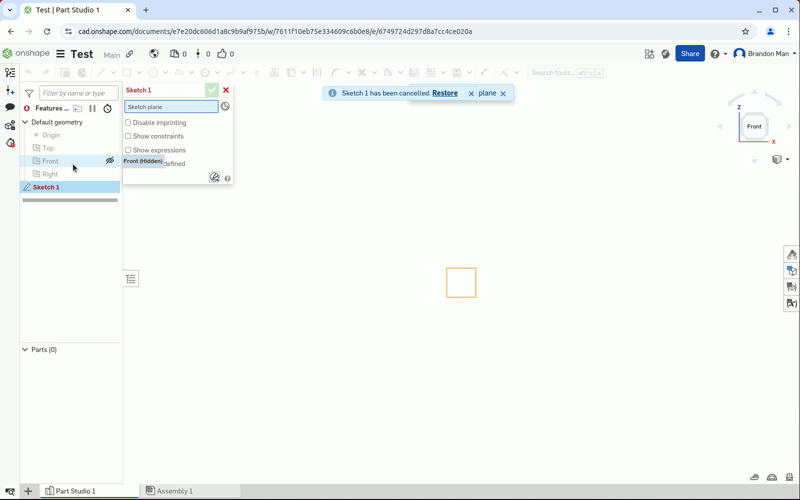
click(73, 163)
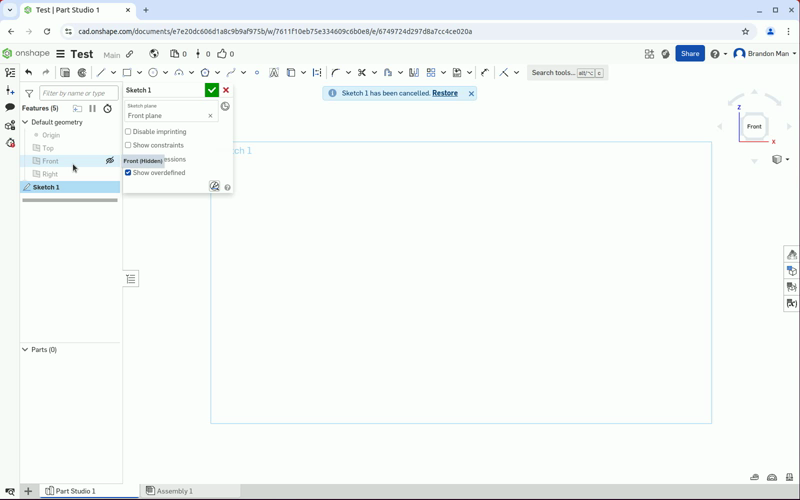
mouse_move(73, 352)
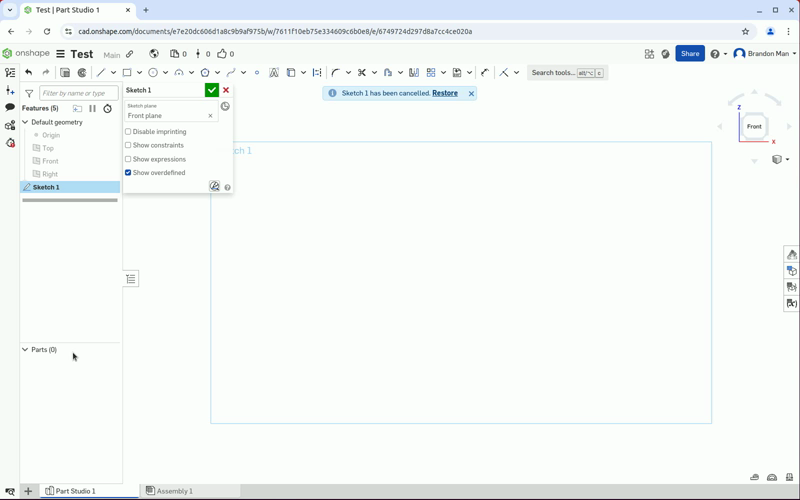
key(y)
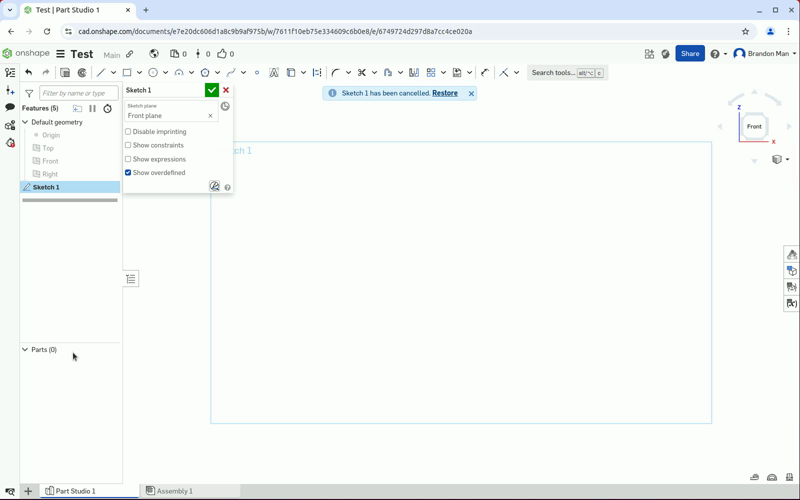
key(l)
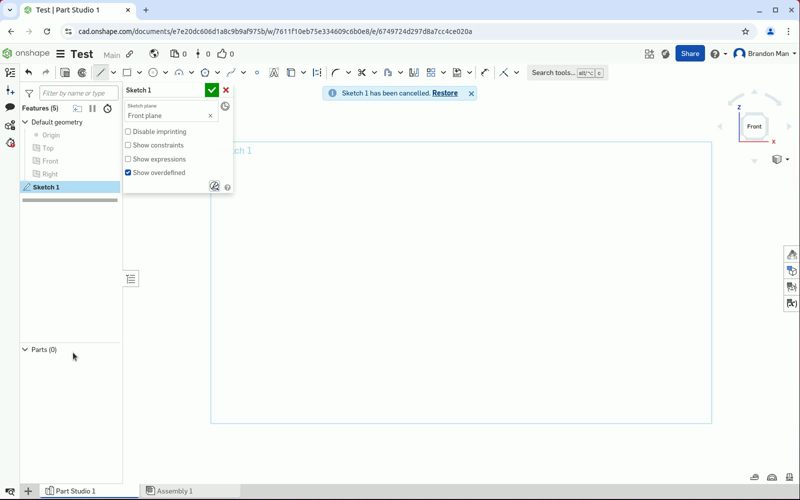
key_down(shift)
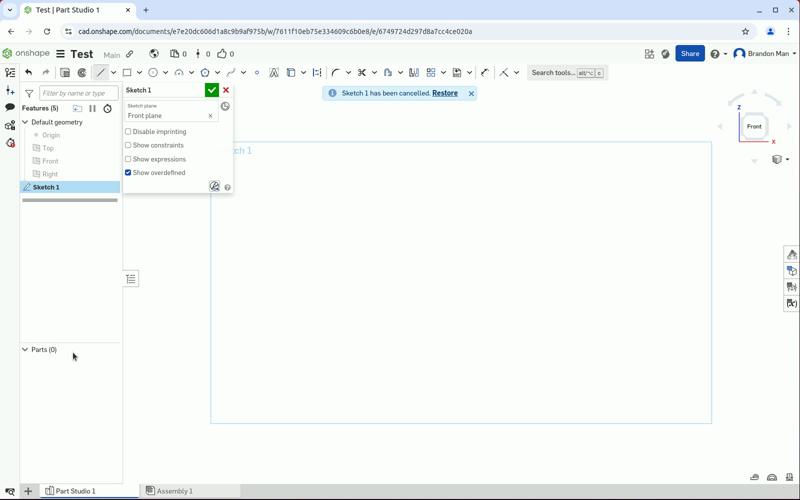
mouse_move(348, 340)
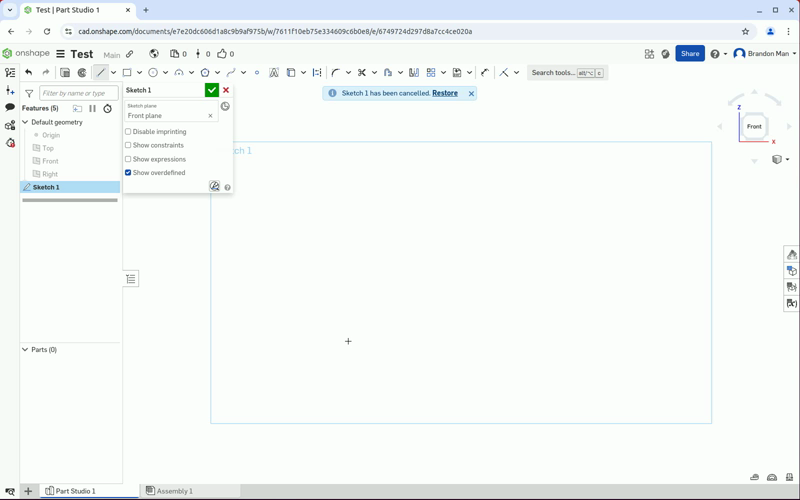
click(348, 340)
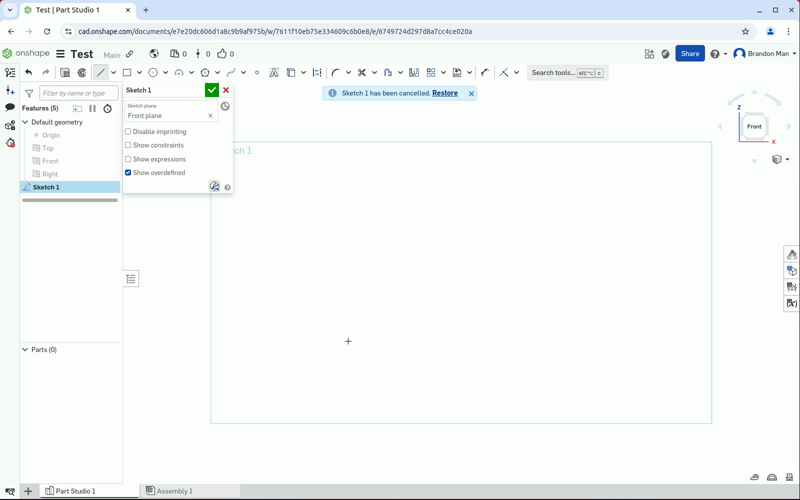
key_up(shift)
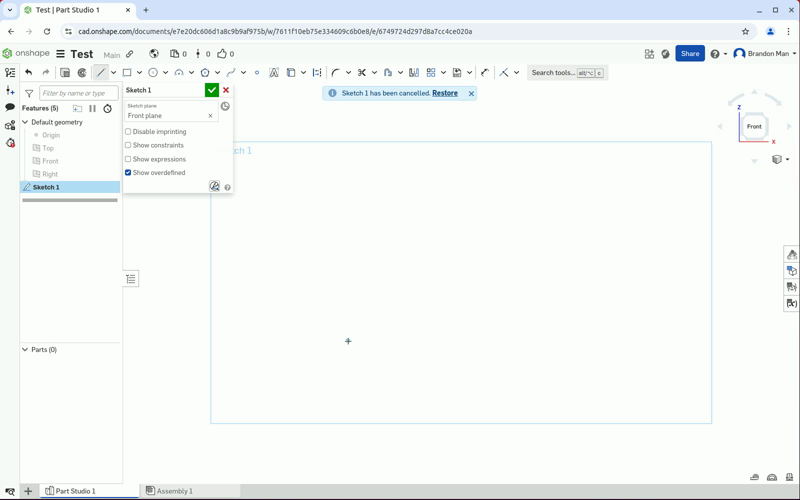
key_down(shift)
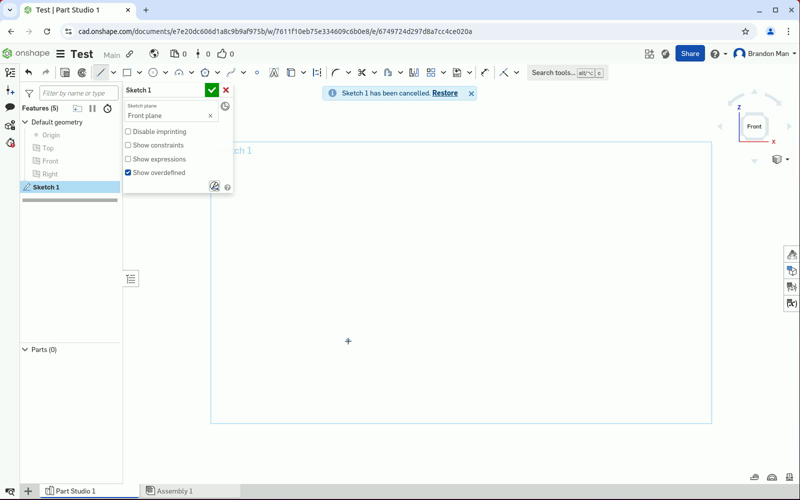
mouse_move(378, 340)
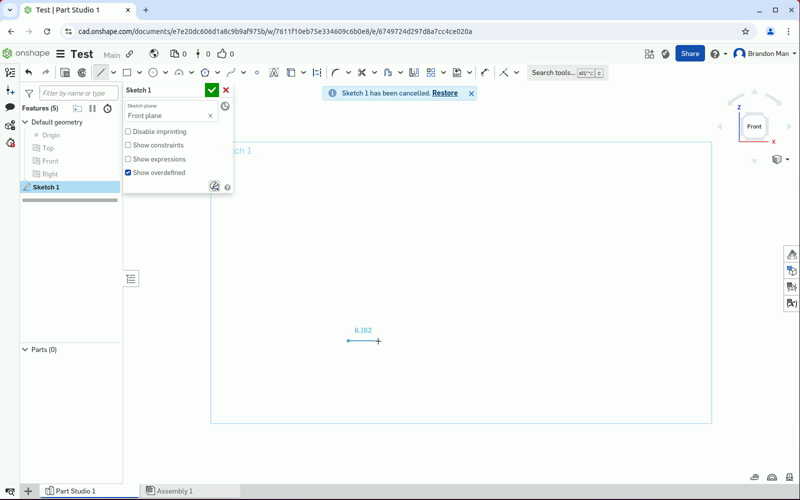
mouse_move(372, 340)
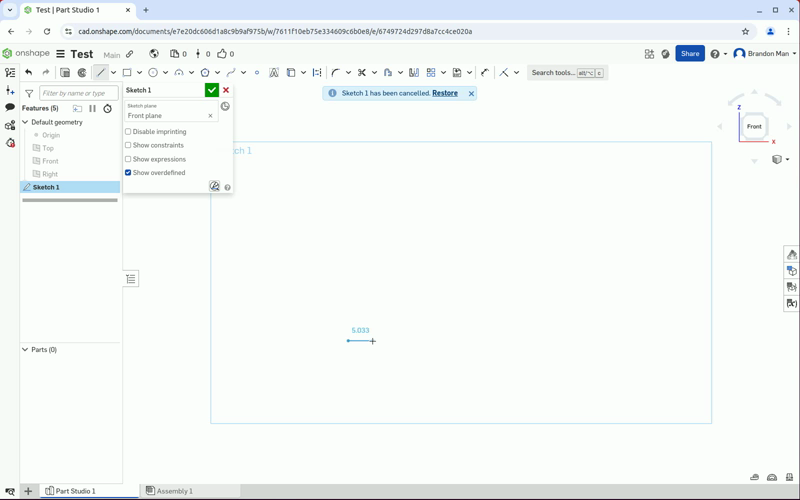
click(372, 340)
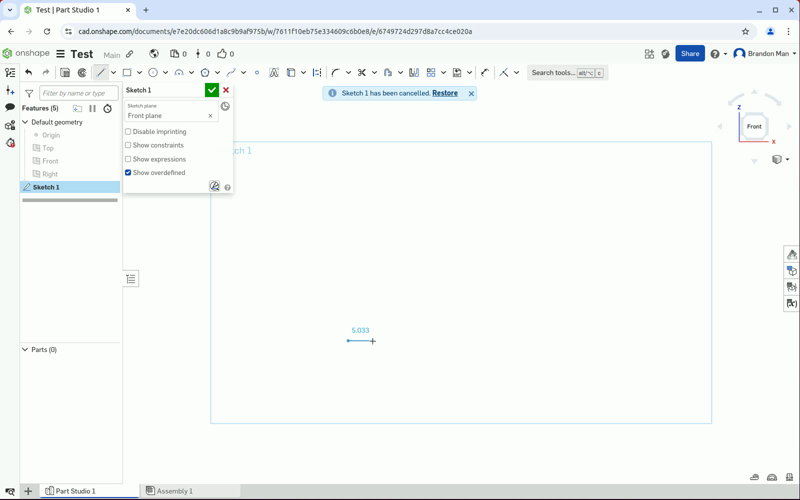
key_up(shift)
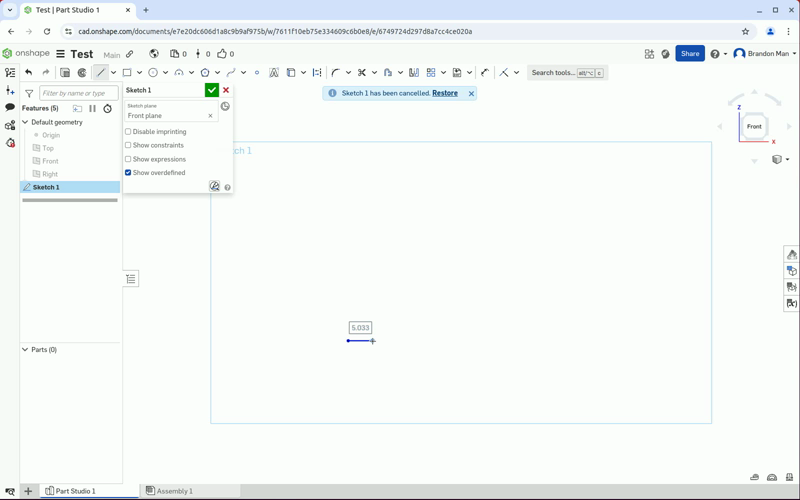
key_down(shift)
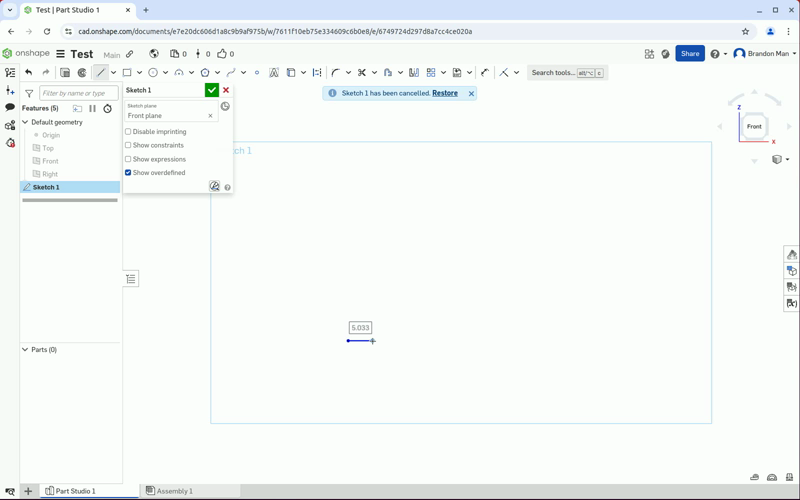
mouse_move(402, 340)
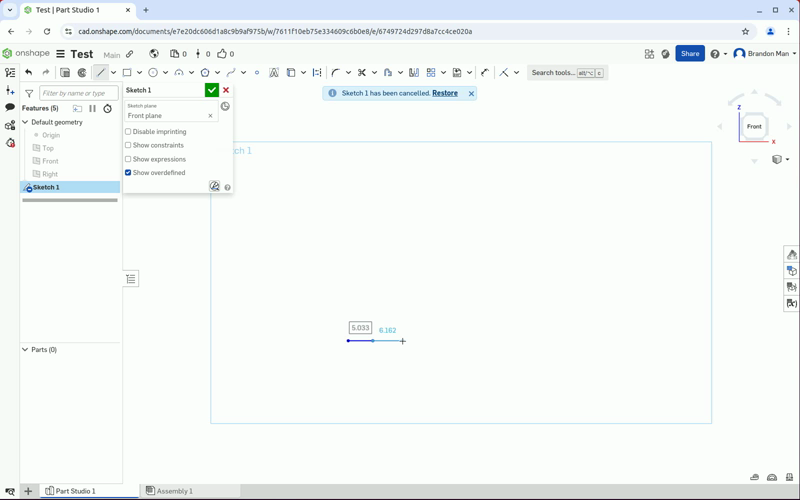
mouse_move(372, 331)
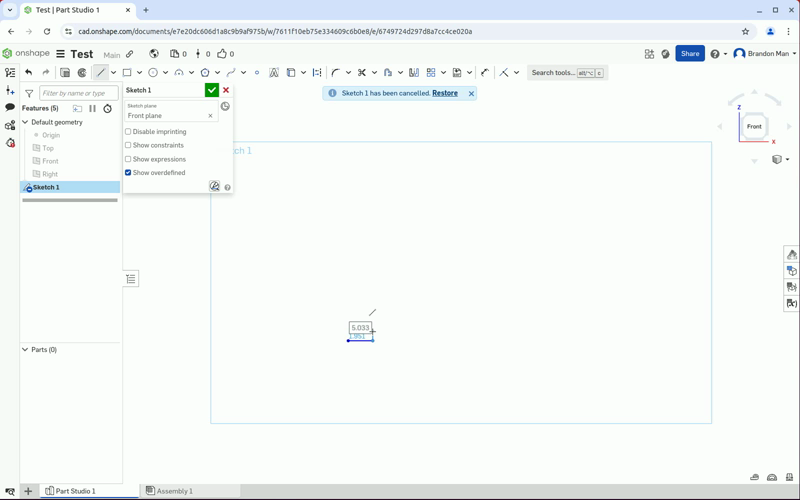
click(372, 331)
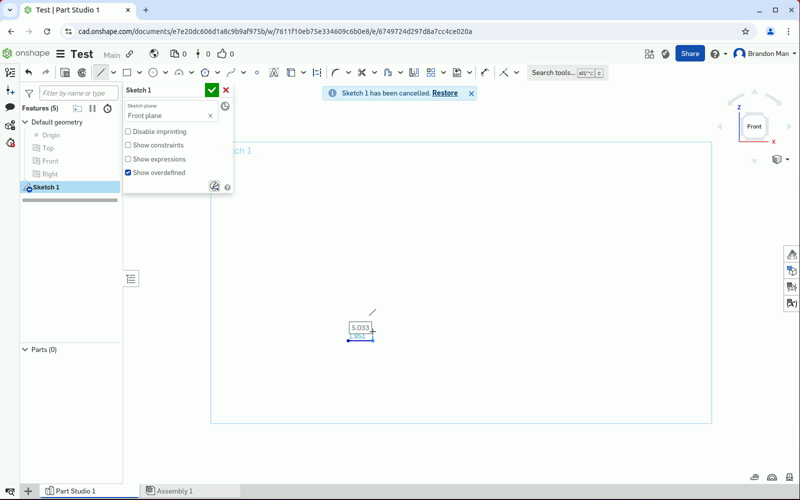
key_up(shift)
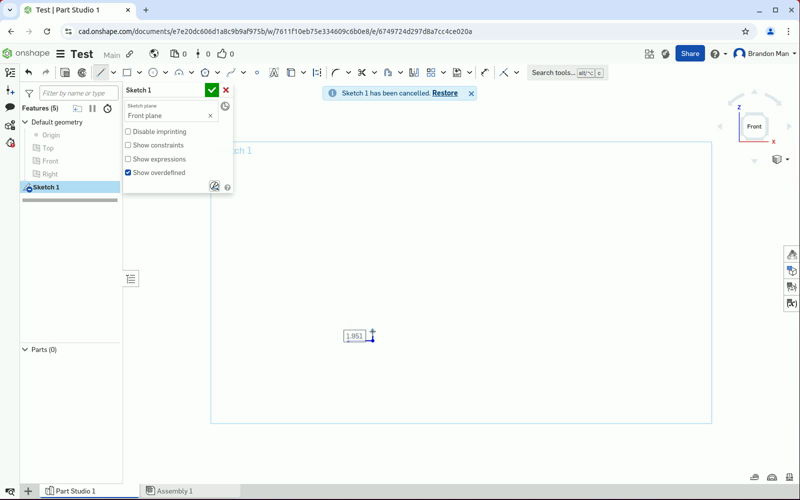
key_down(shift)
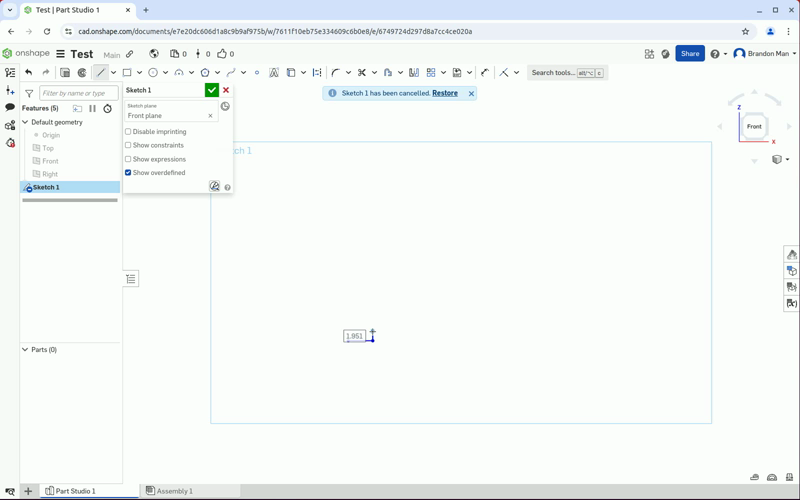
mouse_move(402, 331)
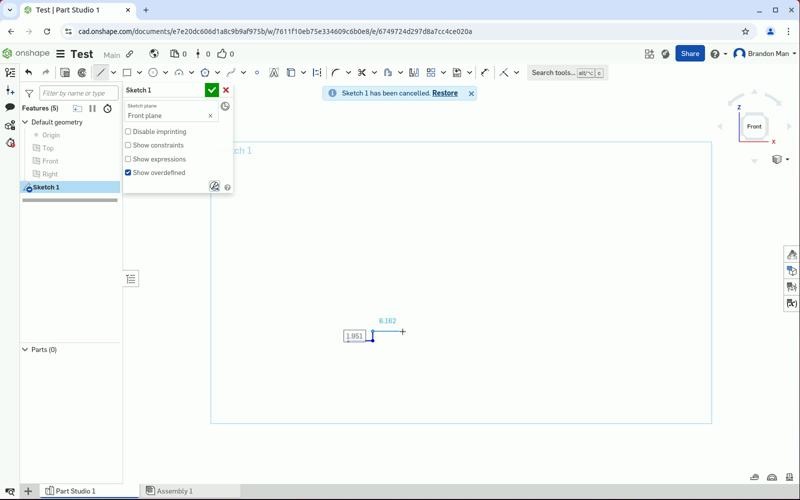
mouse_move(348, 331)
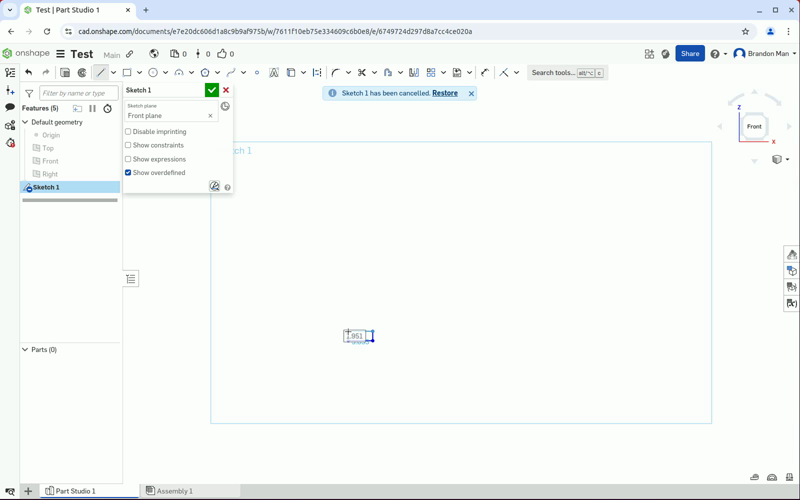
click(348, 331)
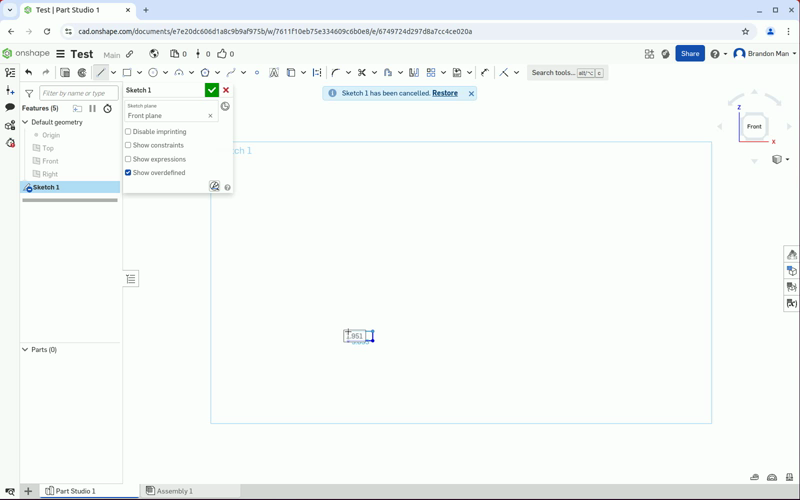
key_up(shift)
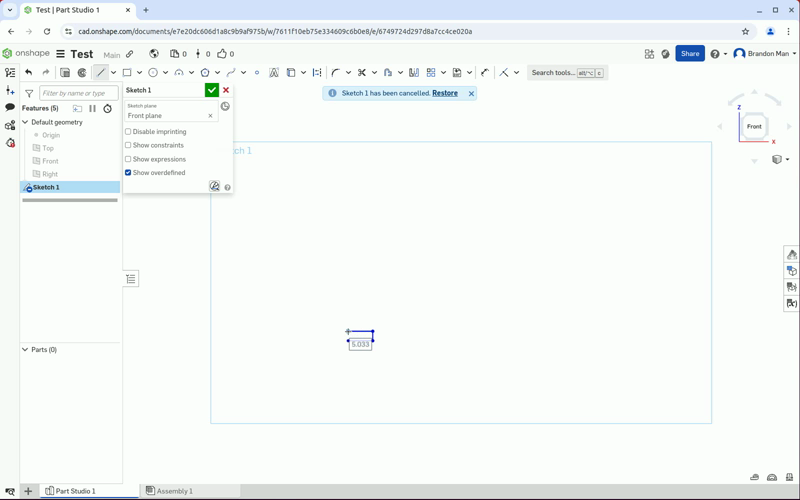
mouse_move(378, 331)
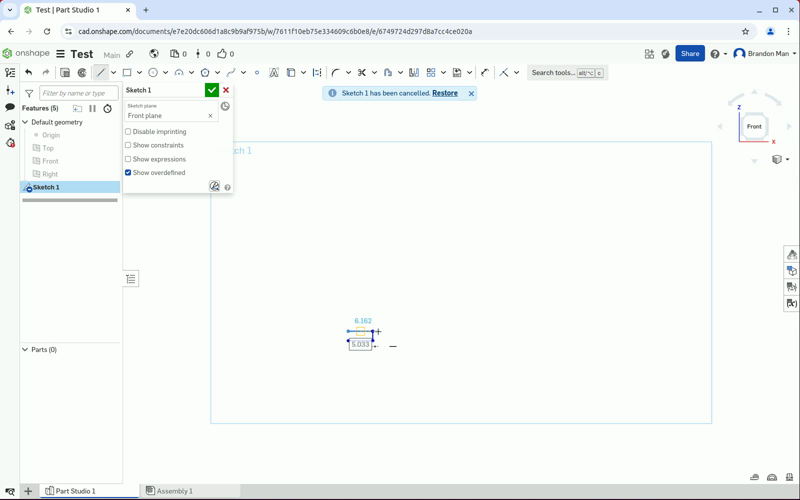
key_down(shift)
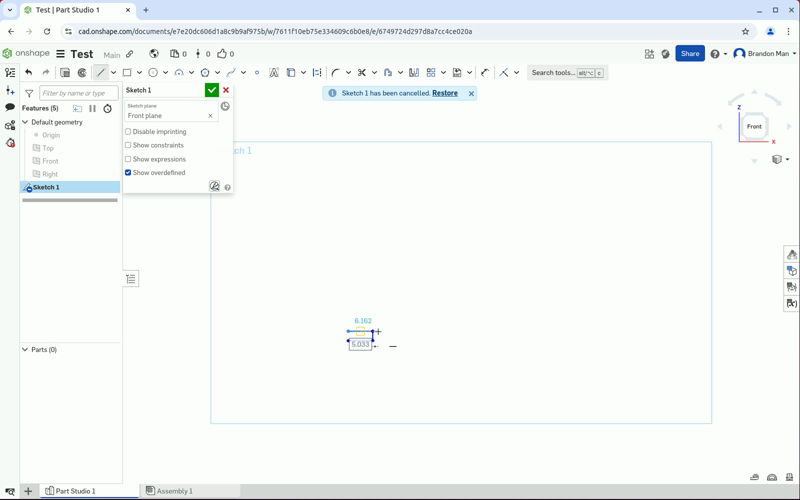
mouse_move(348, 340)
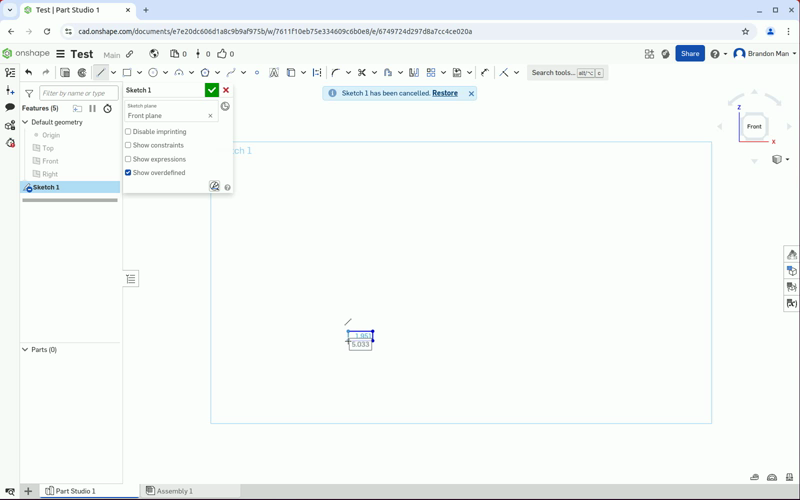
key_up(shift)
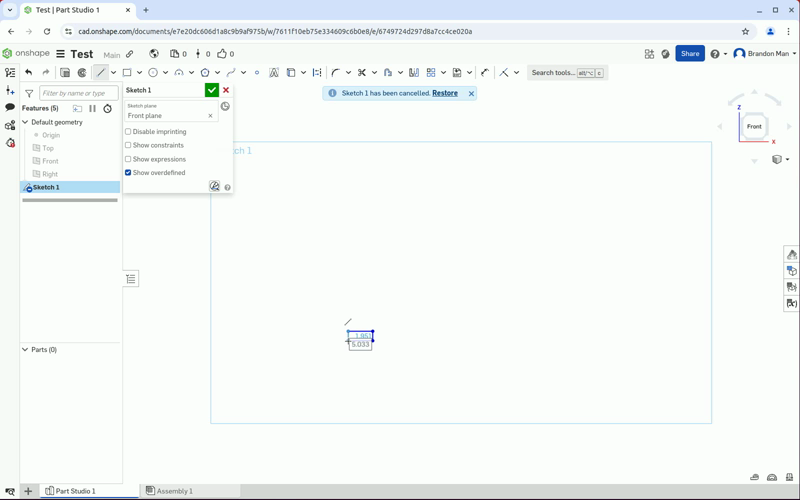
click(348, 340)
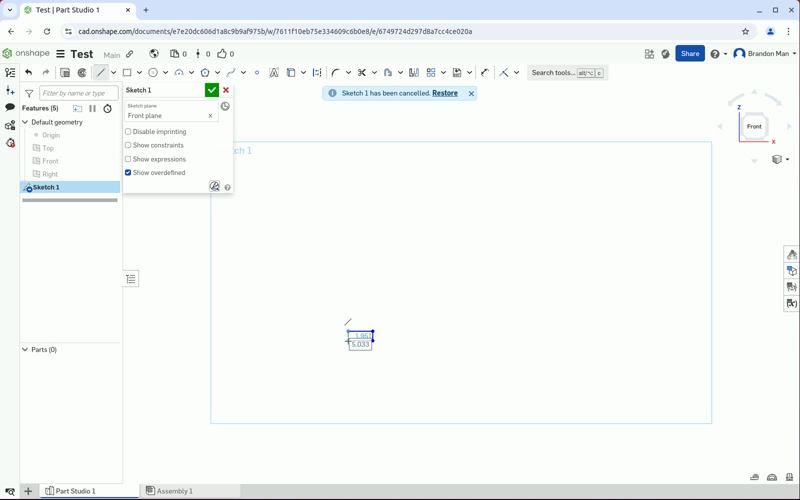
key(esc)
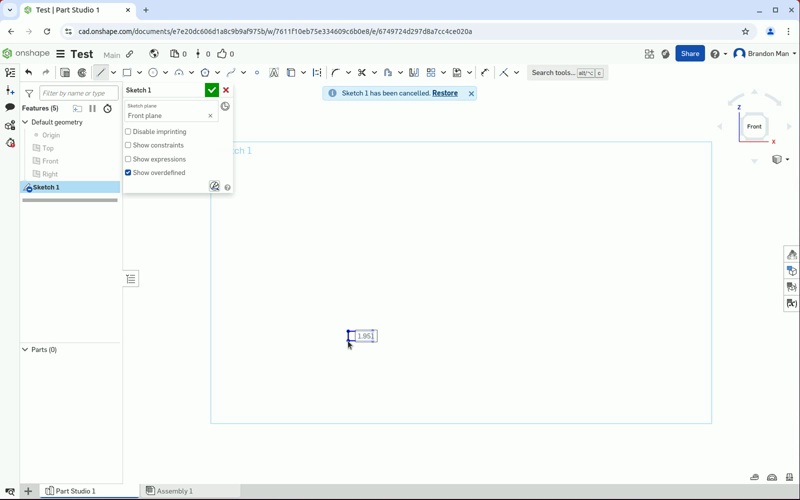
mouse_move(357, 331)
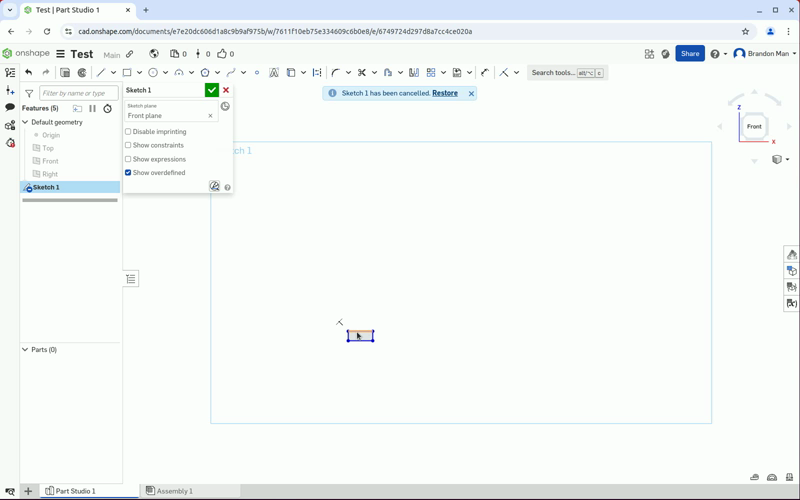
scroll(6)
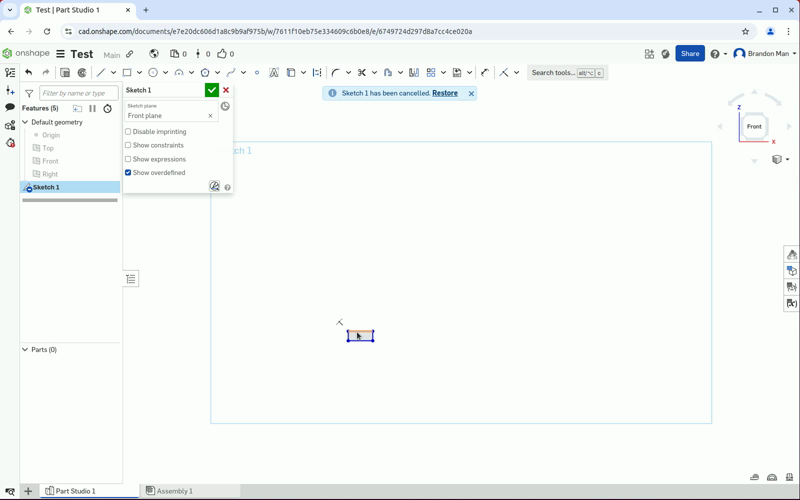
scroll(6)
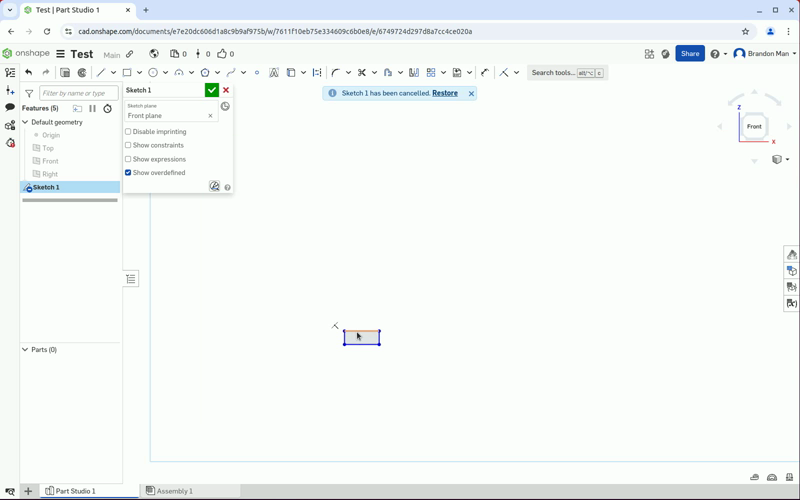
scroll(6)
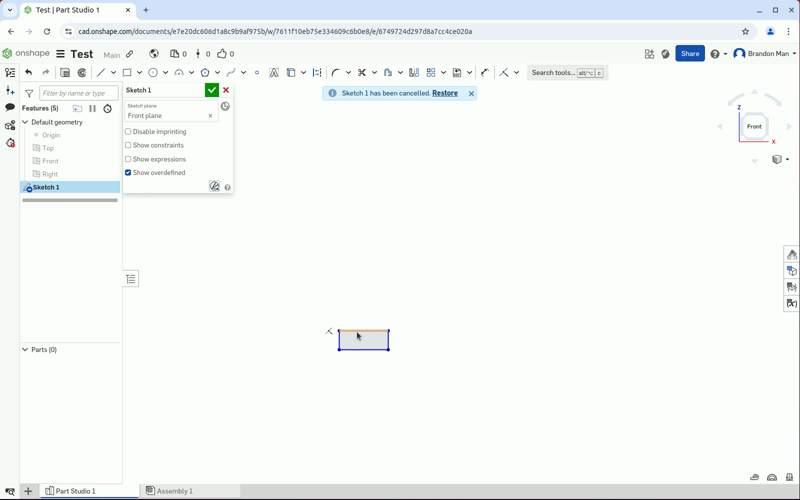
scroll(6)
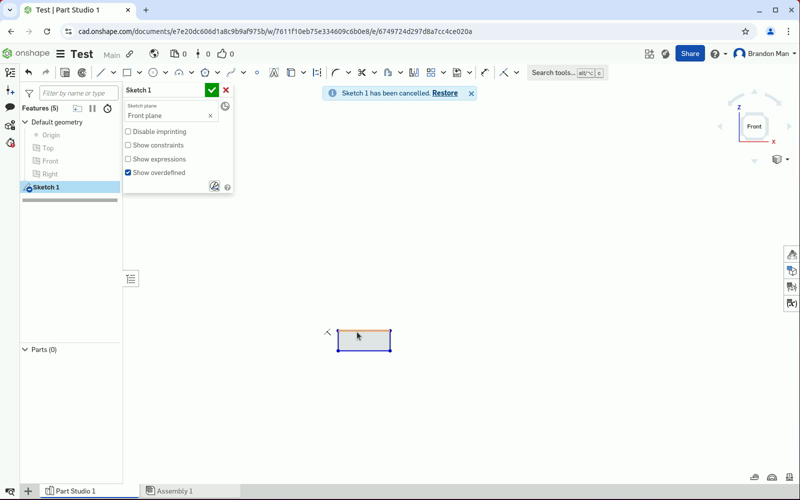
scroll(6)
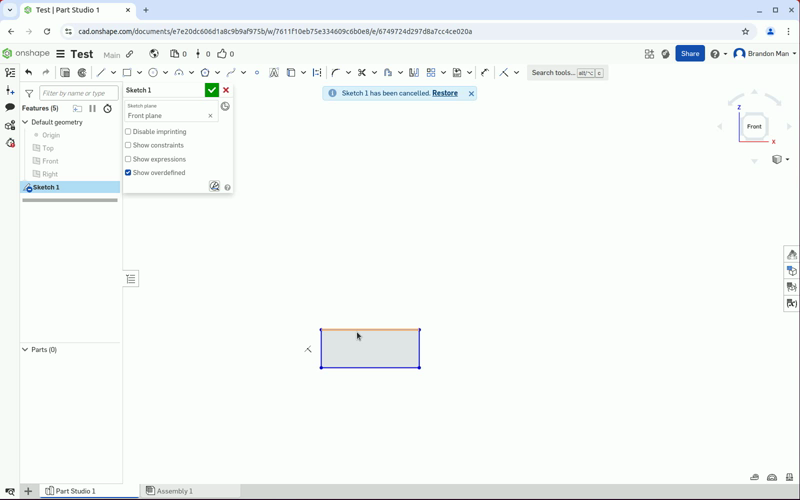
scroll(6)
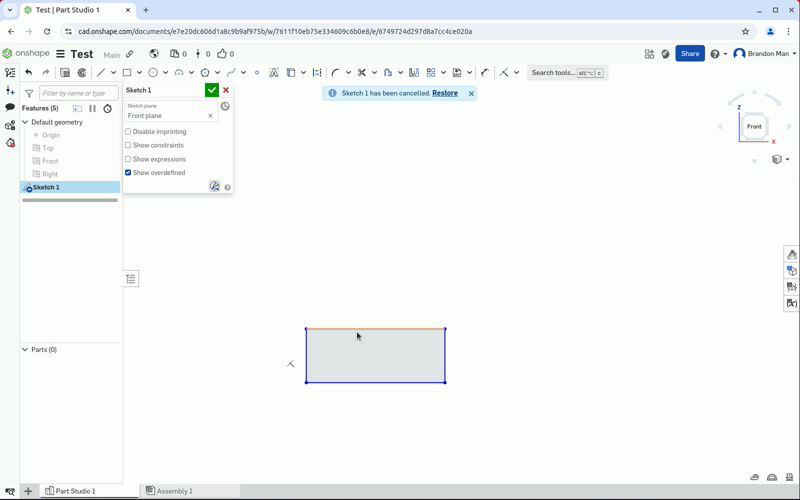
scroll(6)
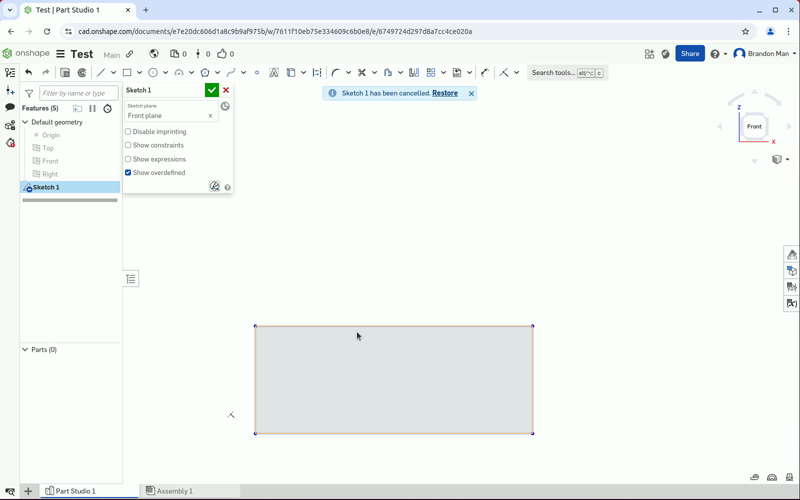
click(357, 331)
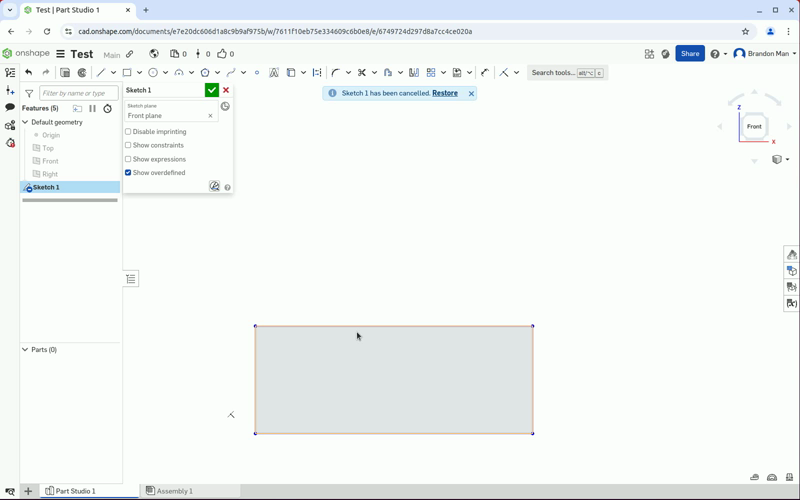
scroll(-6)
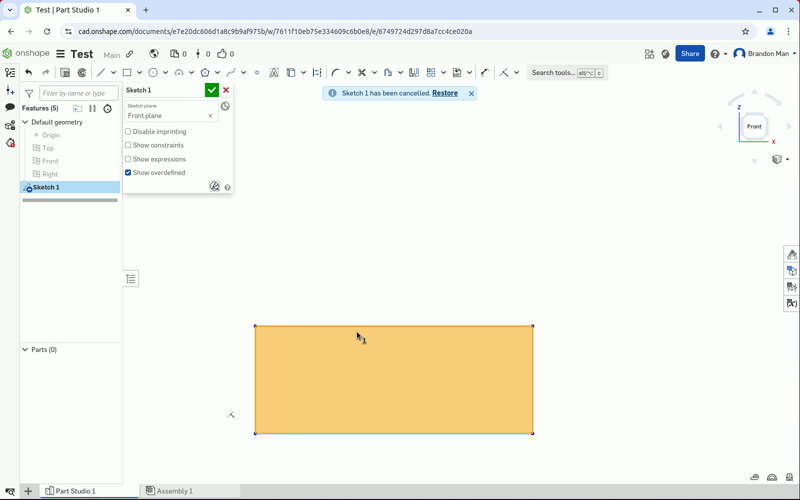
scroll(-6)
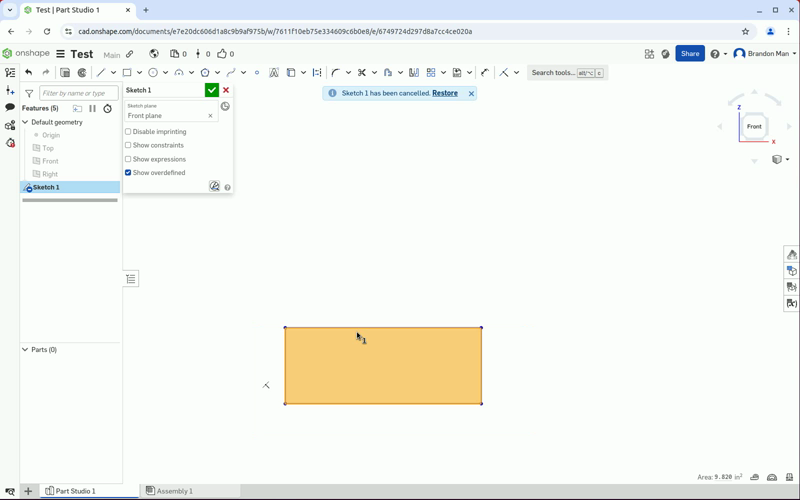
scroll(-6)
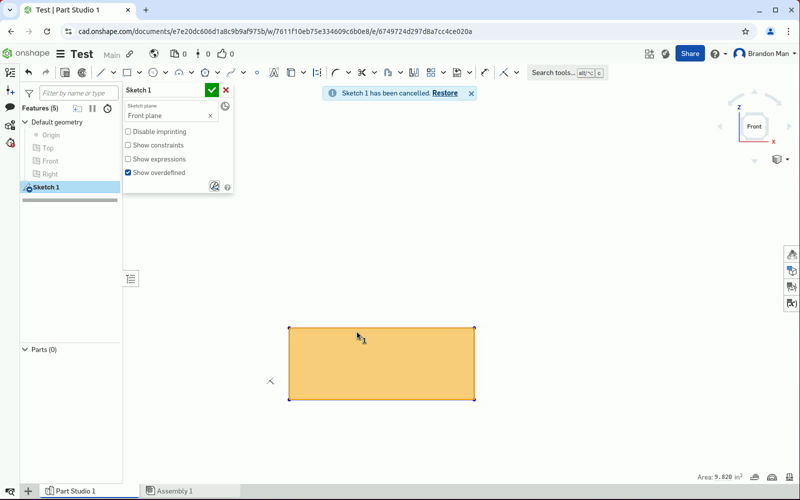
scroll(-6)
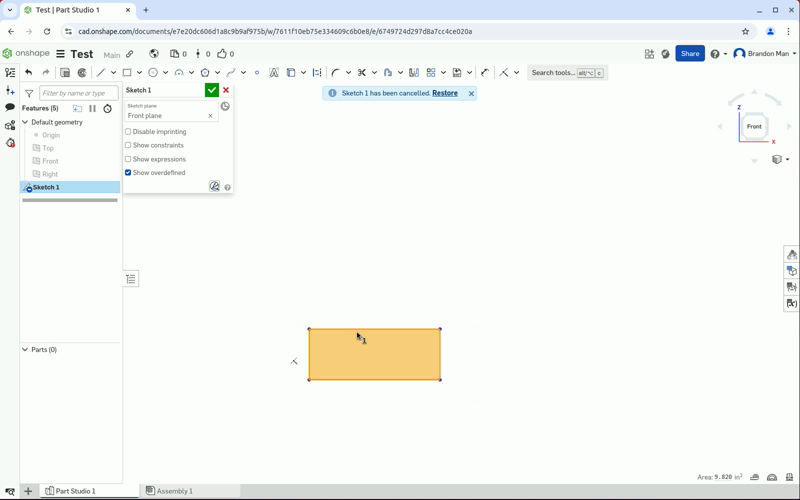
scroll(-6)
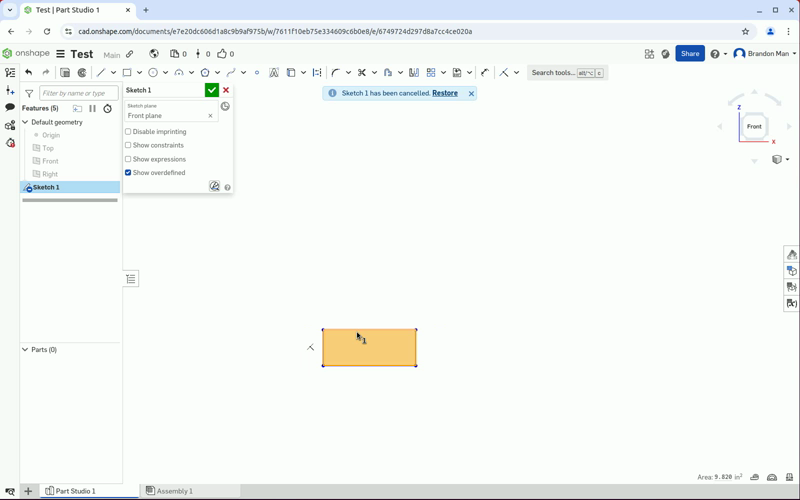
scroll(-6)
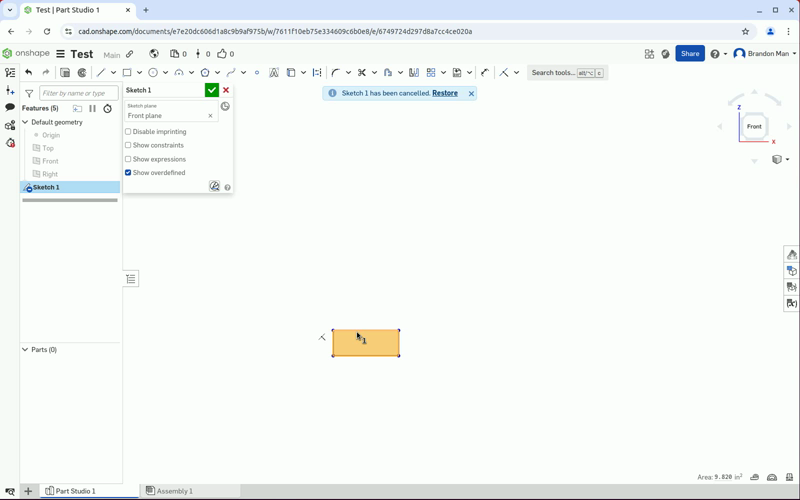
scroll(-6)
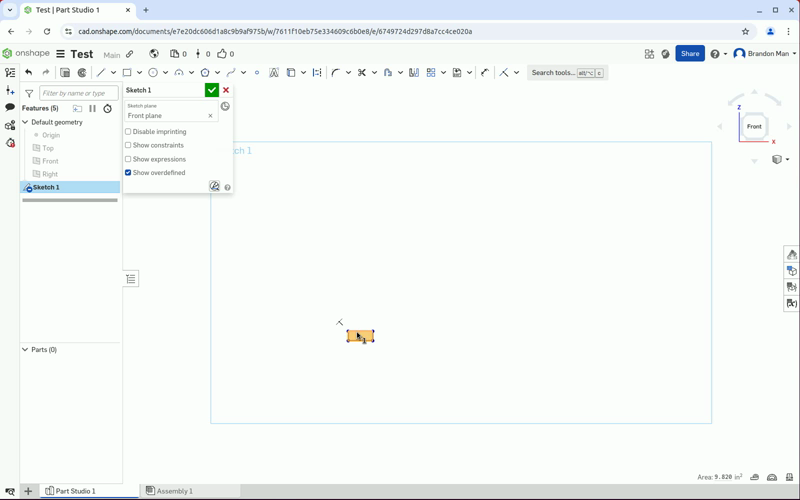
mouse_move(73, 352)
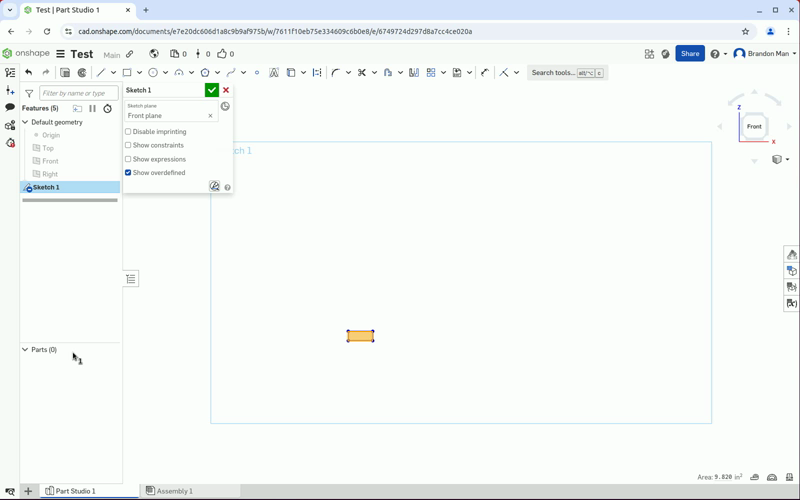
key(shift+y)
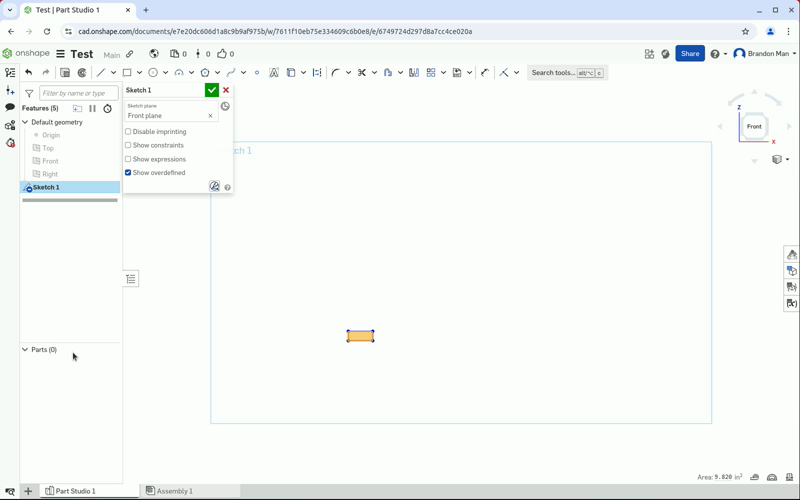
key(shift+e)
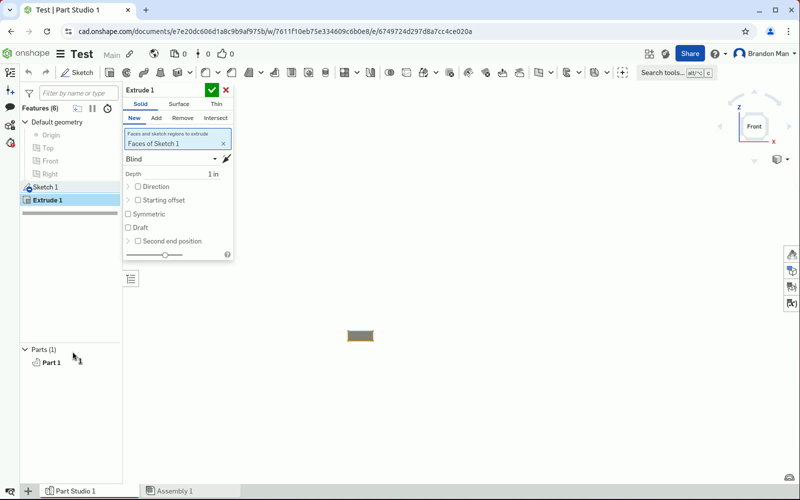
mouse_move(143, 106)
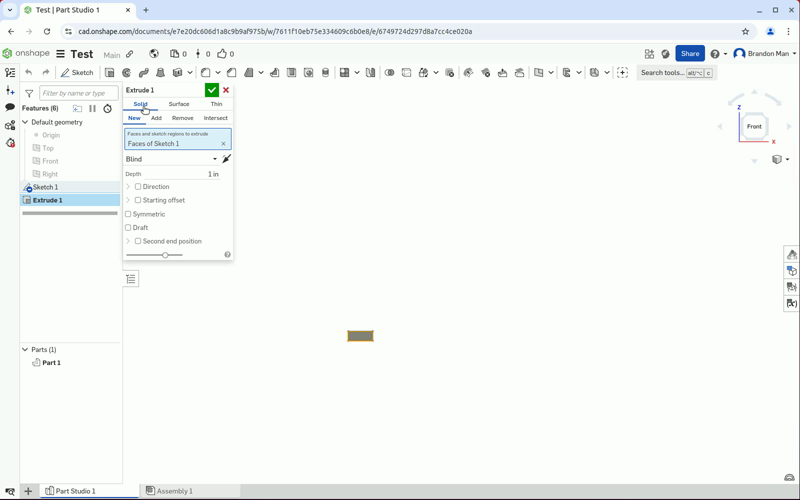
click(143, 106)
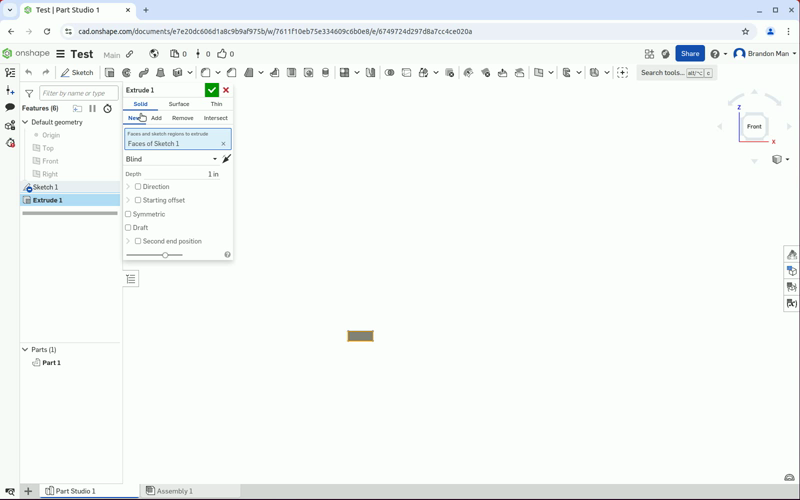
mouse_move(137, 120)
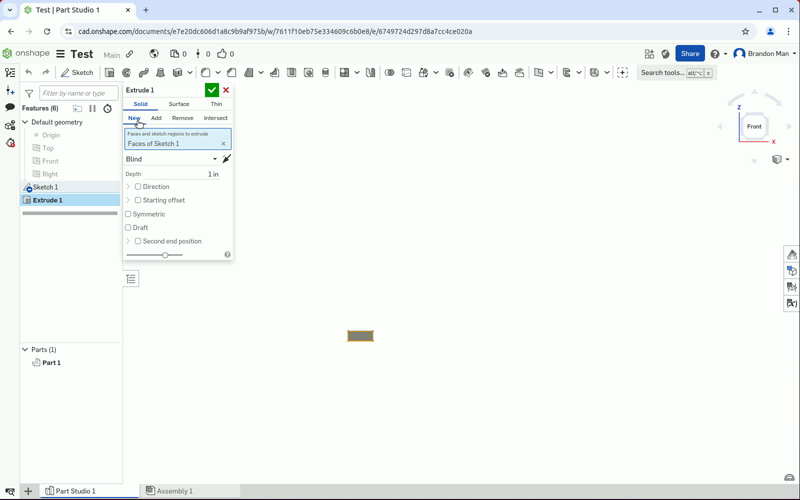
click(137, 120)
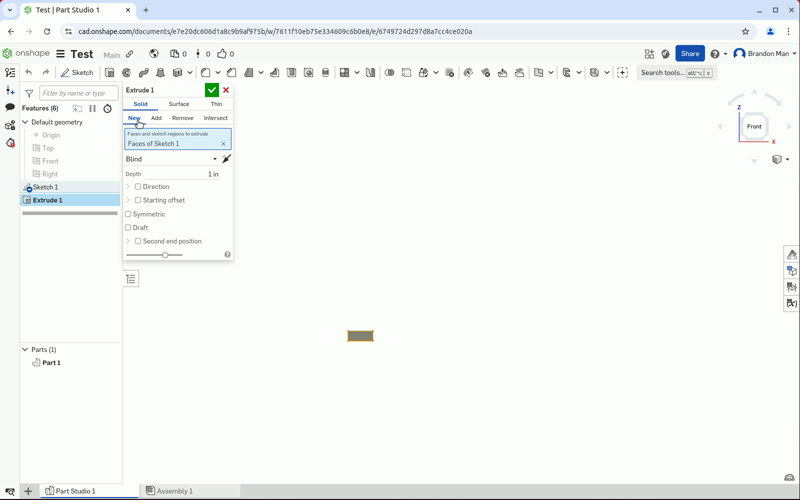
key(tab, 4)
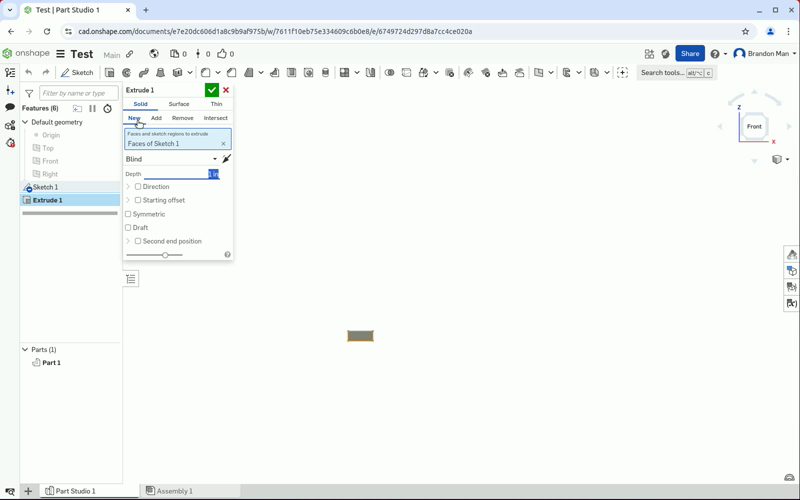
text(8.425)
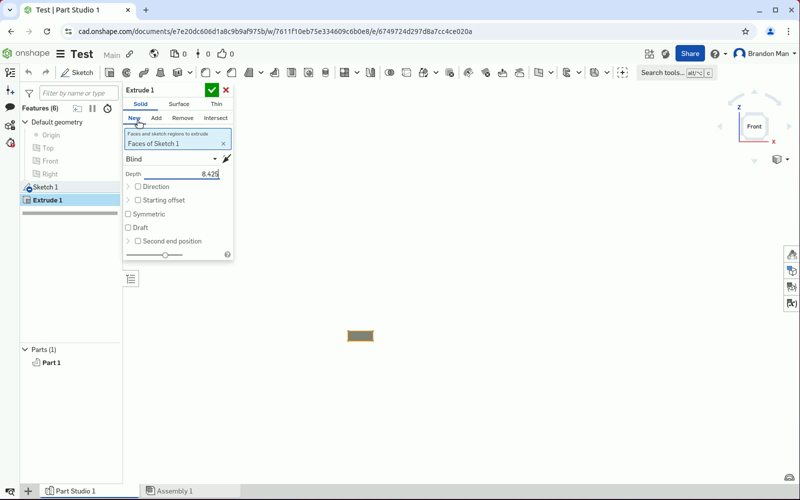
key(enter)
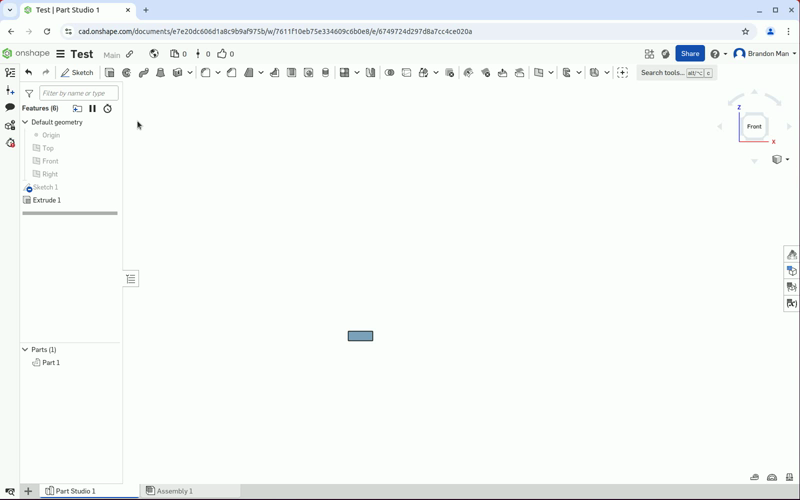
key(shift+h)
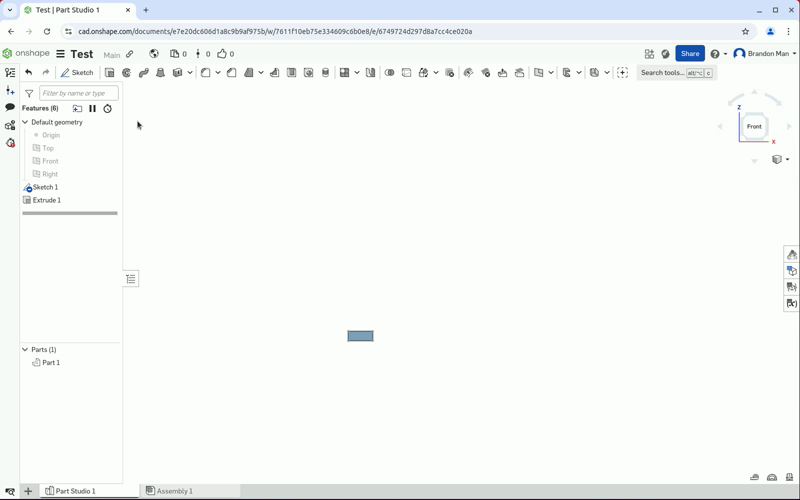
key(shift+h)
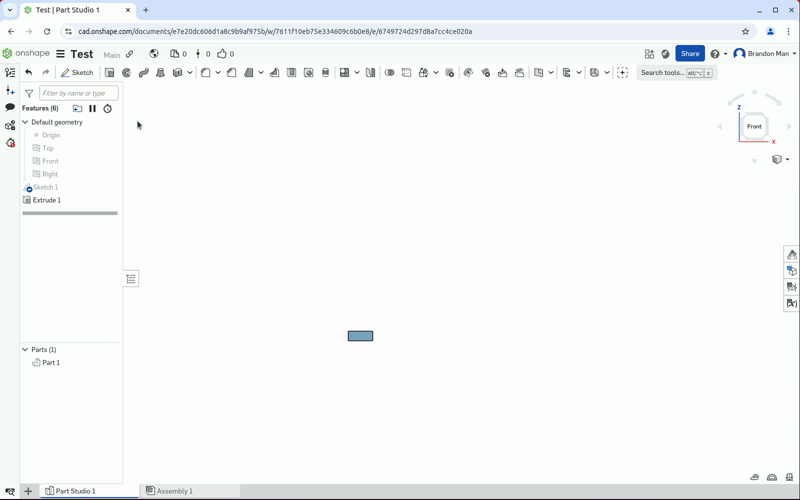
mouse_move(73, 189)
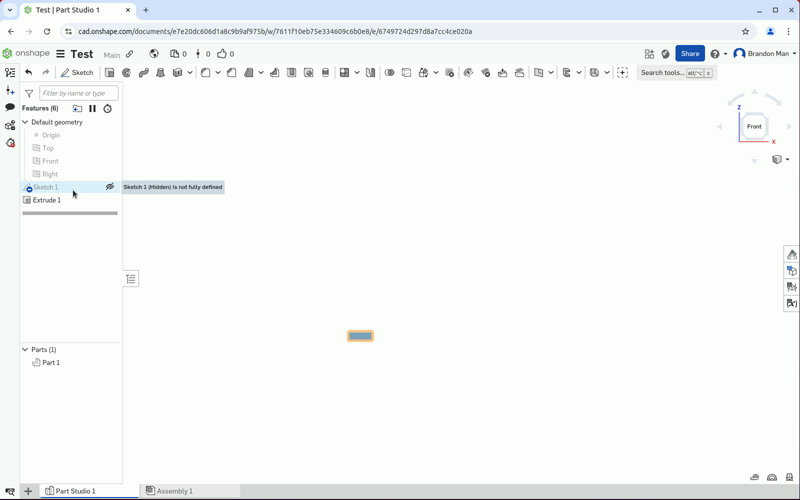
click(73, 189)
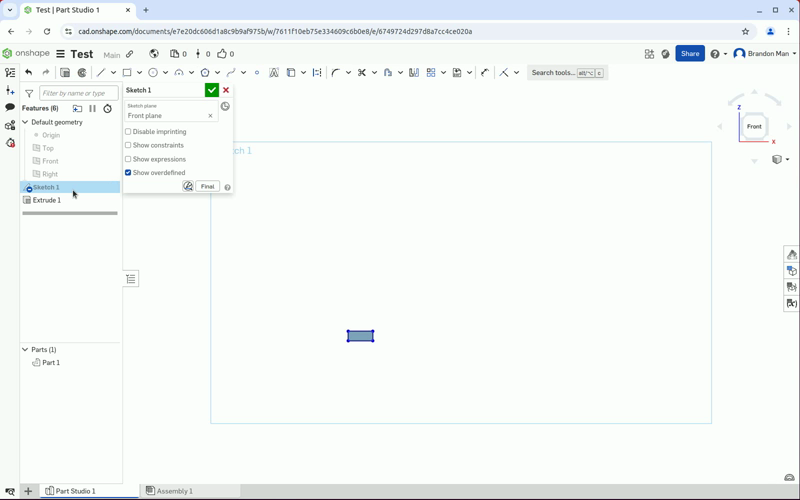
mouse_move(229, 92)
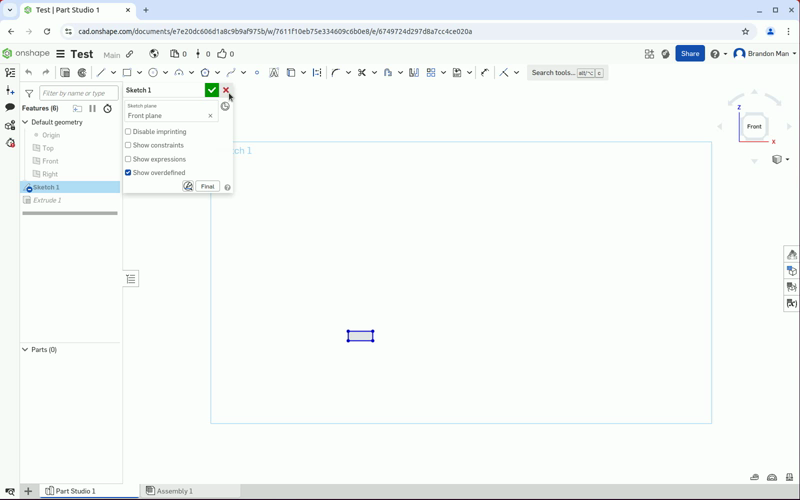
click(229, 92)
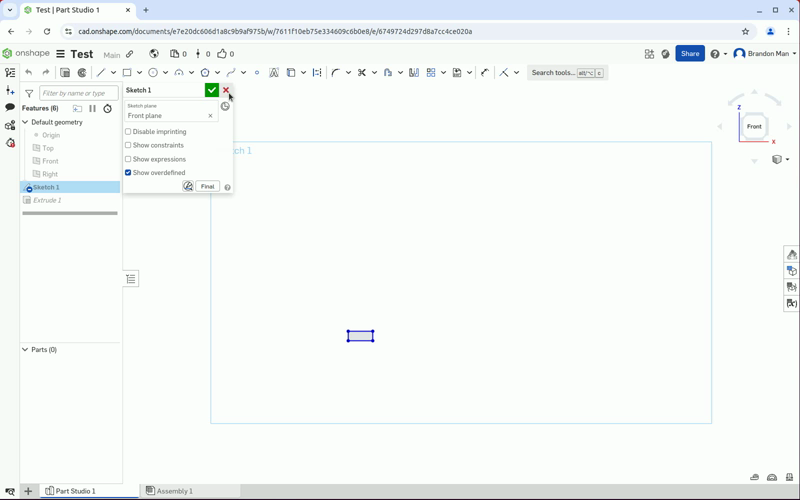
key(shift+s)
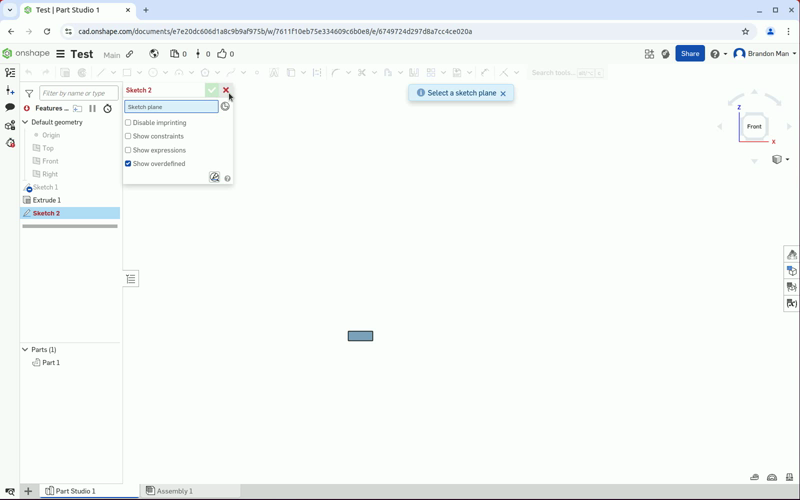
mouse_move(73, 163)
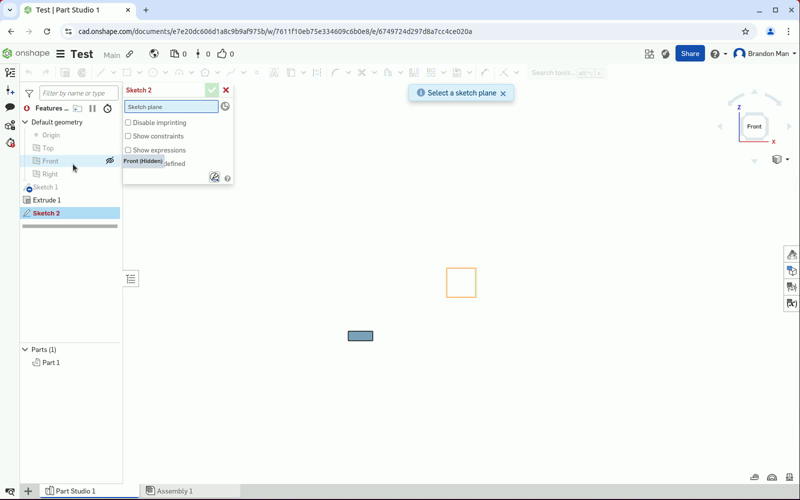
click(73, 163)
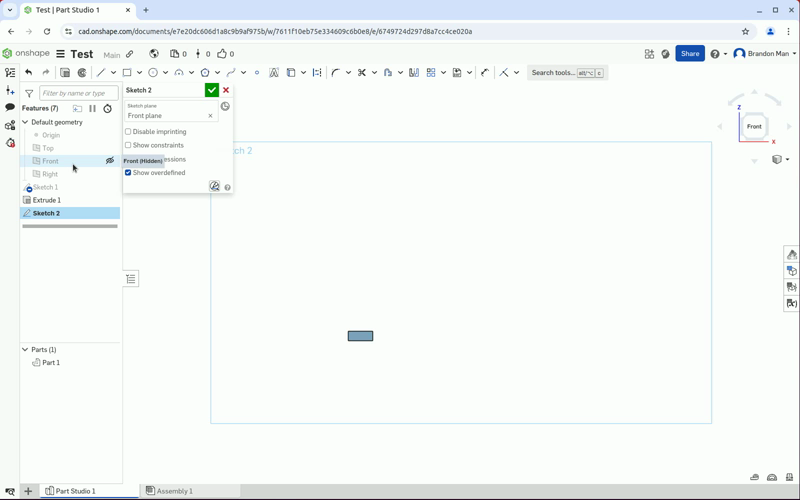
mouse_move(73, 352)
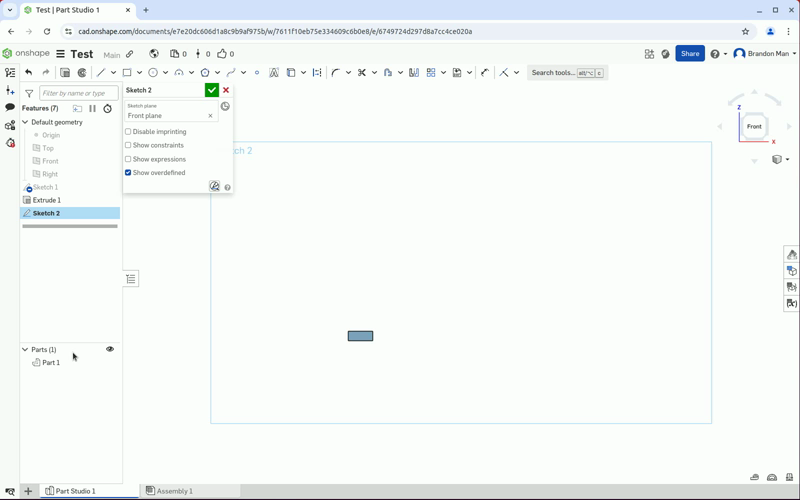
key(y)
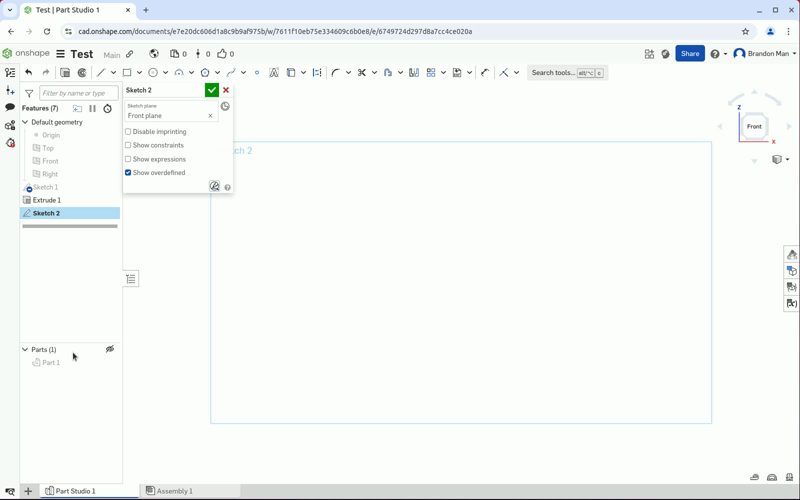
key(l)
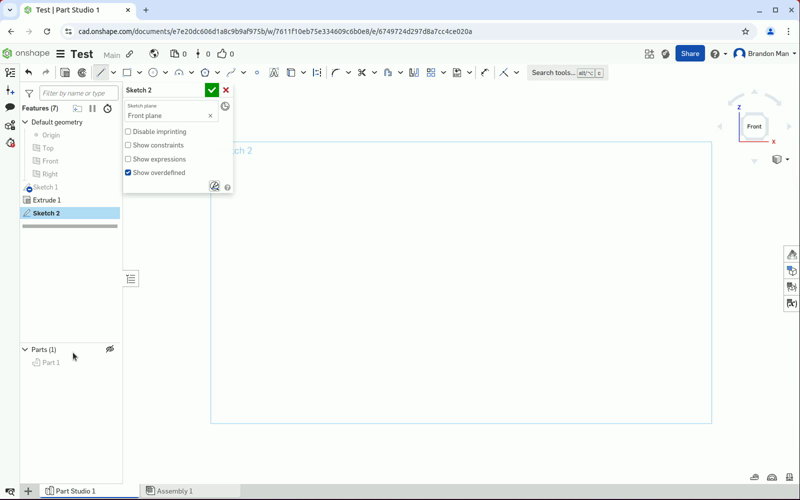
key_down(shift)
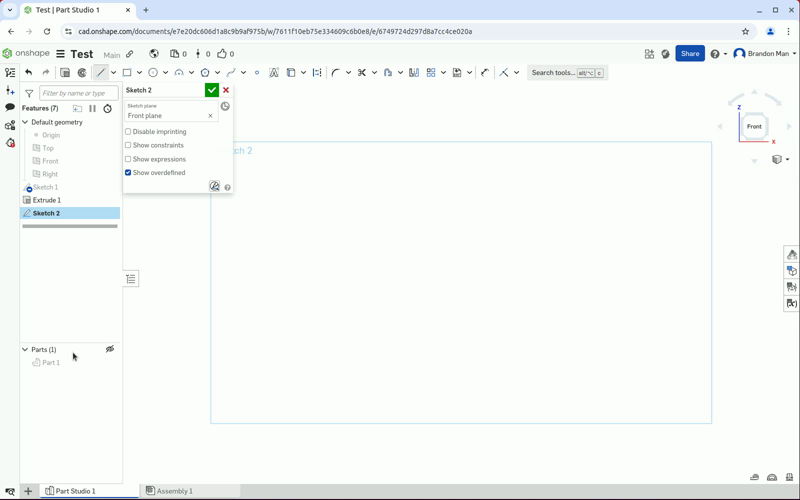
mouse_move(371, 340)
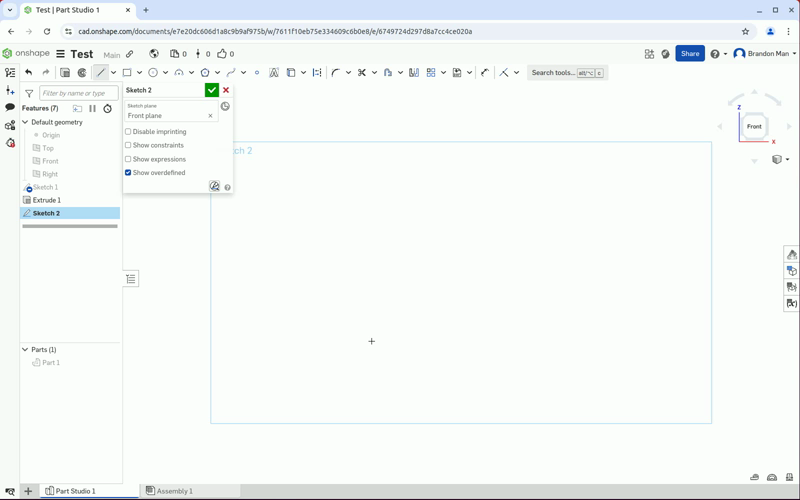
click(371, 340)
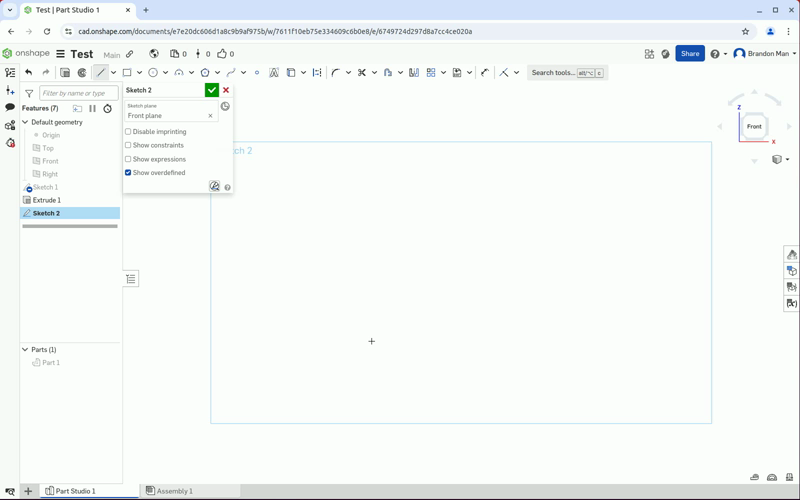
key_up(shift)
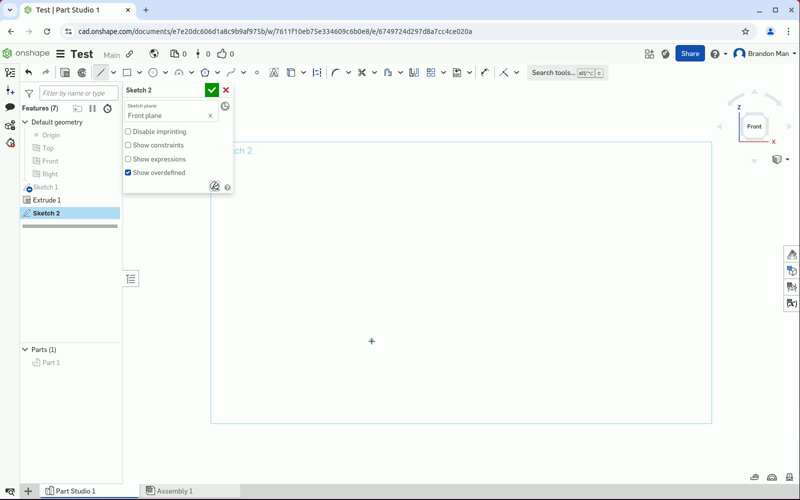
key_down(shift)
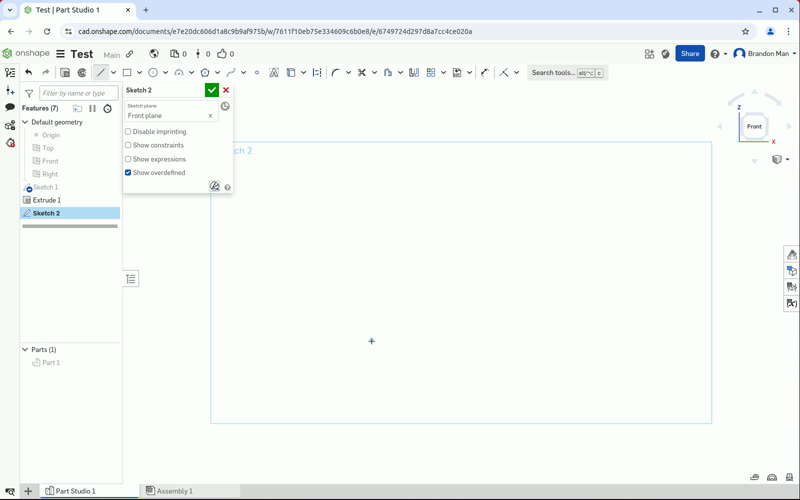
mouse_move(401, 340)
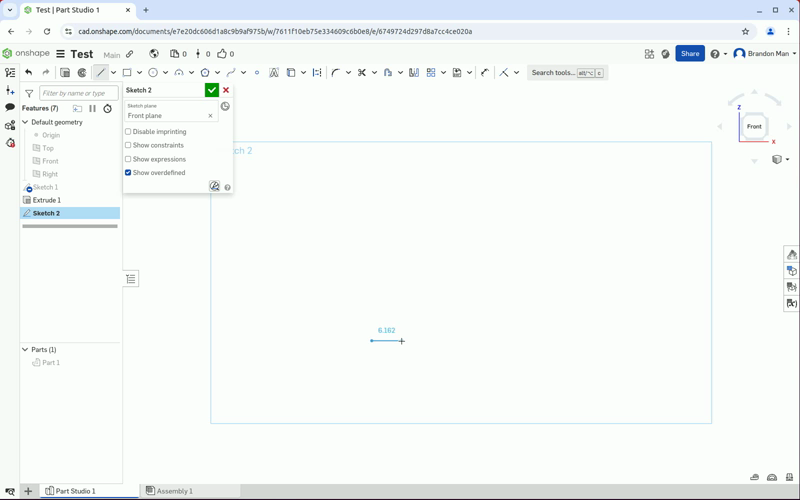
mouse_move(429, 340)
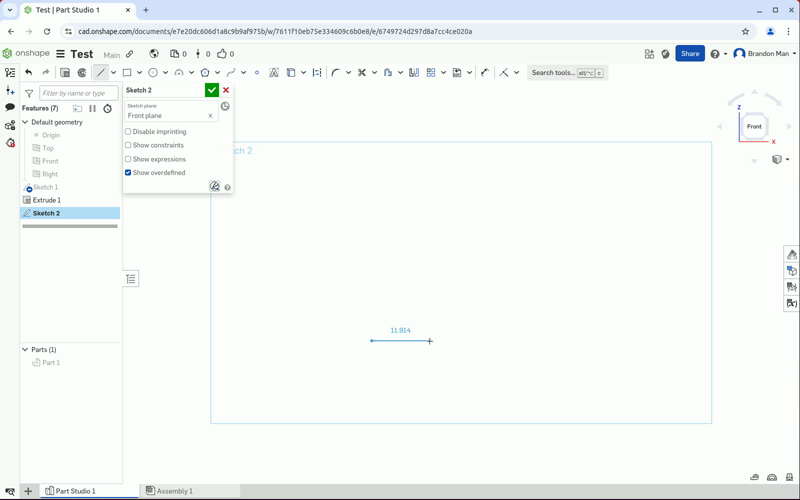
click(429, 340)
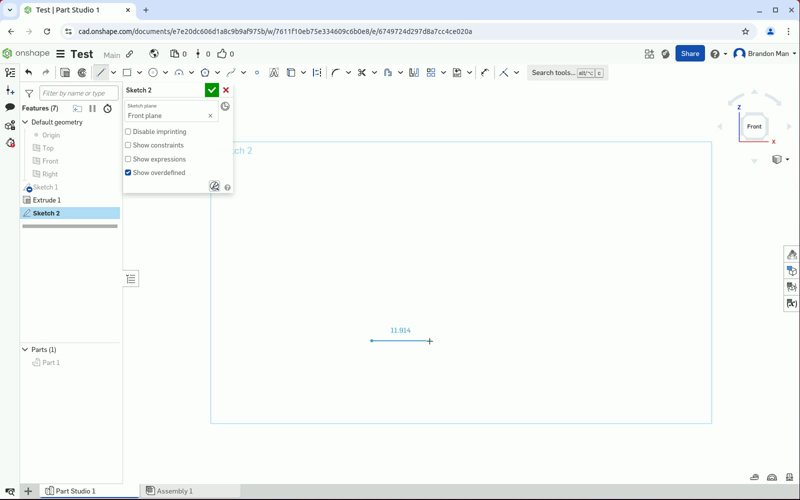
key_up(shift)
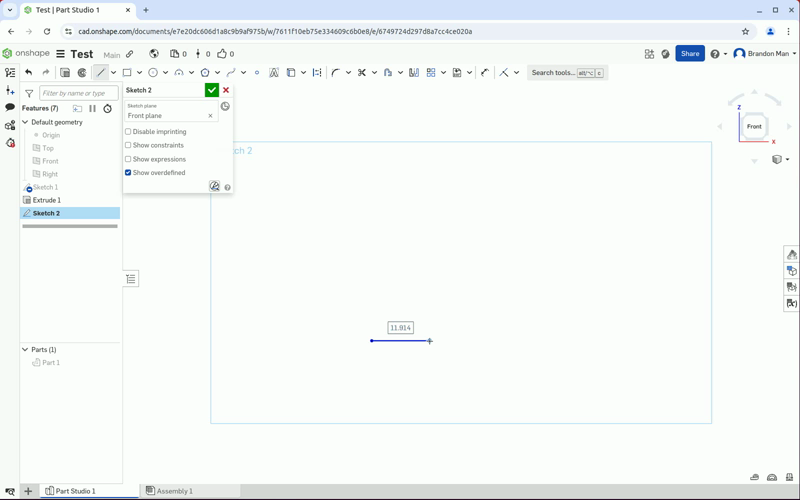
key_down(shift)
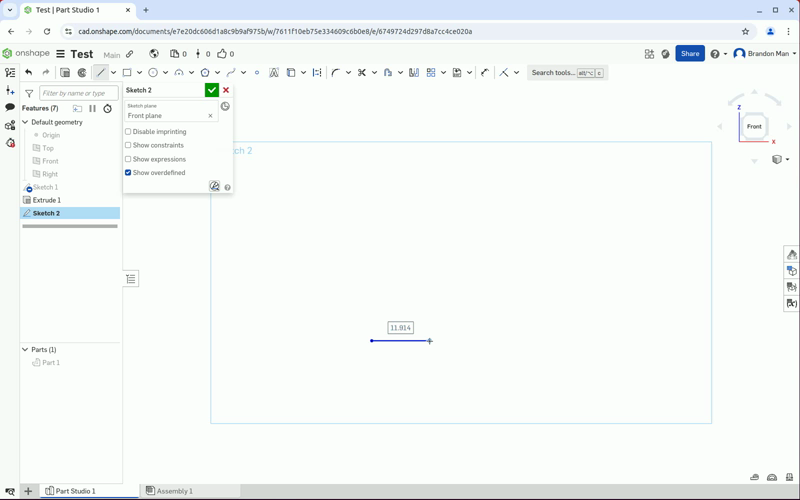
mouse_move(459, 340)
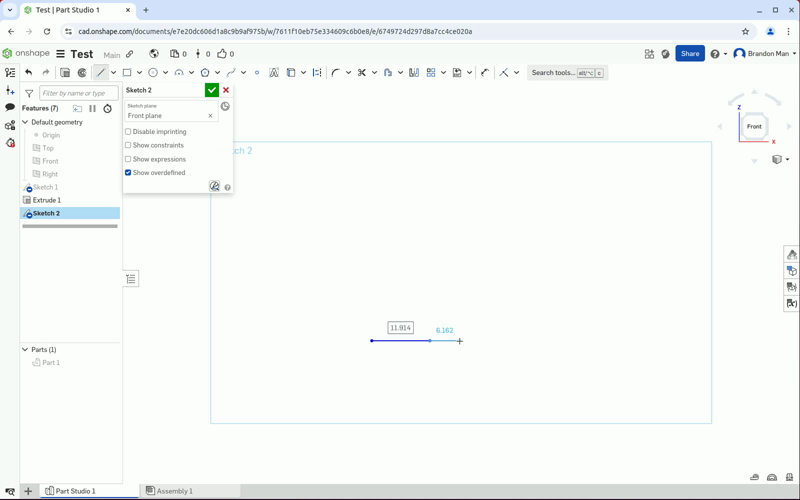
mouse_move(431, 339)
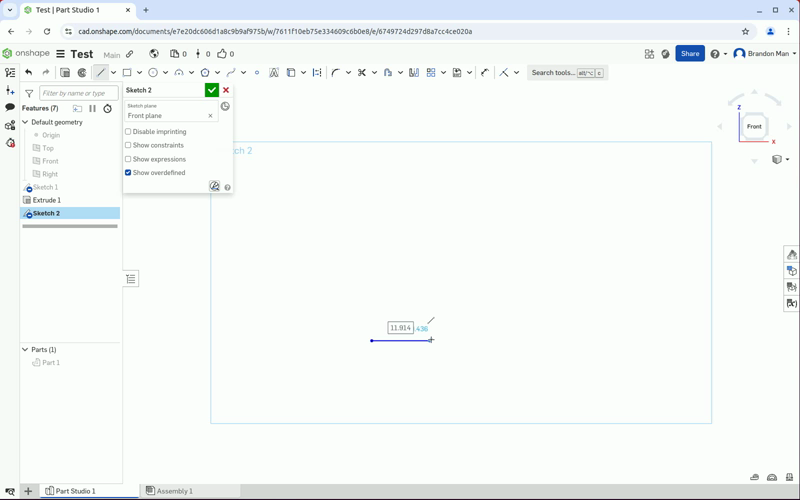
scroll(6)
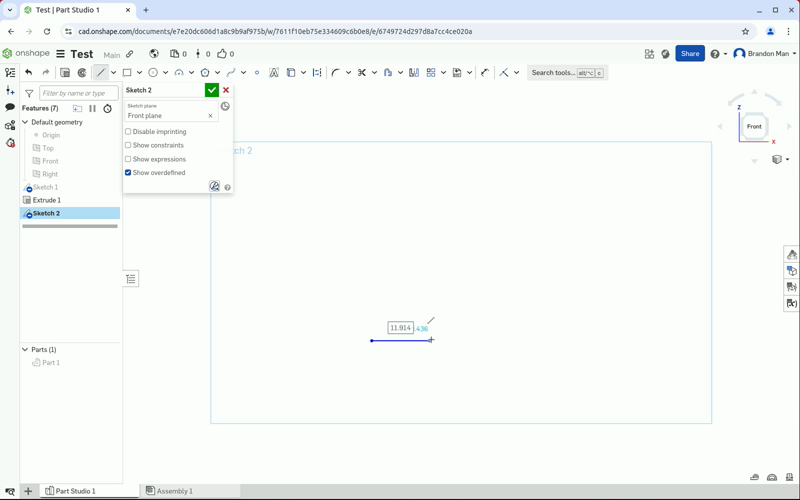
scroll(6)
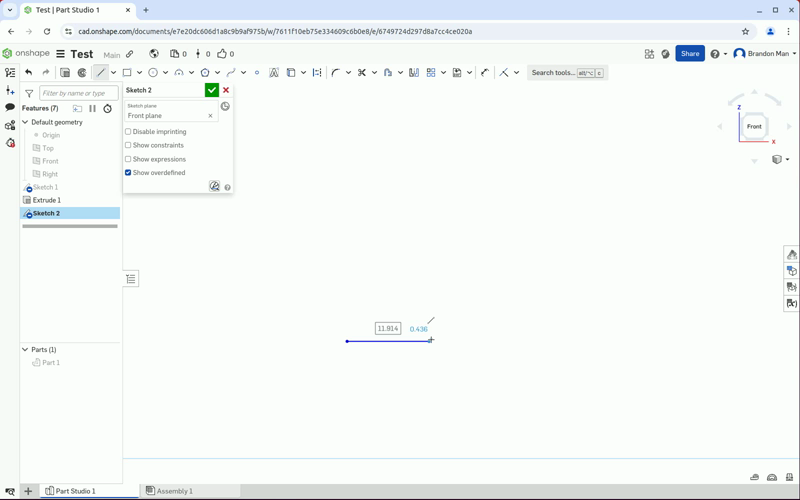
scroll(6)
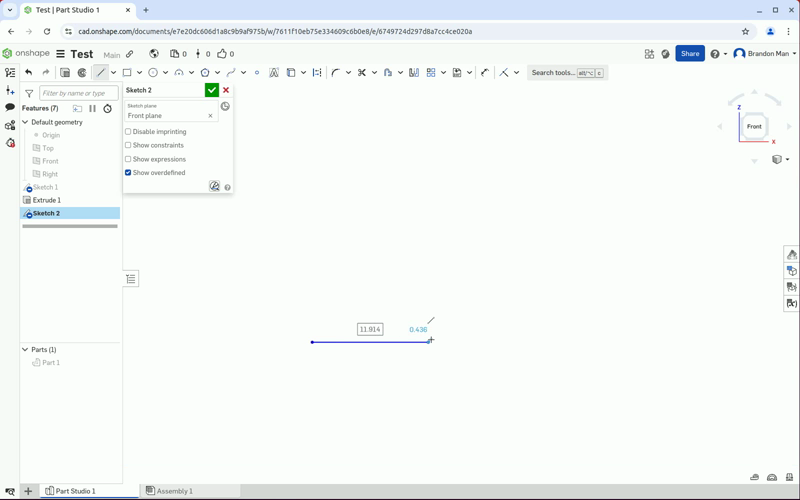
scroll(6)
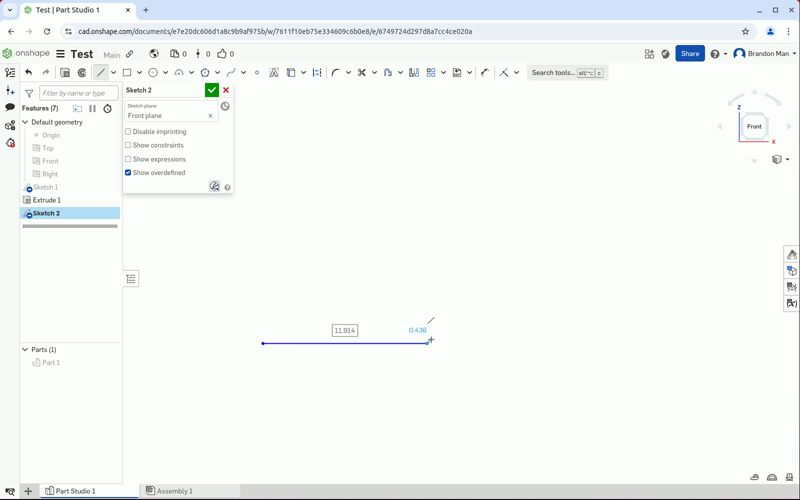
scroll(6)
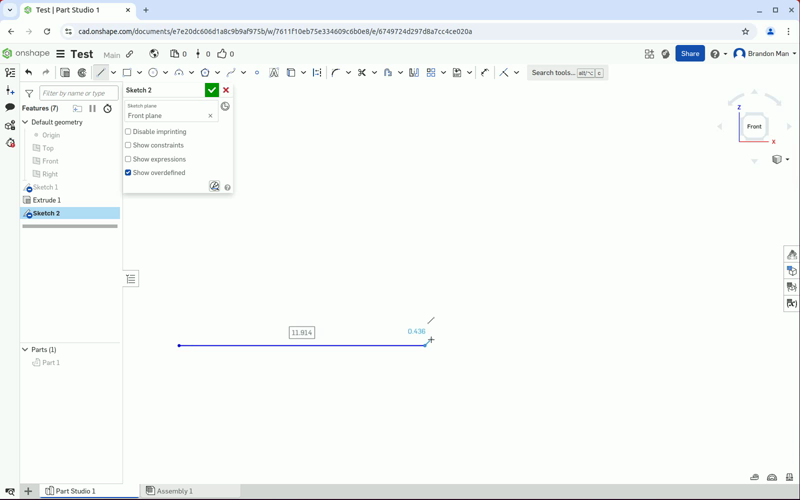
scroll(6)
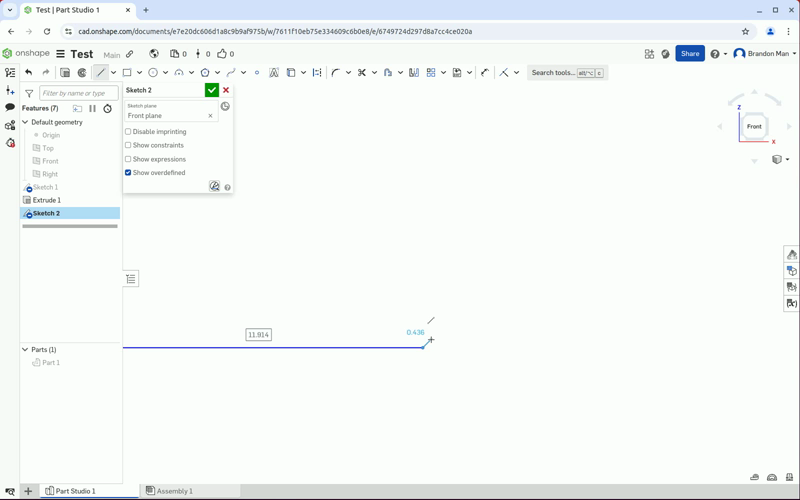
scroll(6)
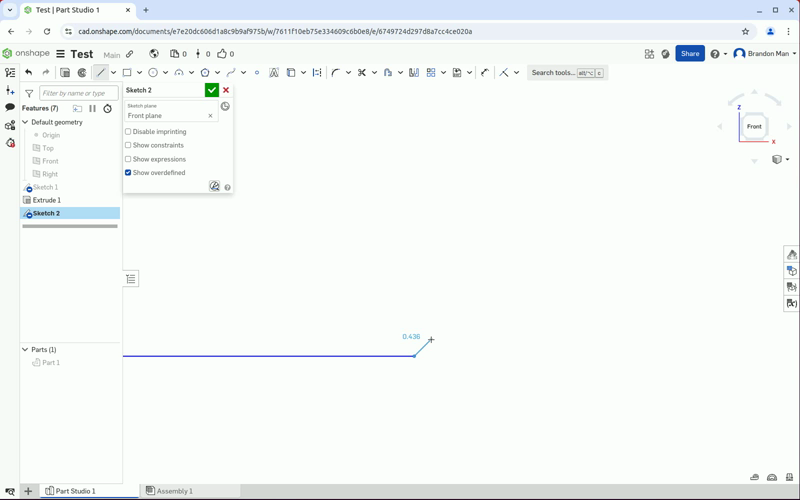
click(431, 339)
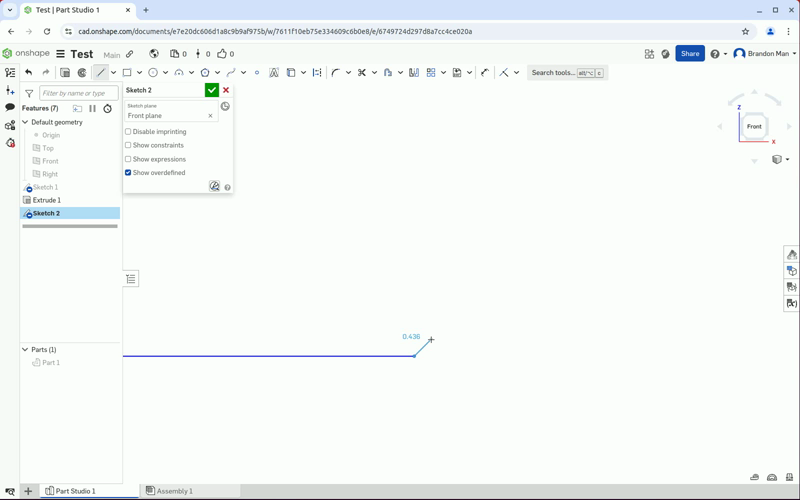
scroll(-6)
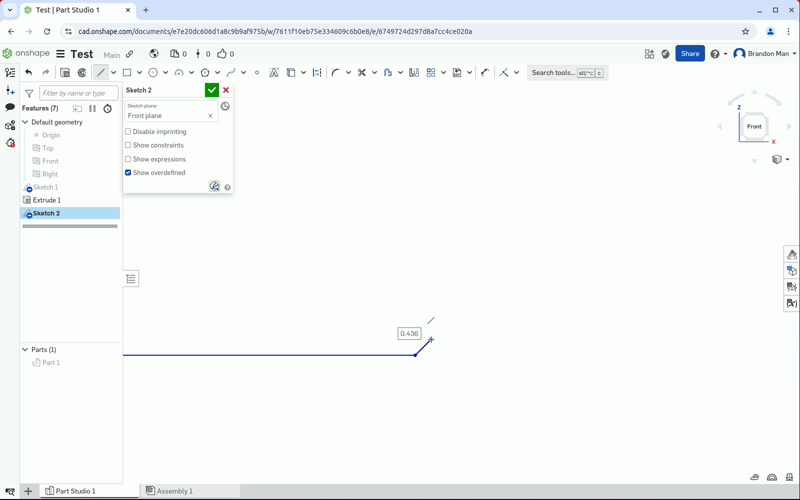
scroll(-6)
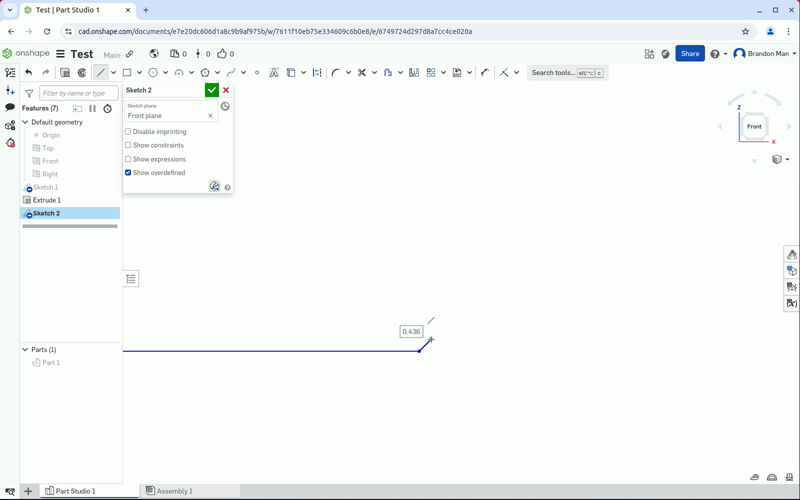
scroll(-6)
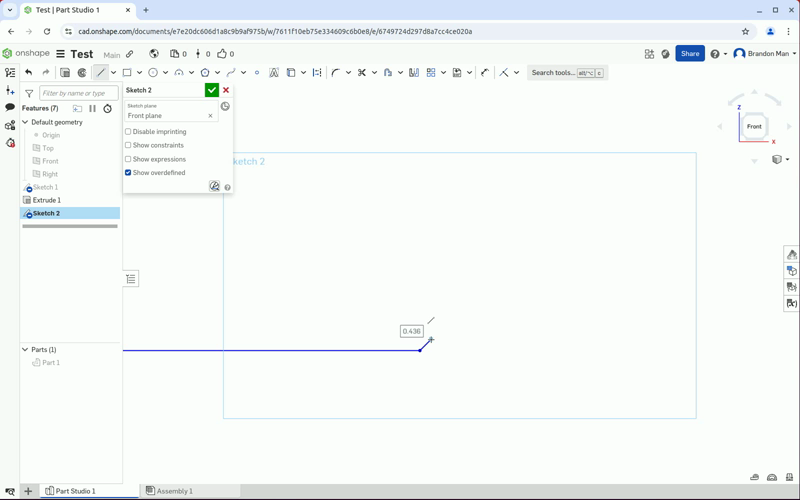
scroll(-6)
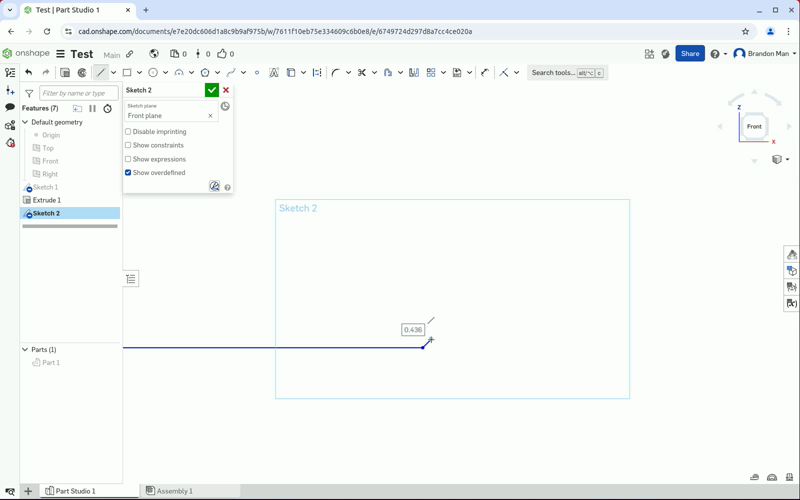
scroll(-6)
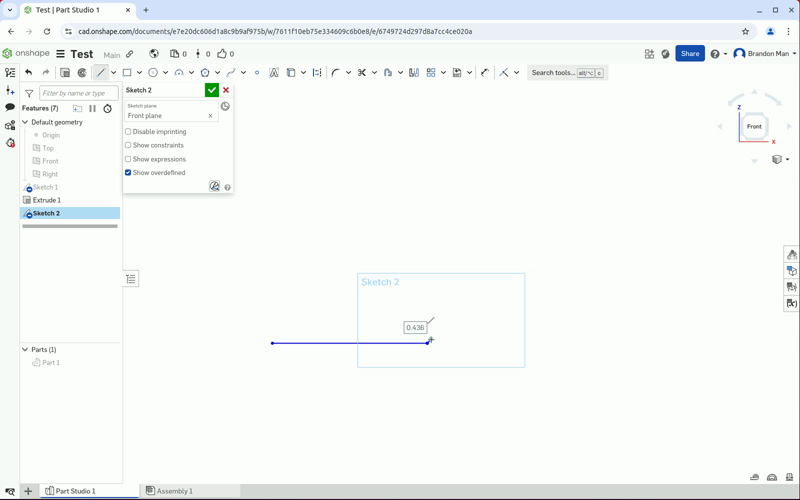
scroll(-6)
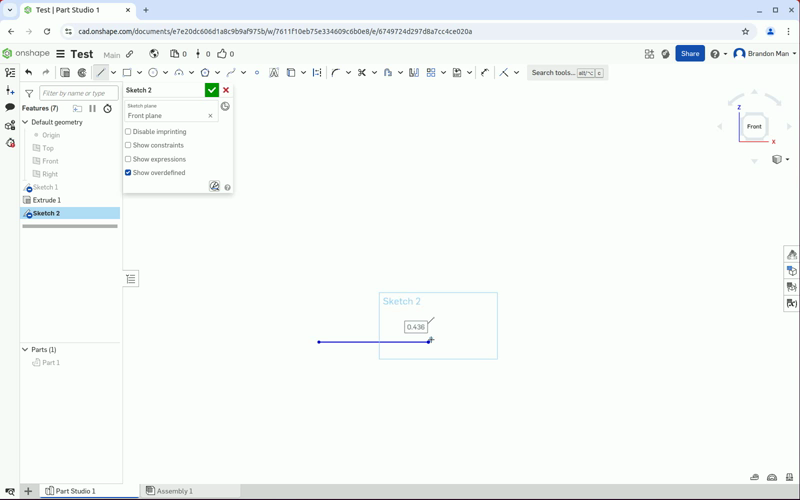
scroll(-6)
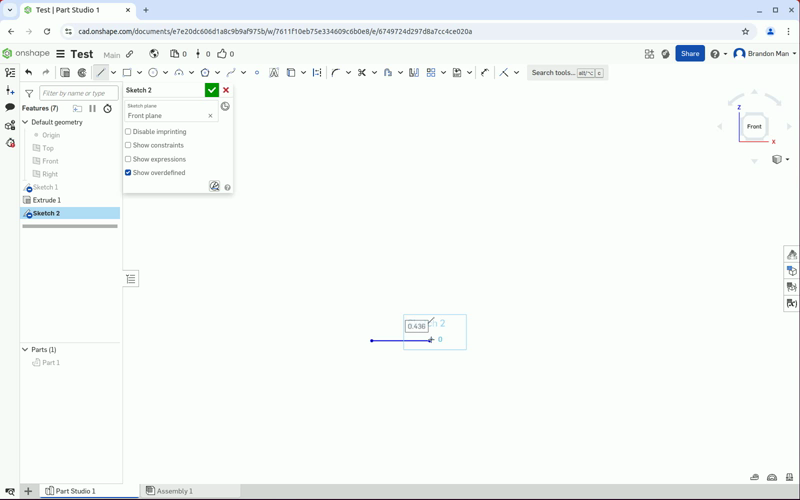
key_up(shift)
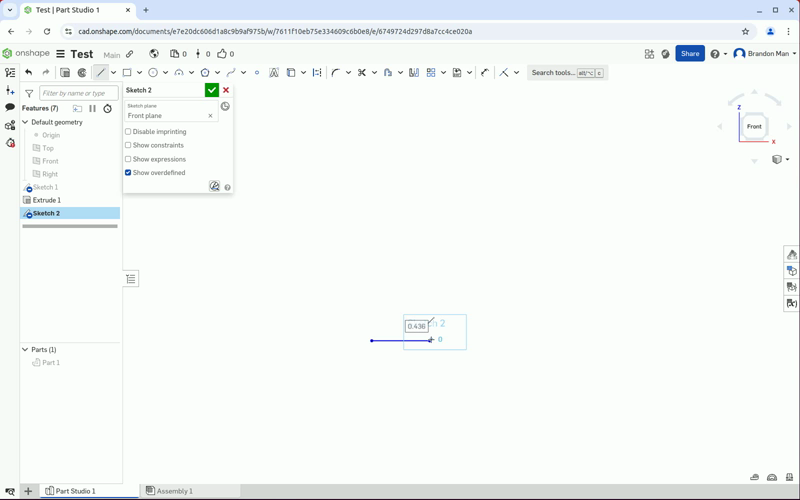
key_down(shift)
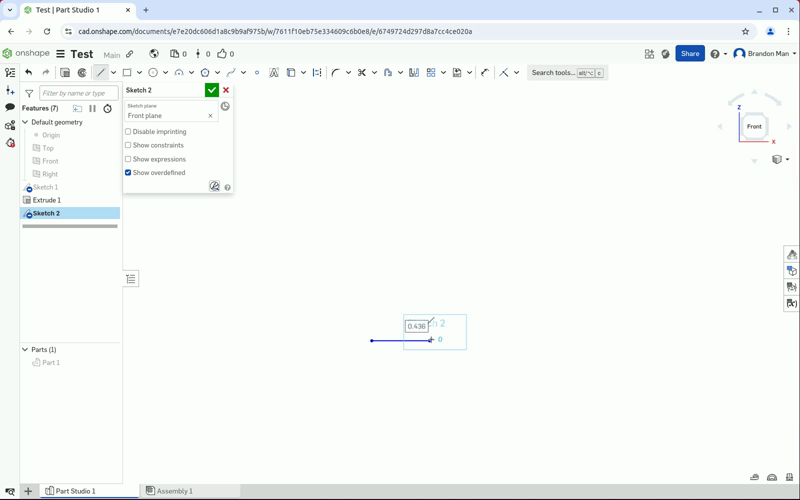
mouse_move(461, 339)
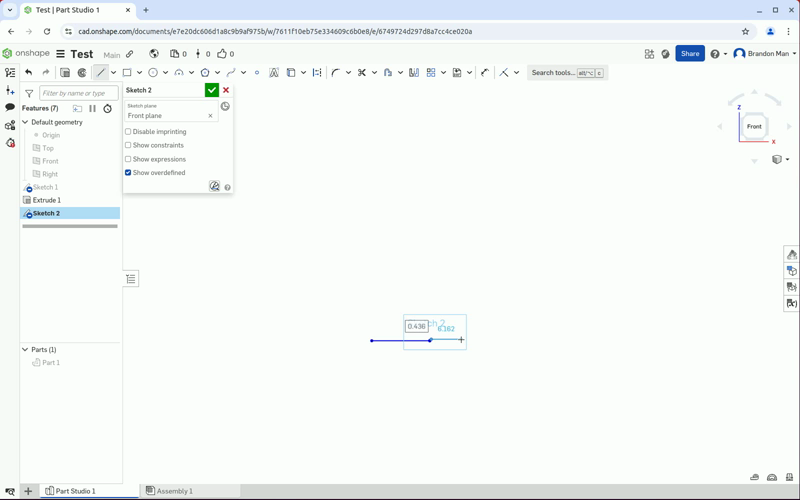
mouse_move(431, 335)
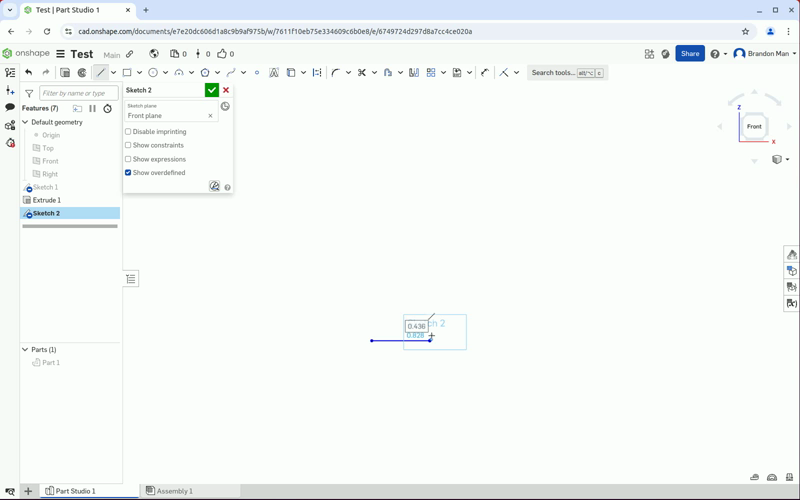
scroll(6)
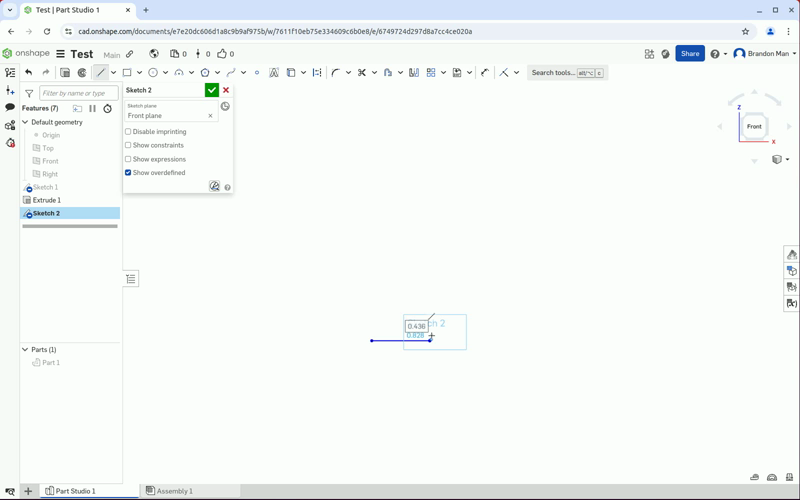
scroll(6)
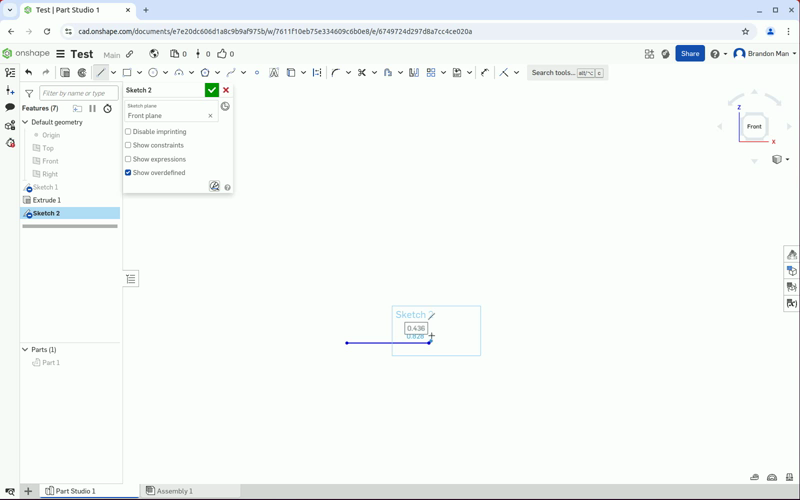
scroll(6)
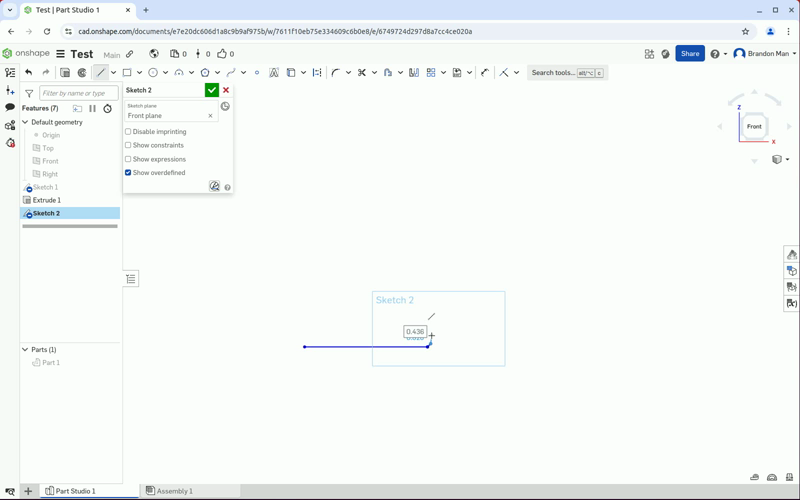
scroll(6)
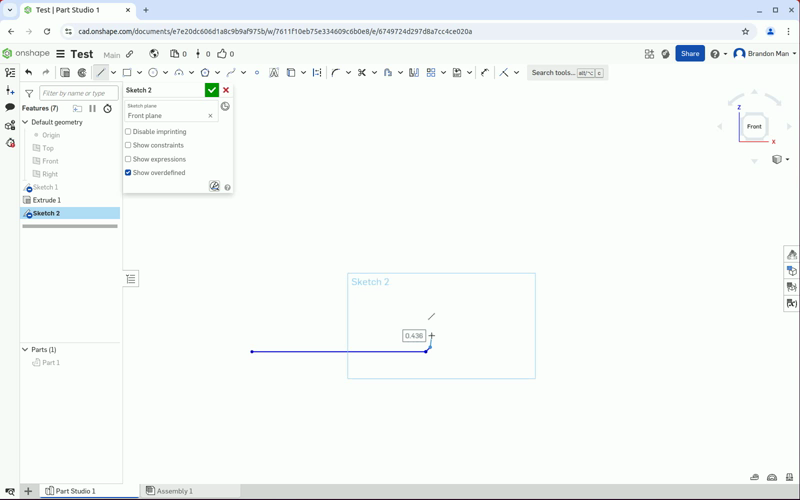
scroll(6)
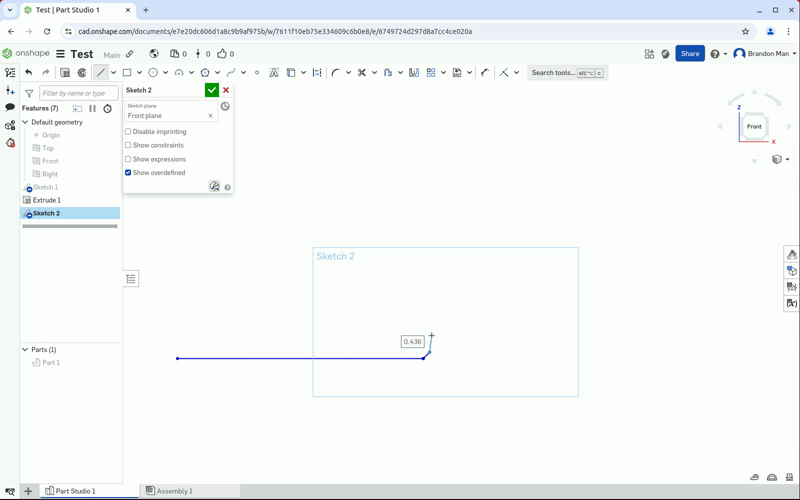
scroll(6)
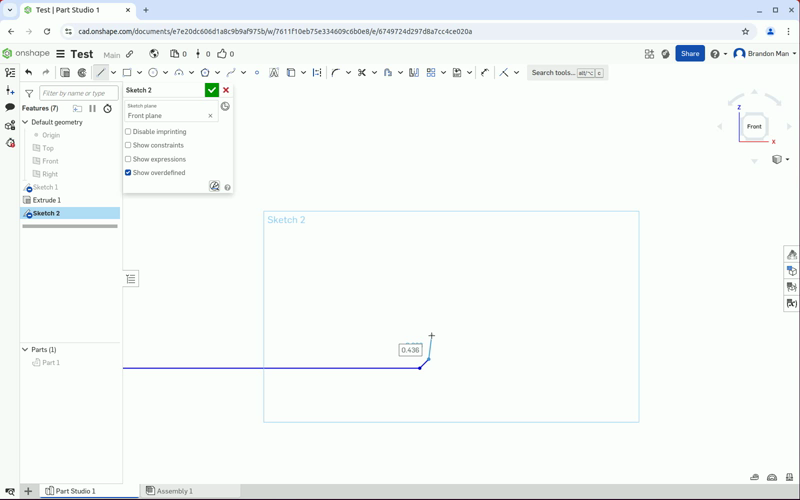
scroll(6)
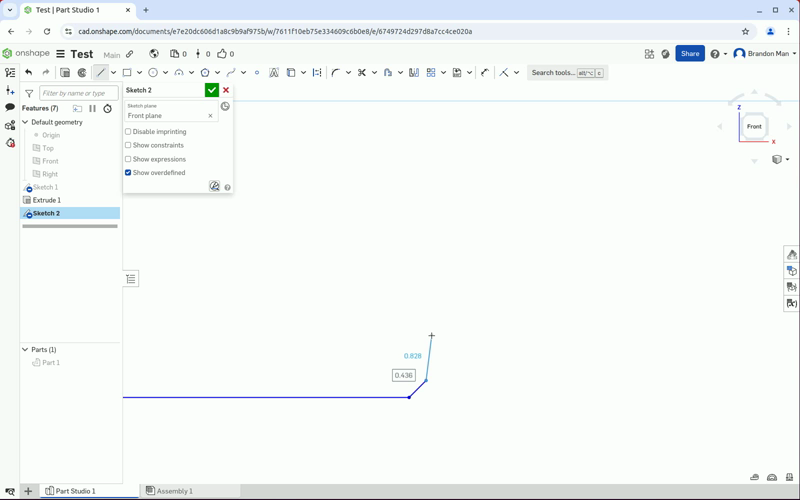
click(431, 335)
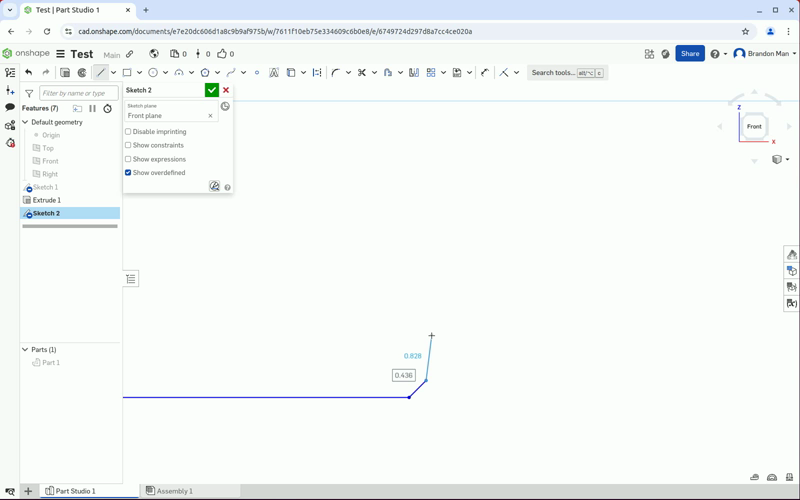
scroll(-6)
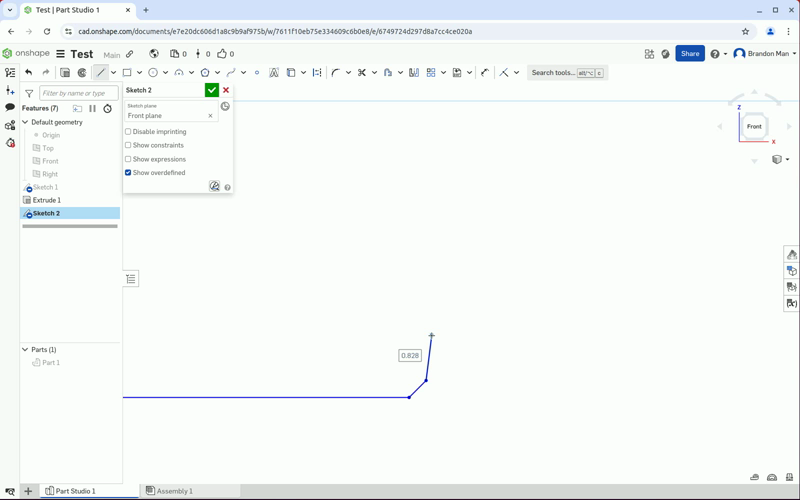
scroll(-6)
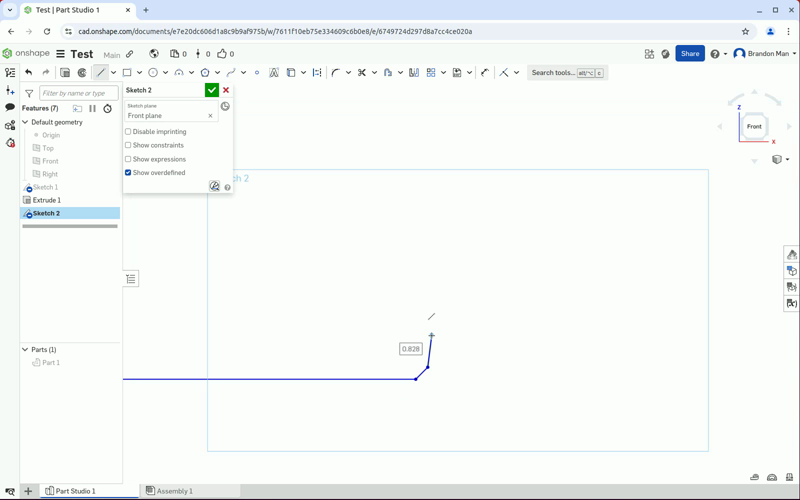
scroll(-6)
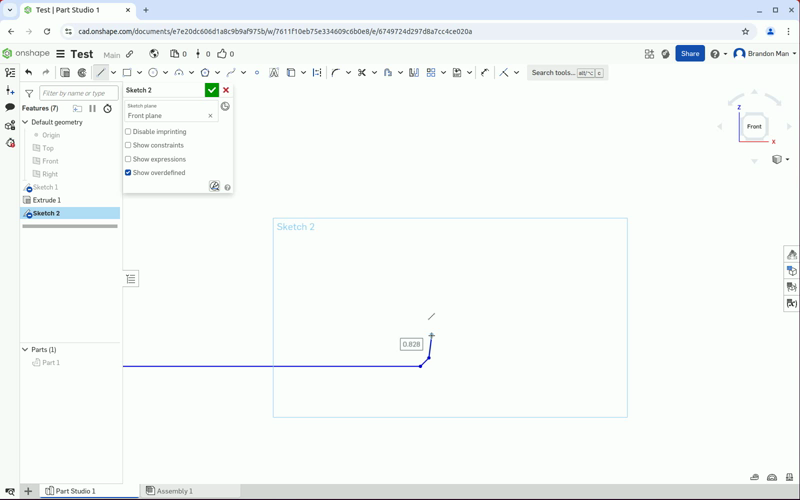
scroll(-6)
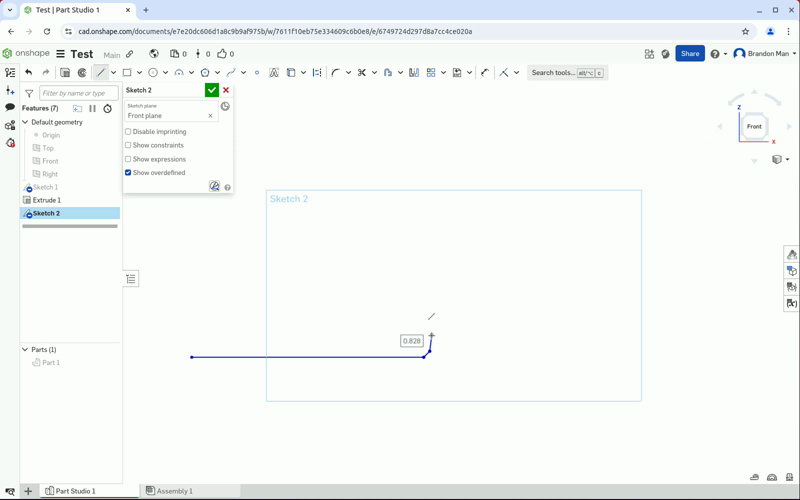
scroll(-6)
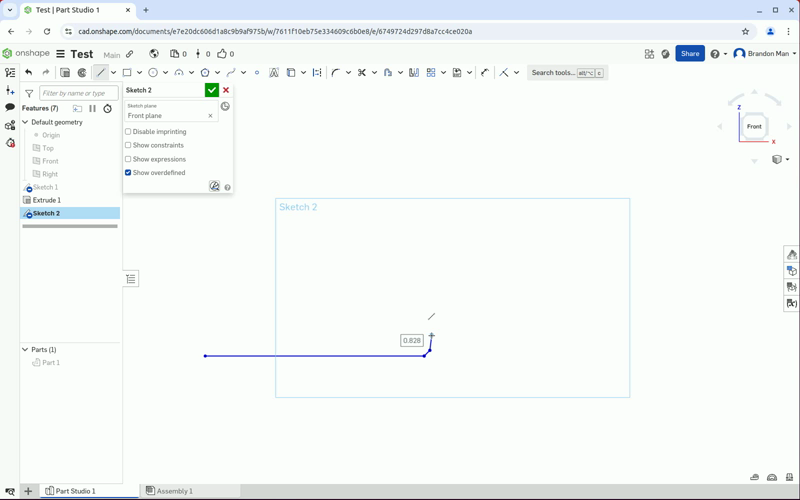
scroll(-6)
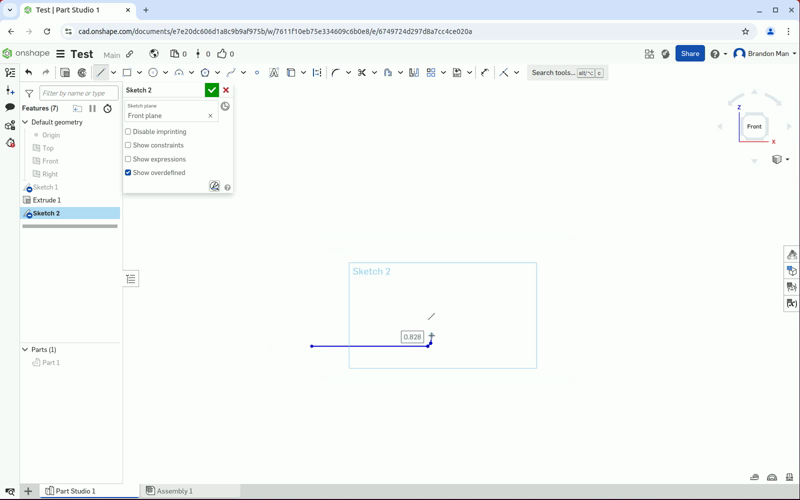
scroll(-6)
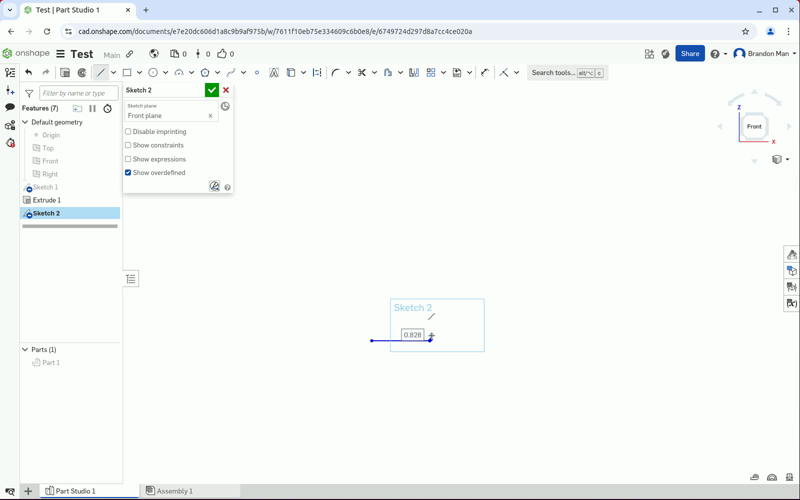
key_up(shift)
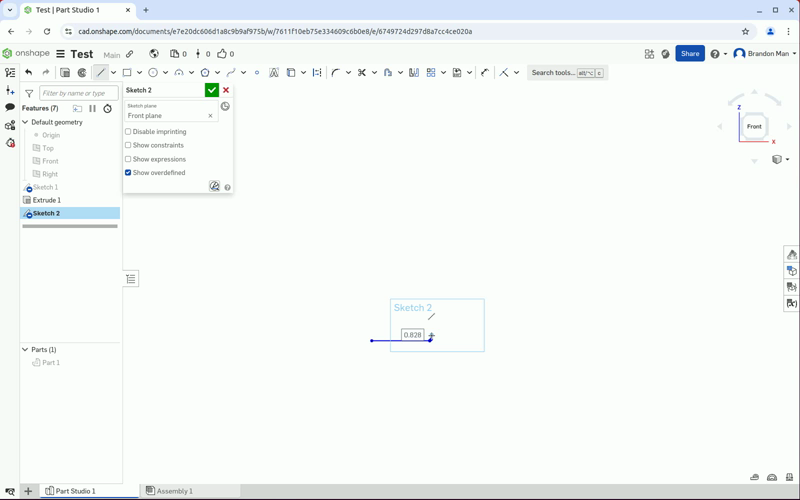
key_down(shift)
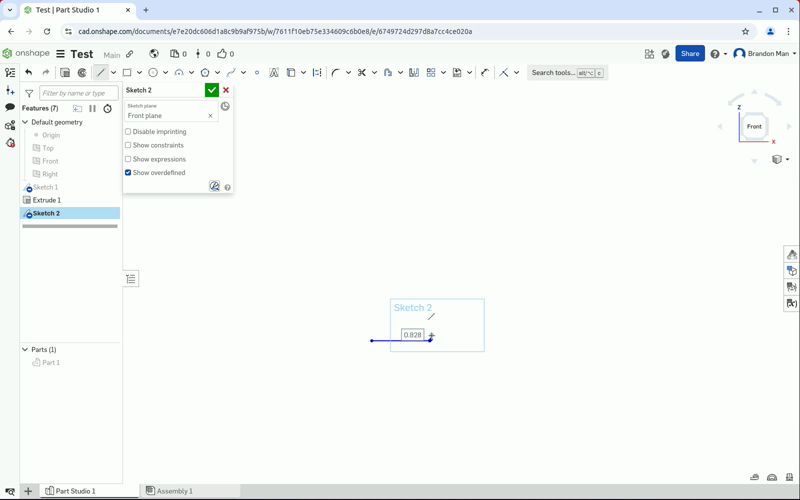
mouse_move(461, 335)
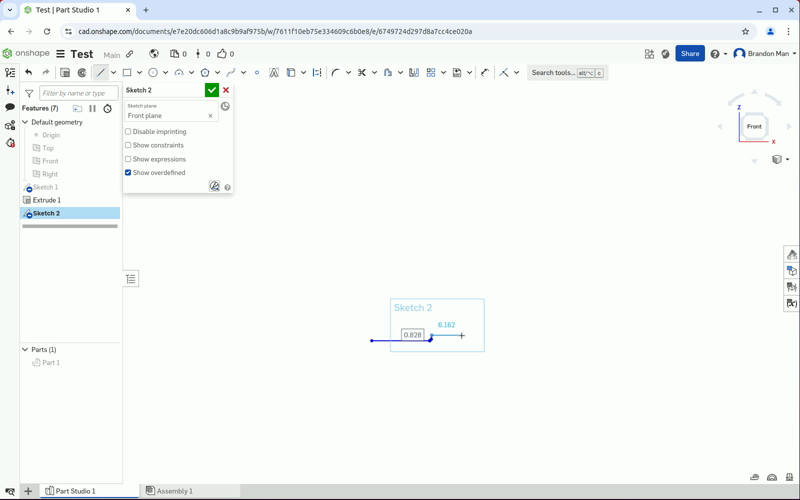
mouse_move(437, 336)
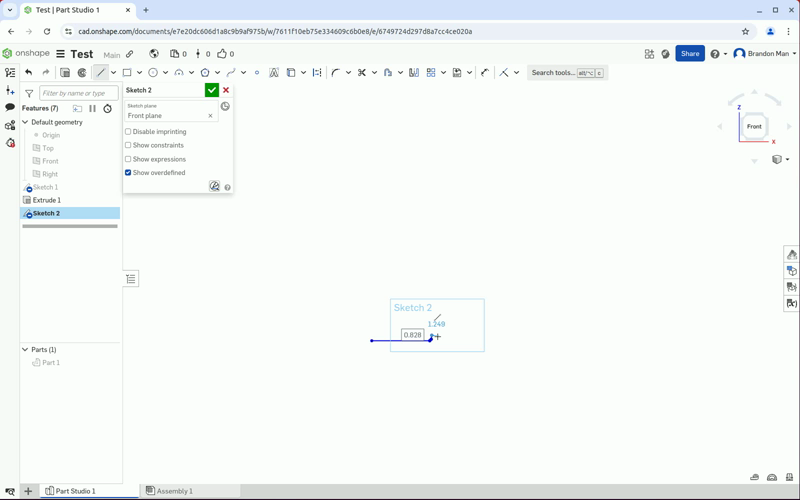
scroll(6)
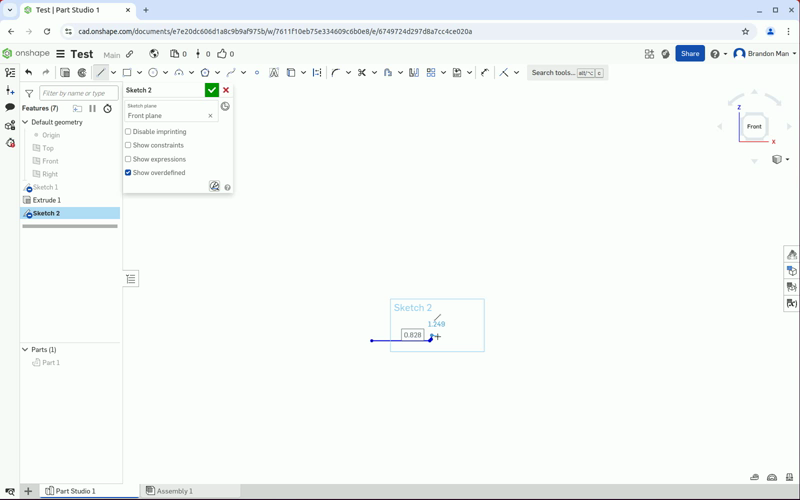
scroll(6)
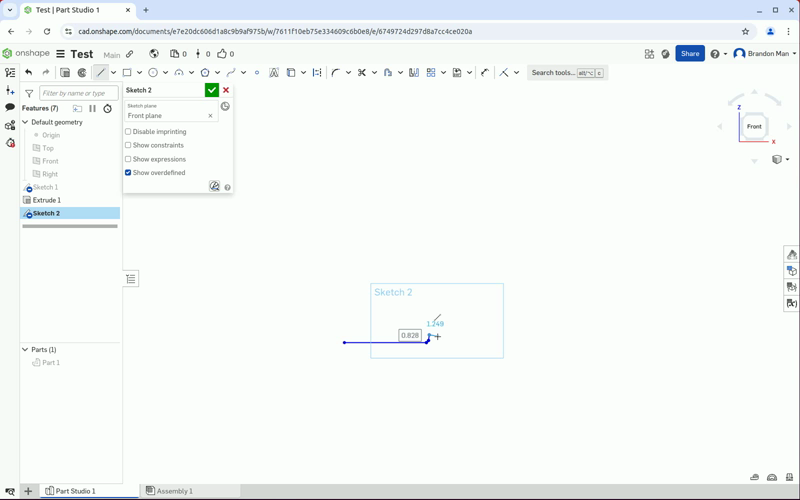
scroll(6)
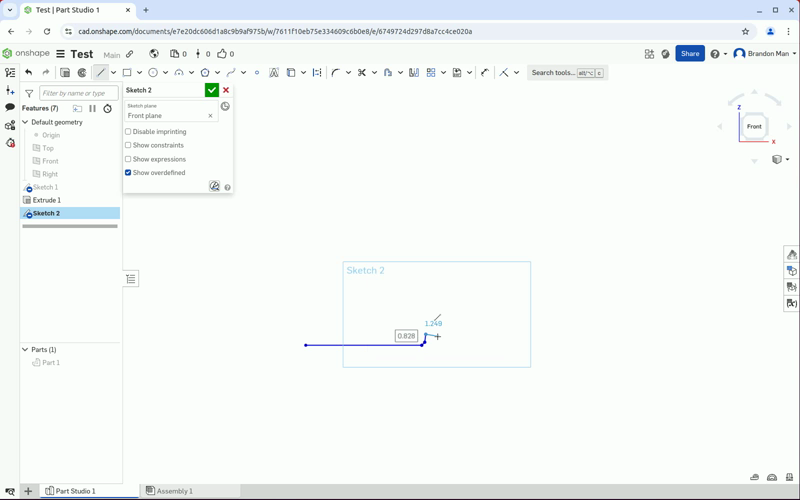
scroll(6)
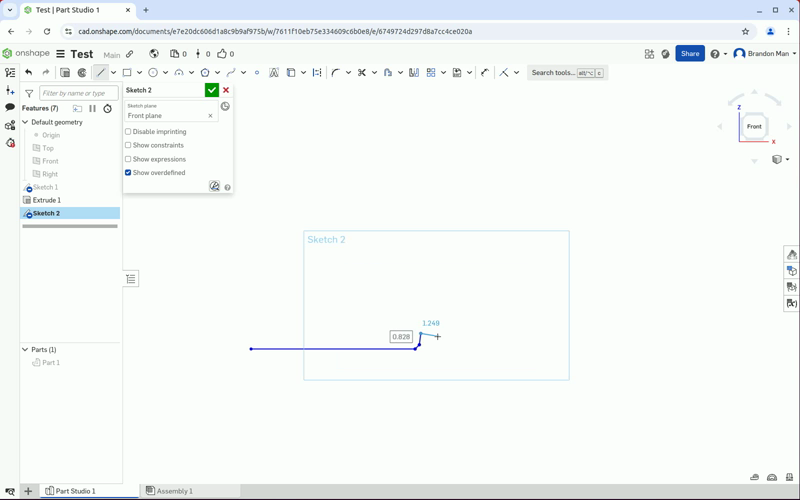
scroll(6)
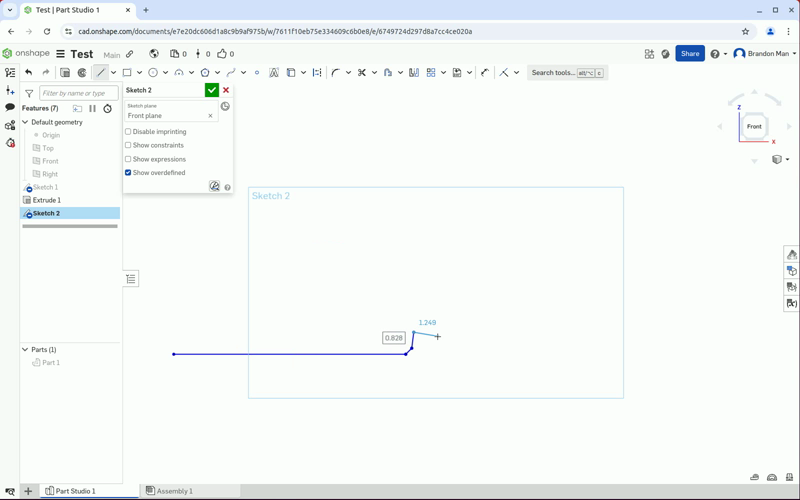
scroll(6)
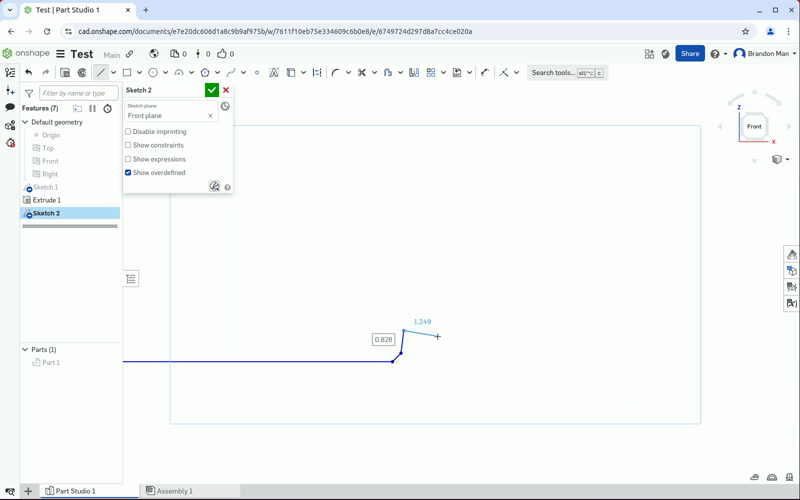
scroll(6)
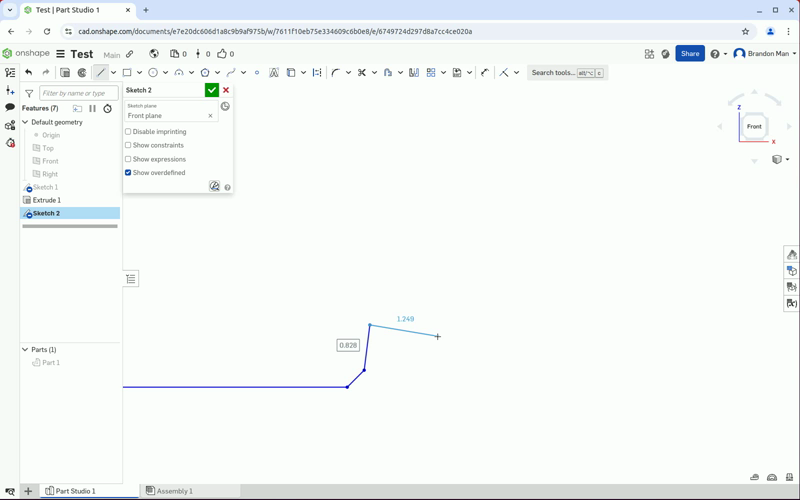
click(437, 336)
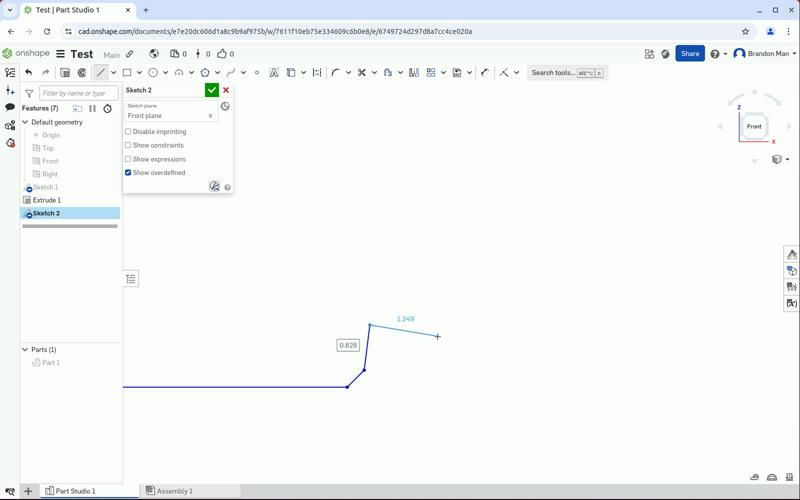
scroll(-6)
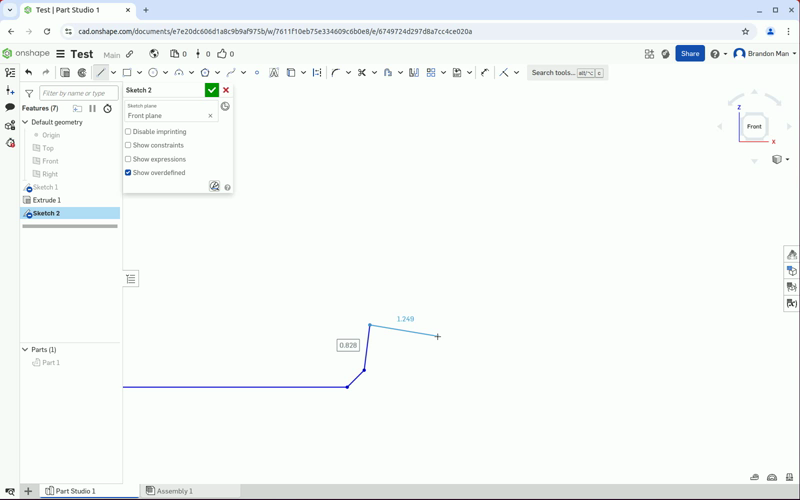
scroll(-6)
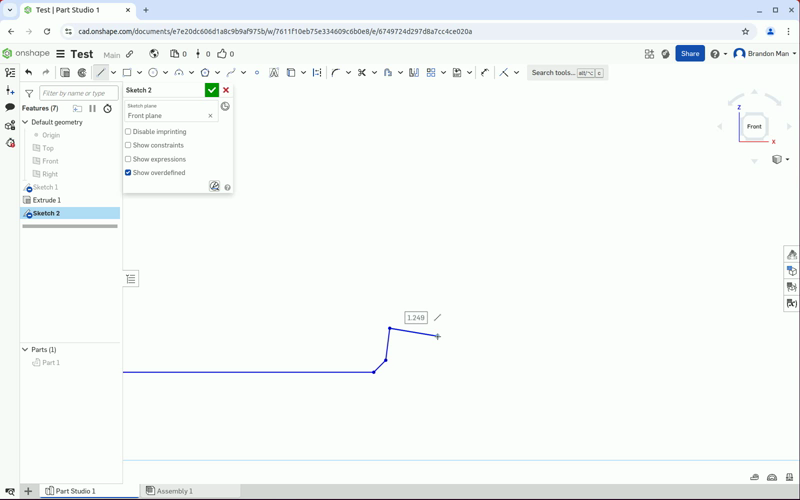
scroll(-6)
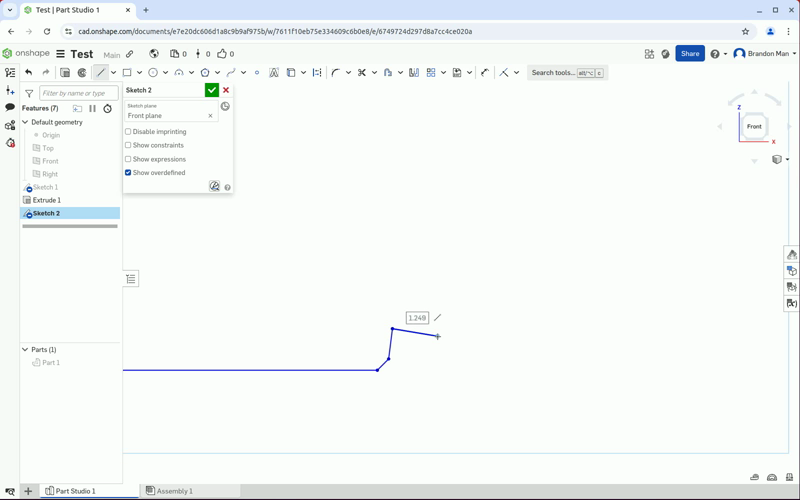
scroll(-6)
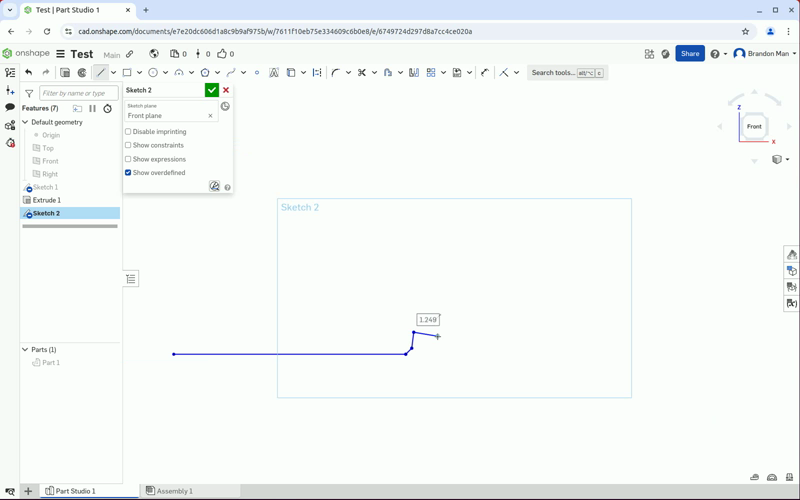
scroll(-6)
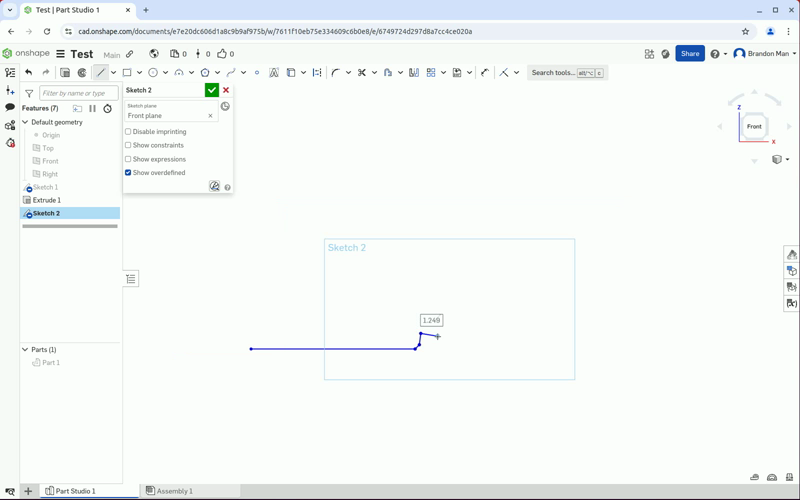
scroll(-6)
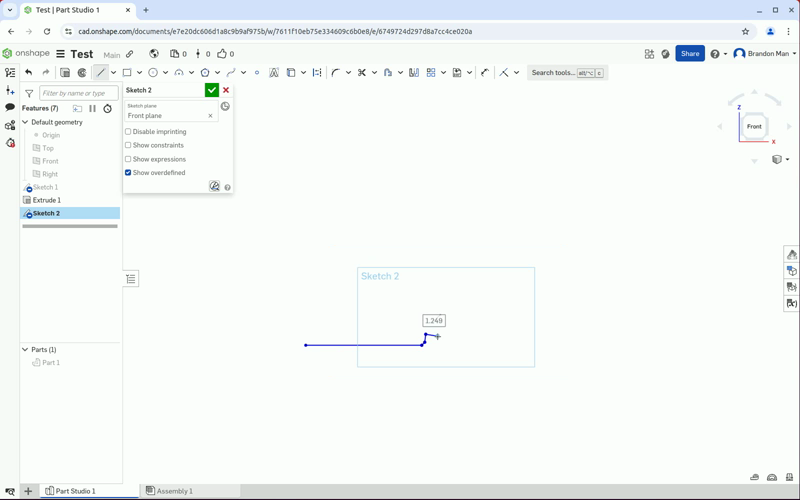
scroll(-6)
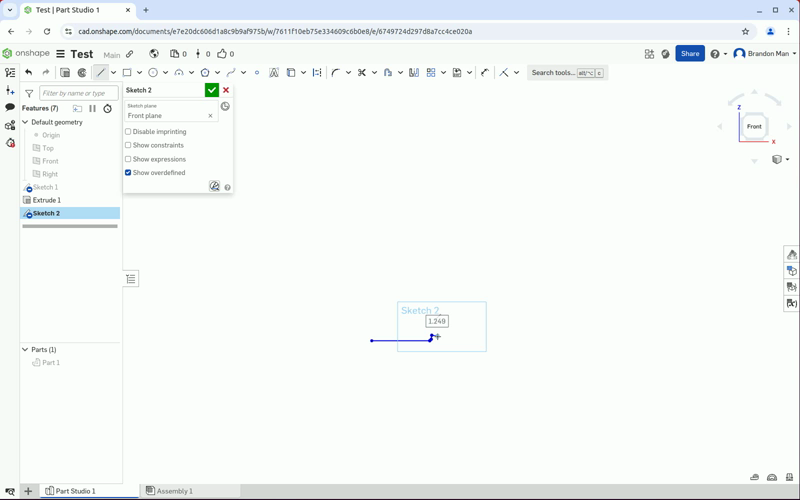
key_up(shift)
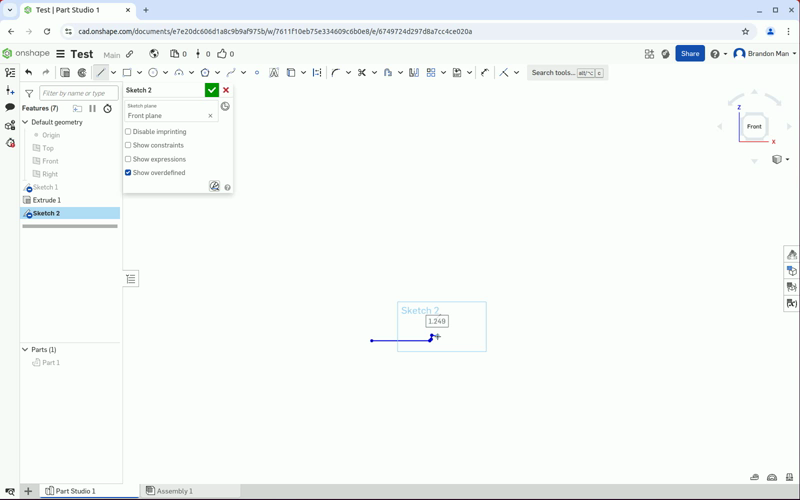
key_down(shift)
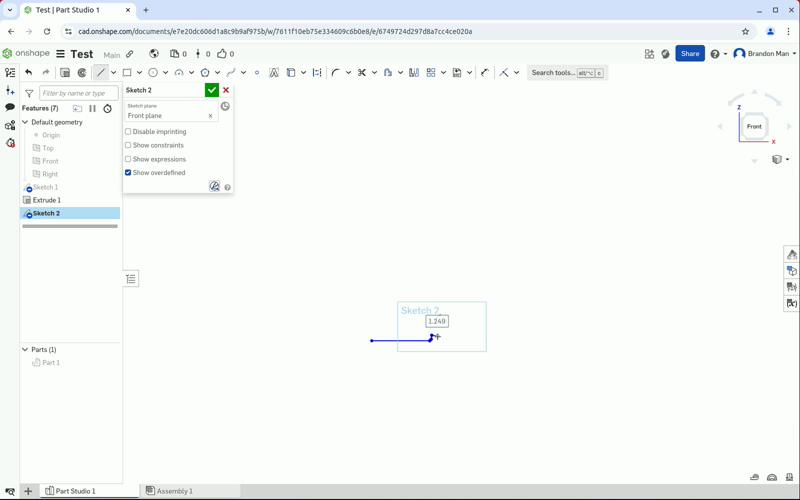
mouse_move(467, 336)
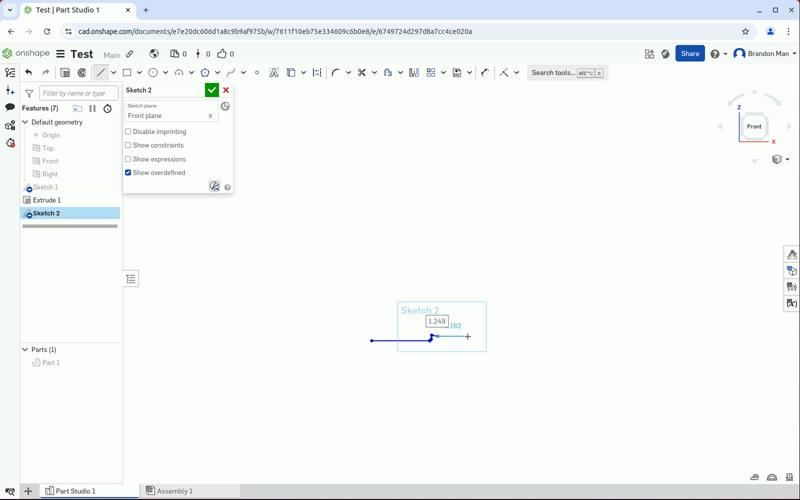
mouse_move(442, 333)
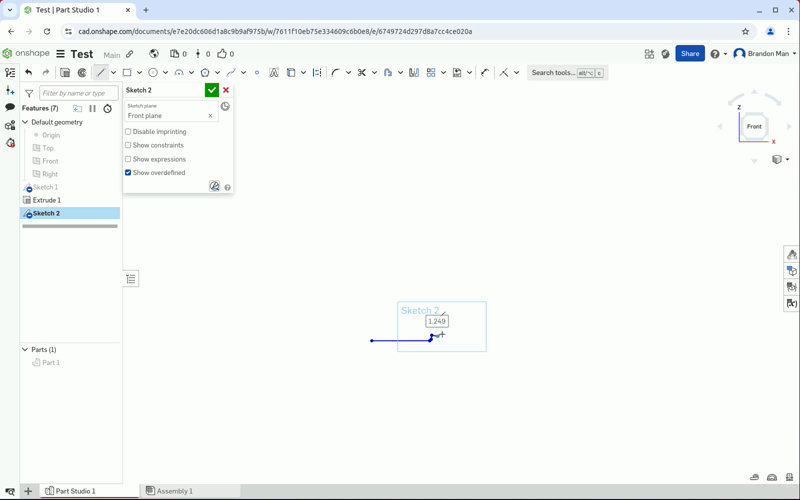
scroll(6)
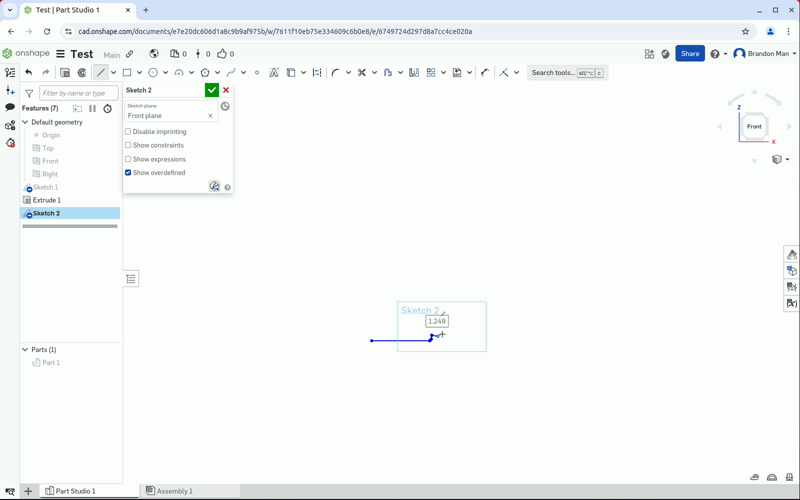
scroll(6)
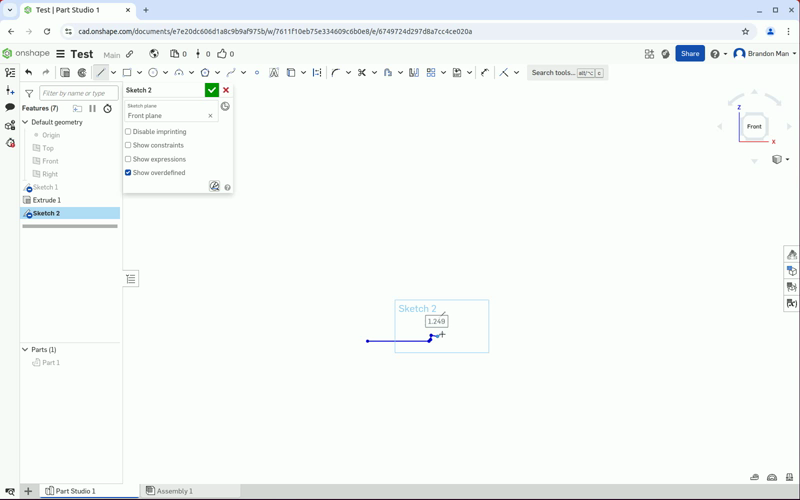
scroll(6)
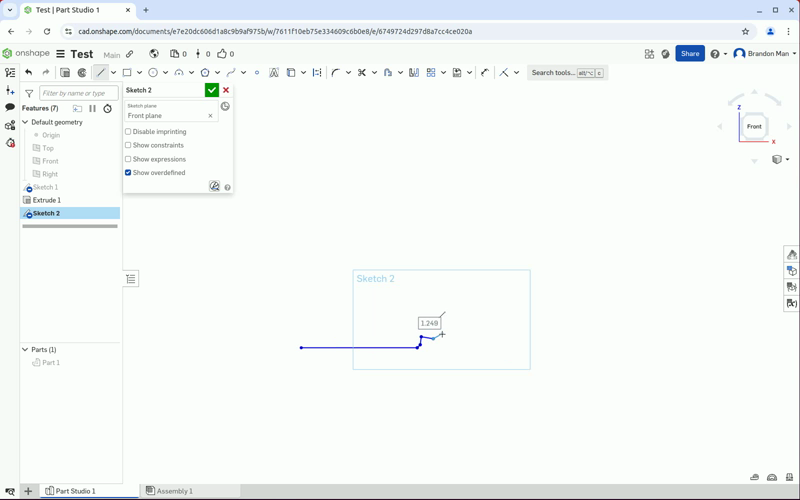
scroll(6)
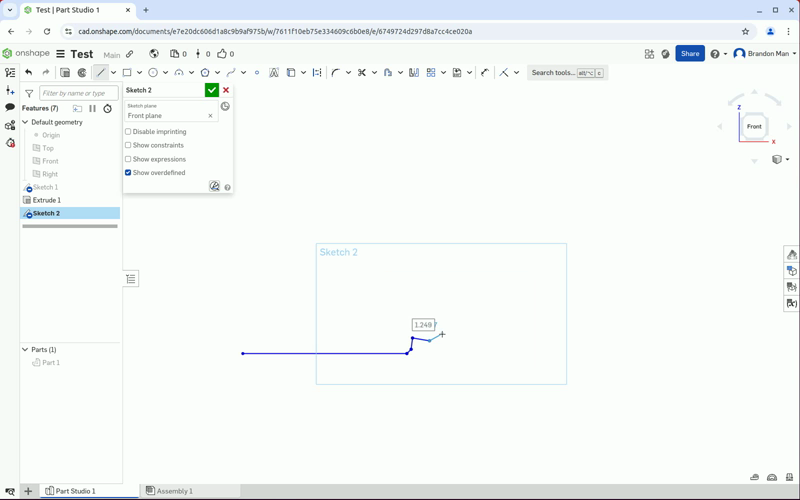
scroll(6)
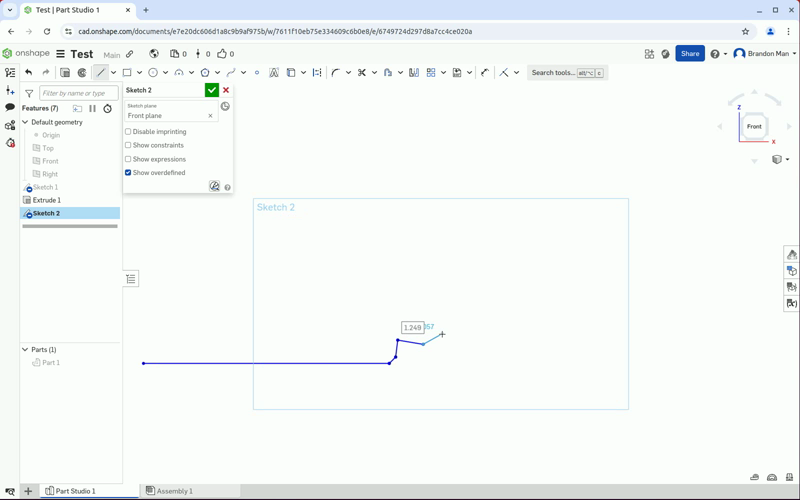
scroll(6)
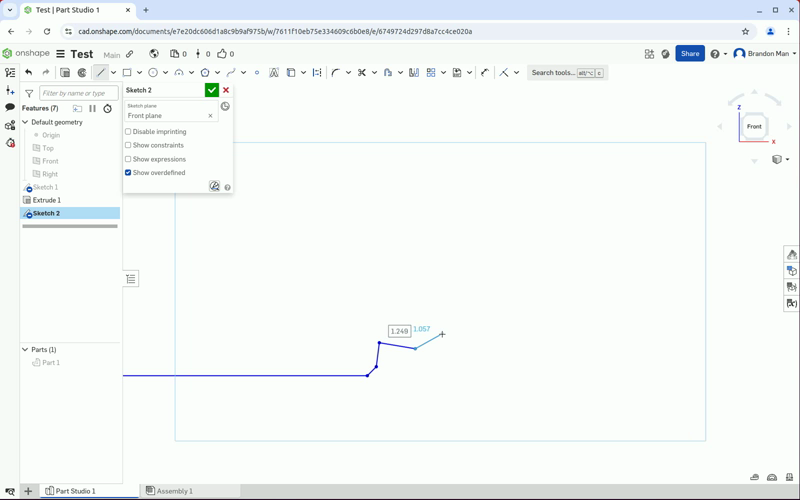
scroll(6)
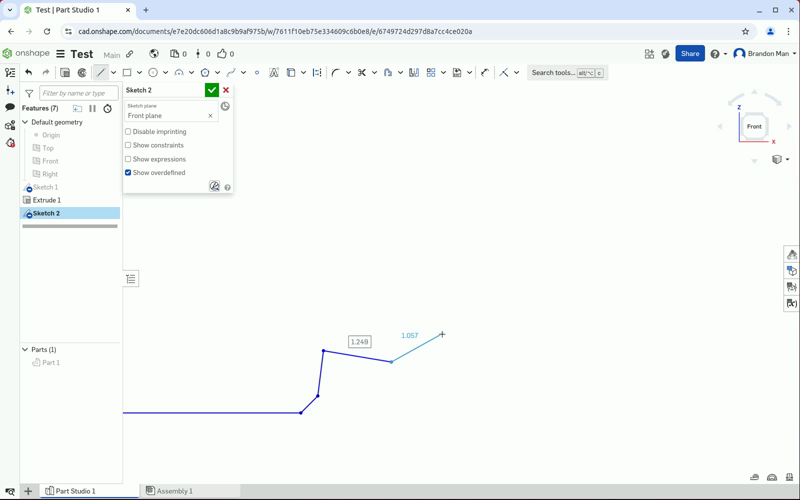
click(442, 333)
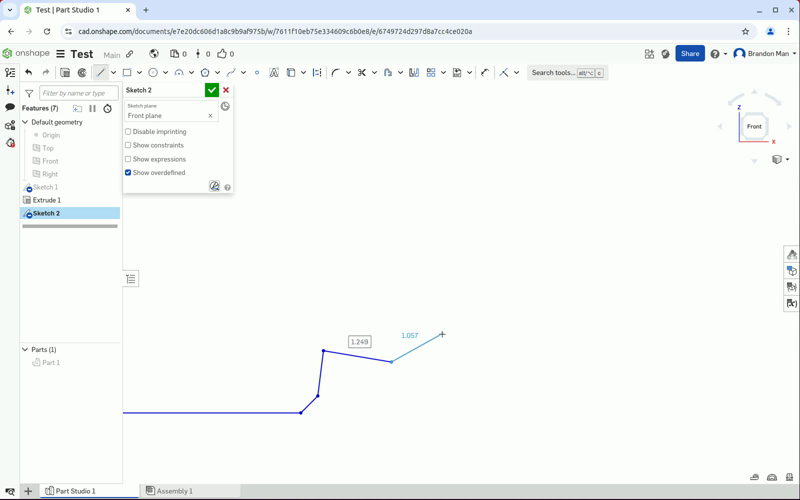
scroll(-6)
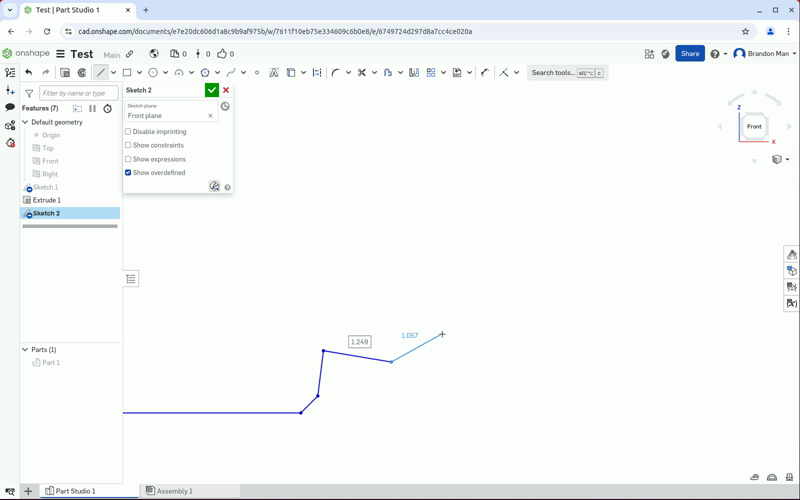
scroll(-6)
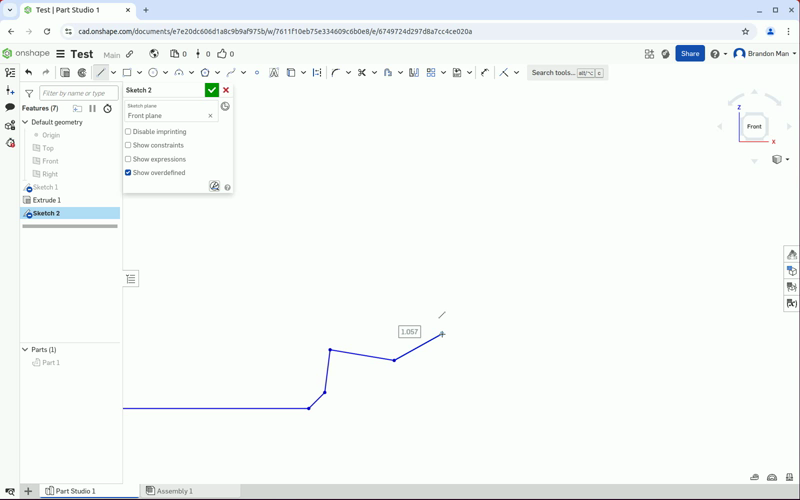
scroll(-6)
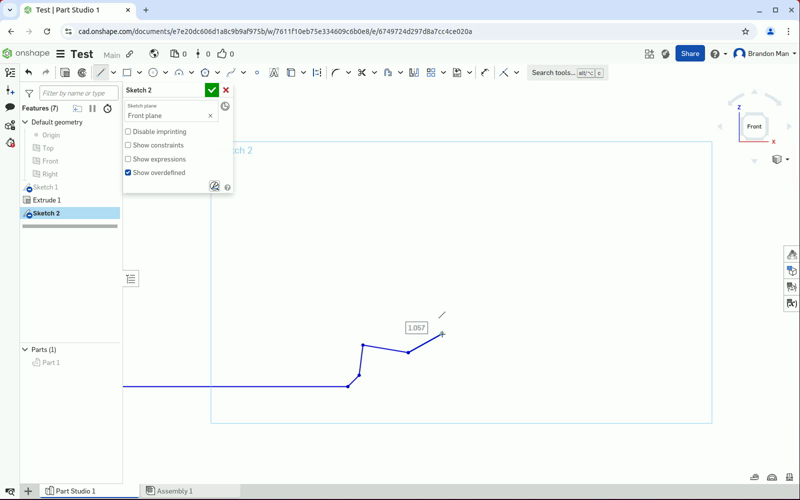
scroll(-6)
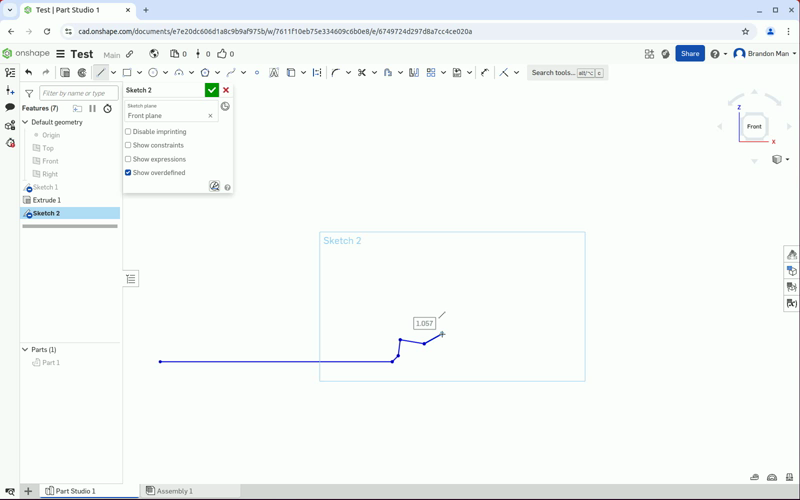
scroll(-6)
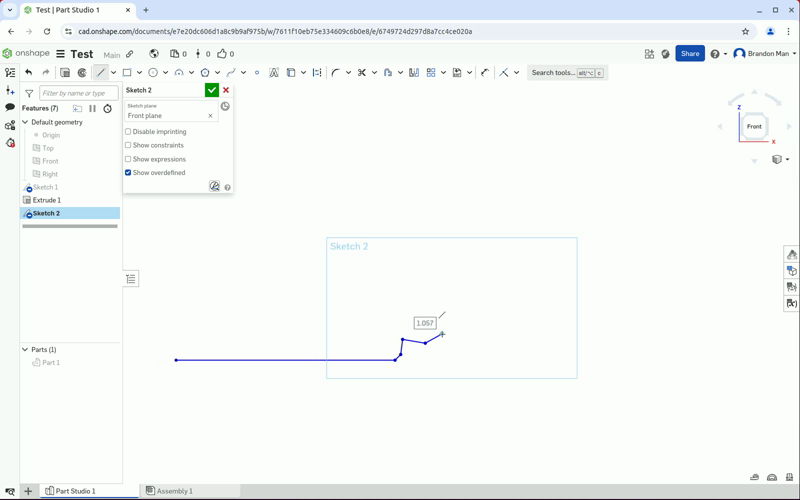
scroll(-6)
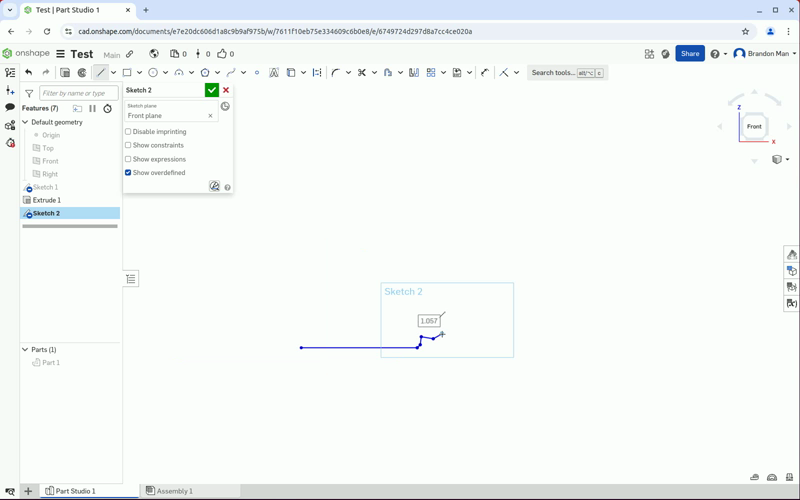
scroll(-6)
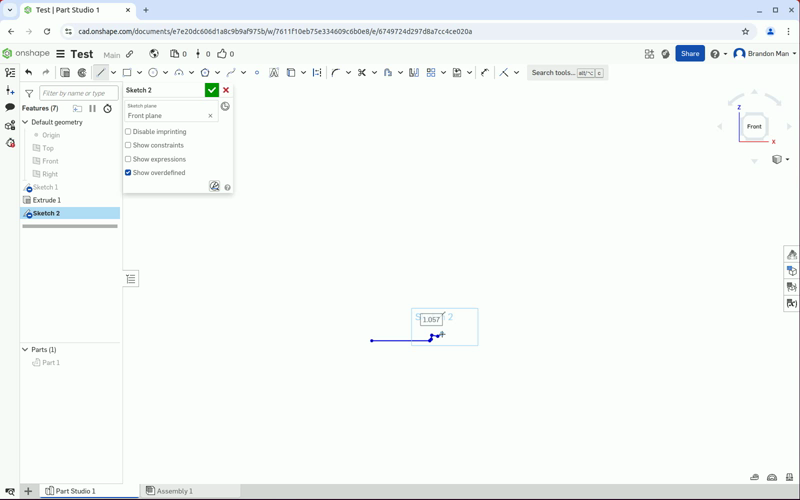
key_up(shift)
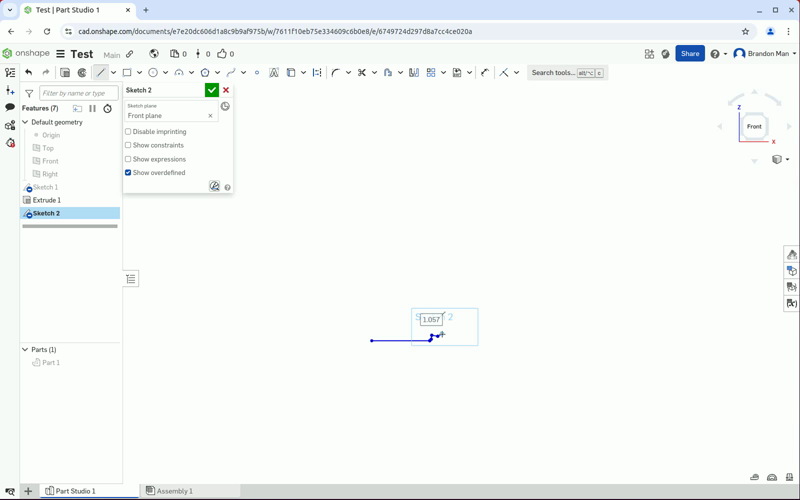
key_down(shift)
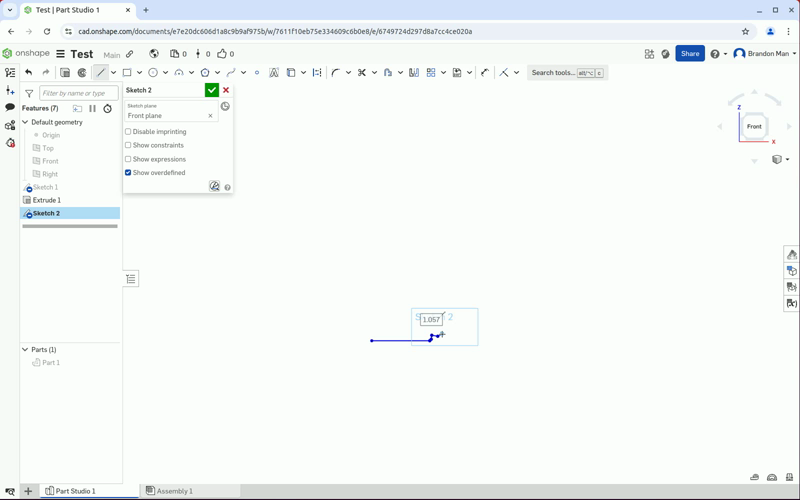
mouse_move(472, 333)
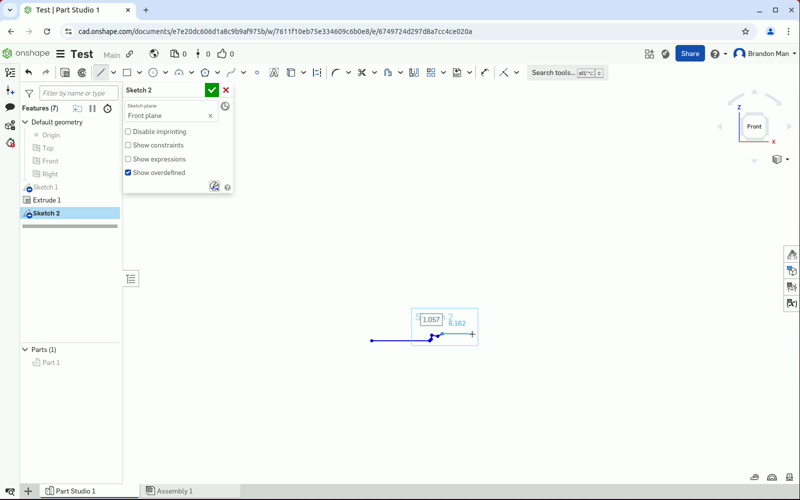
mouse_move(442, 323)
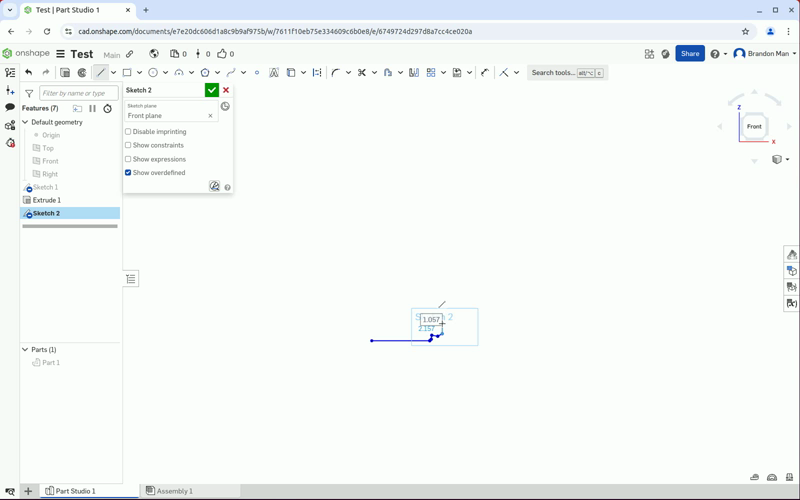
click(442, 323)
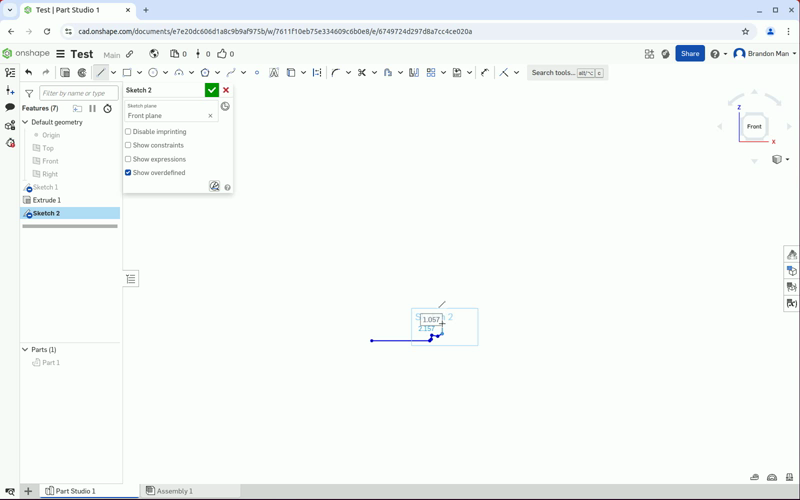
key_up(shift)
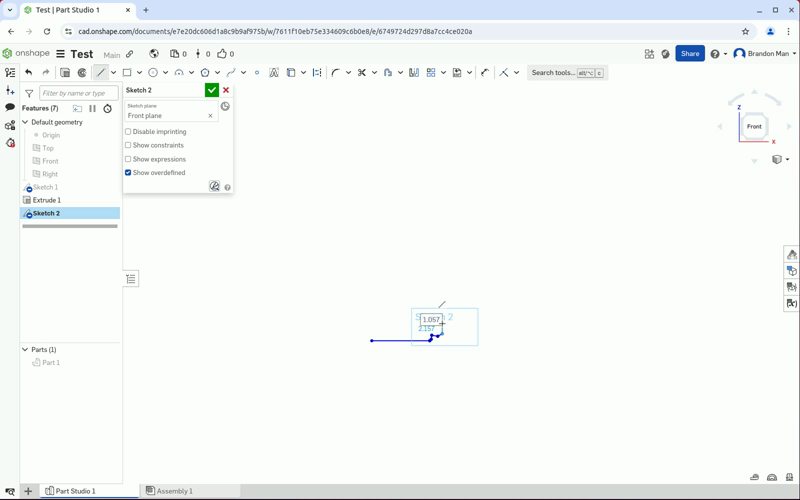
key_down(shift)
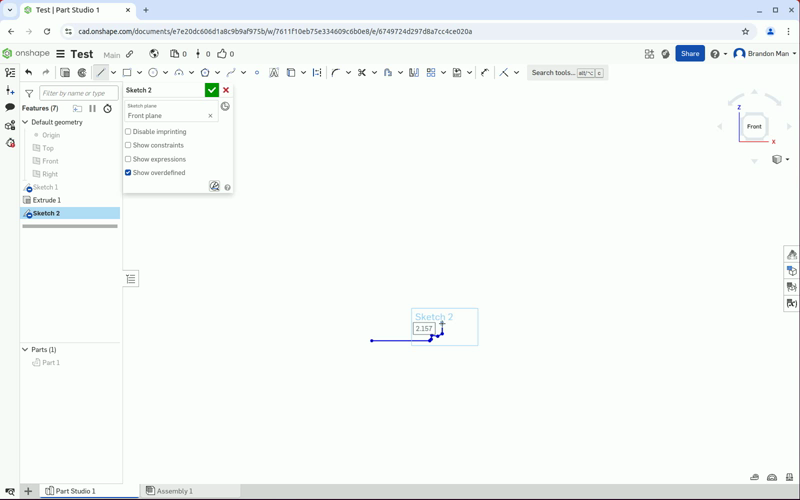
mouse_move(371, 323)
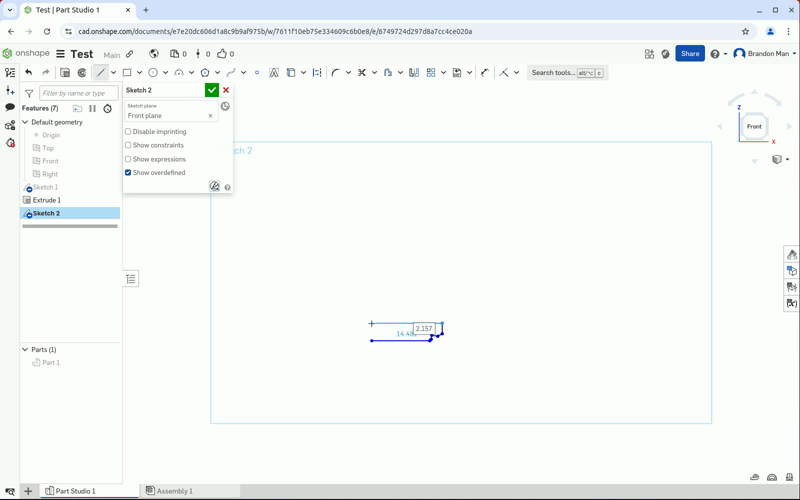
click(371, 323)
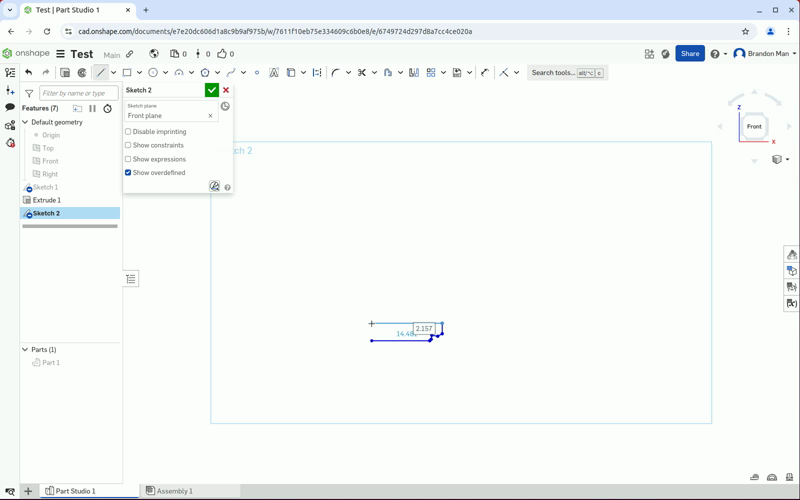
key_up(shift)
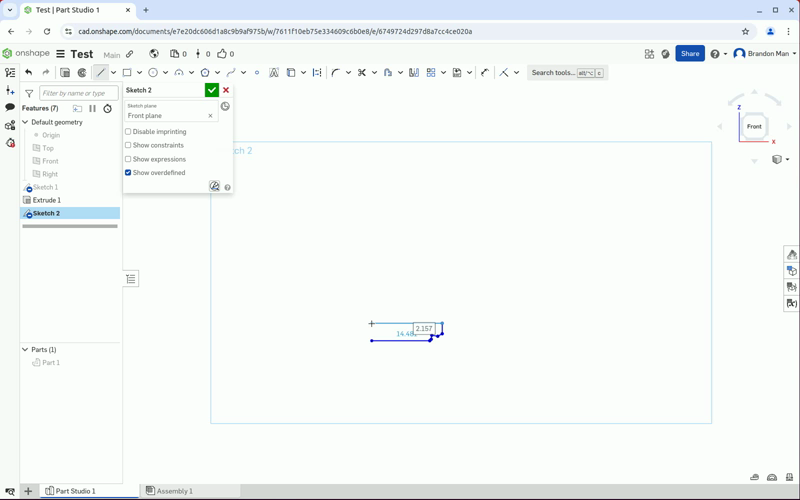
key_down(shift)
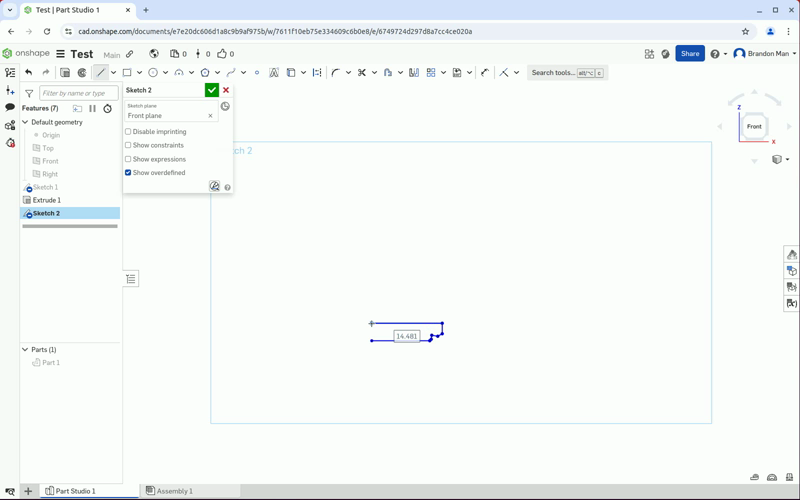
mouse_move(401, 323)
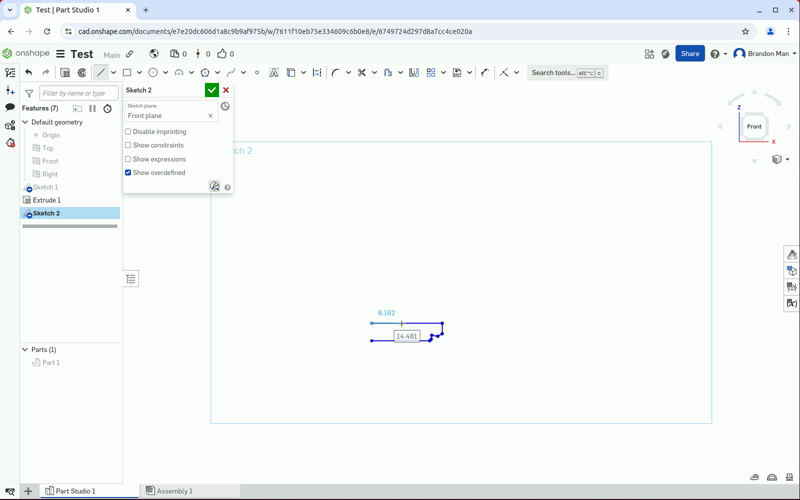
mouse_move(371, 328)
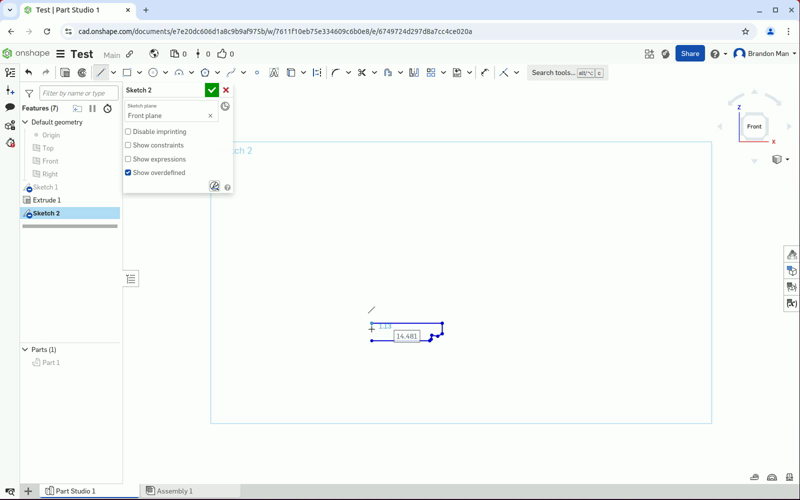
scroll(6)
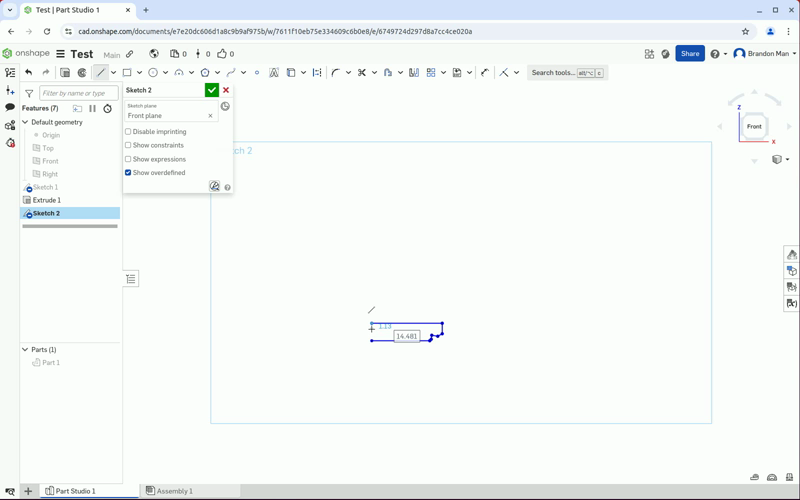
scroll(6)
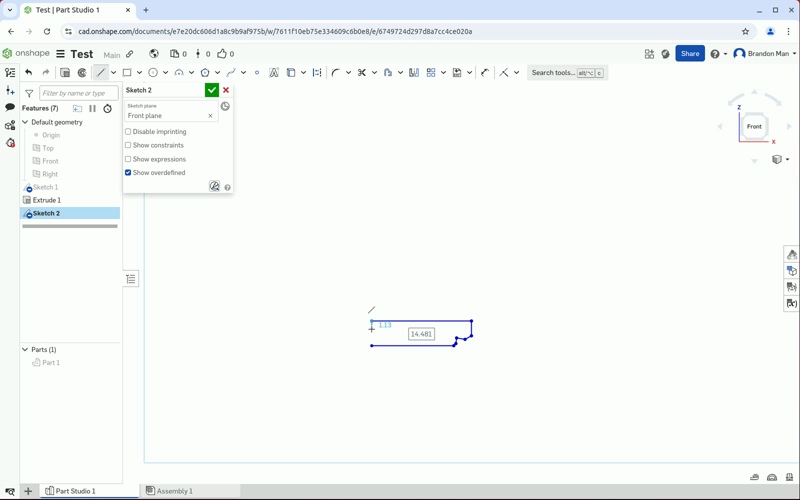
scroll(6)
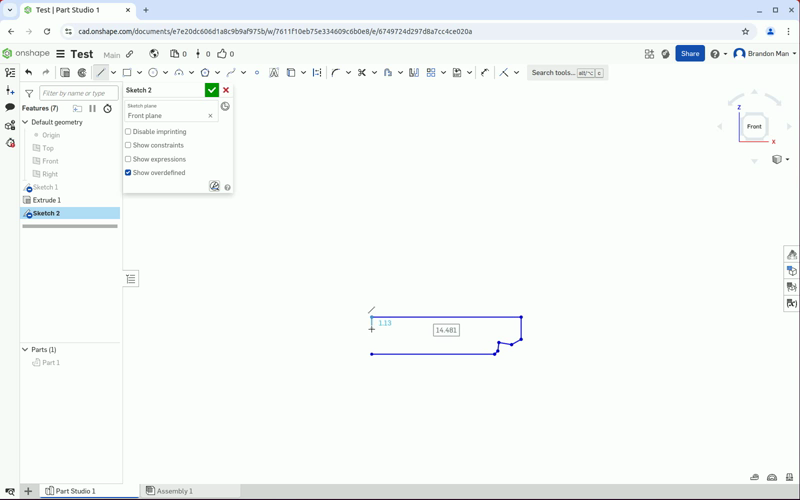
scroll(6)
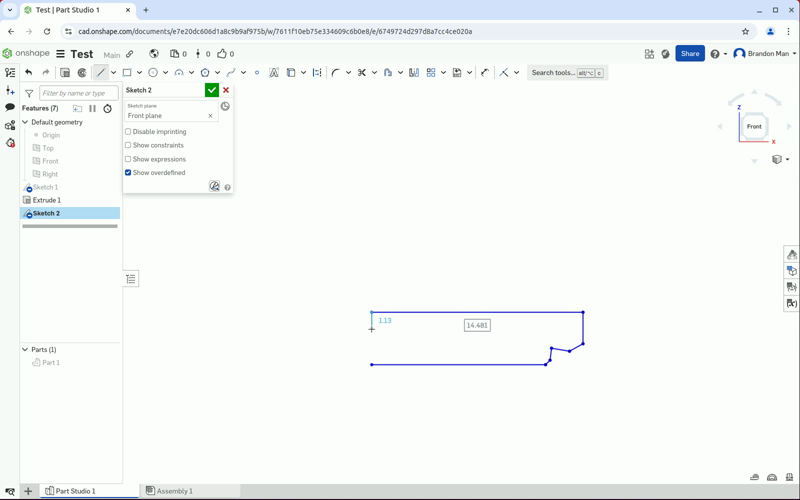
scroll(6)
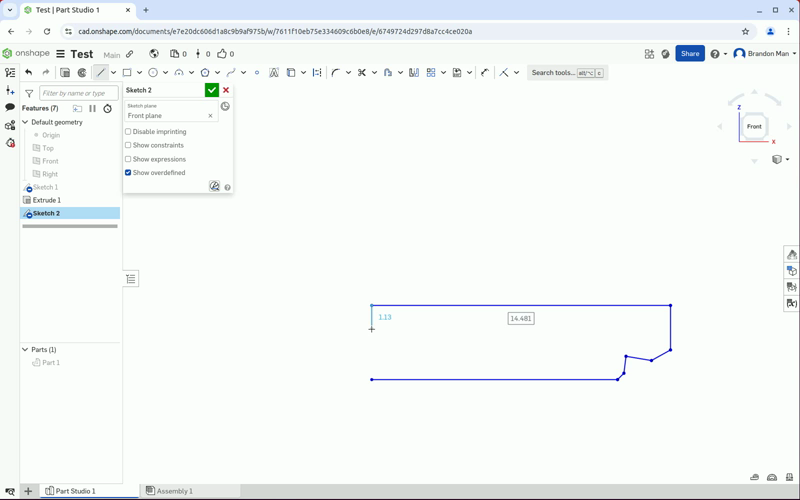
scroll(6)
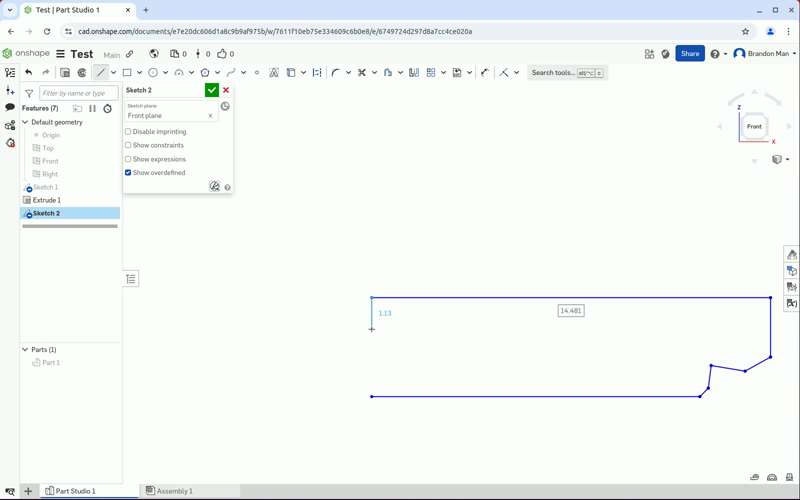
scroll(6)
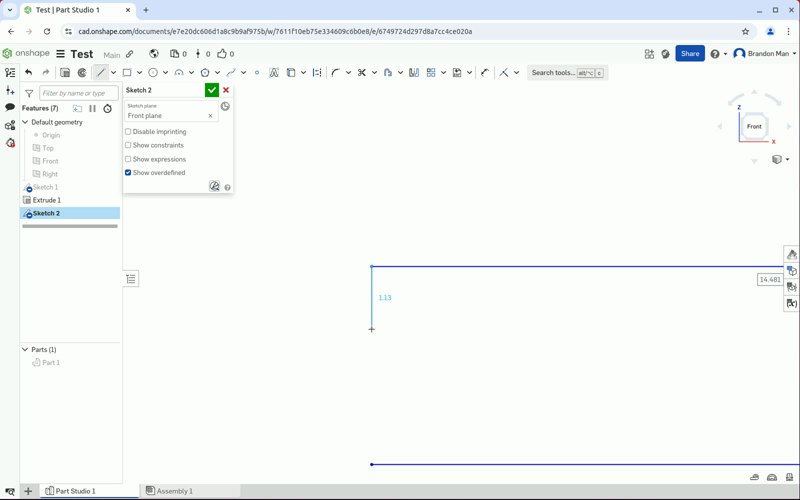
click(371, 328)
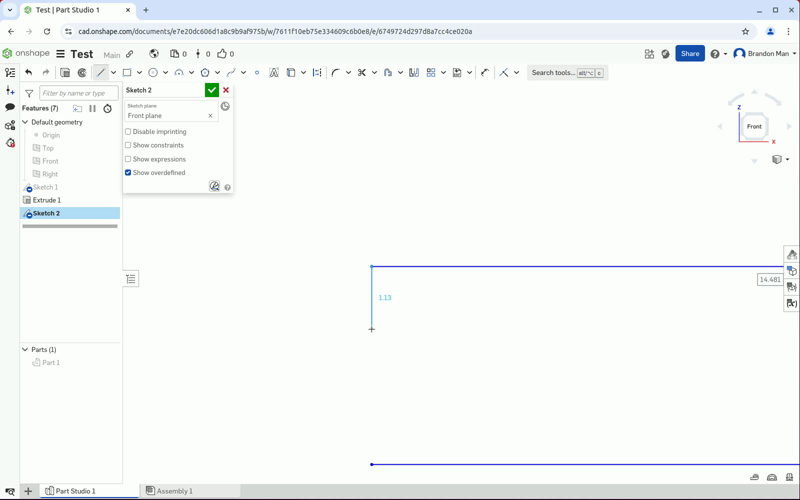
scroll(-6)
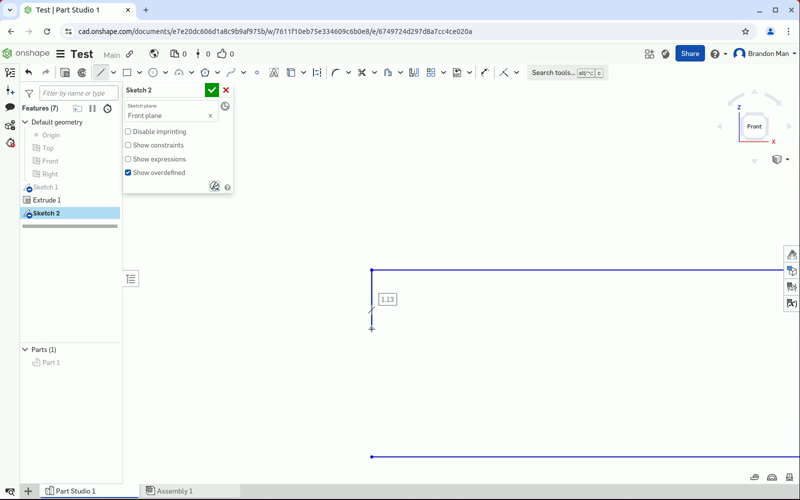
scroll(-6)
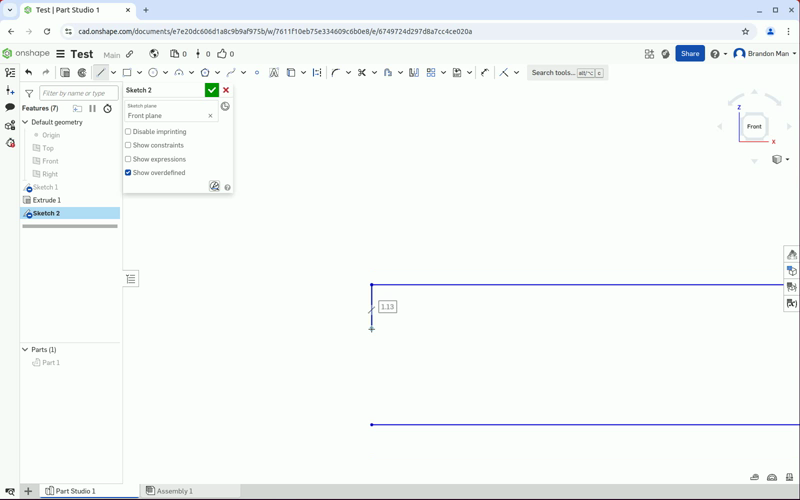
scroll(-6)
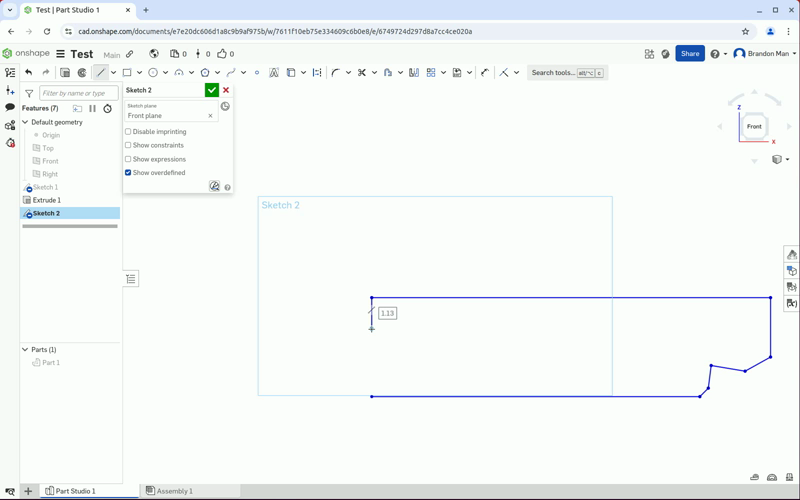
scroll(-6)
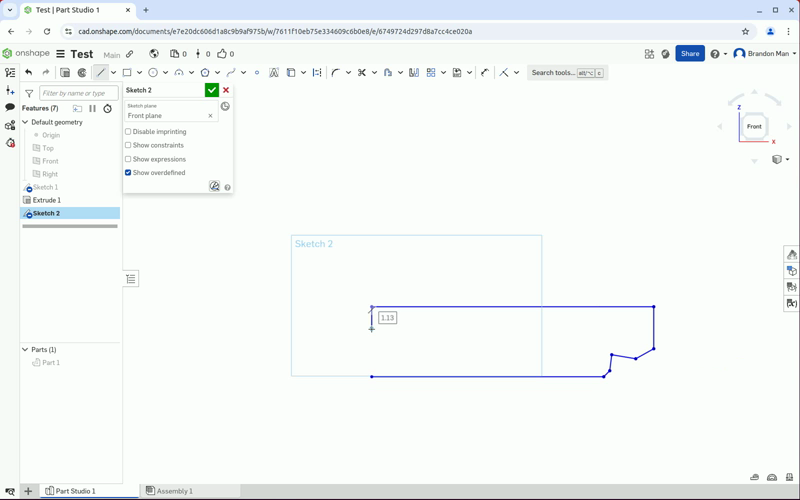
scroll(-6)
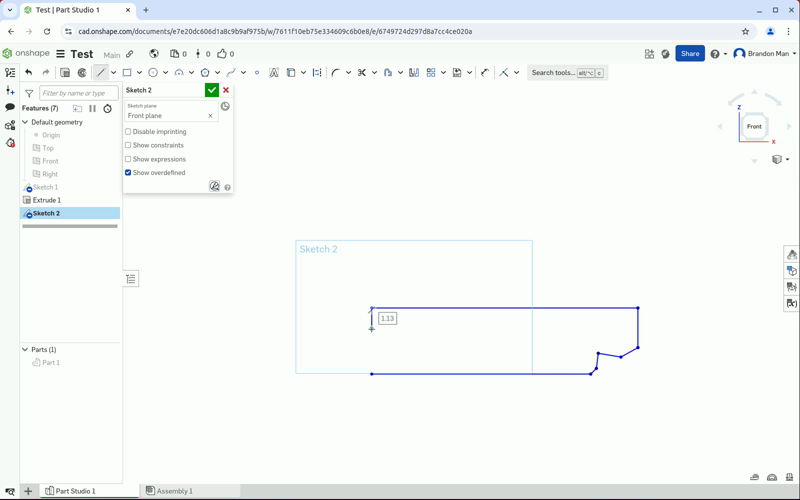
scroll(-6)
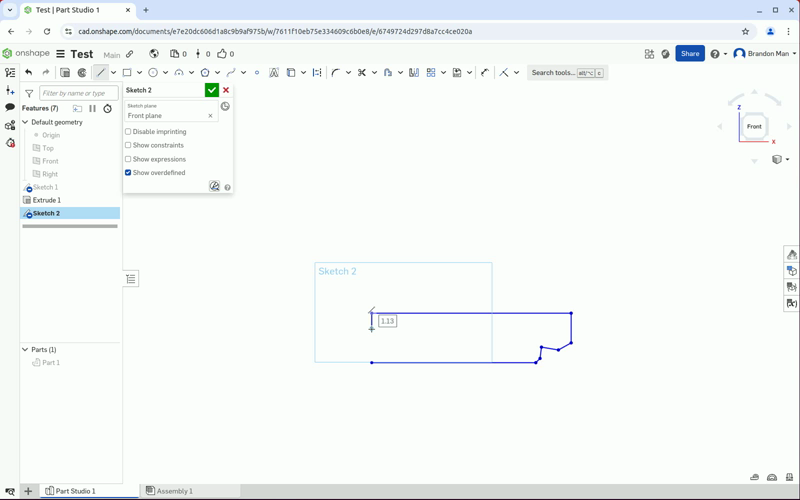
scroll(-6)
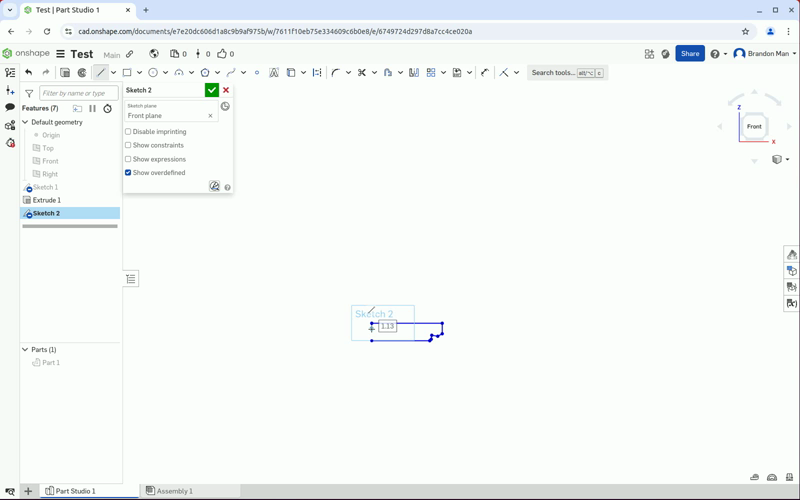
key_up(shift)
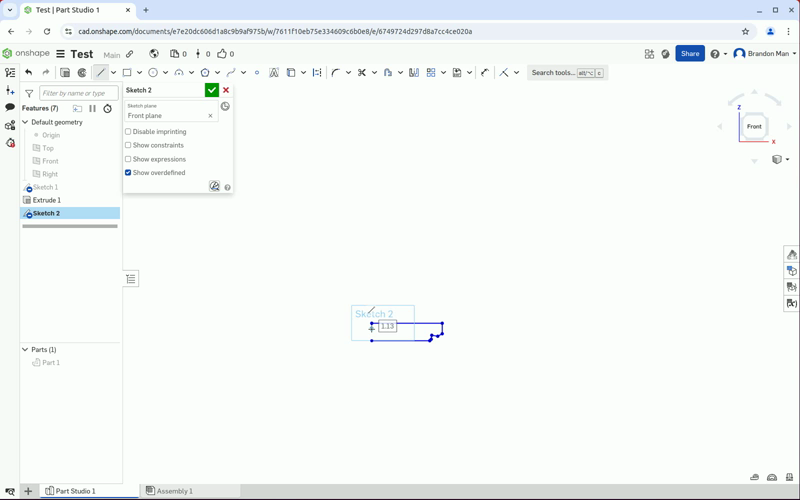
key_down(shift)
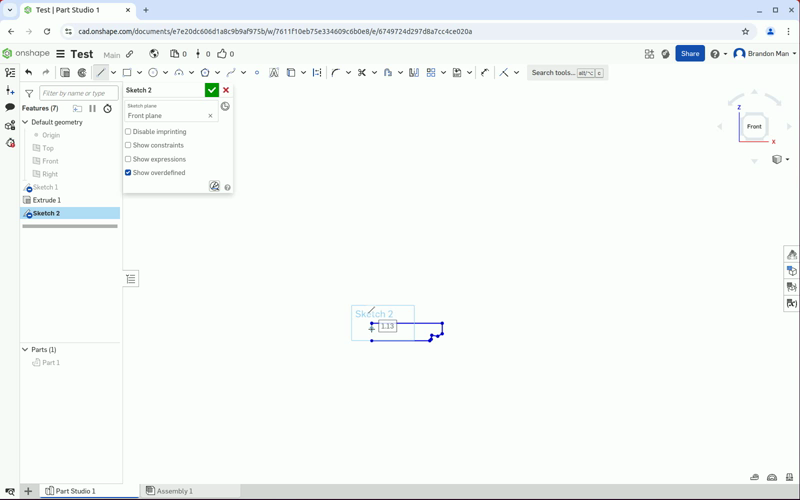
mouse_move(401, 328)
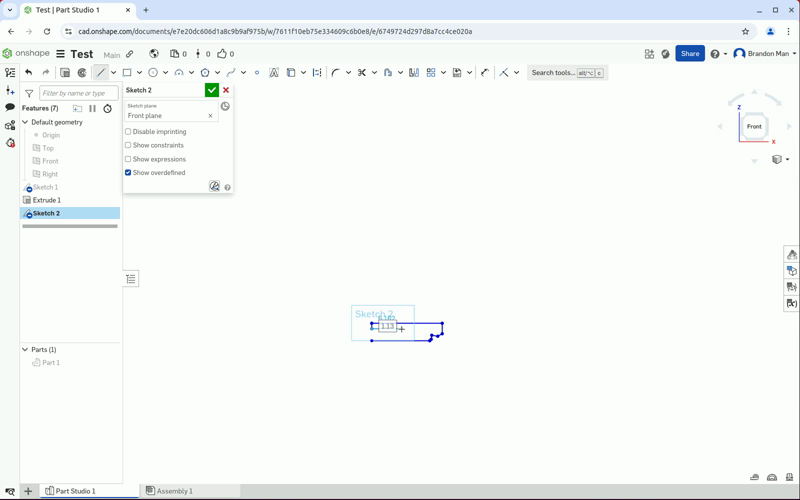
mouse_move(371, 331)
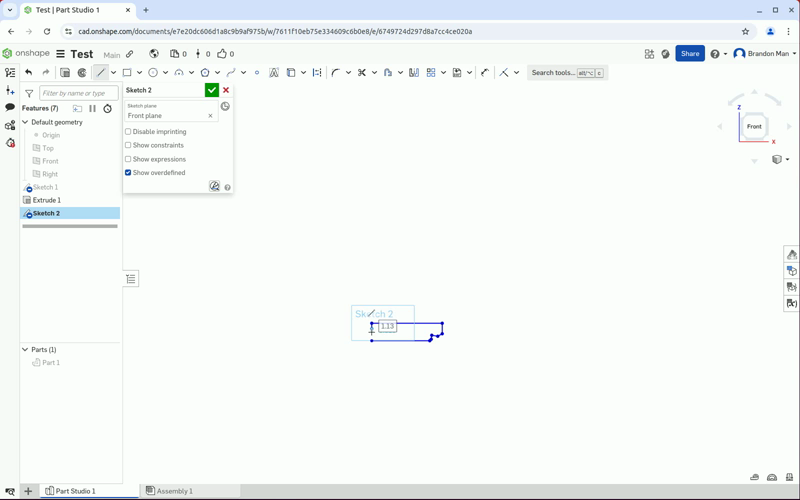
scroll(6)
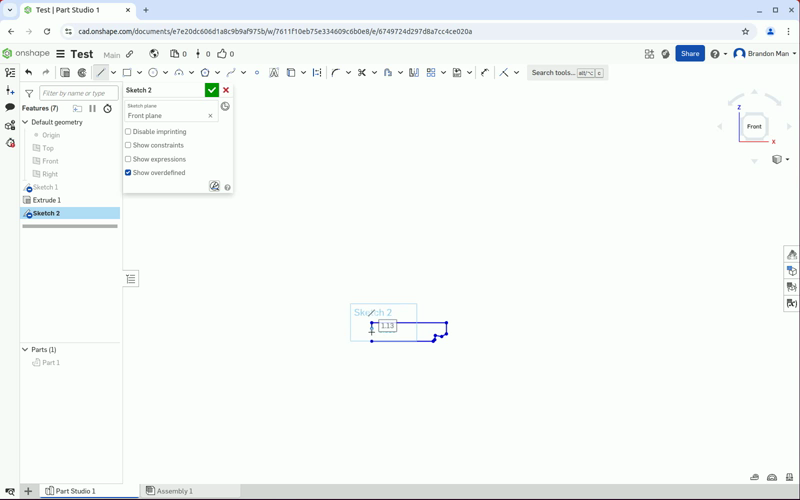
scroll(6)
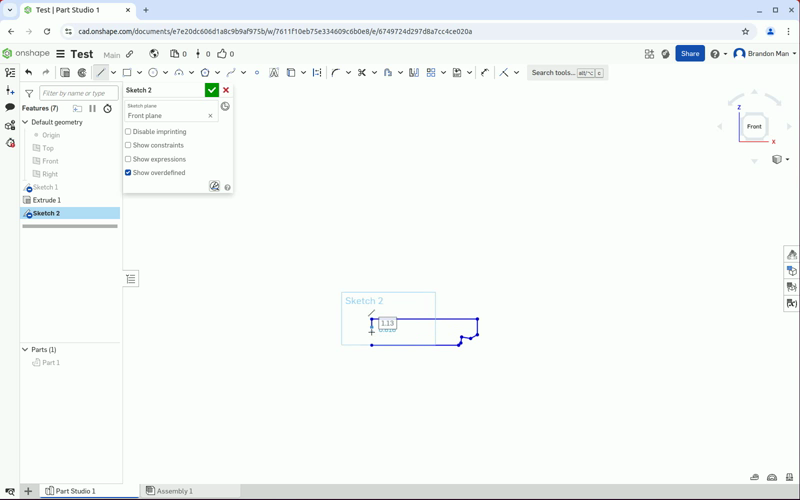
scroll(6)
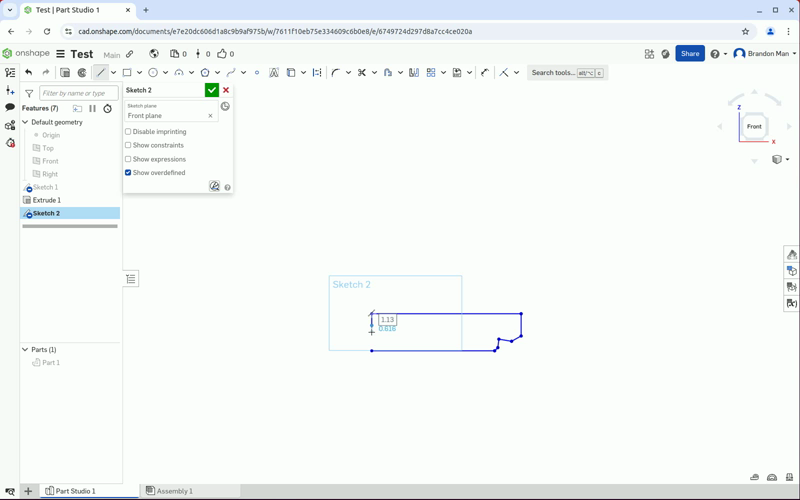
scroll(6)
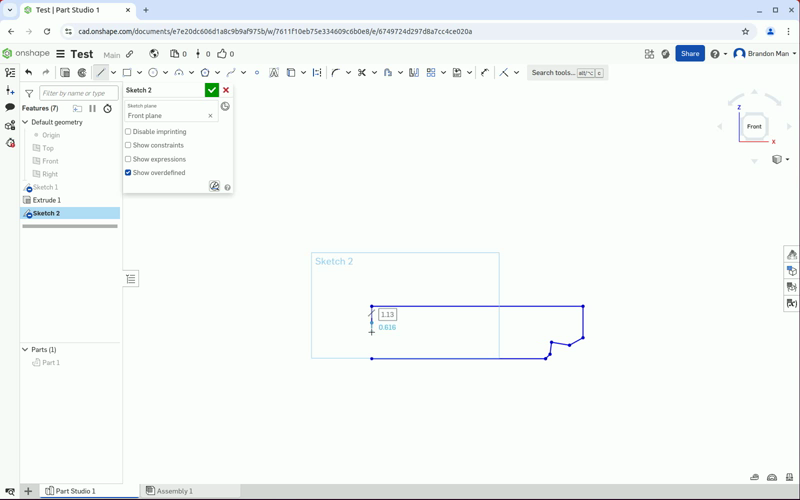
scroll(6)
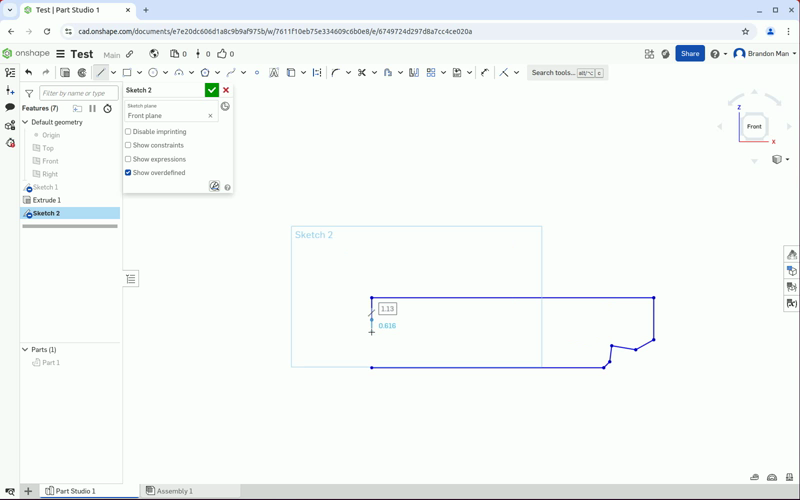
scroll(6)
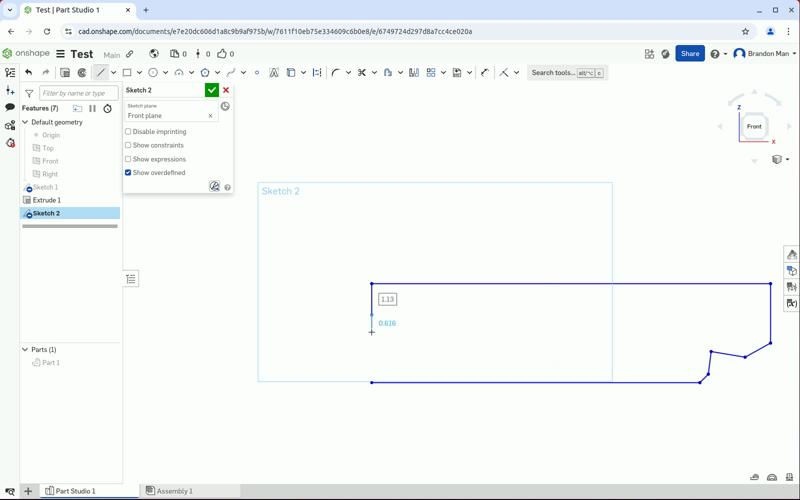
scroll(6)
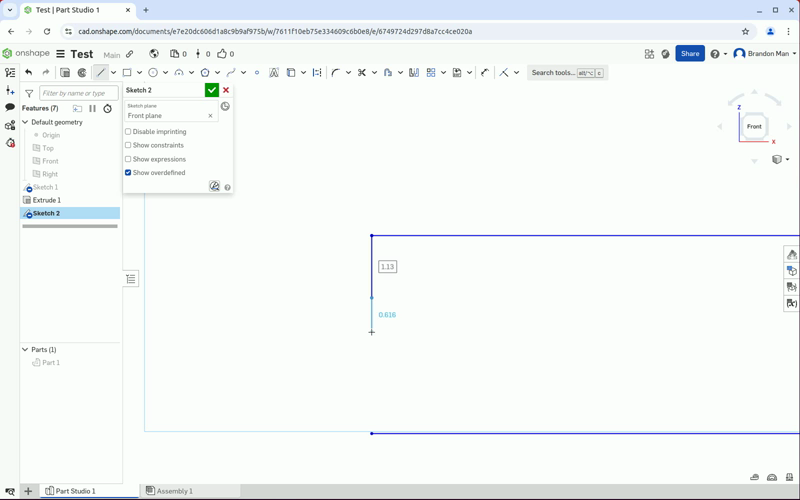
click(371, 331)
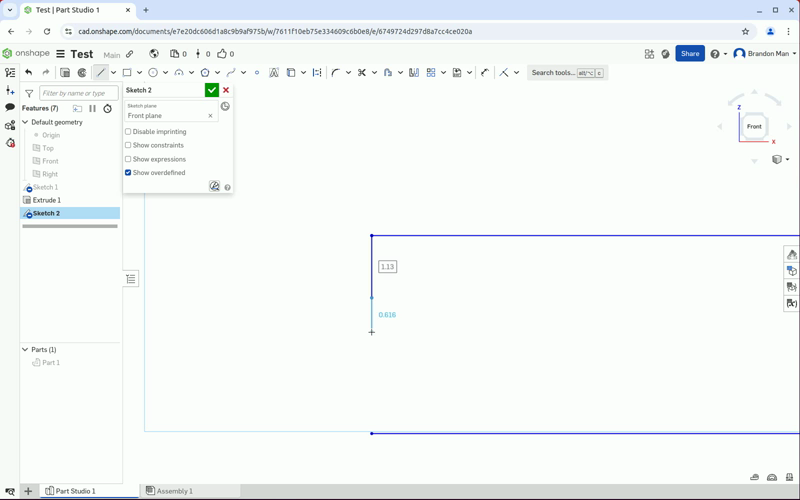
scroll(-6)
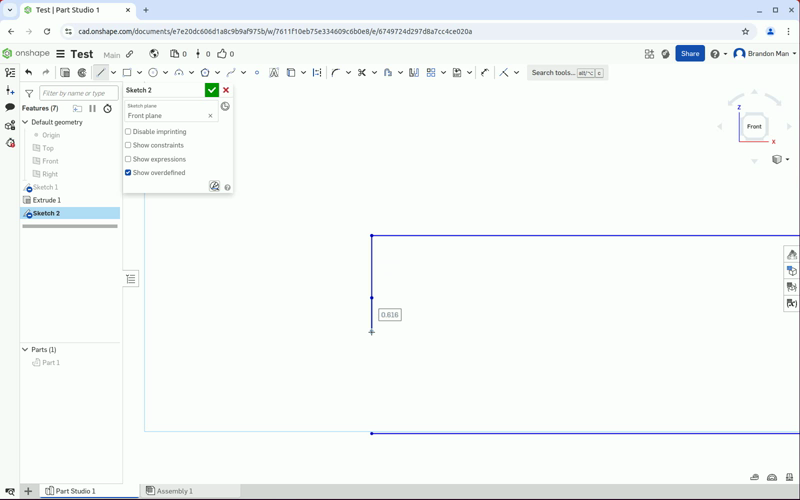
scroll(-6)
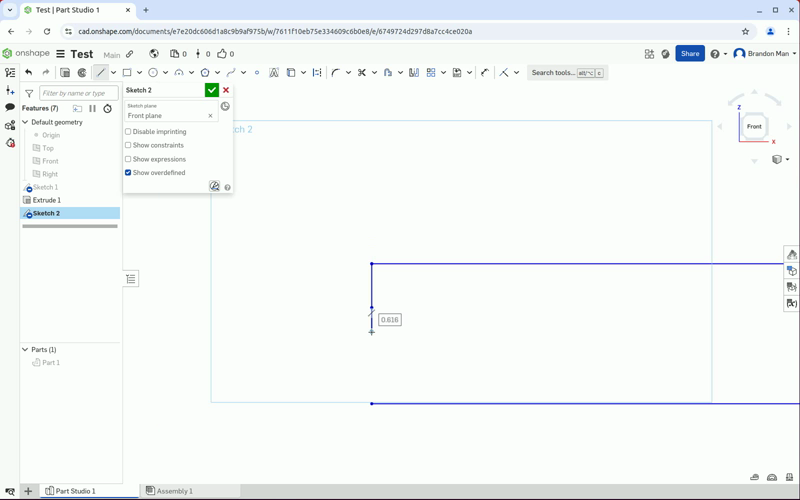
scroll(-6)
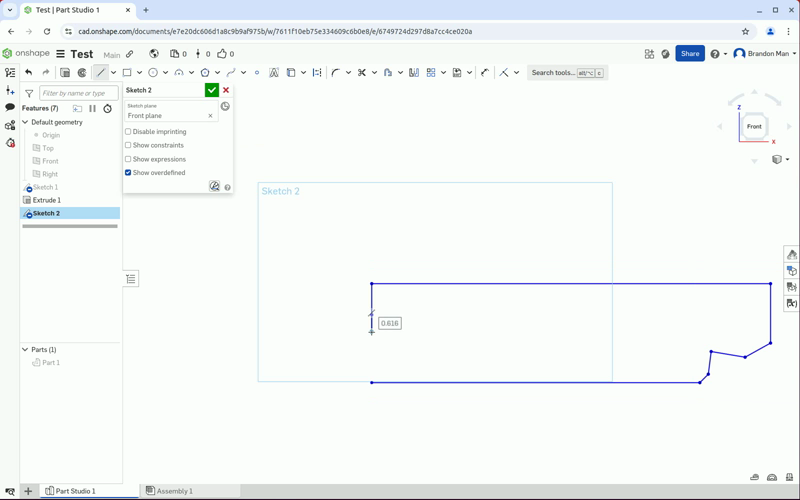
scroll(-6)
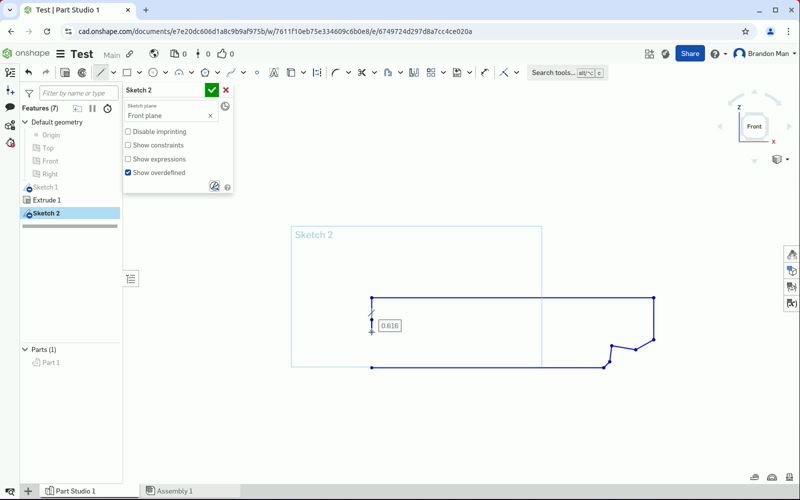
scroll(-6)
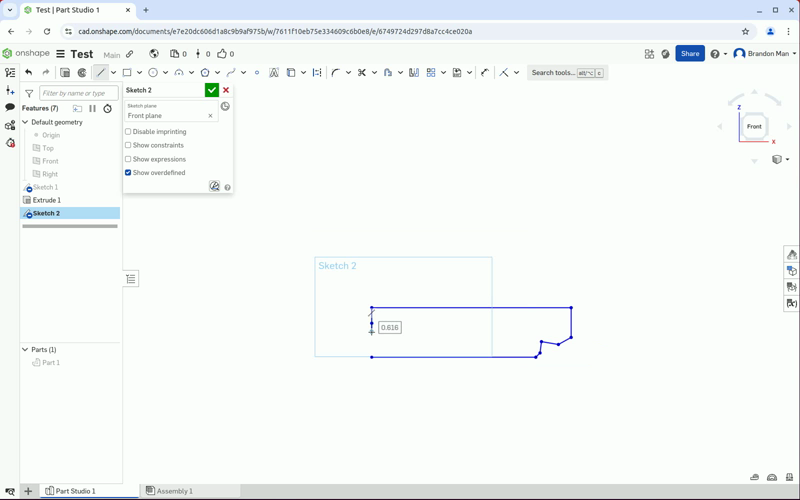
scroll(-6)
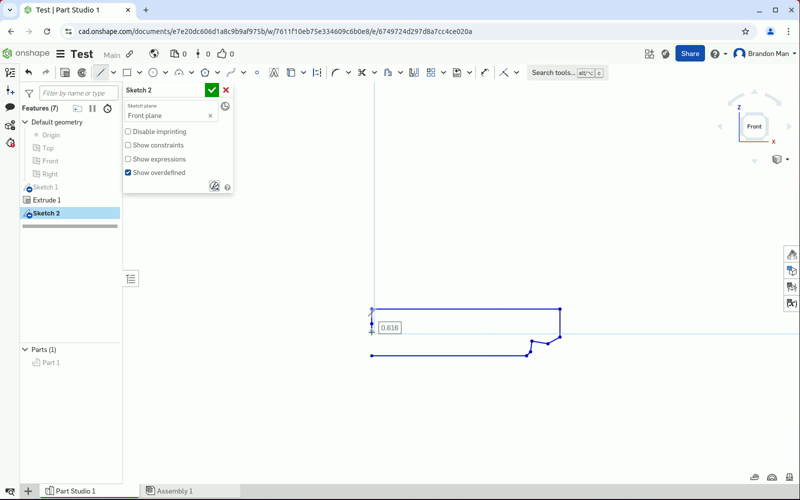
scroll(-6)
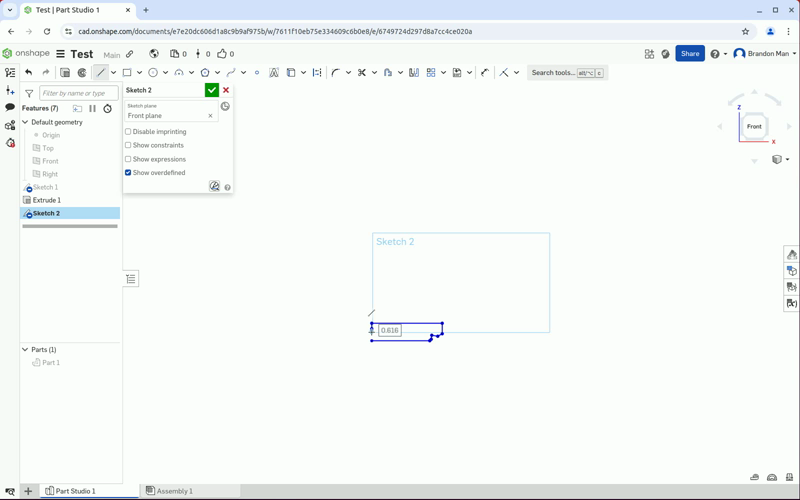
key_up(shift)
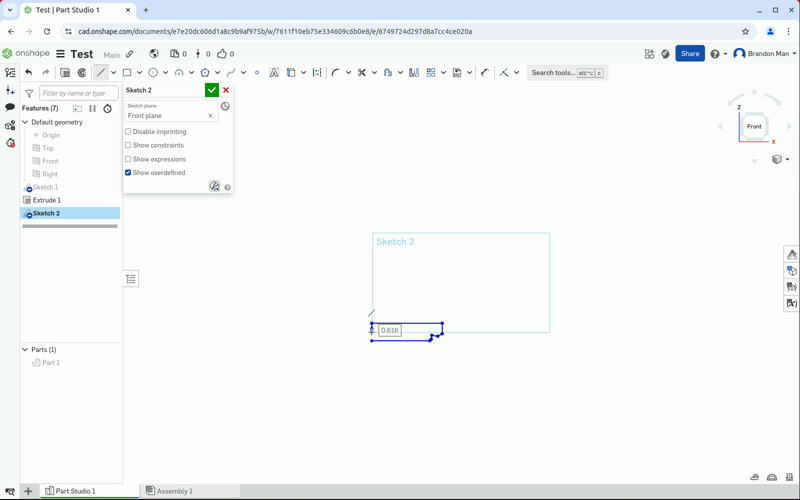
mouse_move(401, 331)
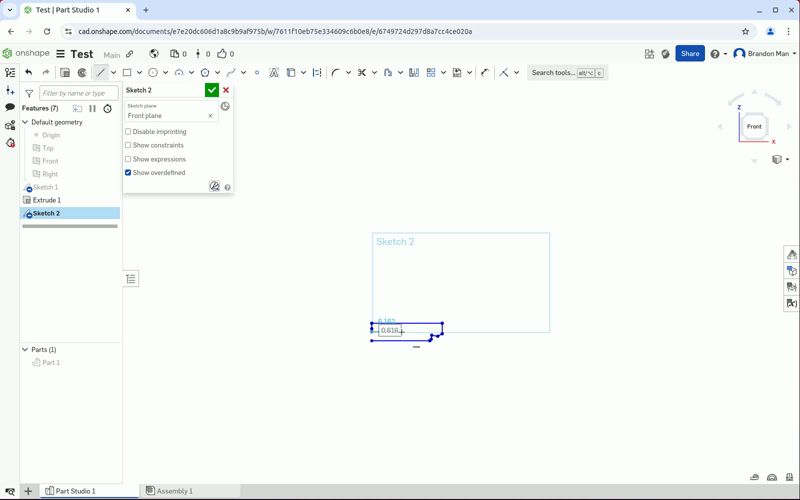
key_down(shift)
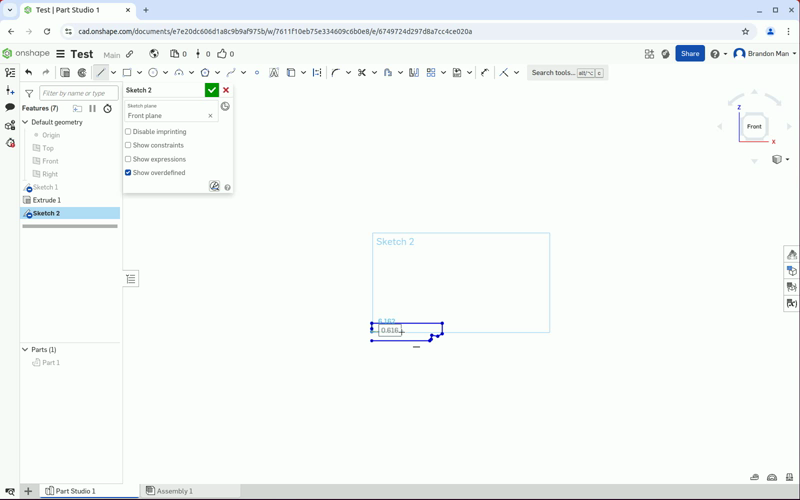
mouse_move(371, 340)
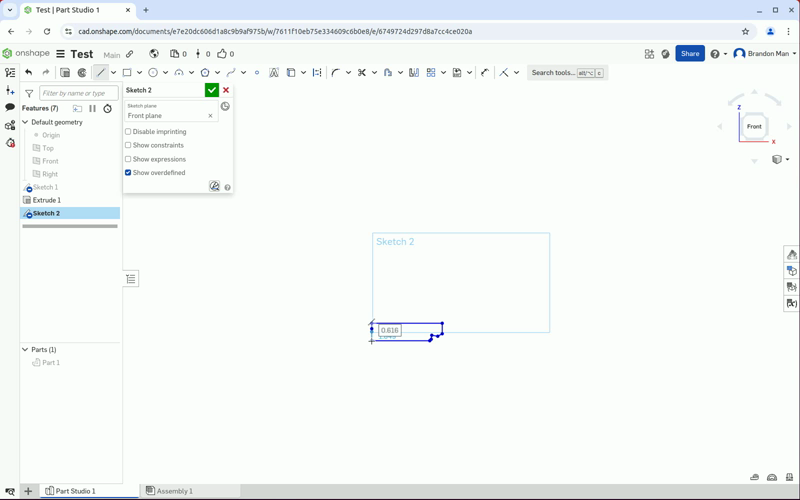
key_up(shift)
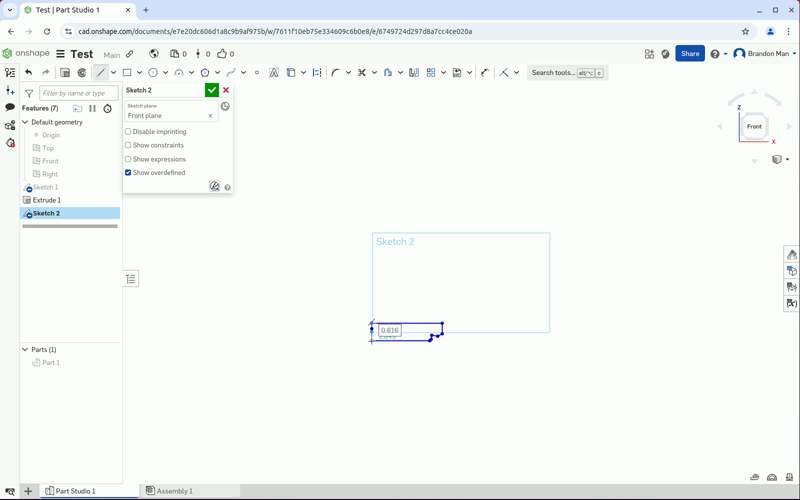
click(371, 340)
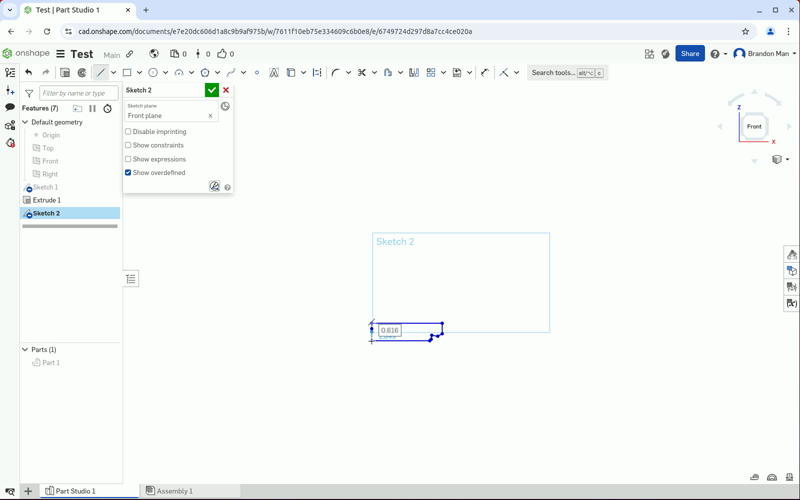
key(esc)
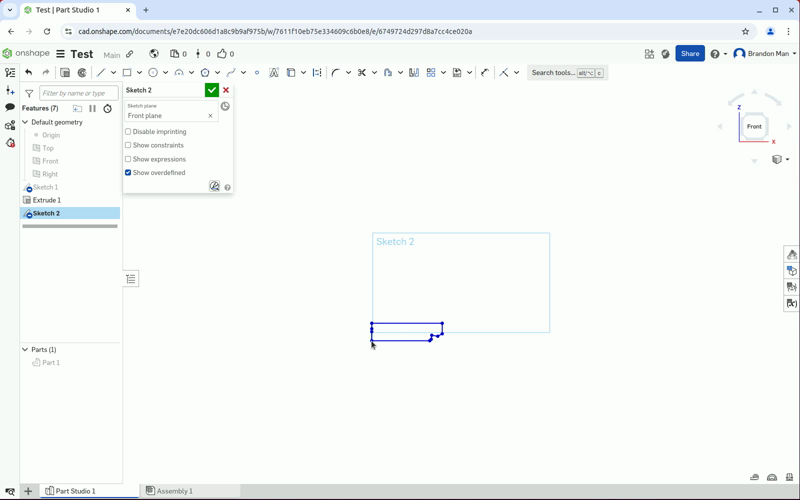
mouse_move(388, 338)
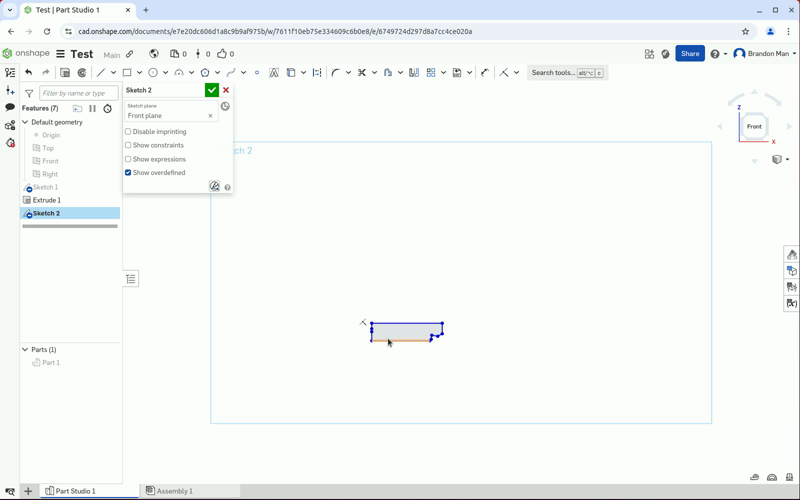
scroll(6)
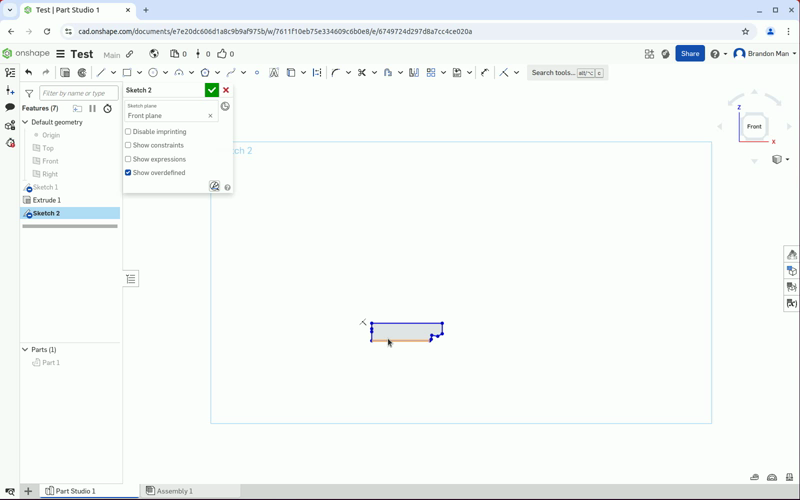
scroll(6)
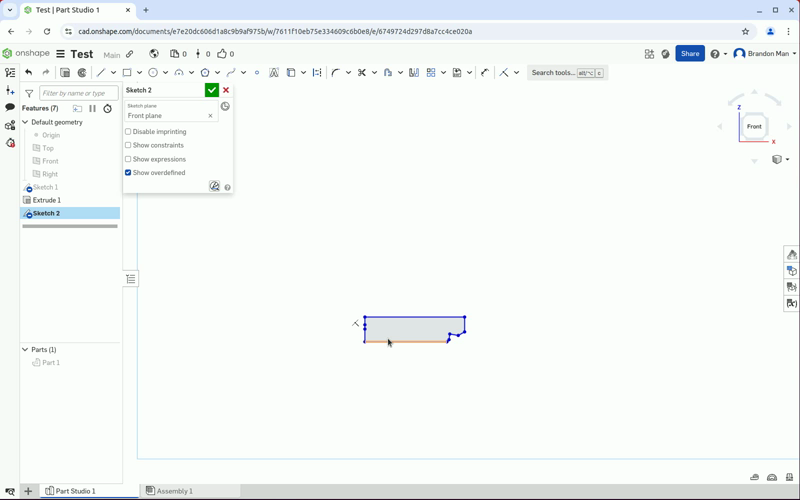
scroll(6)
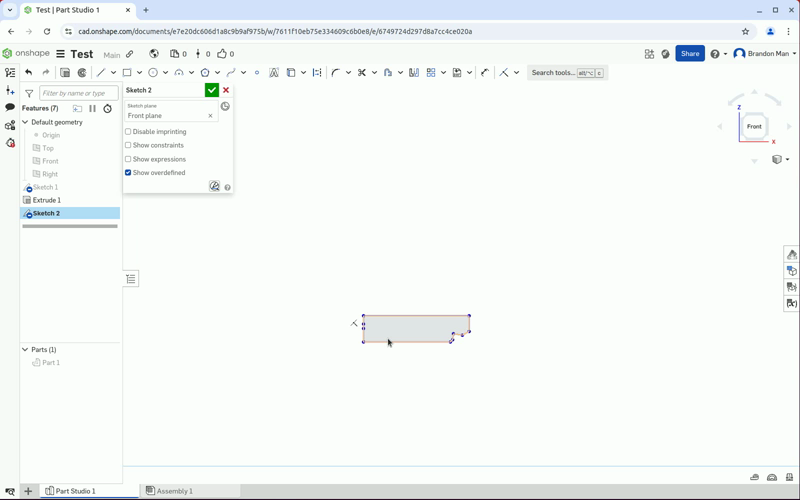
scroll(6)
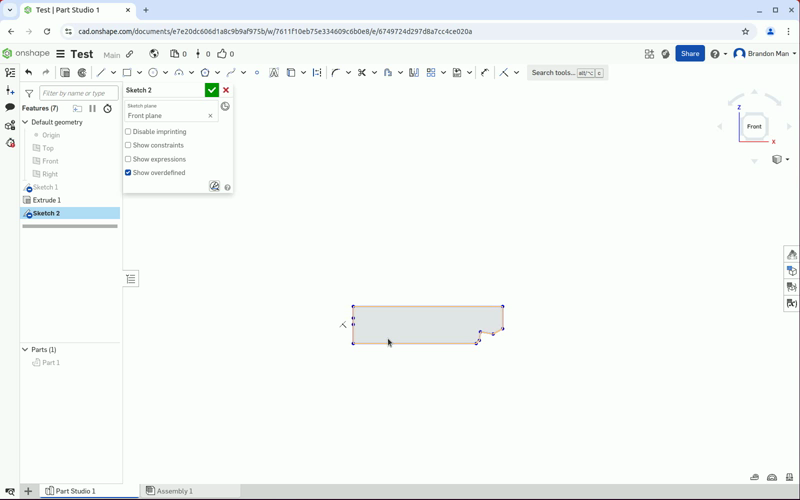
scroll(6)
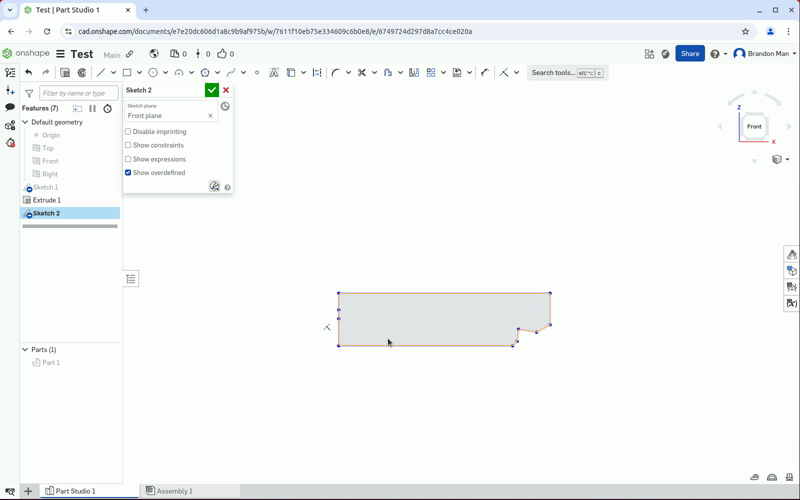
scroll(6)
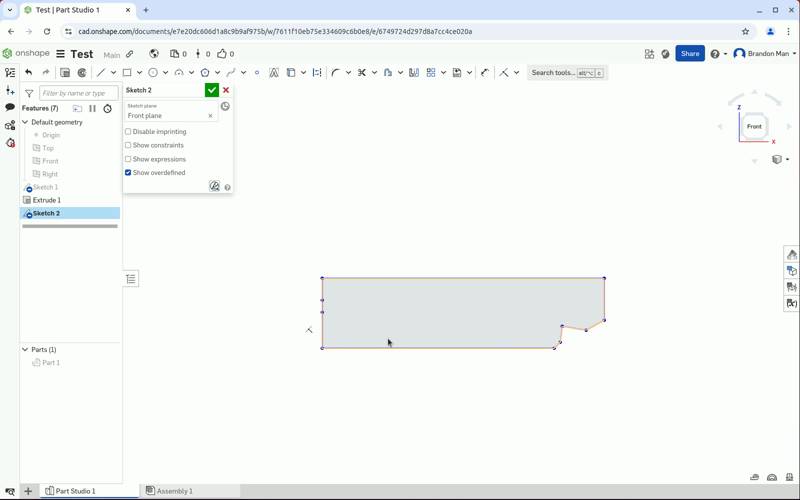
scroll(6)
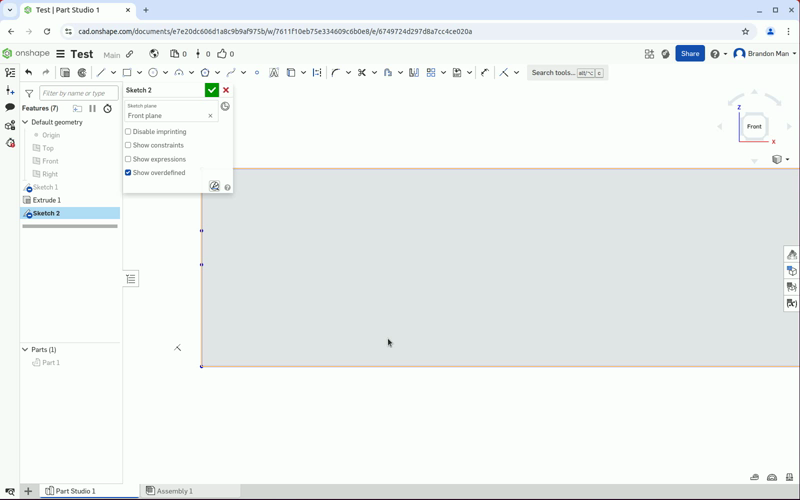
click(388, 338)
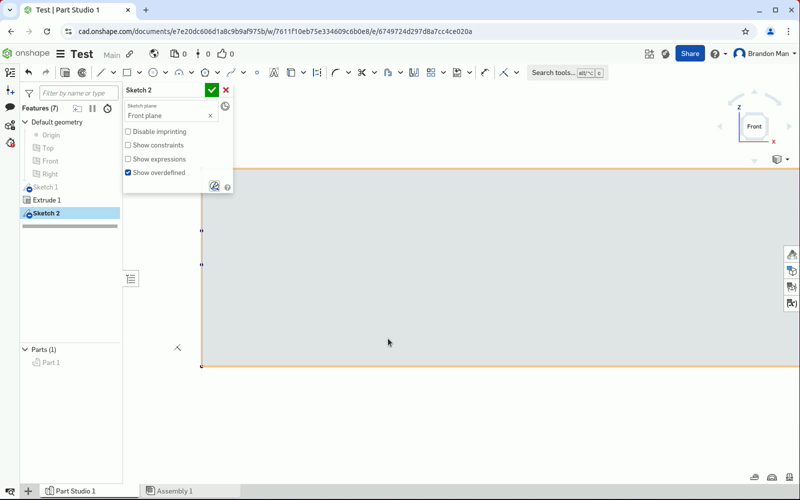
scroll(-6)
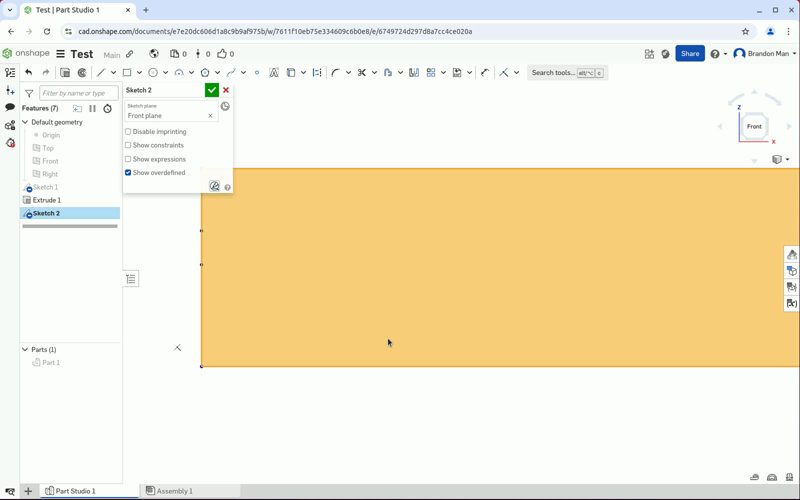
scroll(-6)
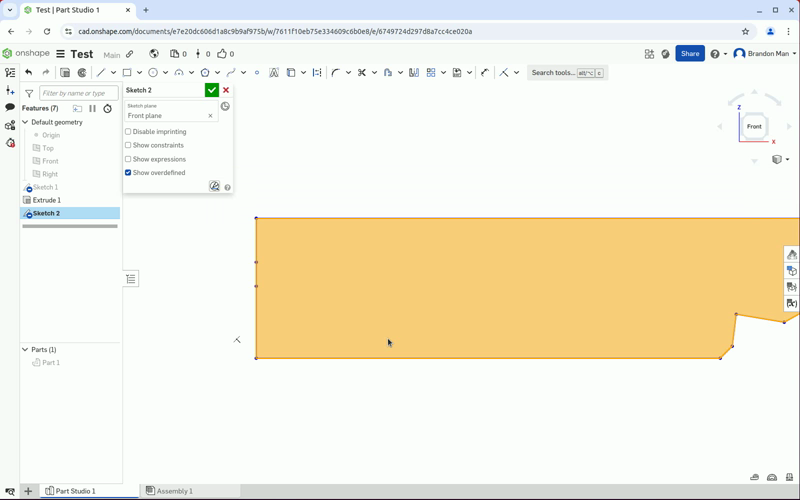
scroll(-6)
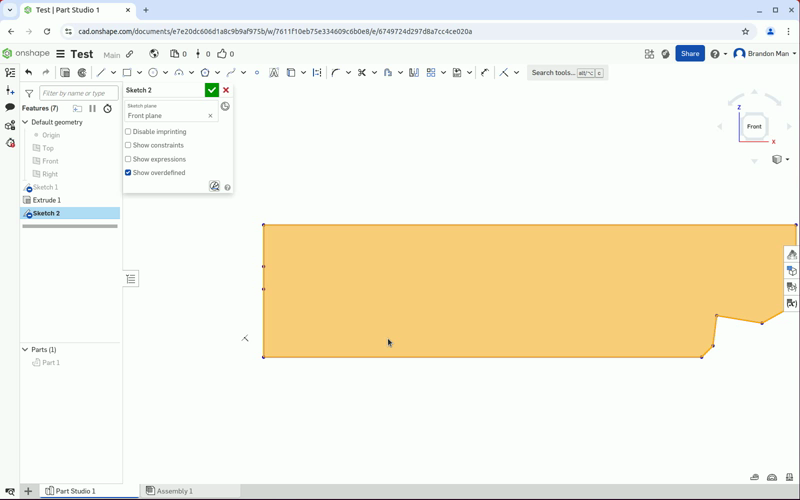
scroll(-6)
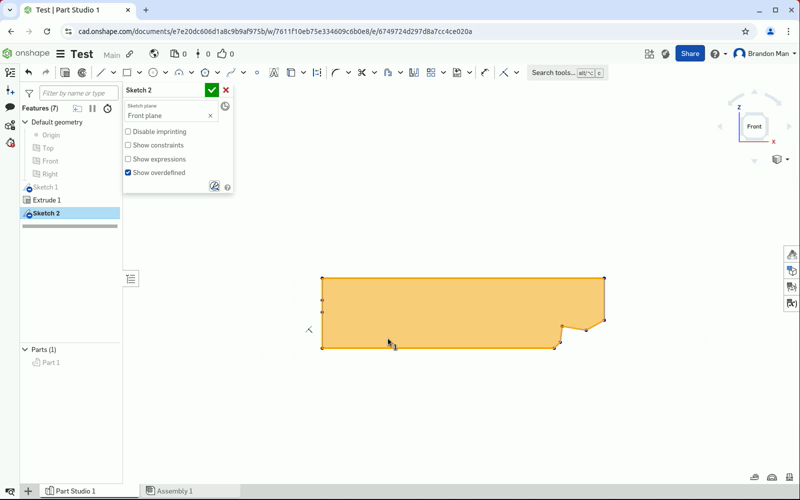
scroll(-6)
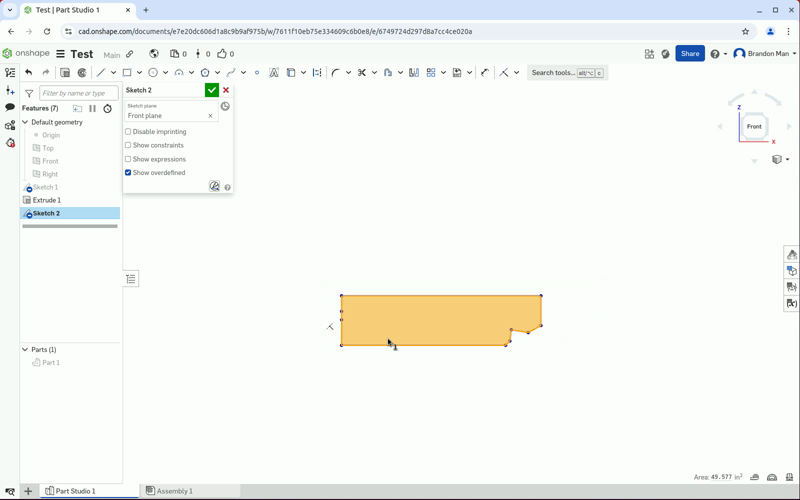
scroll(-6)
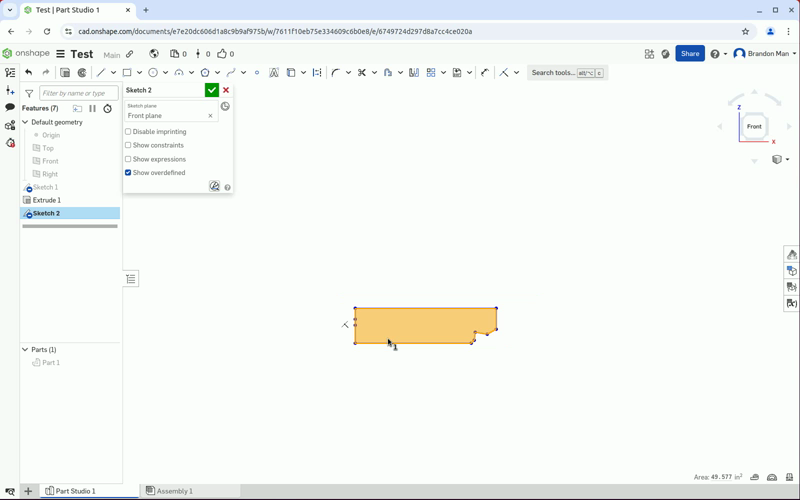
scroll(-6)
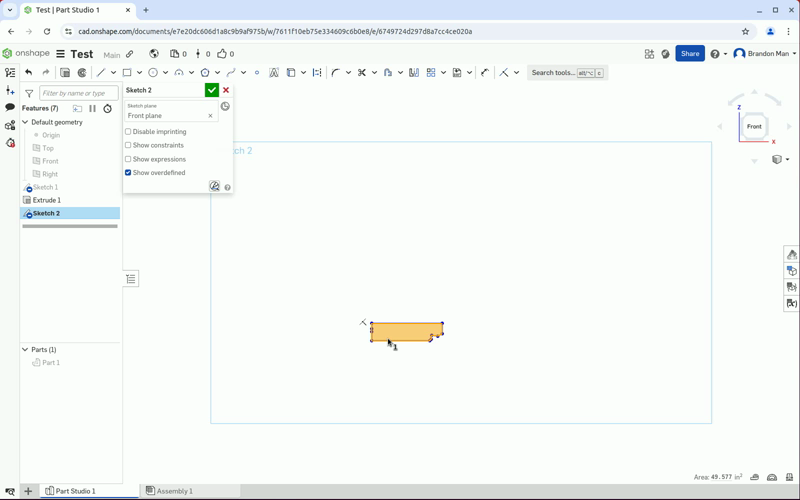
mouse_move(73, 352)
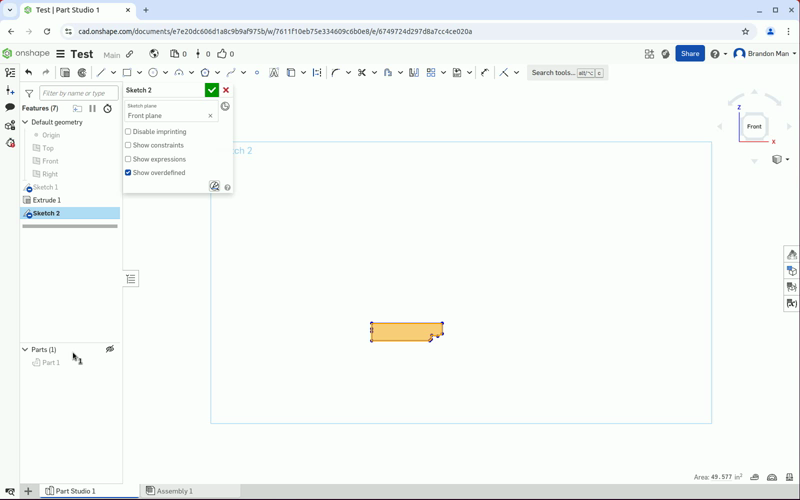
key(shift+y)
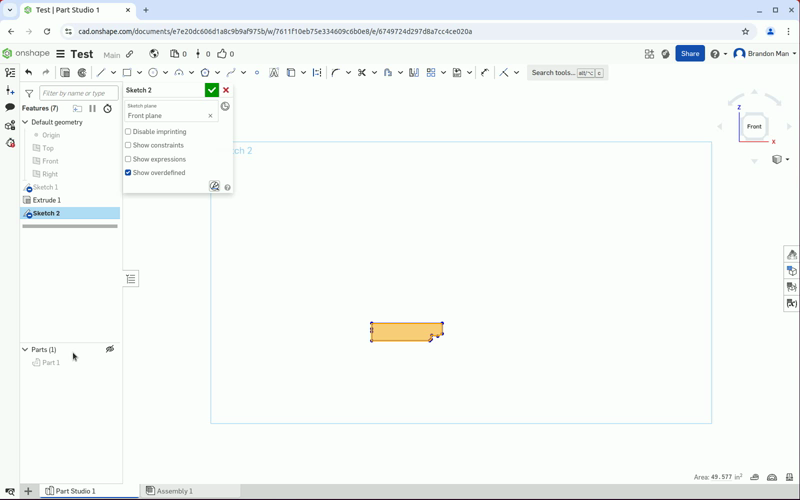
key(shift+e)
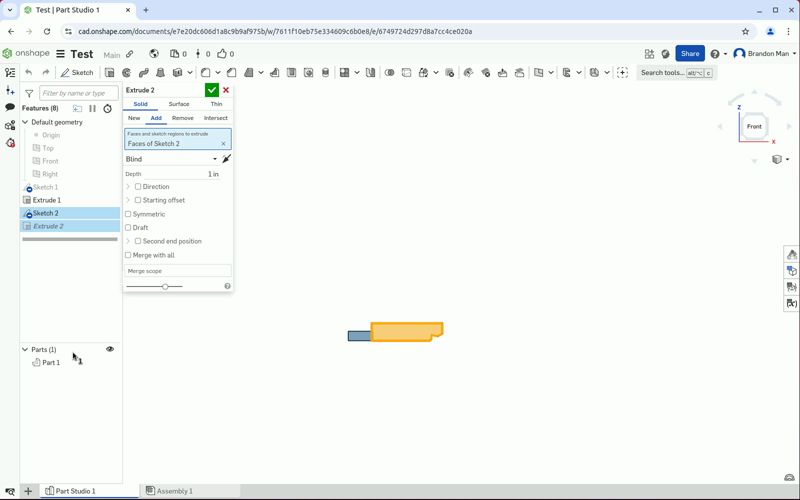
mouse_move(143, 106)
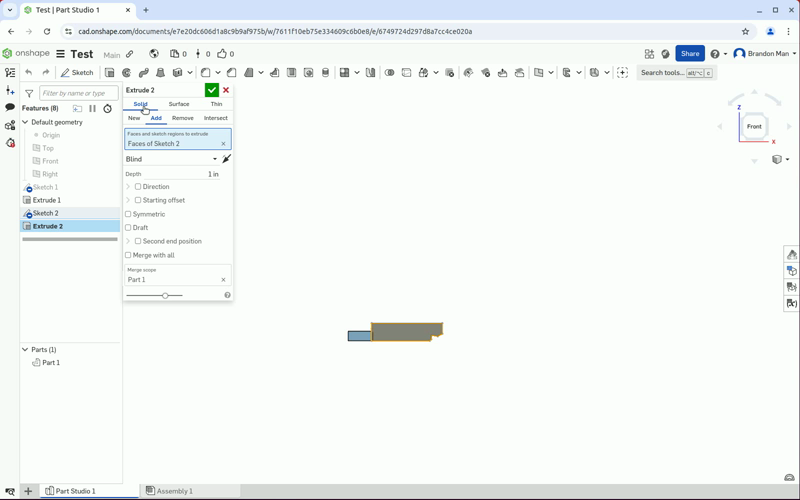
click(143, 106)
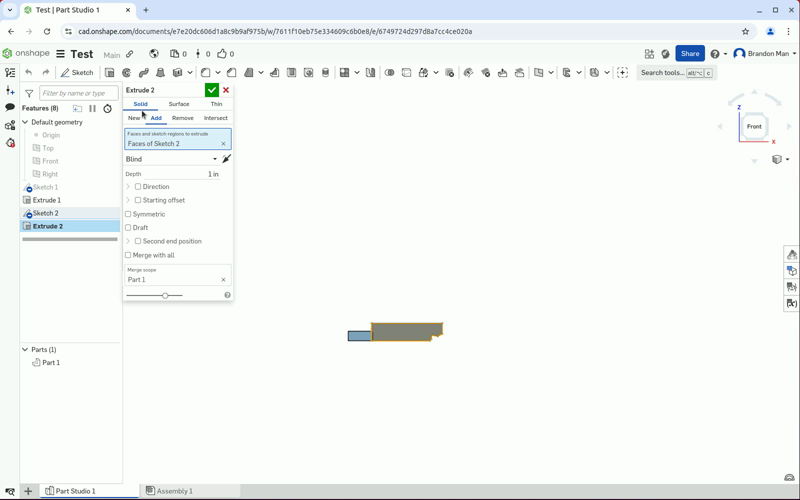
mouse_move(137, 120)
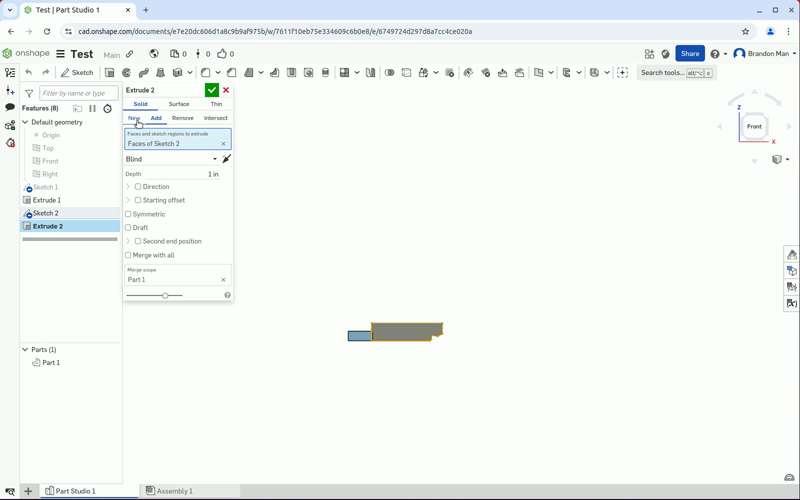
click(137, 120)
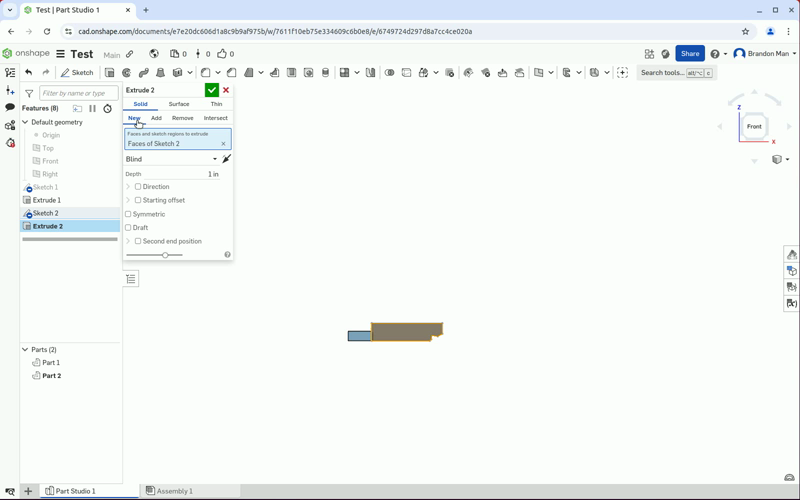
key(tab, 4)
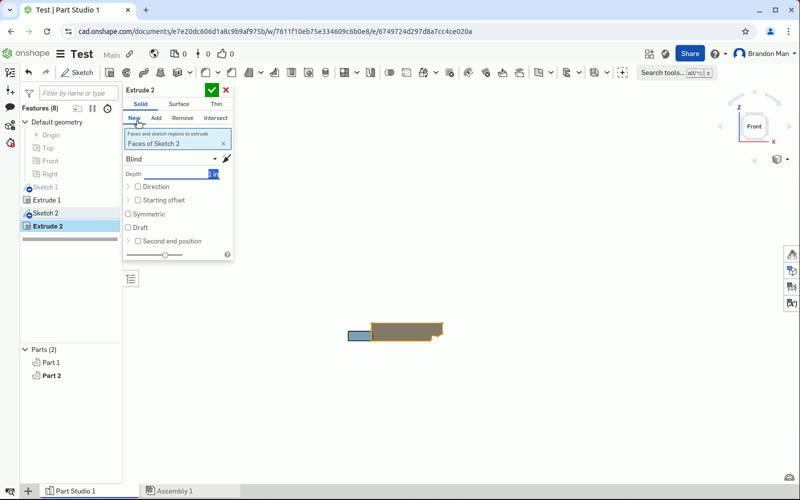
text(8.425)
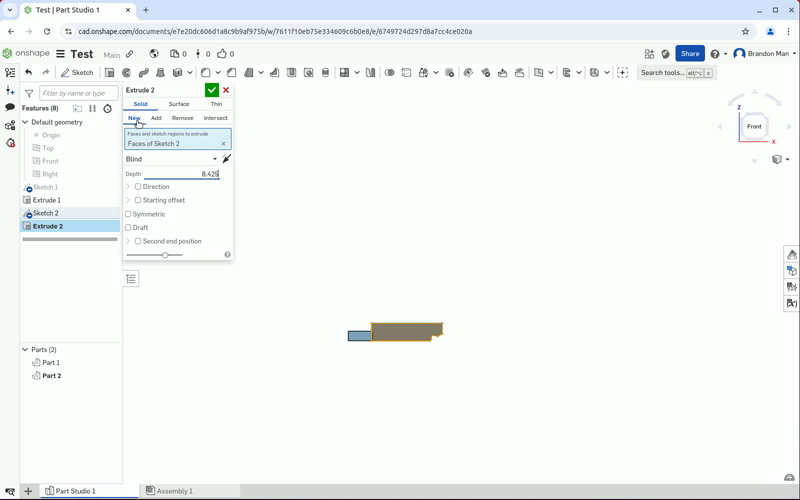
key(enter)
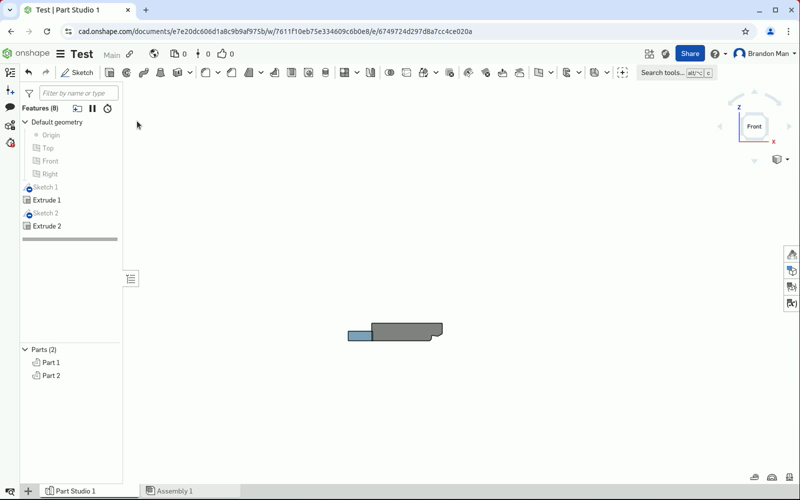
key(shift+h)
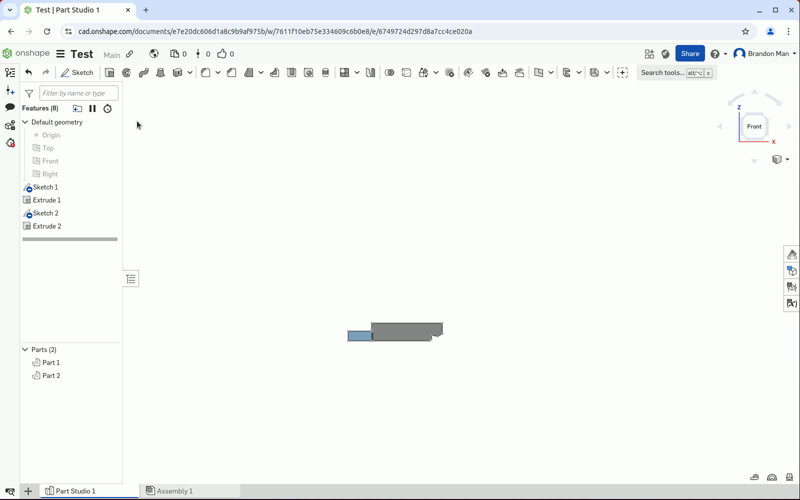
key(shift+h)
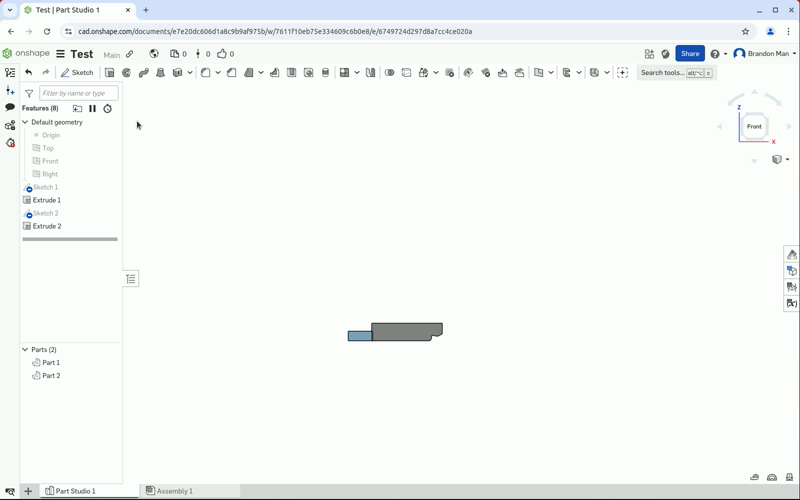
mouse_move(73, 189)
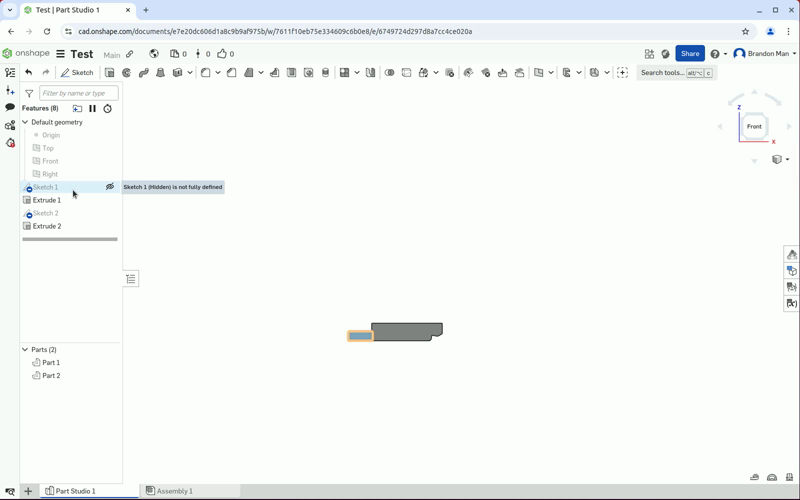
click(73, 189)
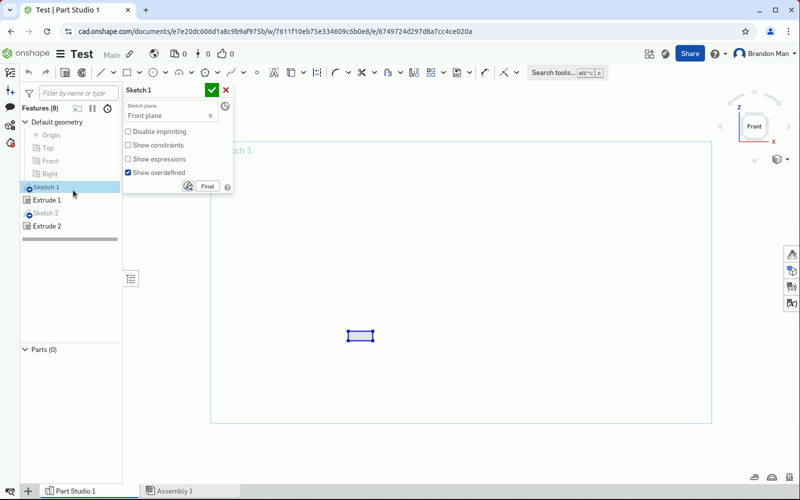
mouse_move(229, 92)
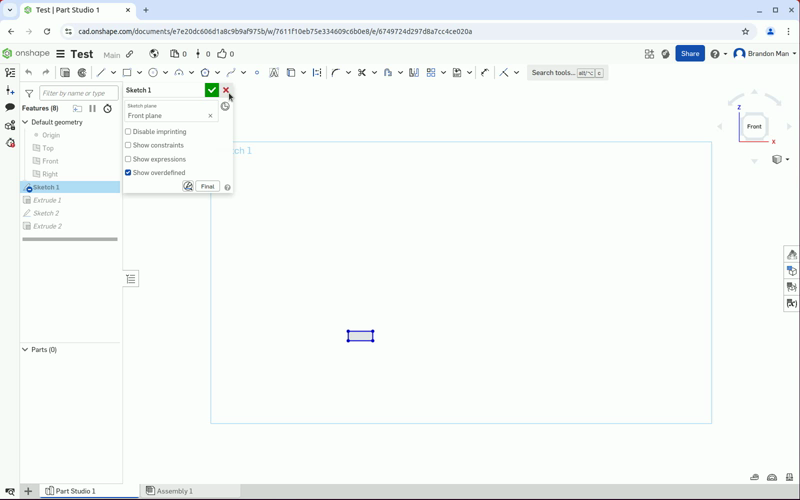
click(229, 92)
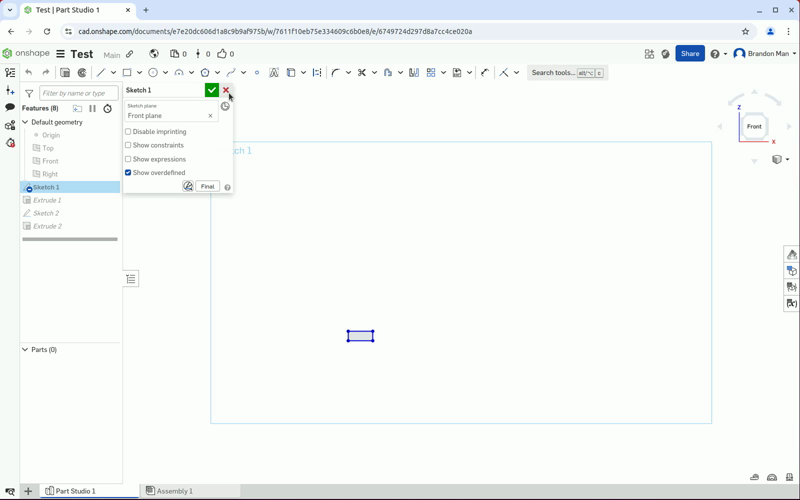
key(shift+s)
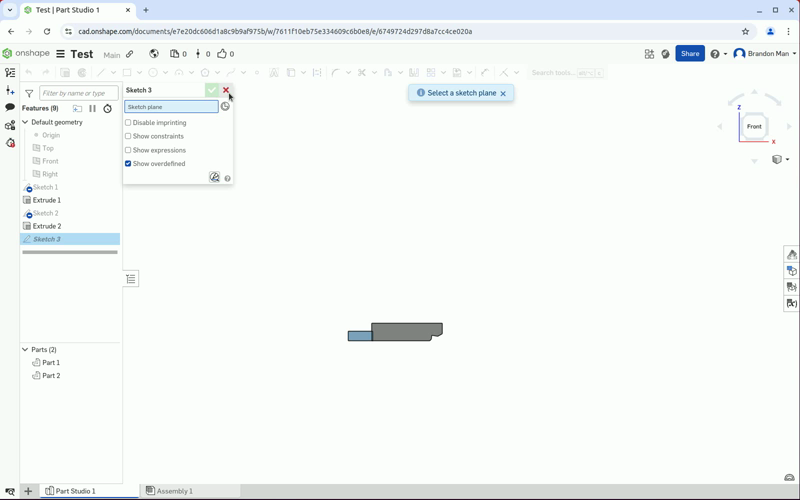
mouse_move(73, 163)
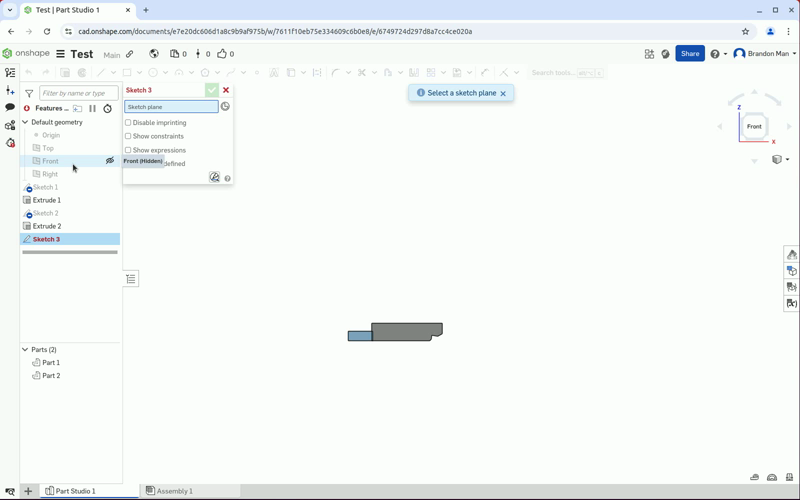
click(73, 163)
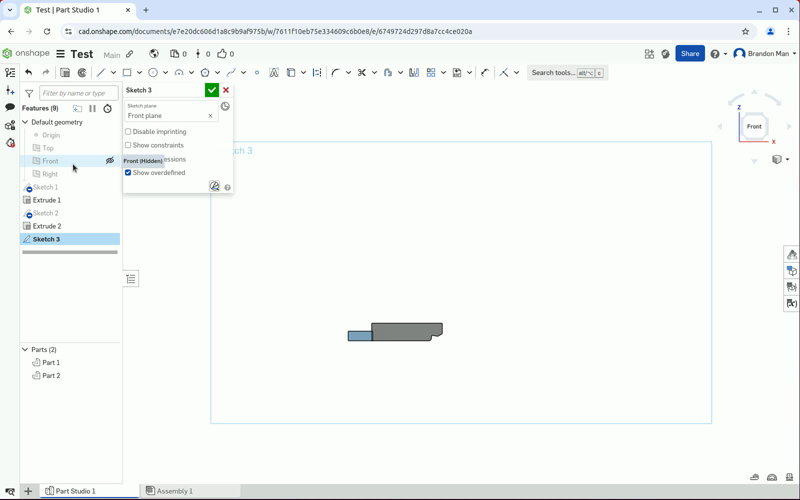
mouse_move(73, 352)
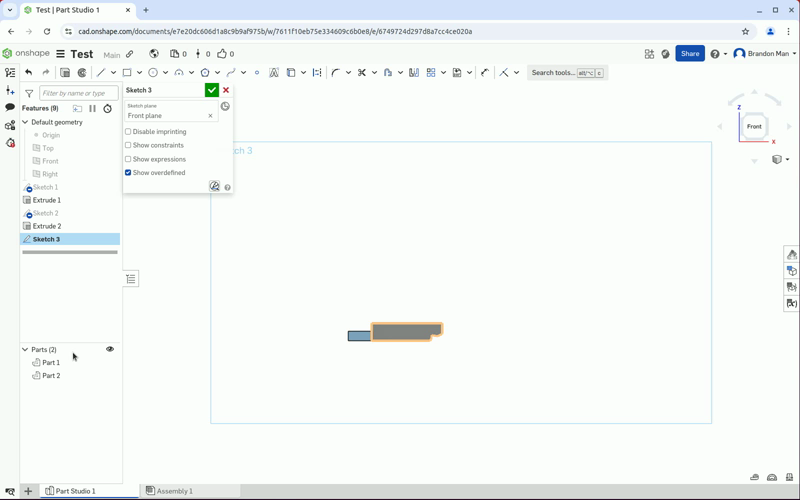
key(y)
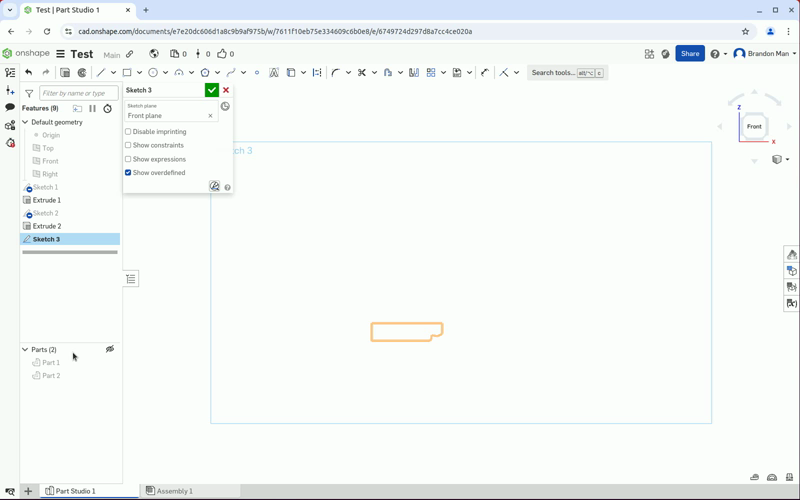
key(l)
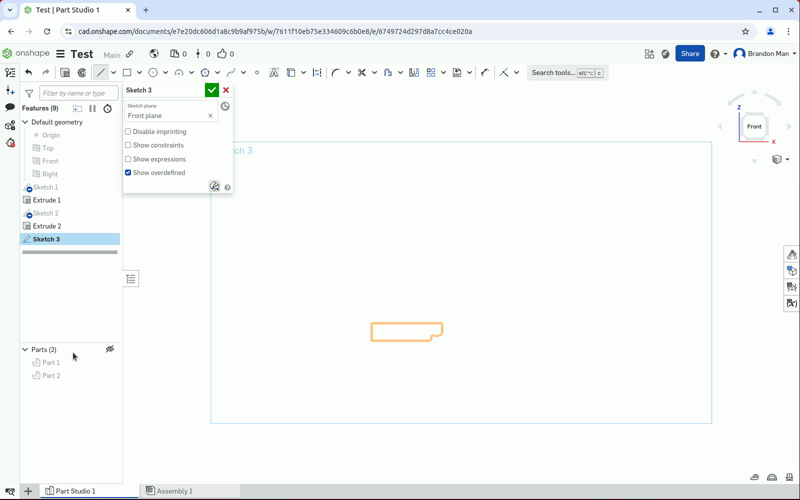
key_down(shift)
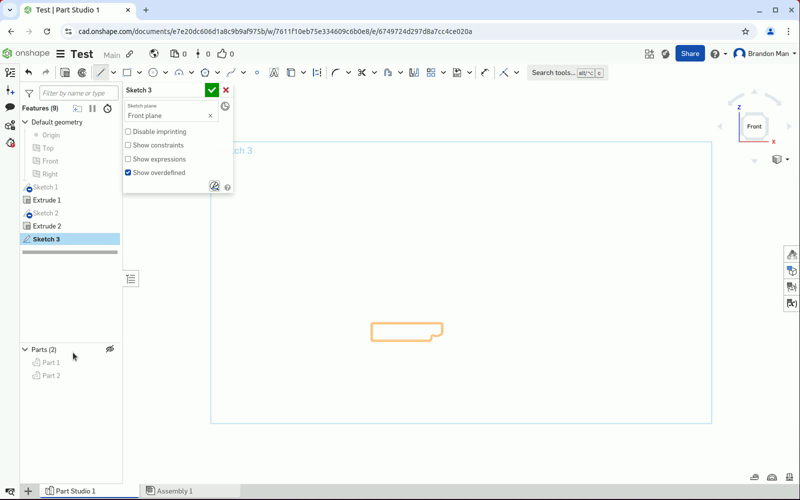
mouse_move(348, 330)
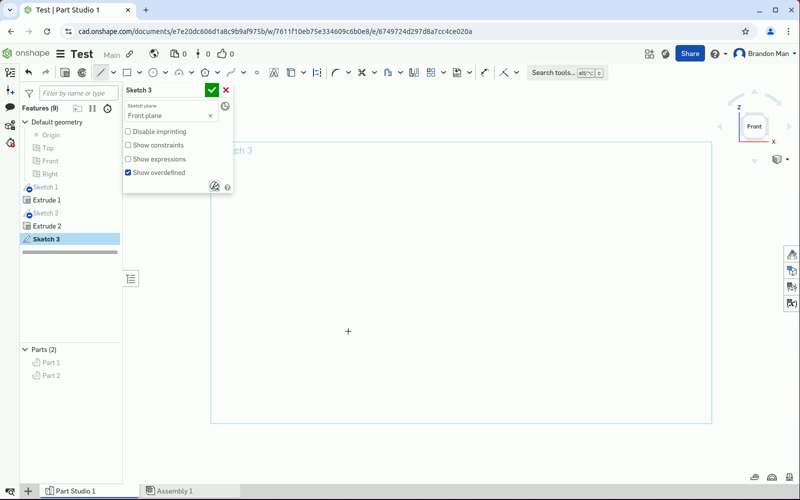
click(348, 330)
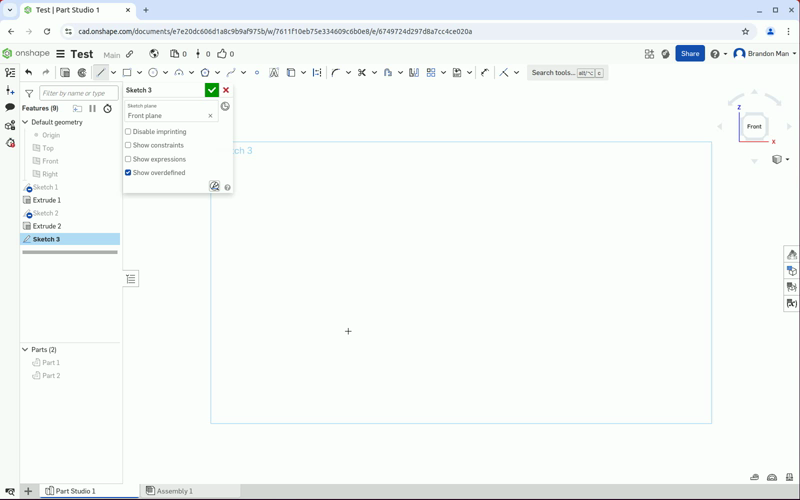
key_up(shift)
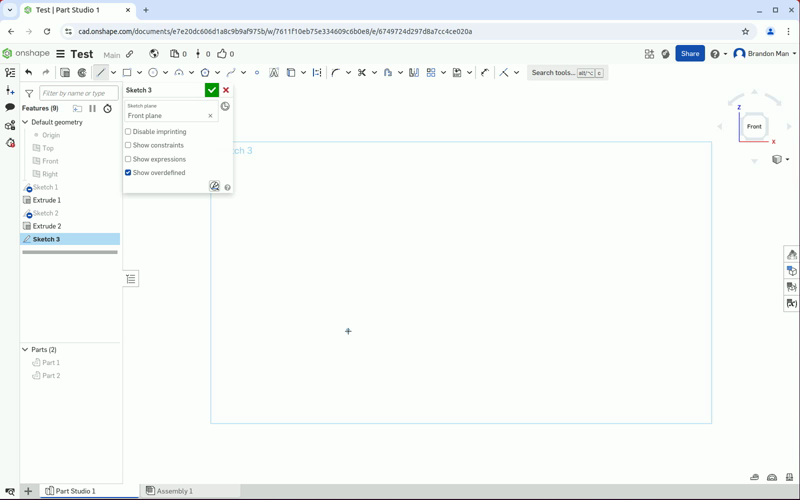
key_down(shift)
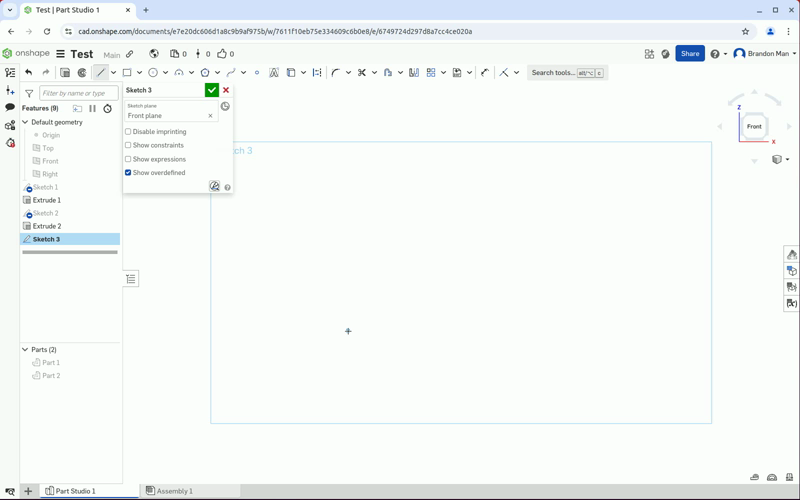
mouse_move(378, 330)
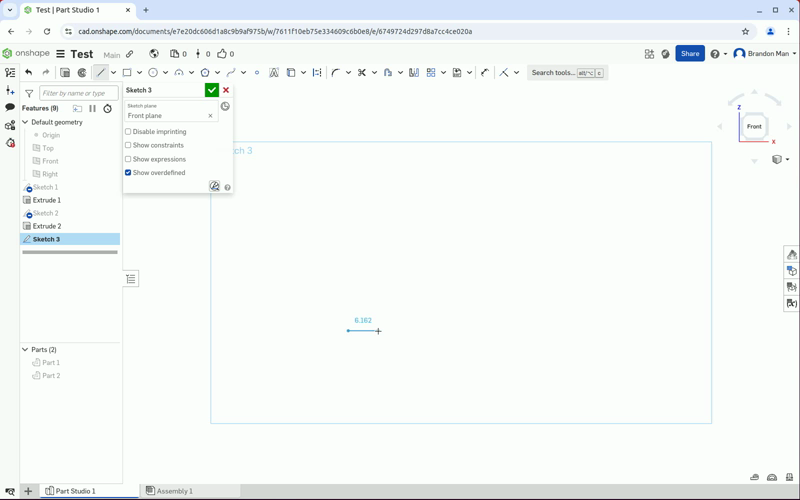
mouse_move(372, 330)
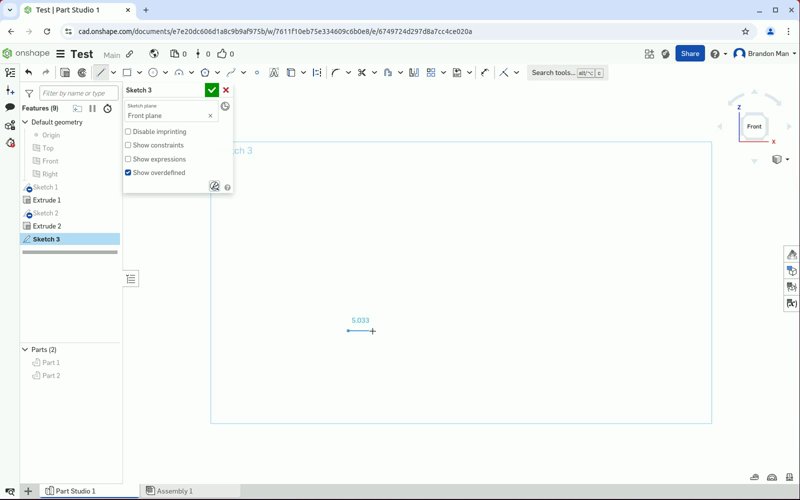
click(372, 330)
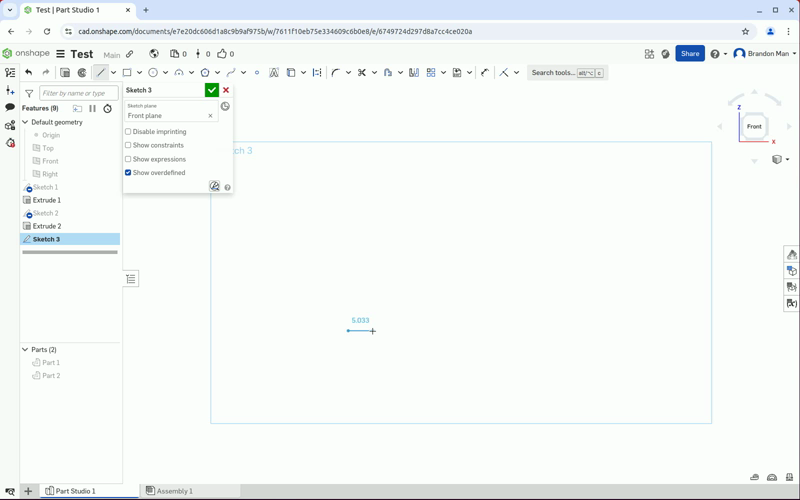
key_up(shift)
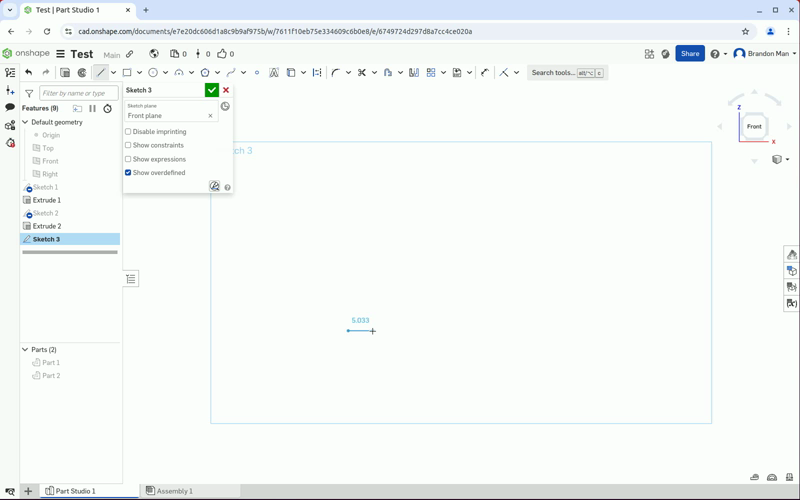
key_down(shift)
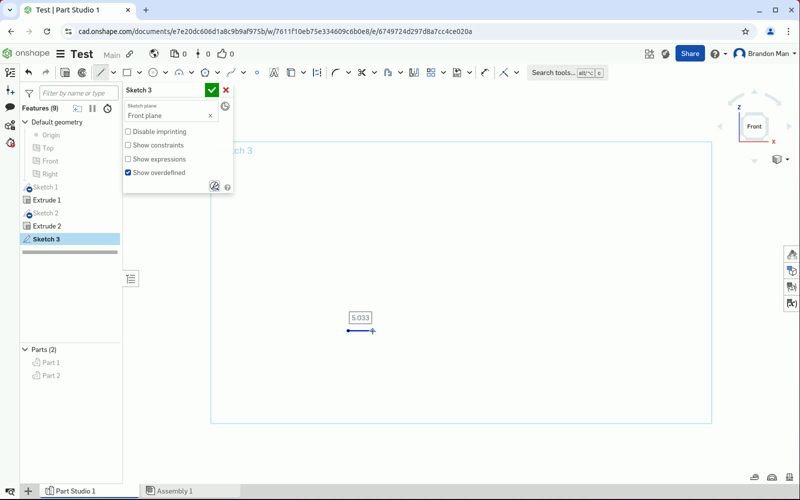
mouse_move(402, 330)
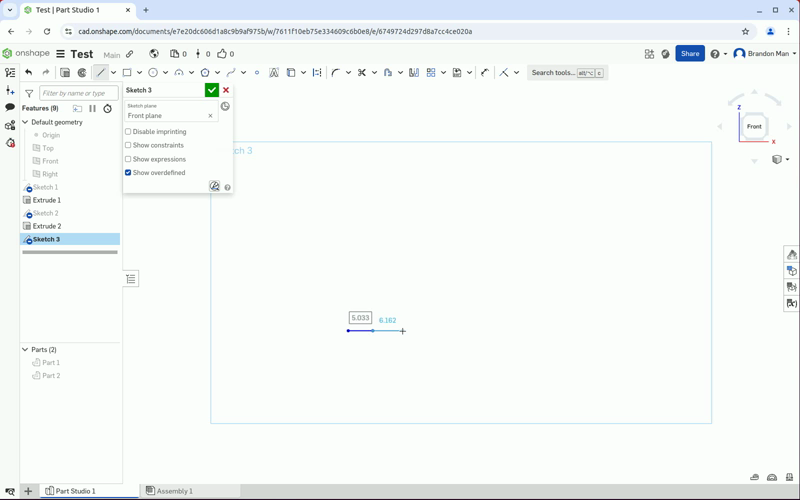
mouse_move(372, 327)
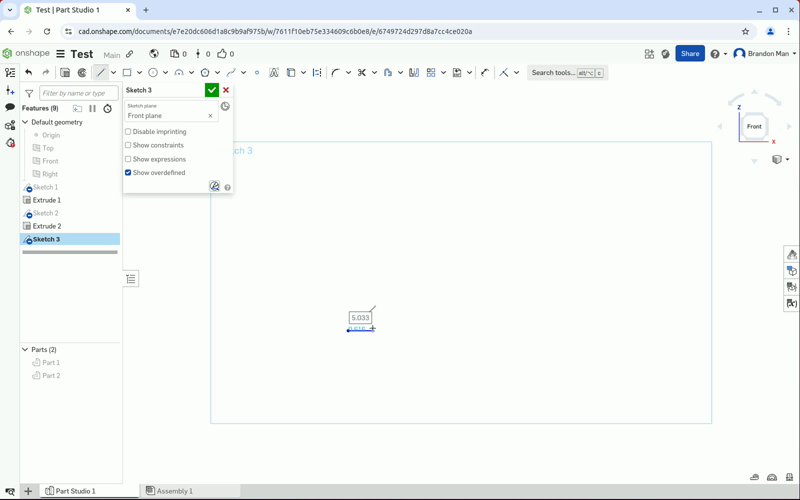
scroll(6)
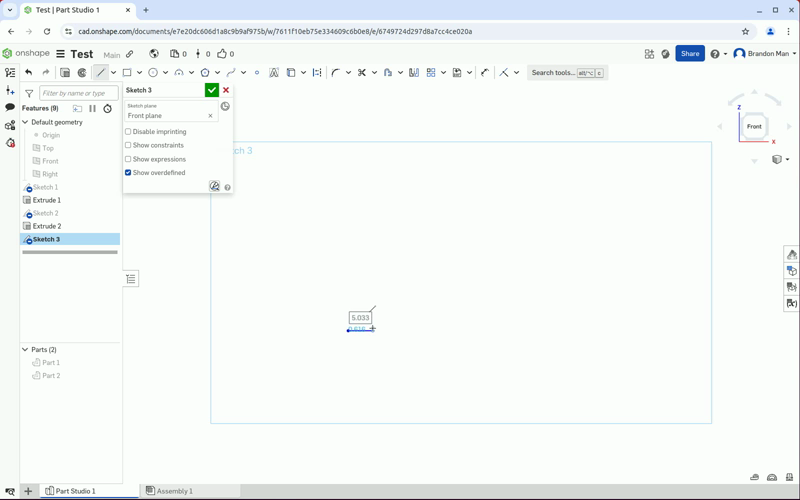
scroll(6)
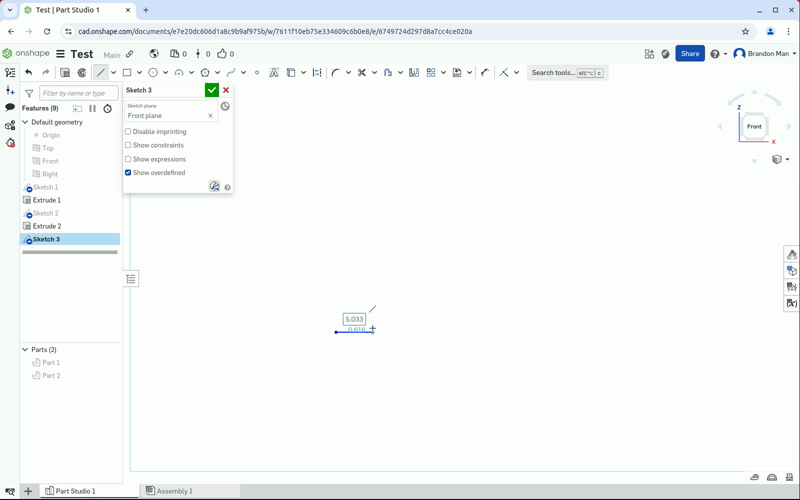
scroll(6)
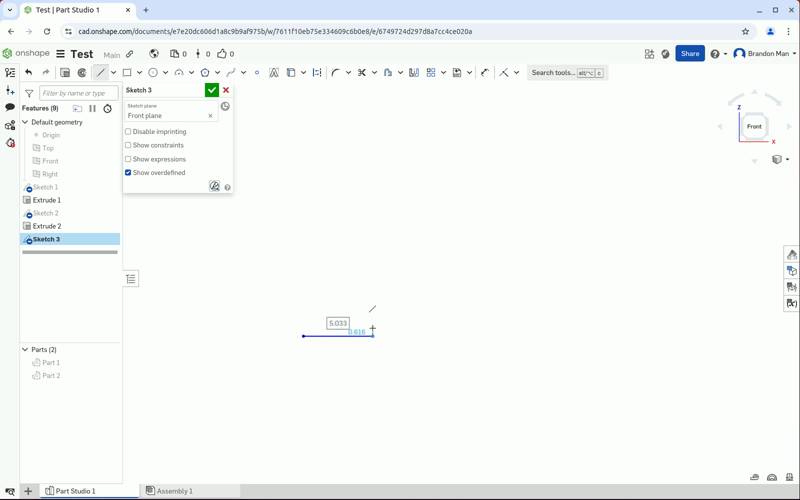
scroll(6)
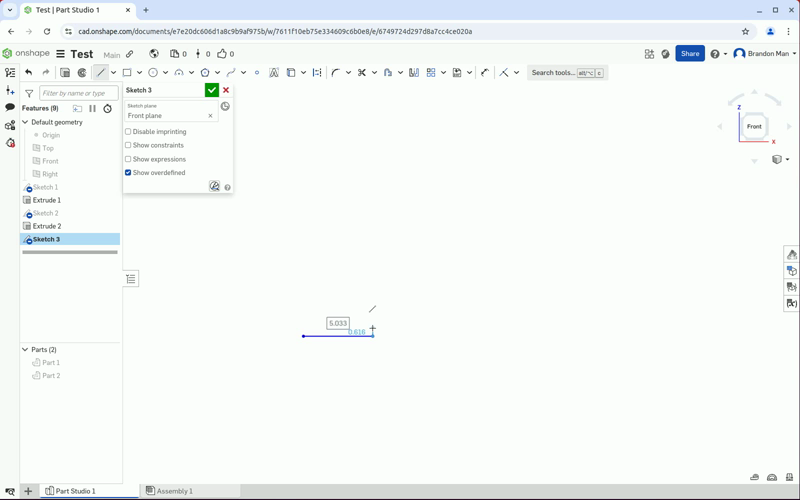
scroll(6)
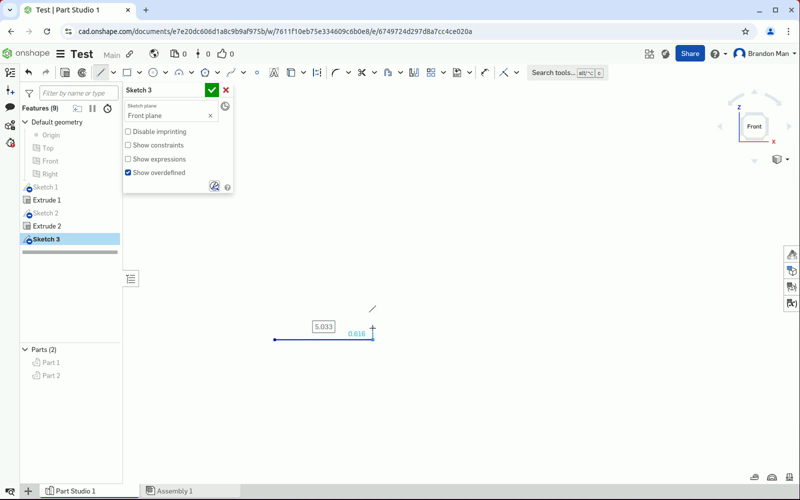
scroll(6)
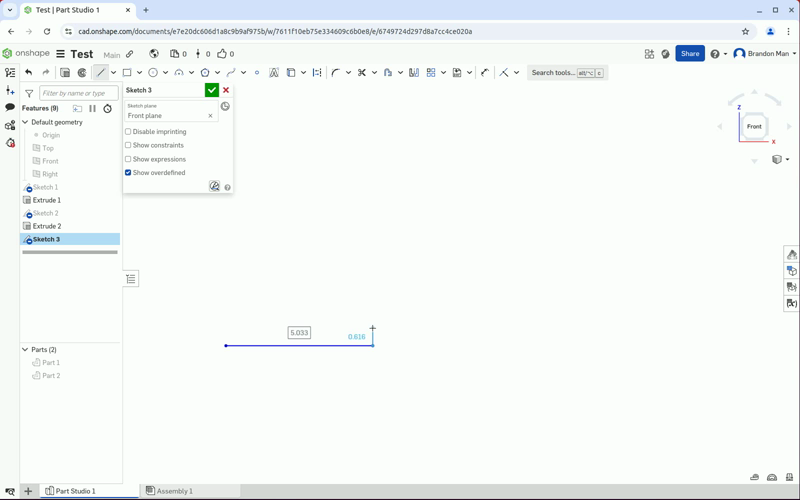
scroll(6)
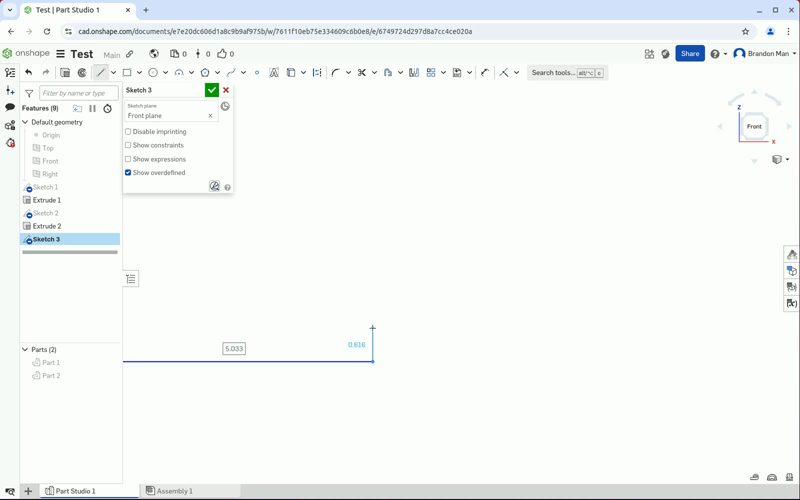
click(372, 327)
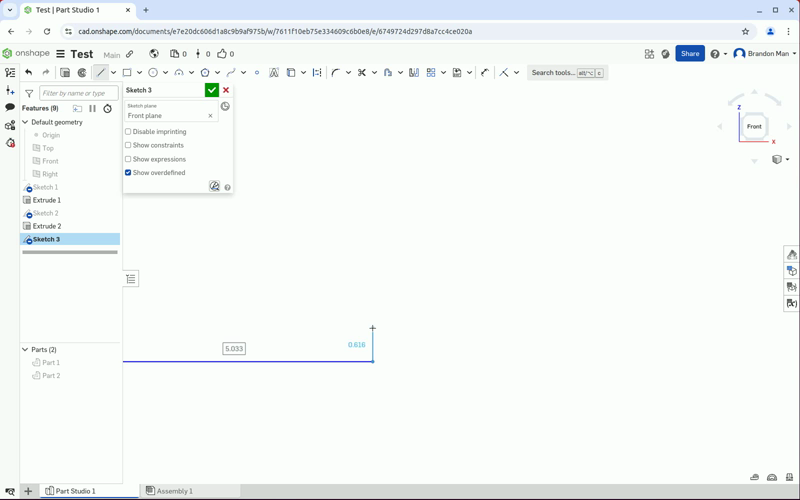
scroll(-6)
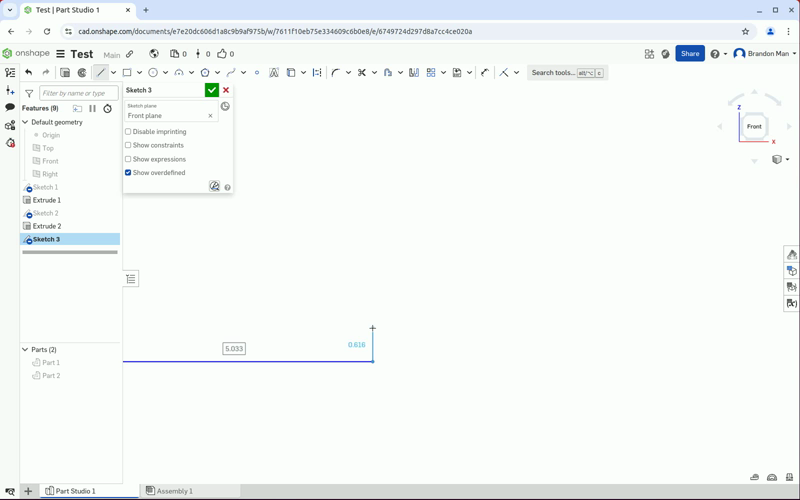
scroll(-6)
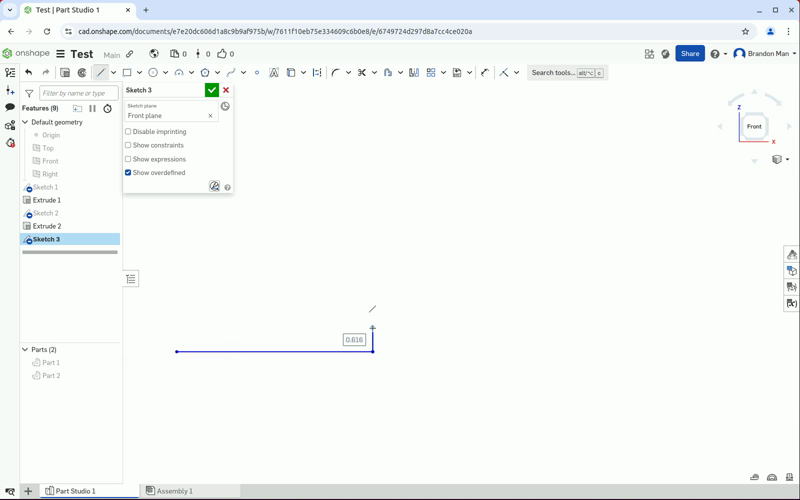
scroll(-6)
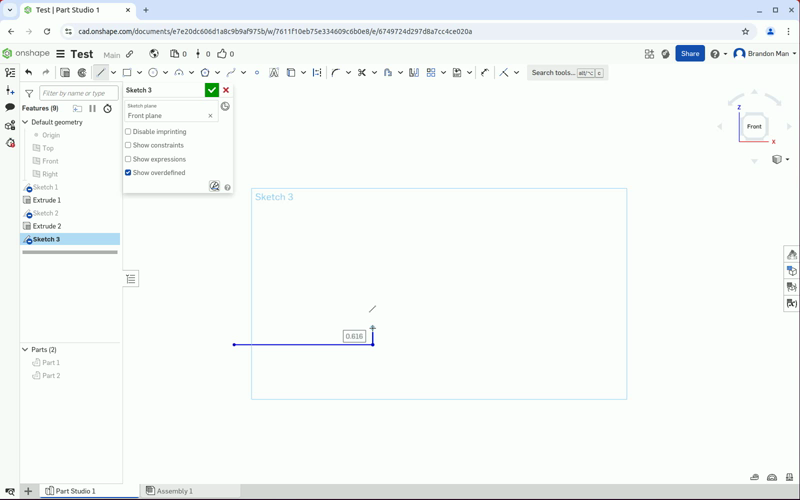
scroll(-6)
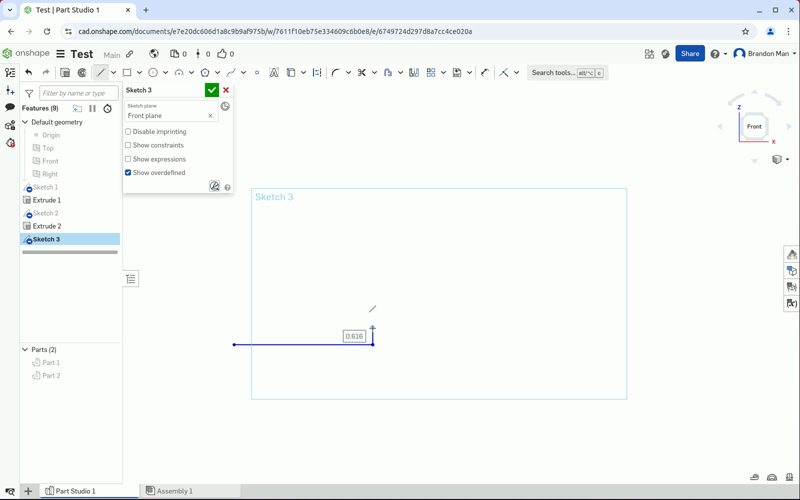
scroll(-6)
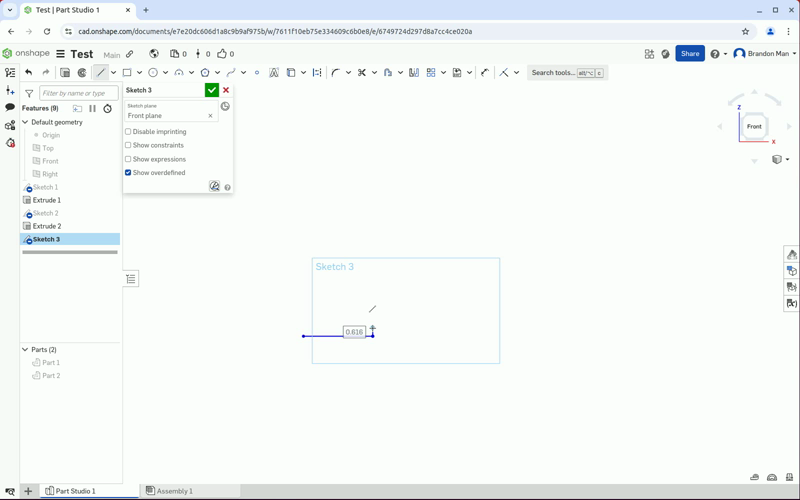
scroll(-6)
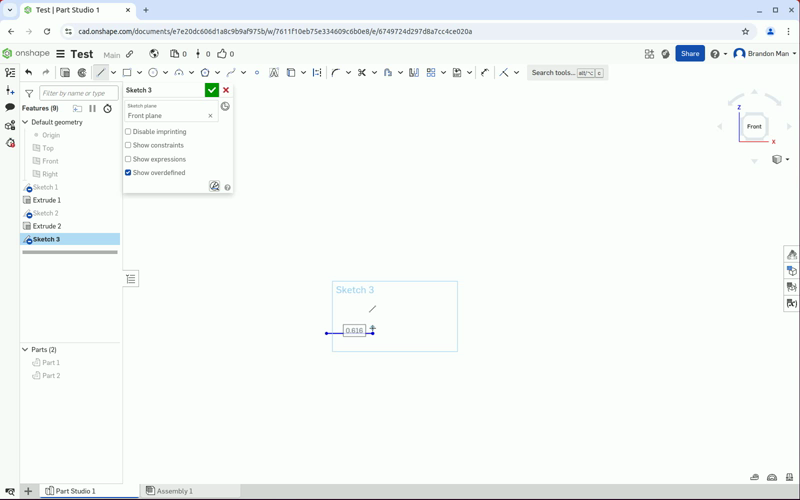
scroll(-6)
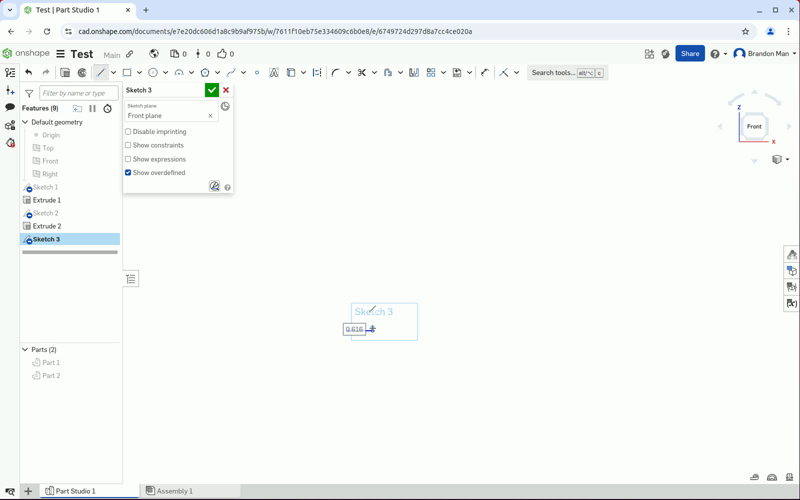
key_up(shift)
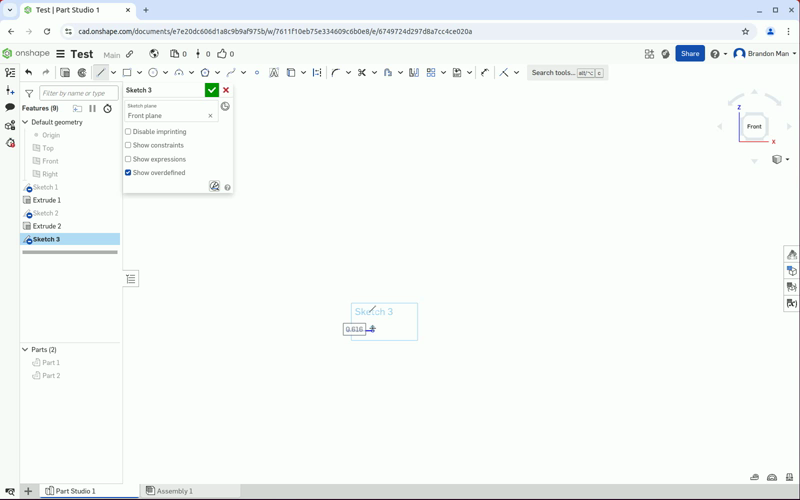
key_down(shift)
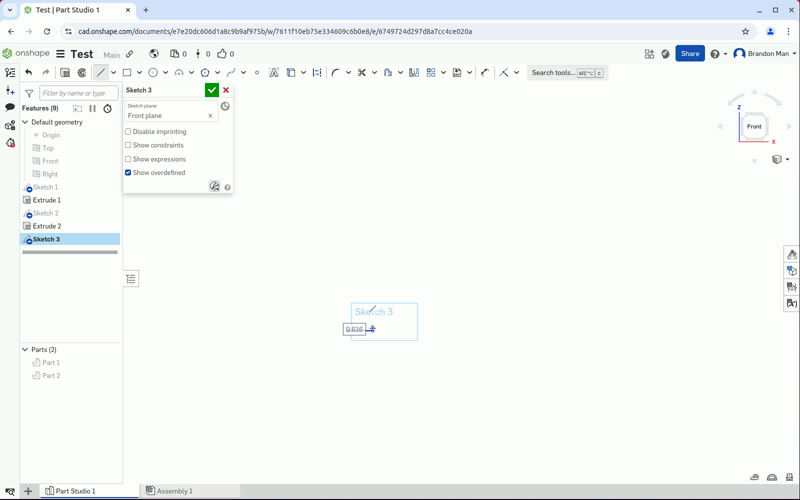
mouse_move(402, 327)
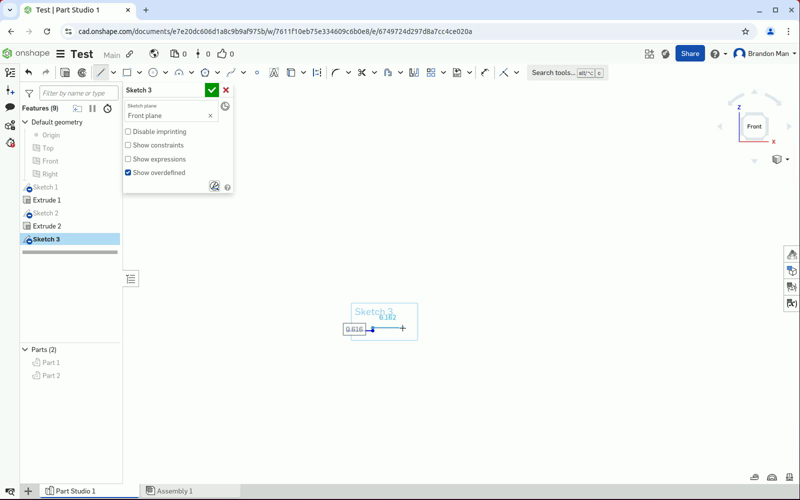
mouse_move(372, 321)
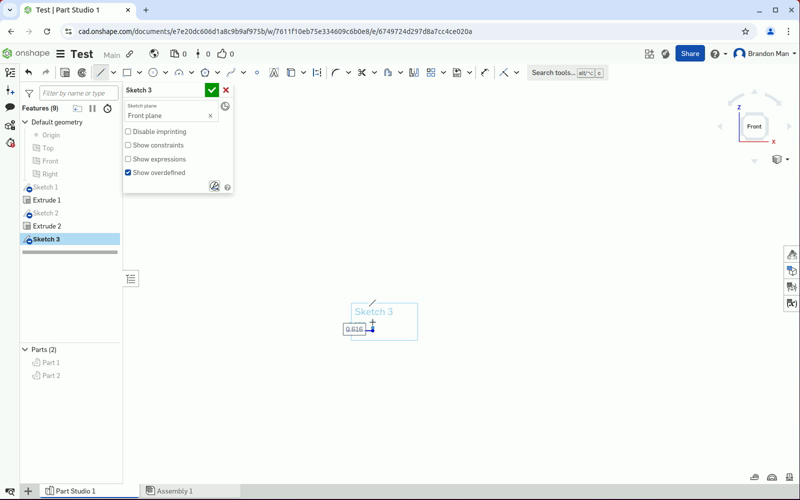
scroll(6)
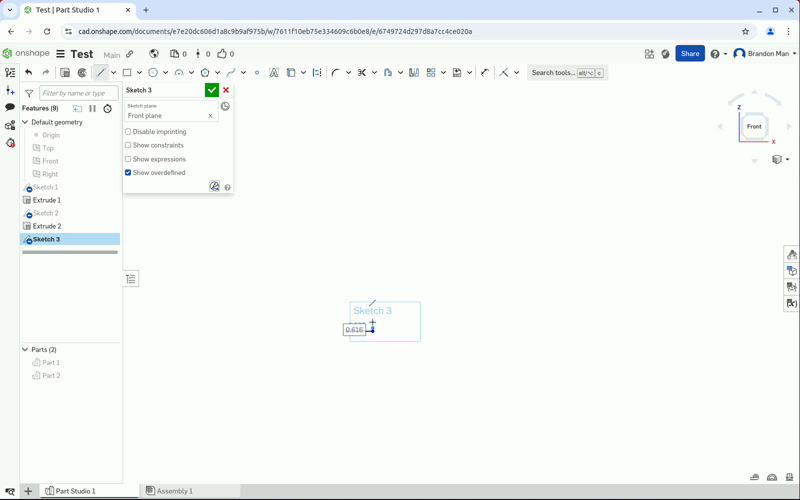
scroll(6)
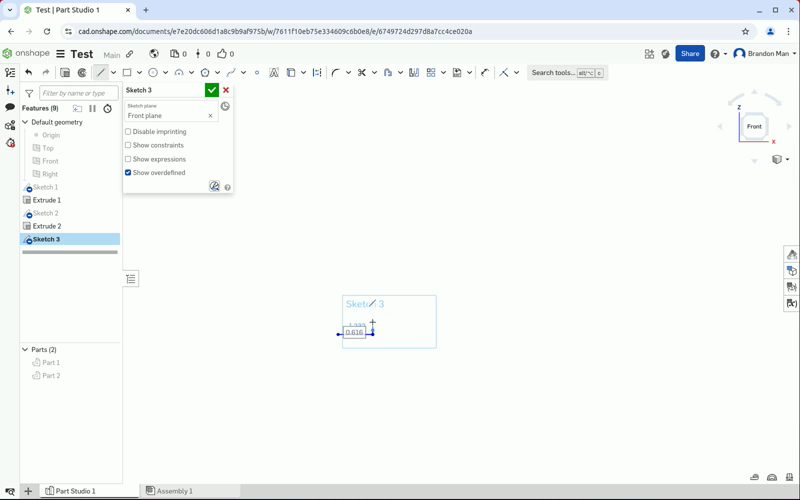
scroll(6)
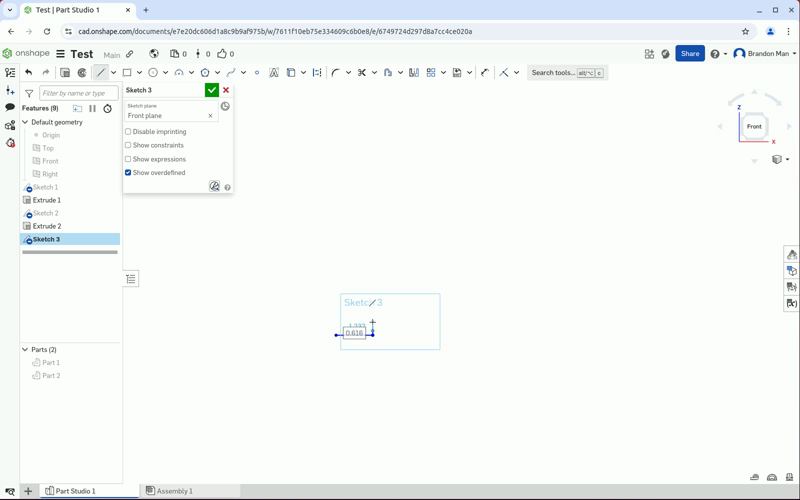
scroll(6)
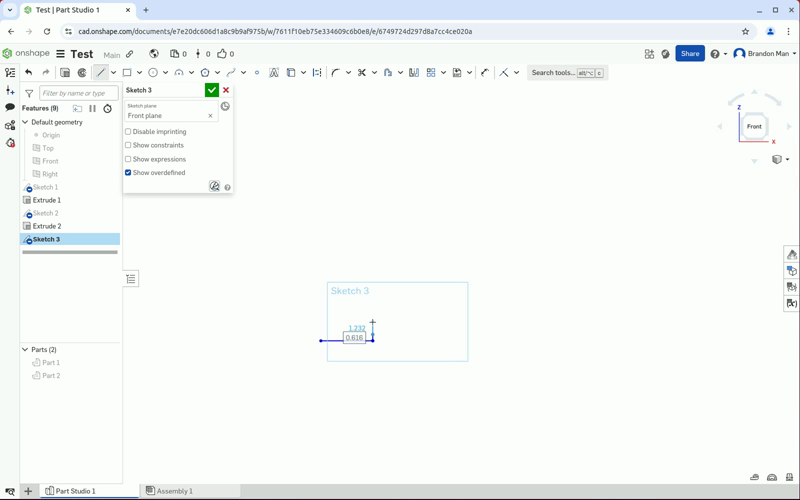
scroll(6)
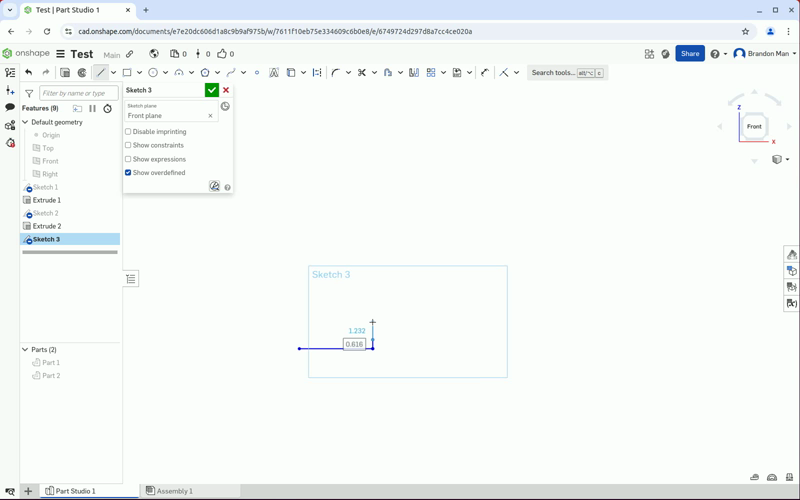
scroll(6)
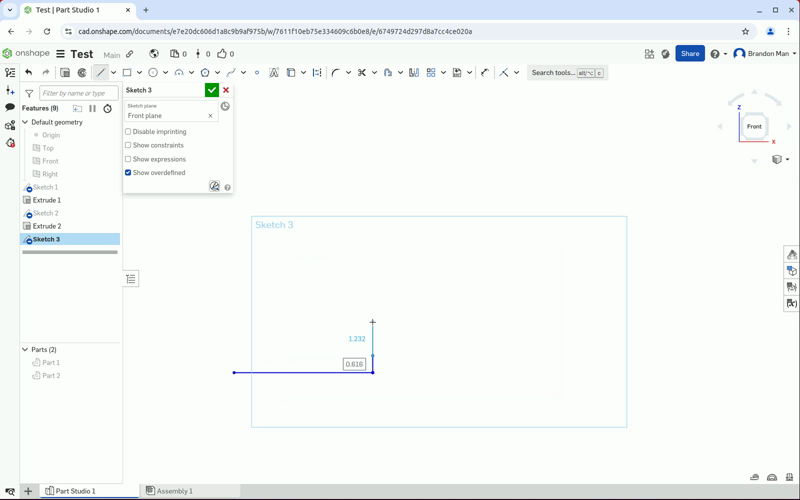
scroll(6)
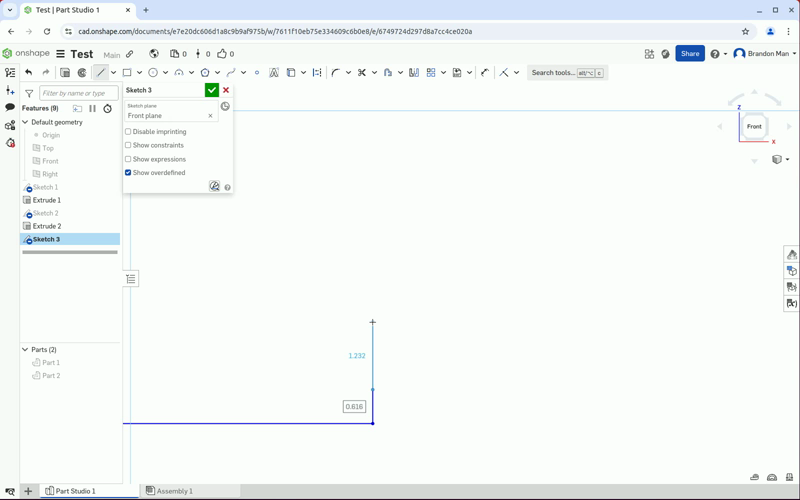
click(372, 321)
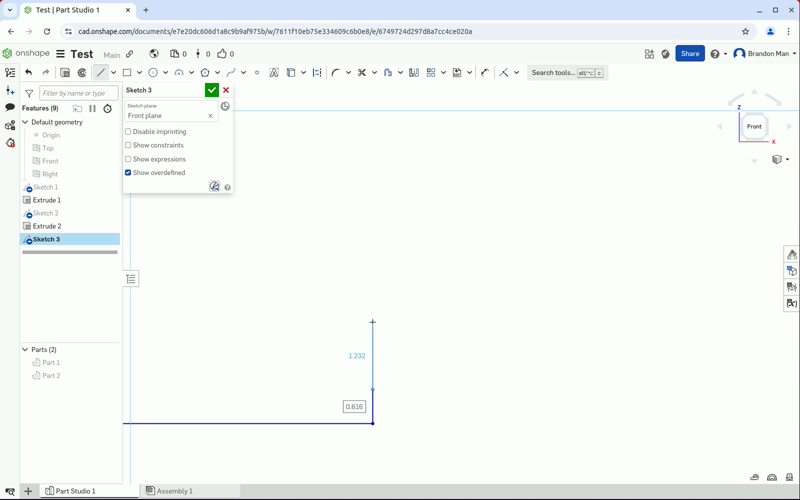
scroll(-6)
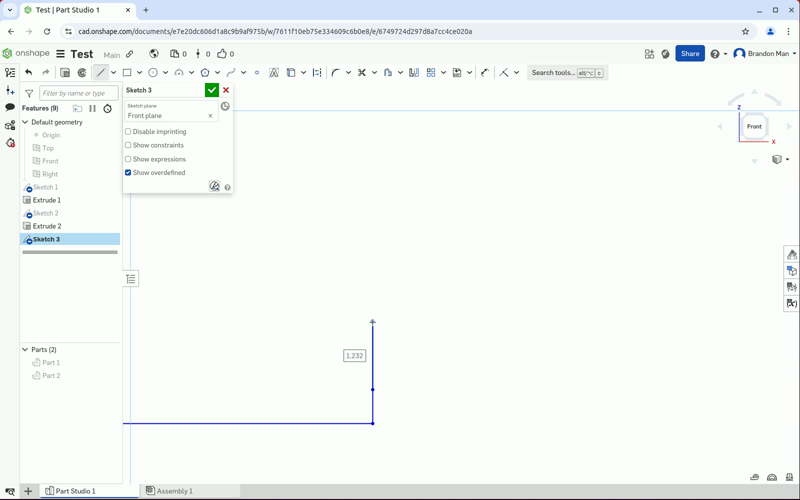
scroll(-6)
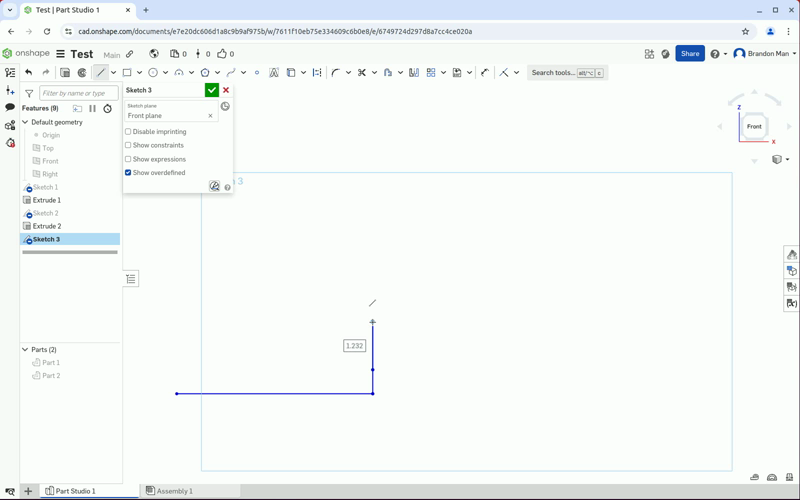
scroll(-6)
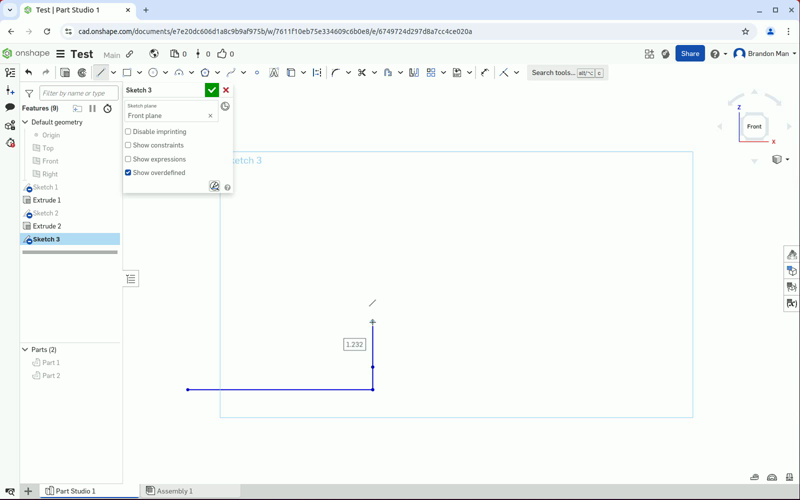
scroll(-6)
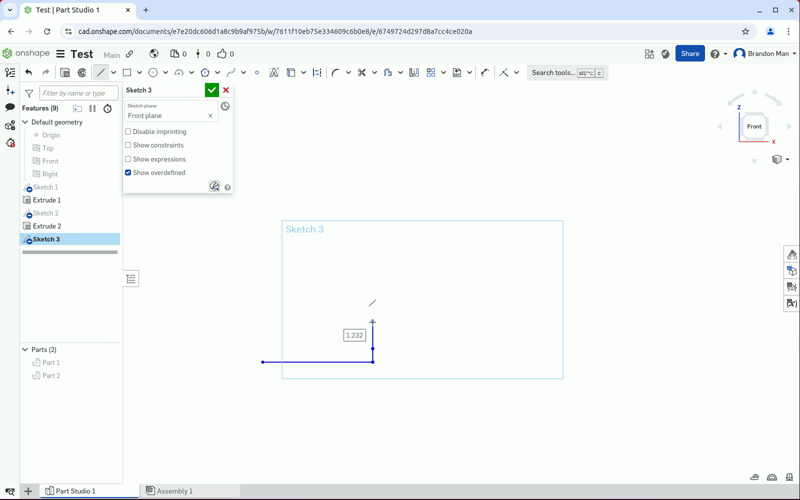
scroll(-6)
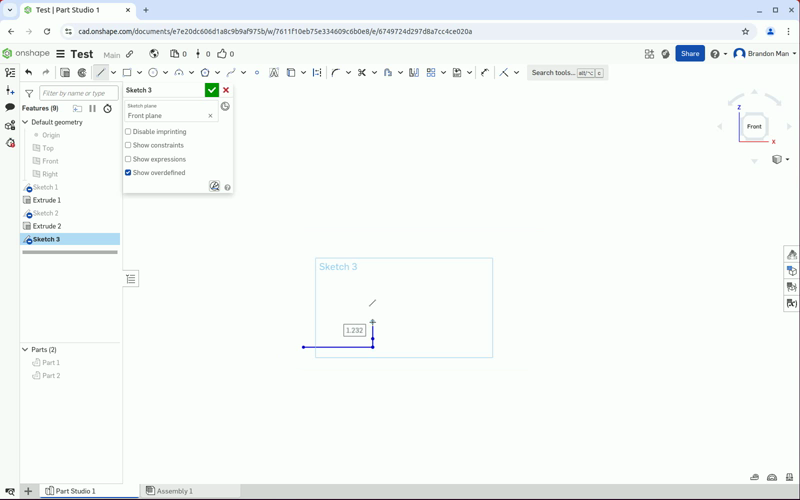
scroll(-6)
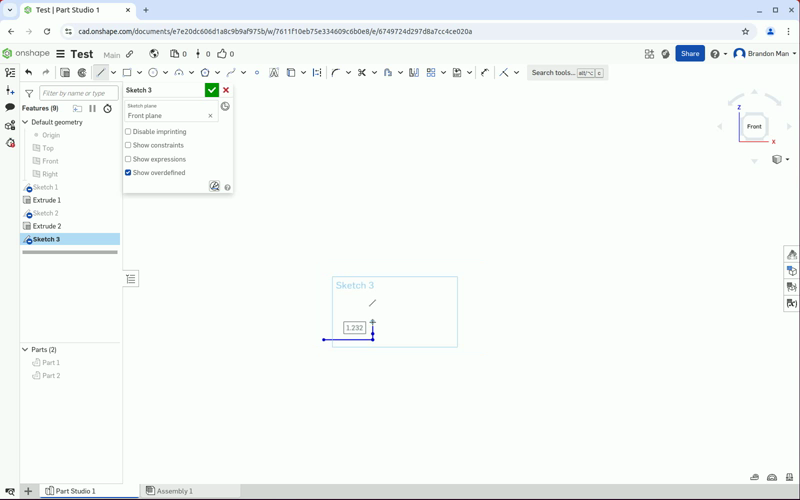
scroll(-6)
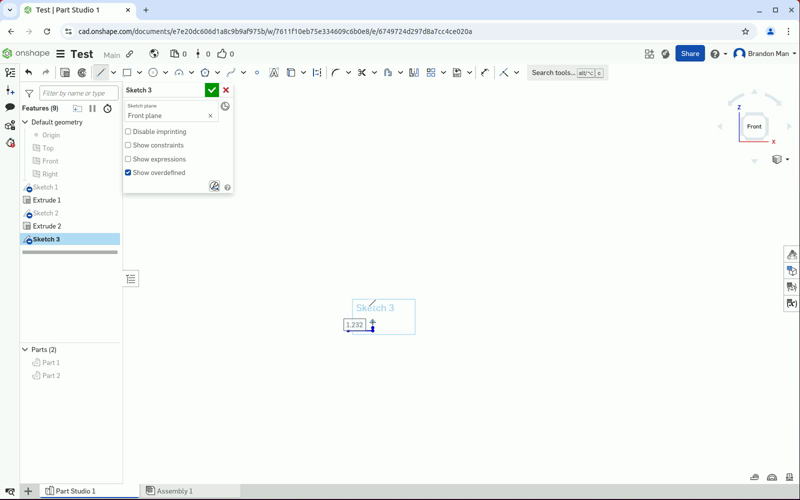
key_up(shift)
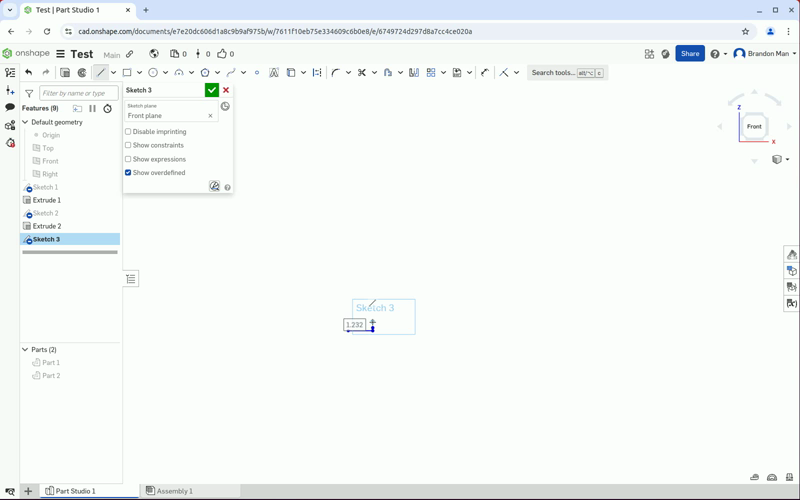
key_down(shift)
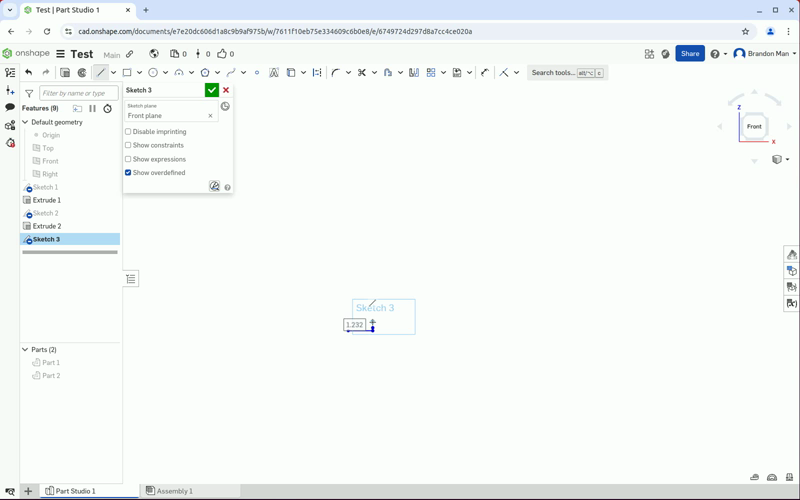
mouse_move(402, 321)
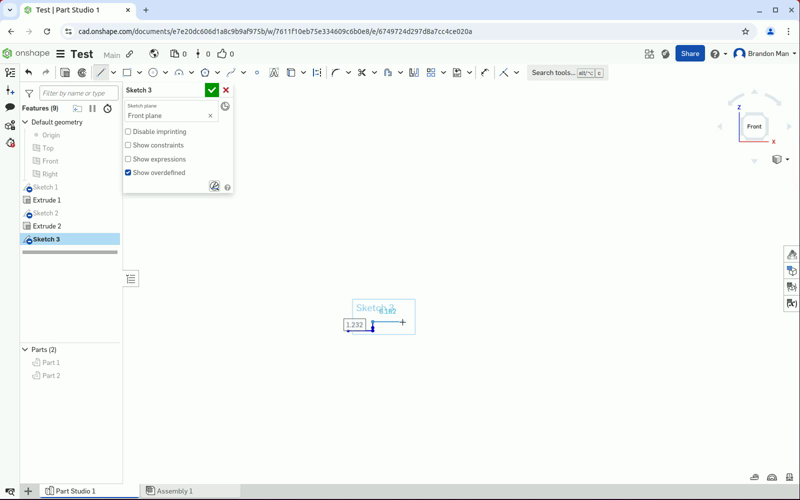
mouse_move(348, 321)
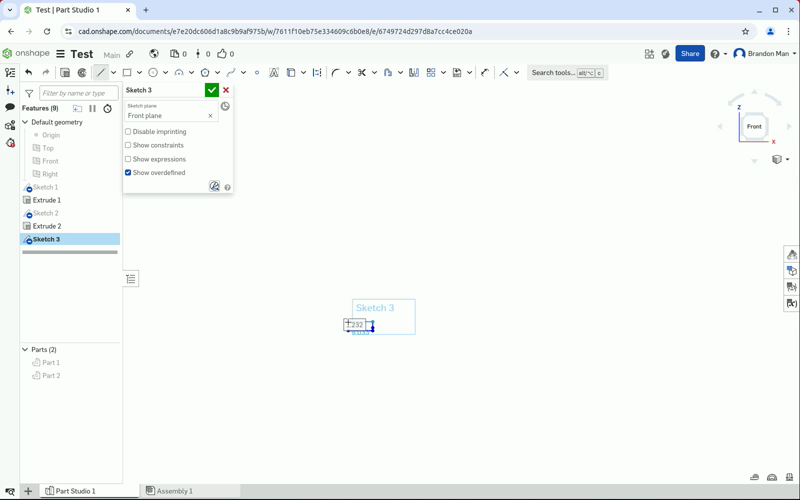
click(348, 321)
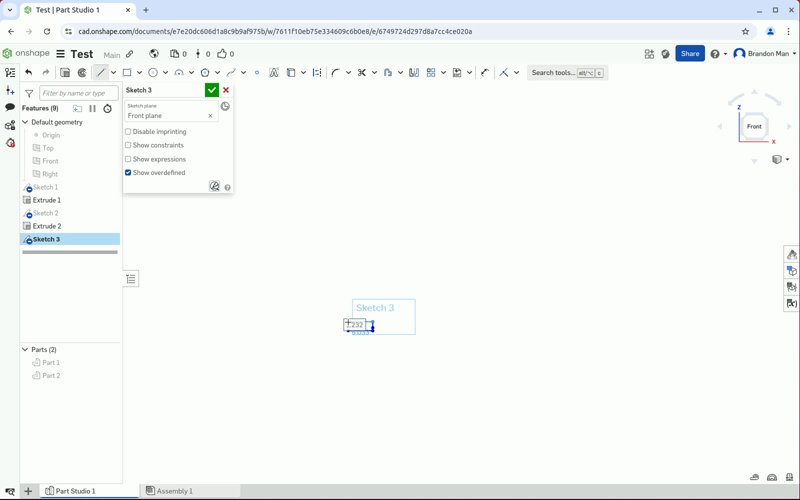
key_up(shift)
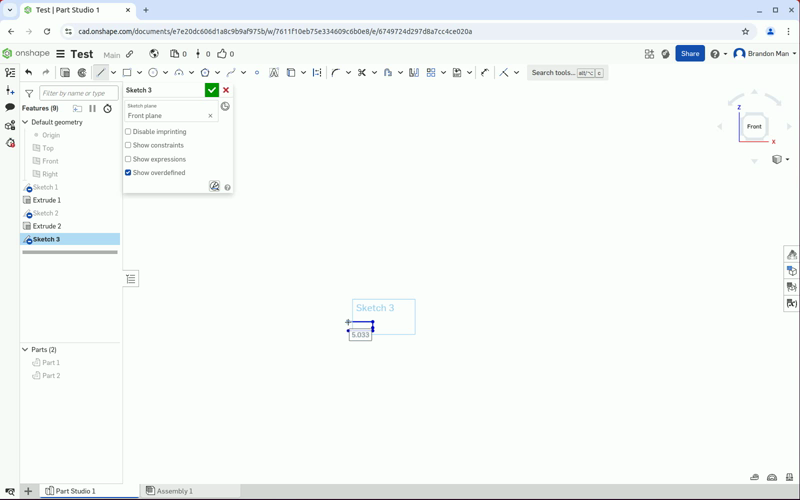
key_down(shift)
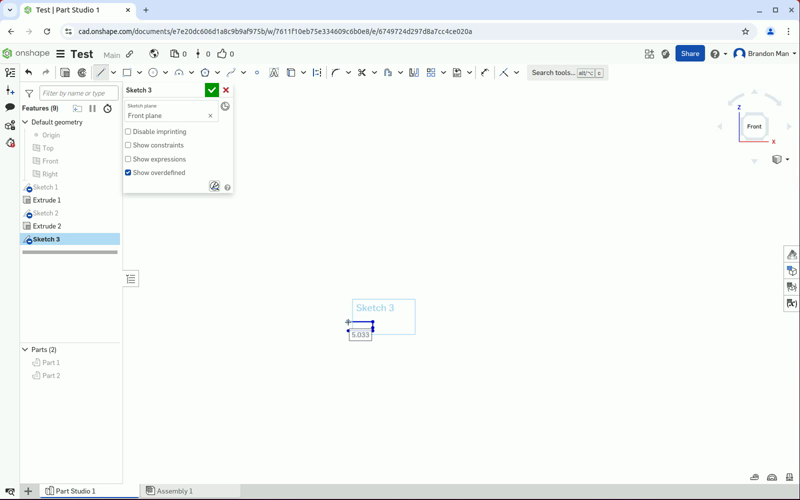
mouse_move(378, 321)
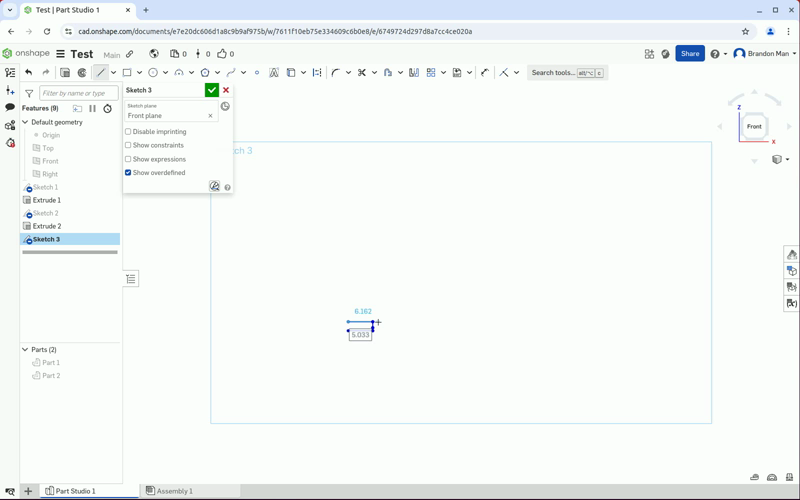
mouse_move(348, 327)
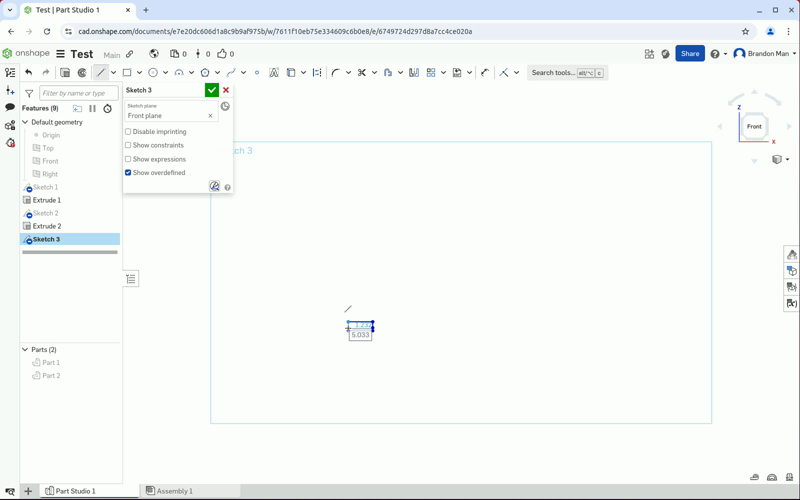
scroll(6)
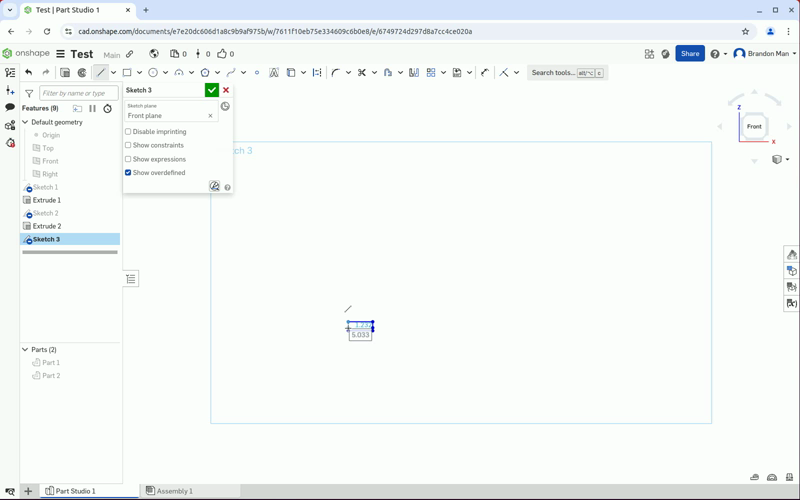
scroll(6)
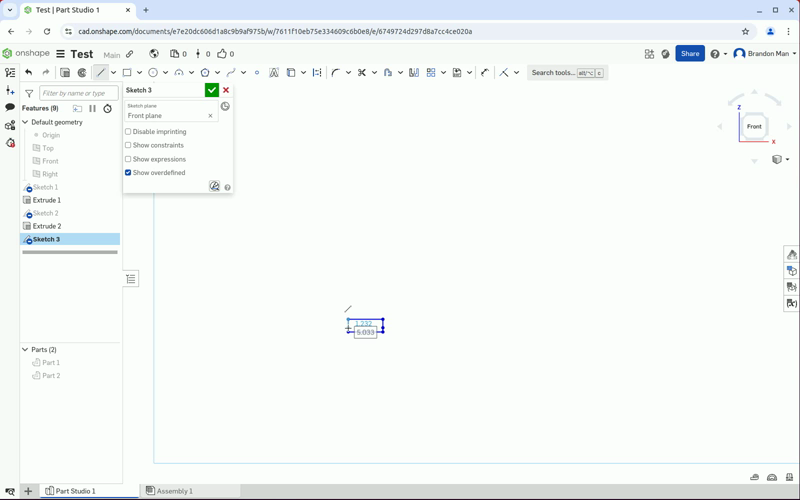
scroll(6)
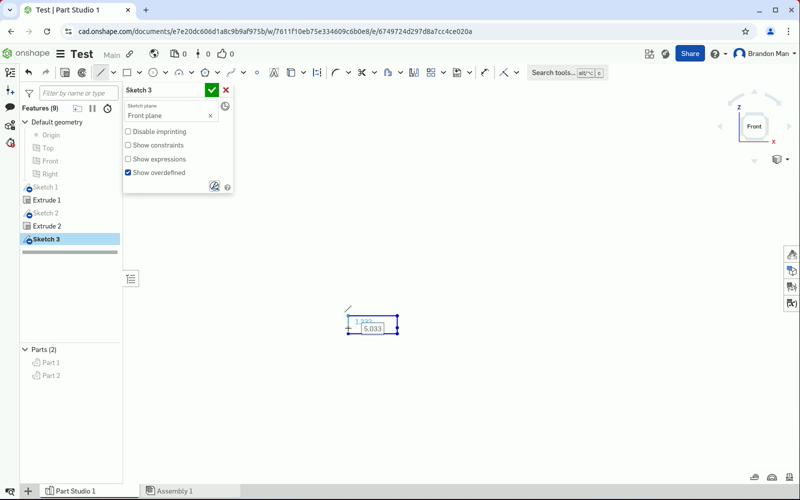
scroll(6)
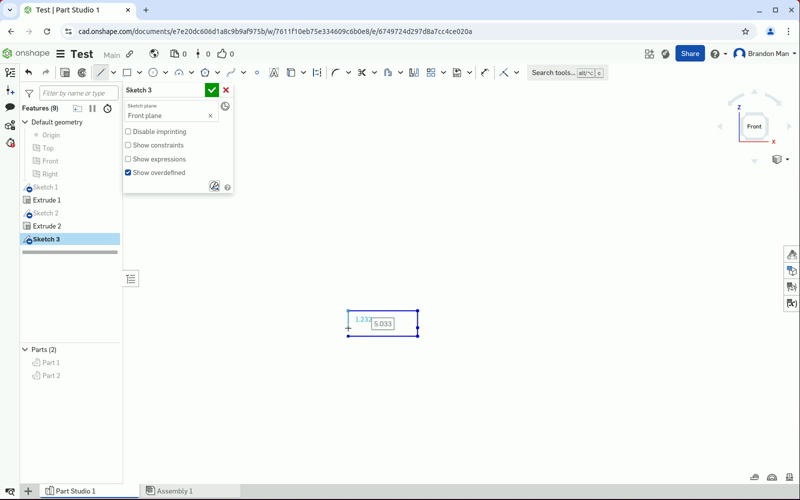
scroll(6)
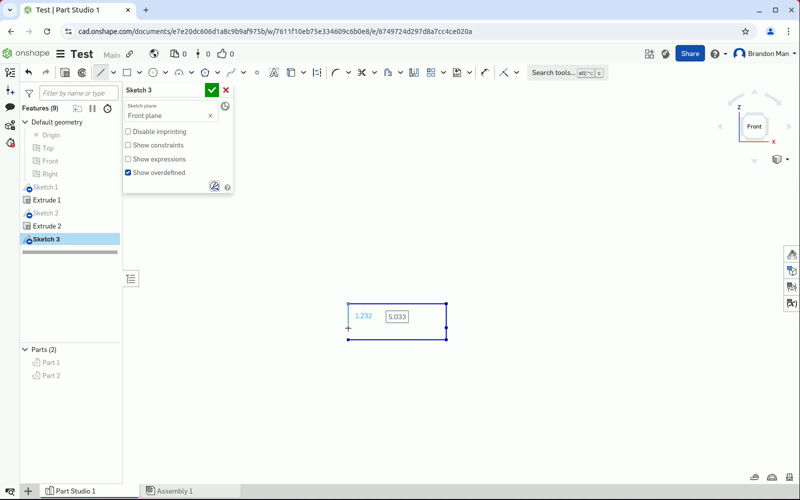
scroll(6)
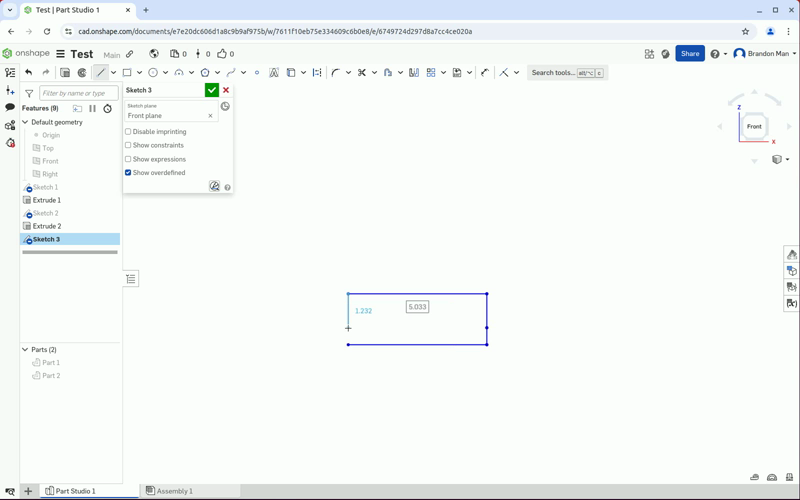
scroll(6)
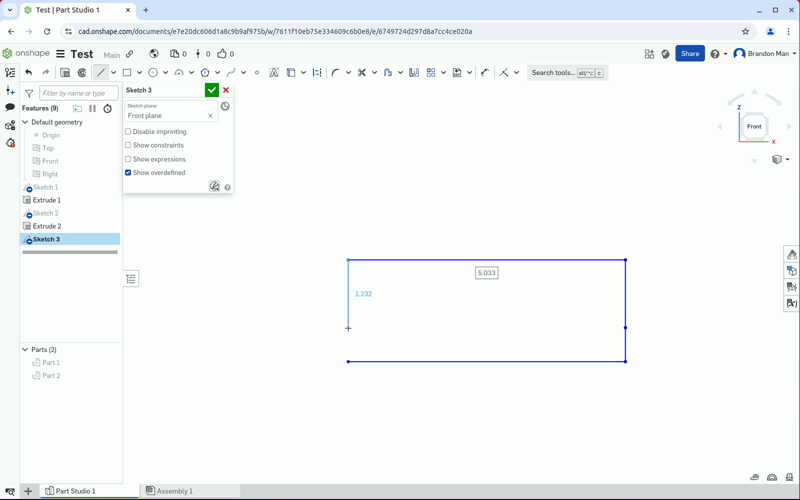
click(348, 327)
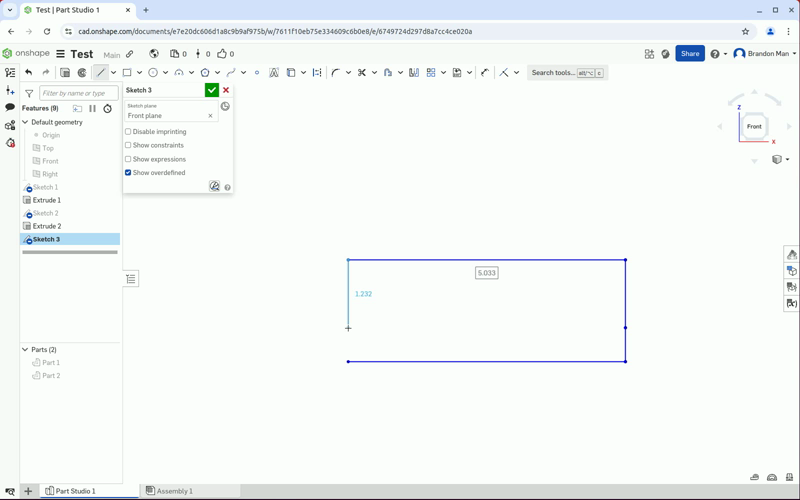
scroll(-6)
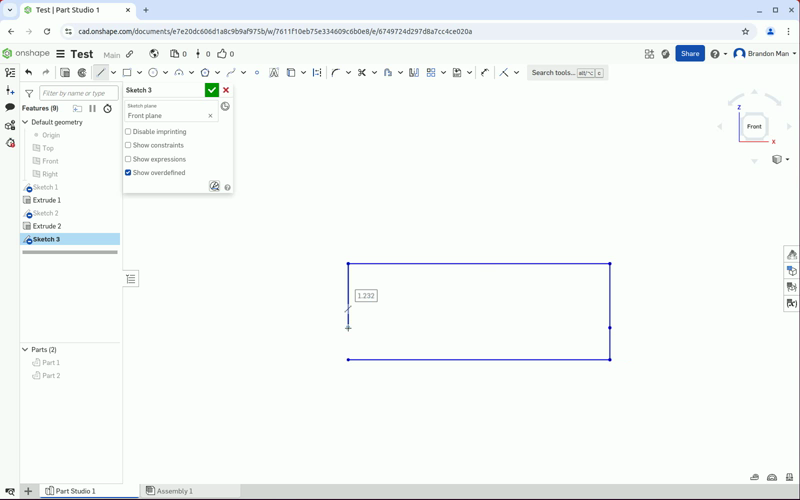
scroll(-6)
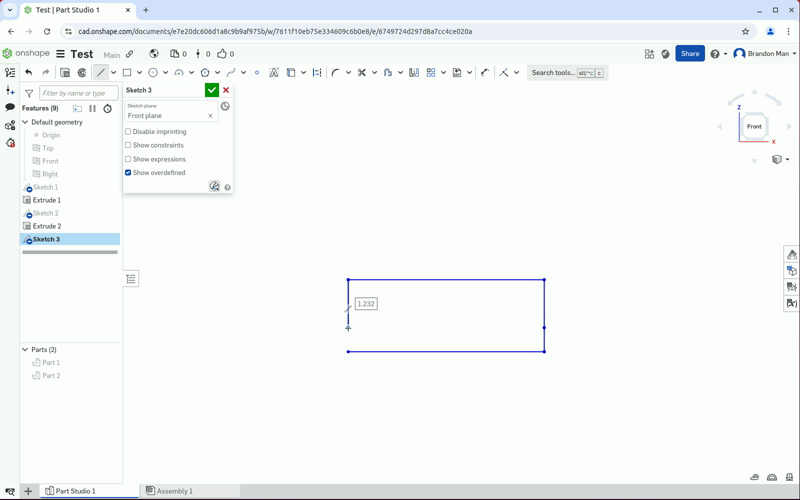
scroll(-6)
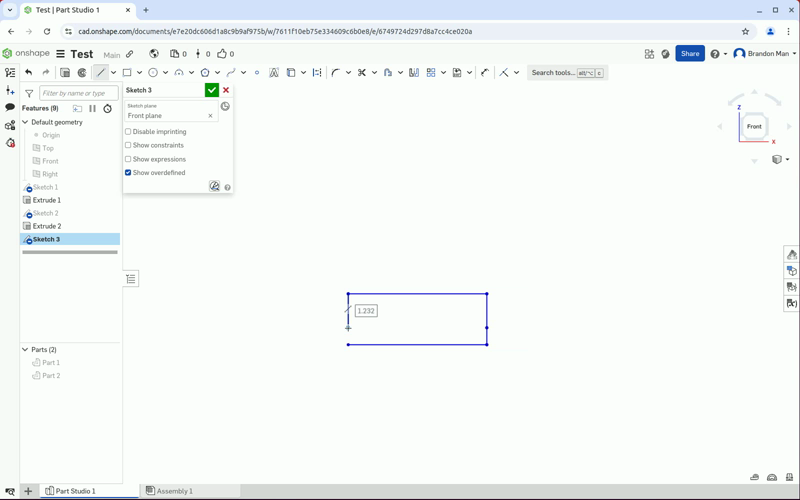
scroll(-6)
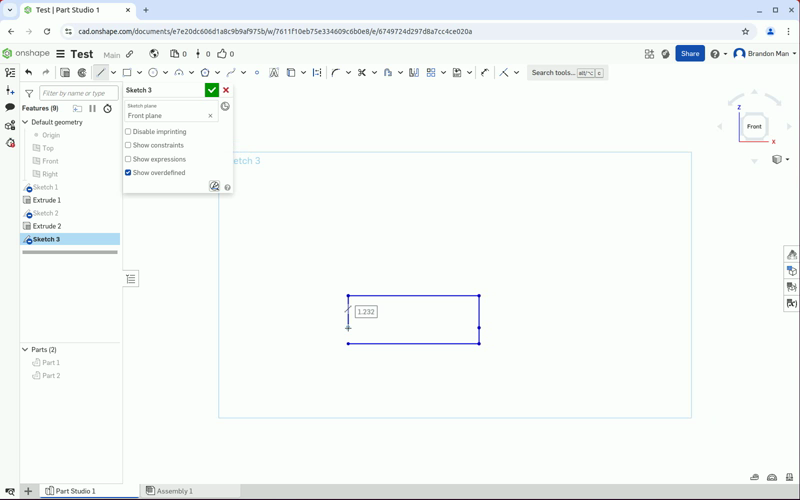
scroll(-6)
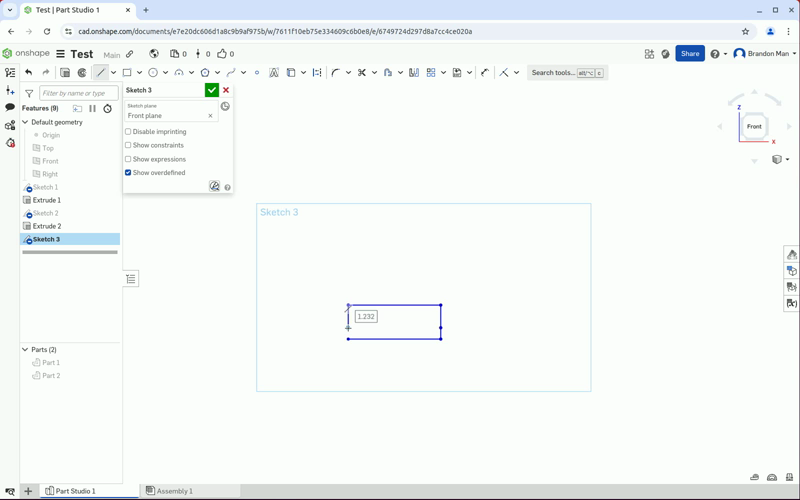
scroll(-6)
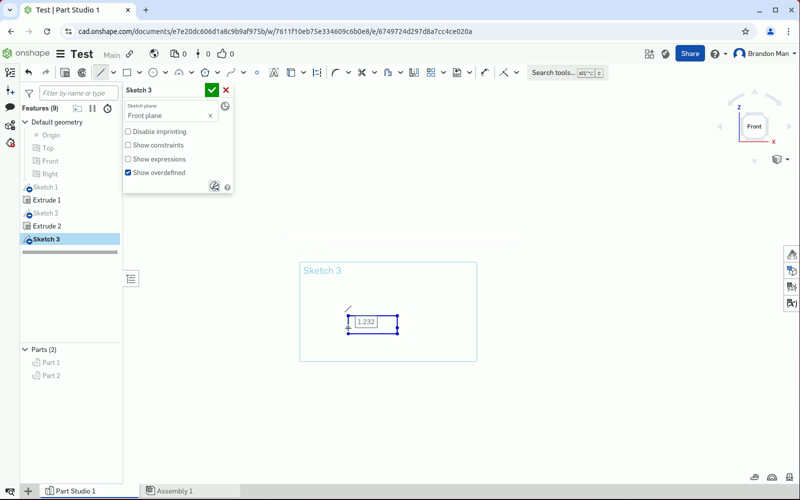
scroll(-6)
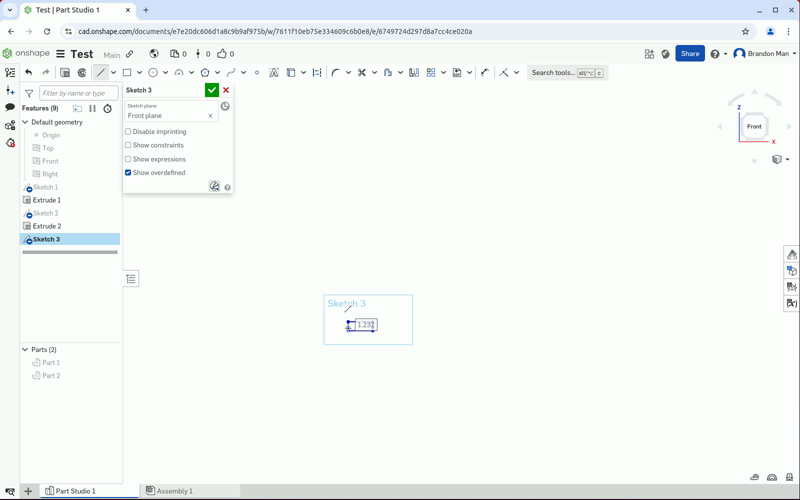
key_up(shift)
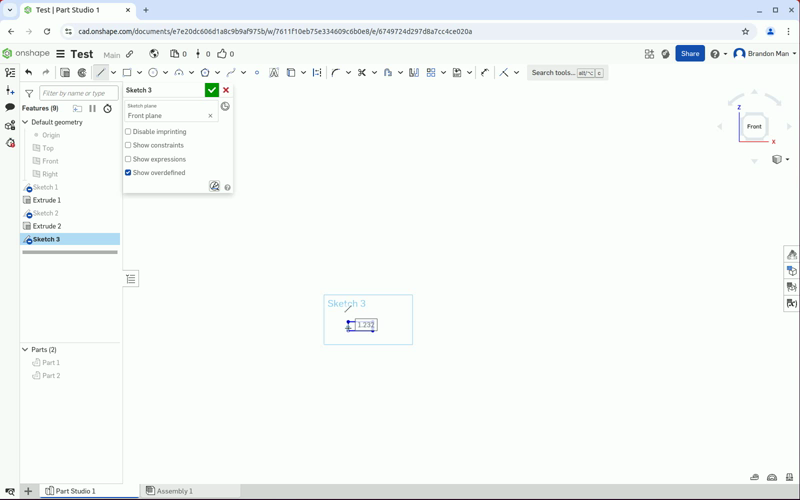
mouse_move(378, 327)
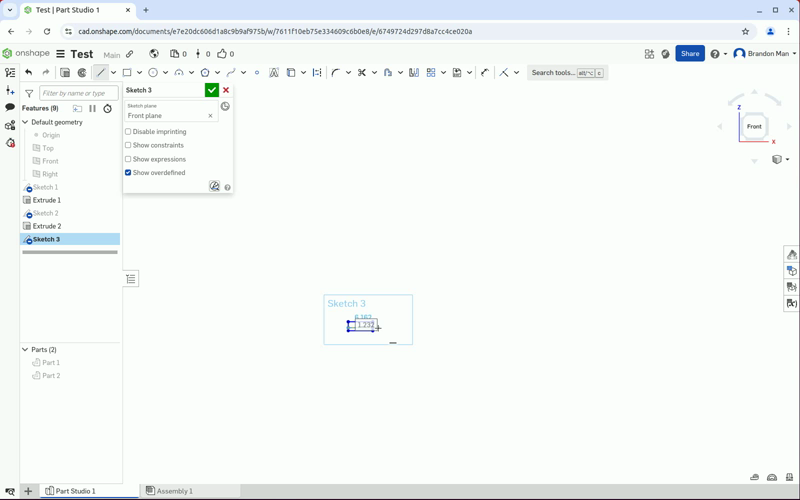
key_down(shift)
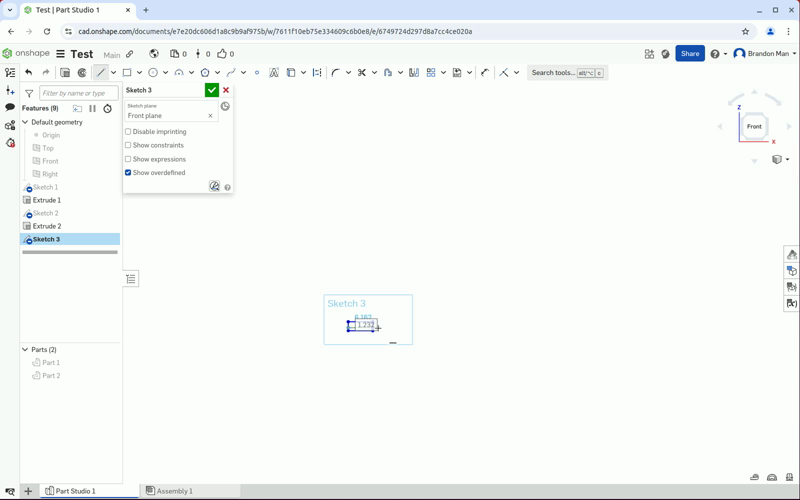
mouse_move(348, 330)
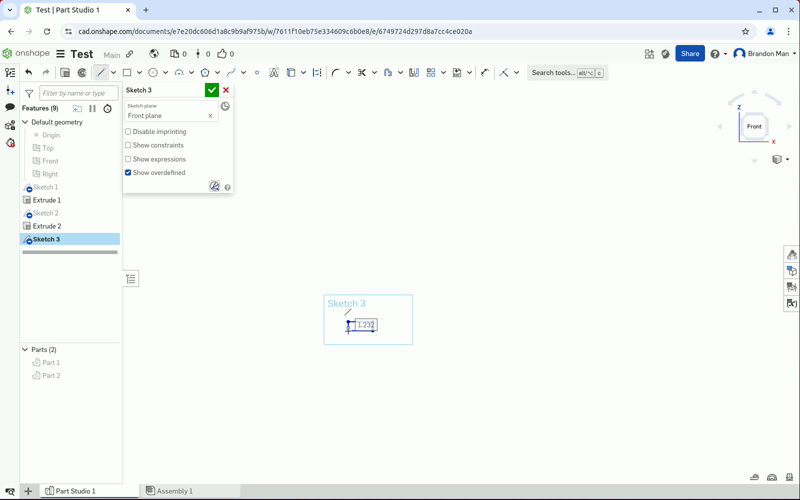
scroll(6)
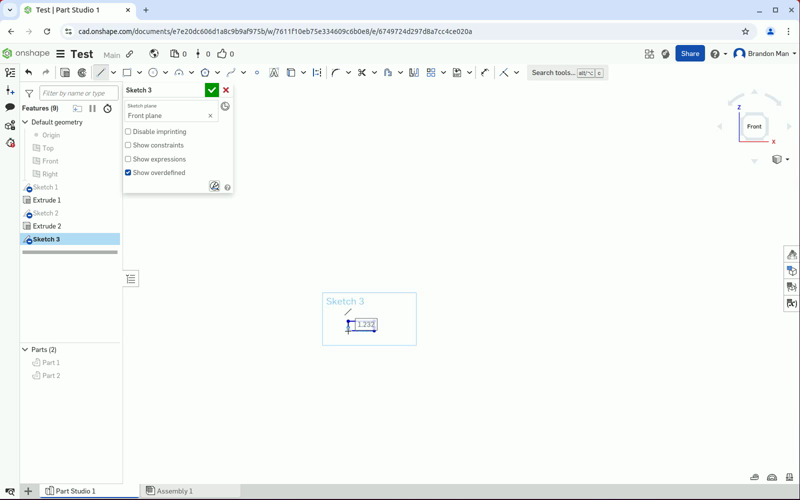
scroll(6)
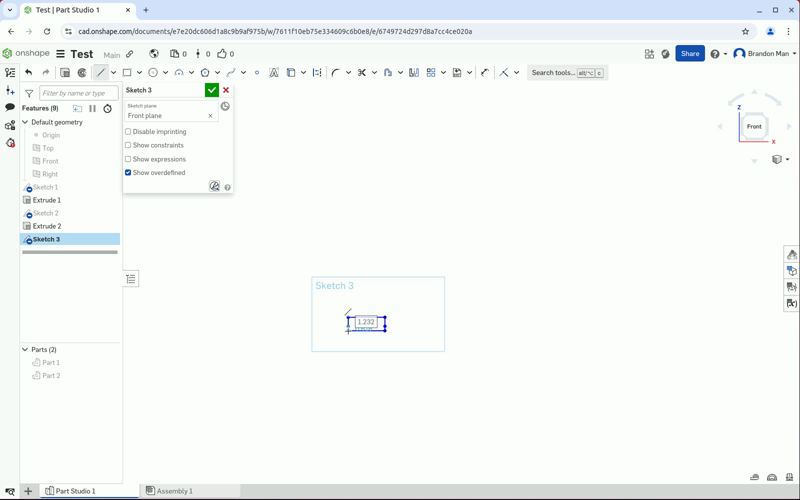
scroll(6)
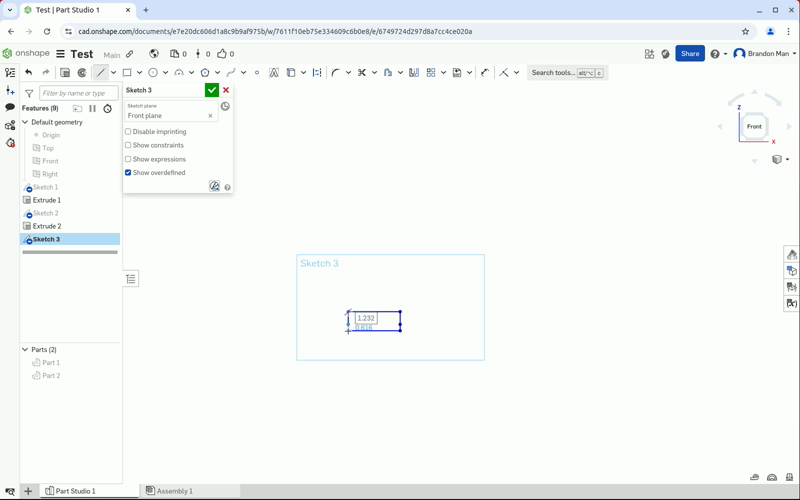
scroll(6)
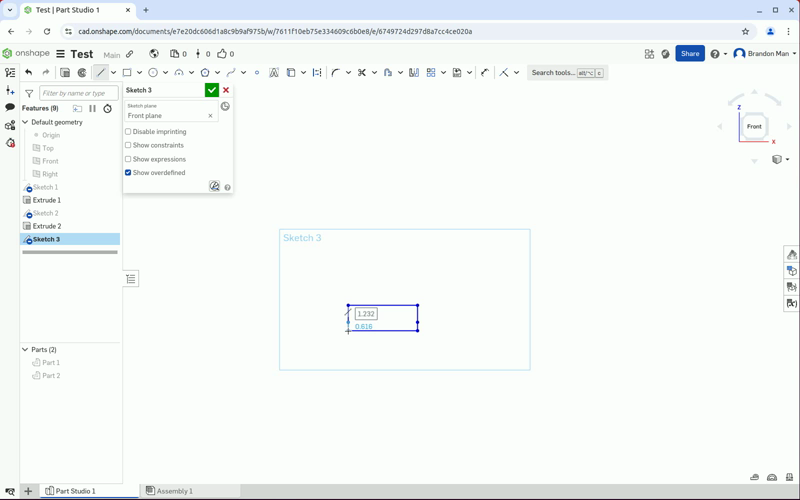
scroll(6)
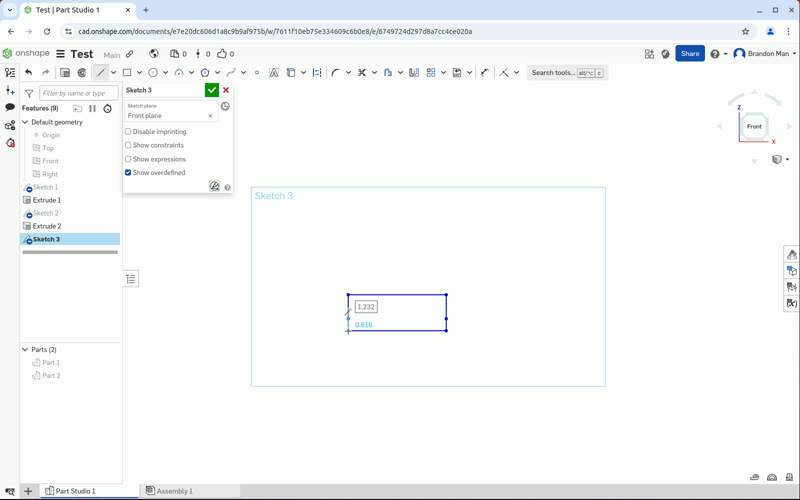
scroll(6)
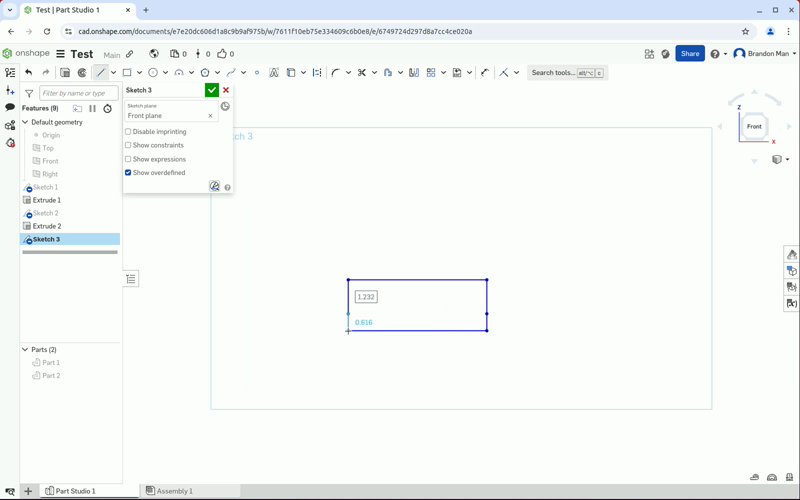
scroll(6)
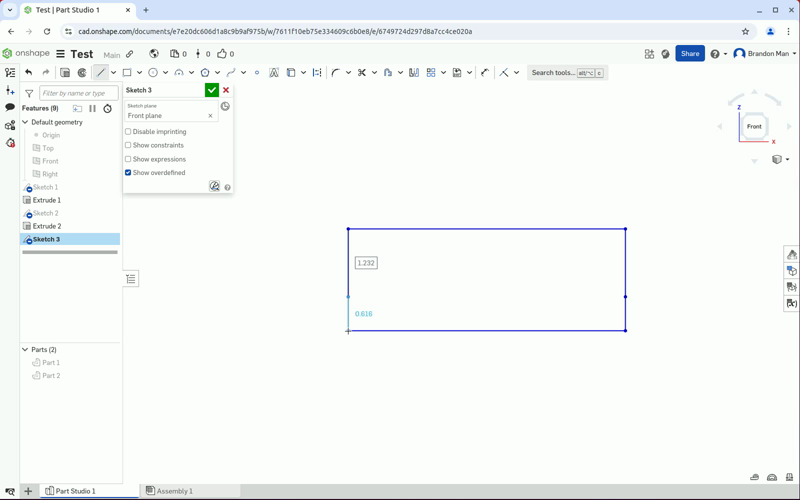
key_up(shift)
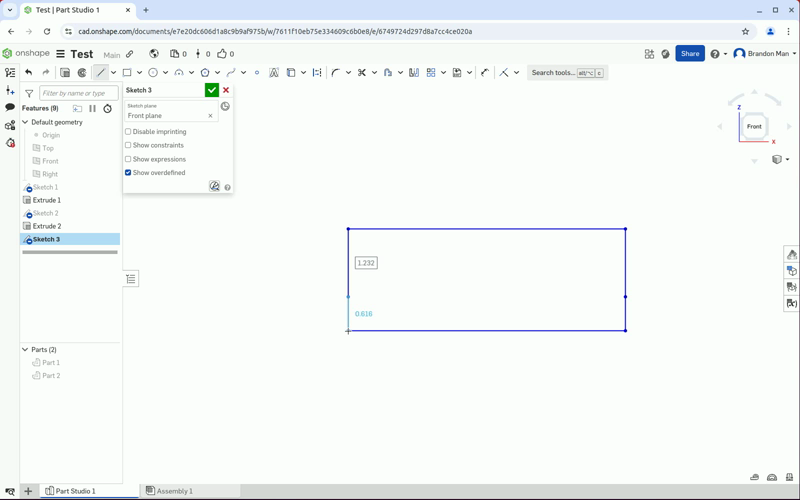
click(348, 330)
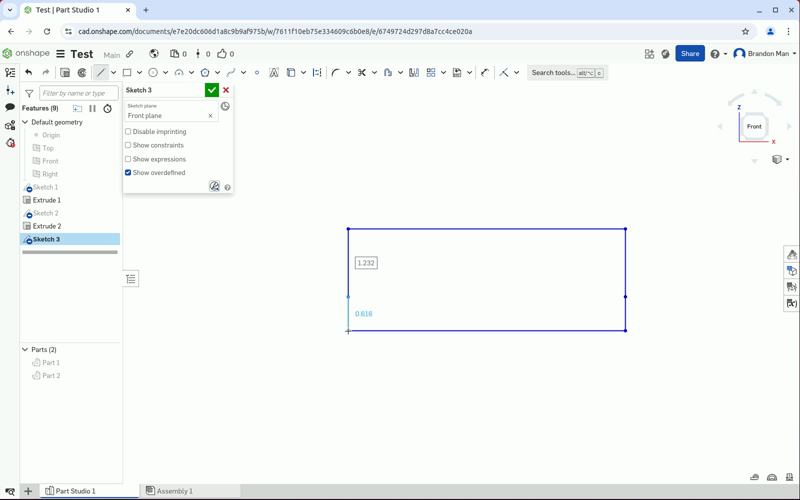
scroll(-6)
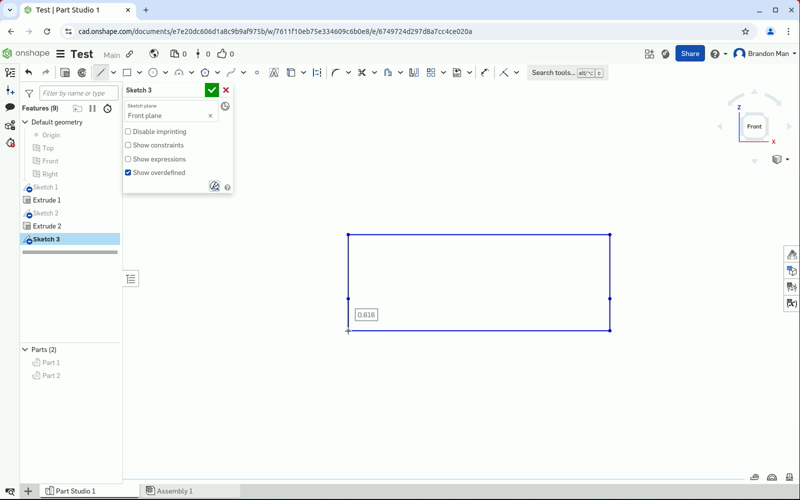
scroll(-6)
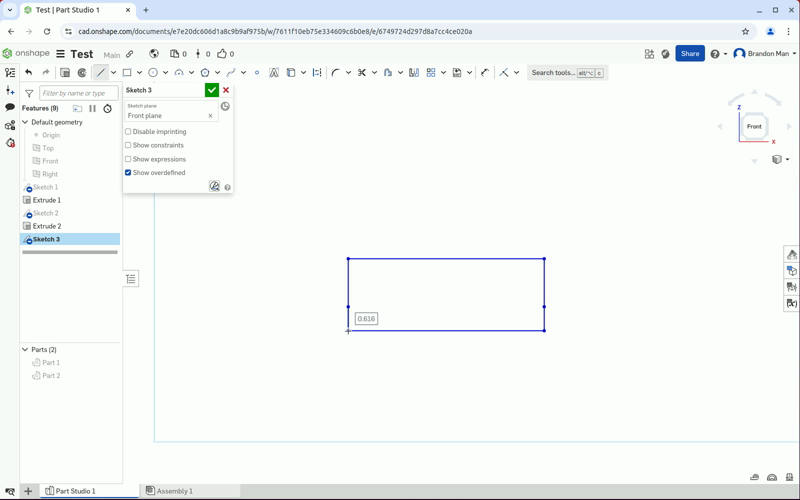
scroll(-6)
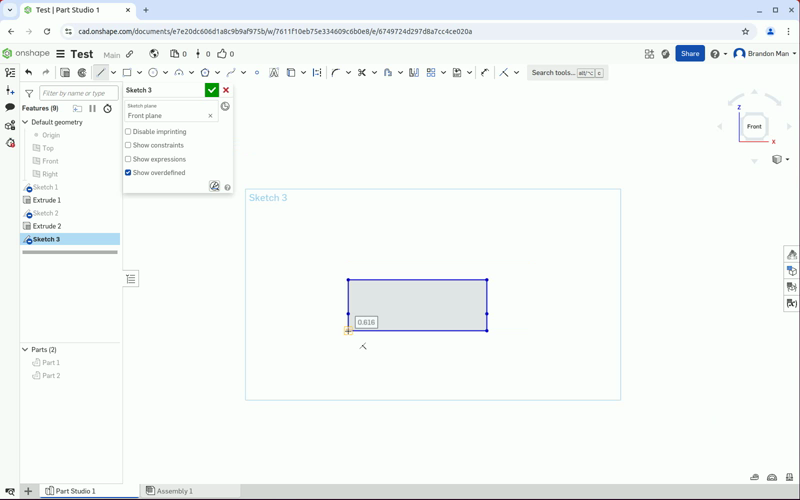
scroll(-6)
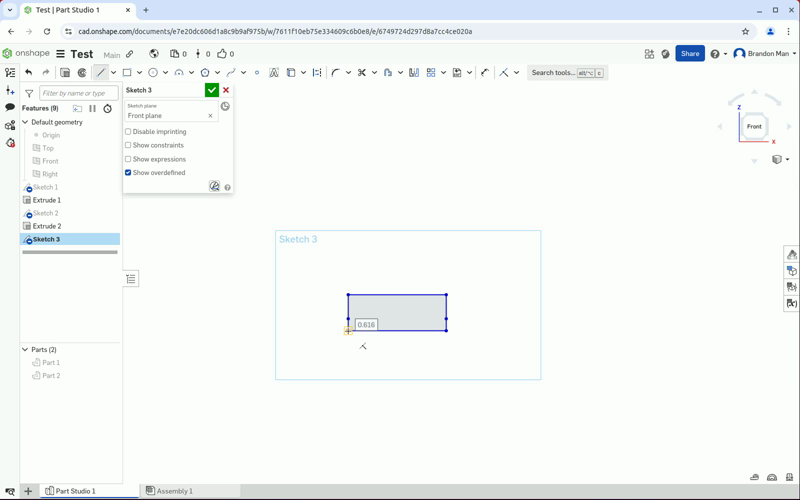
scroll(-6)
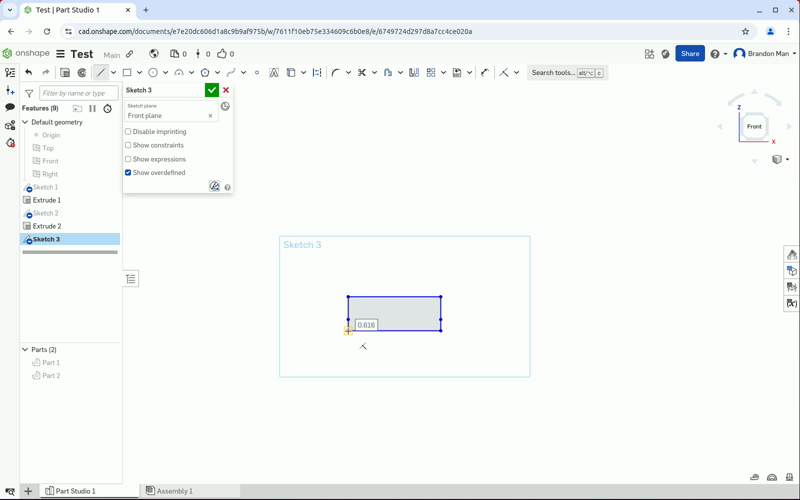
scroll(-6)
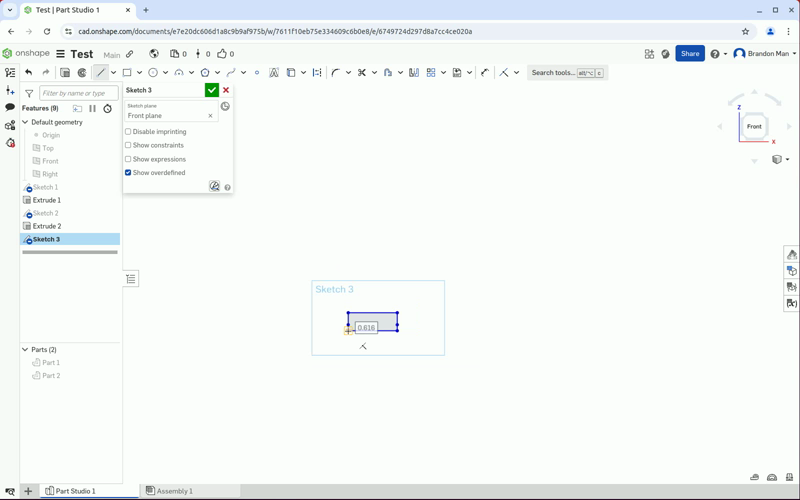
scroll(-6)
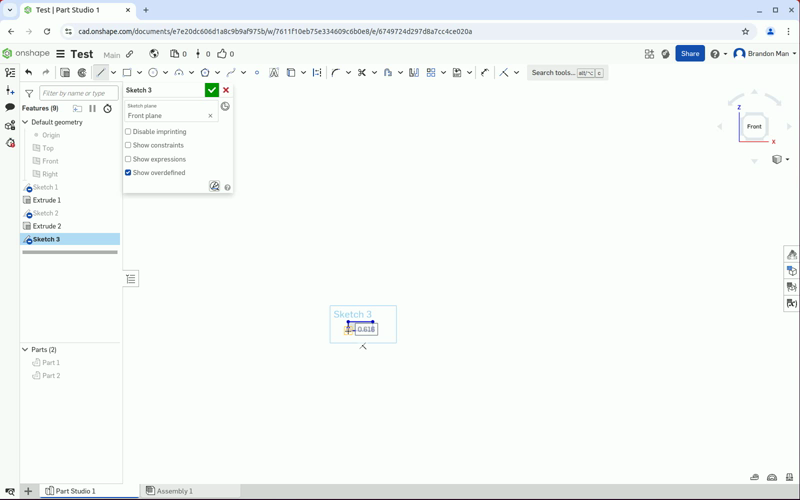
key(esc)
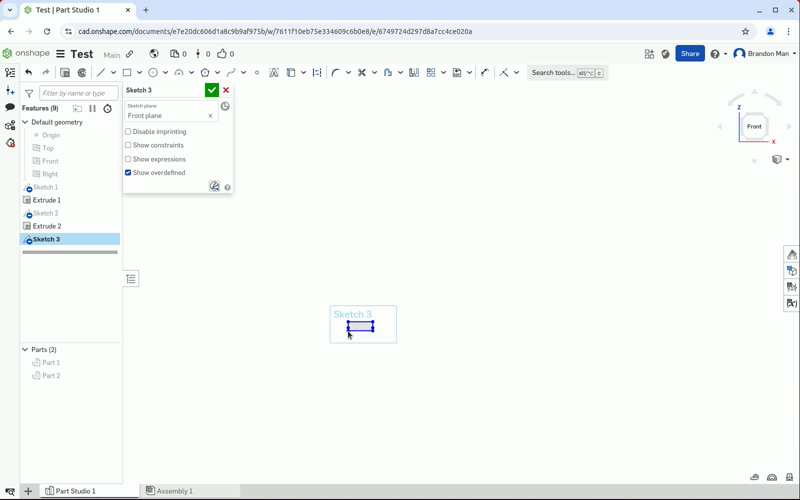
mouse_move(357, 325)
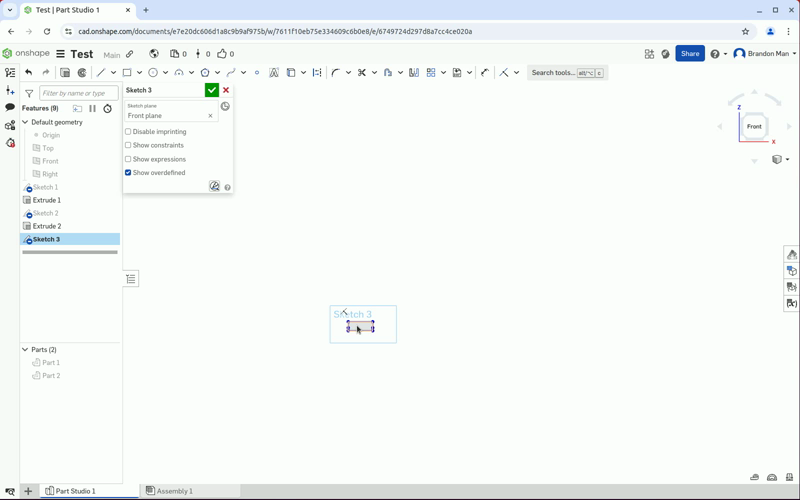
scroll(6)
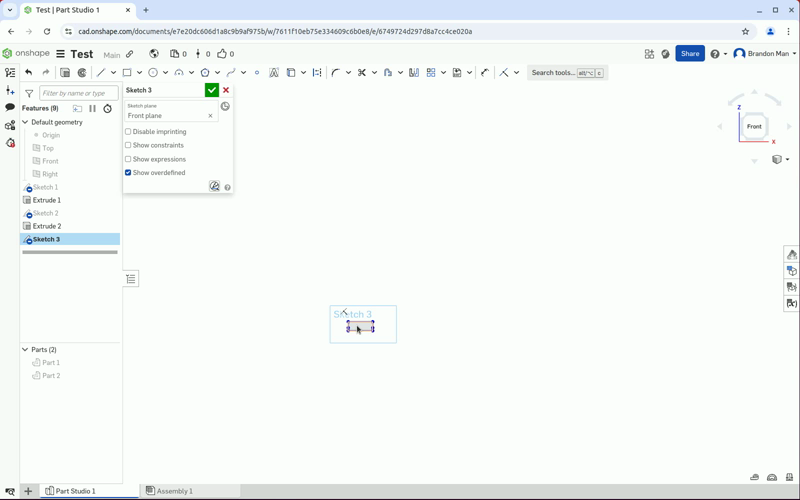
scroll(6)
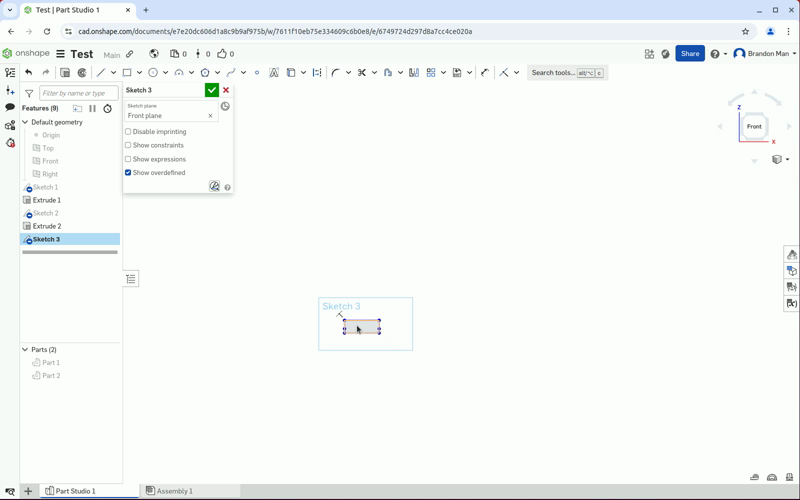
scroll(6)
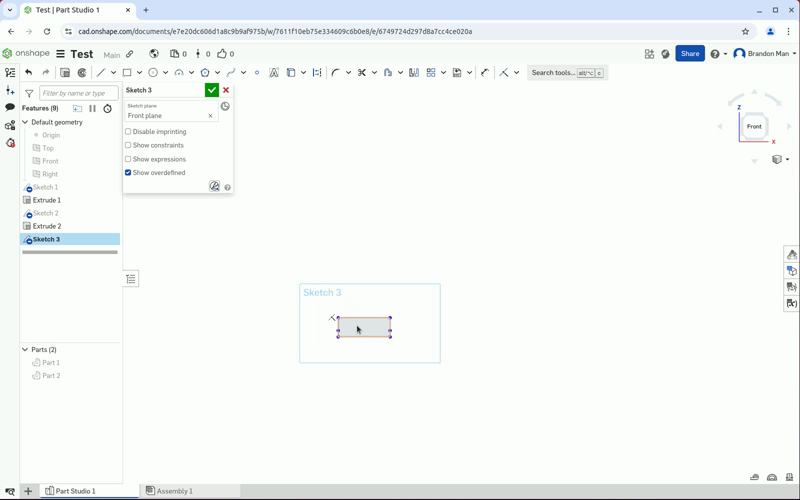
scroll(6)
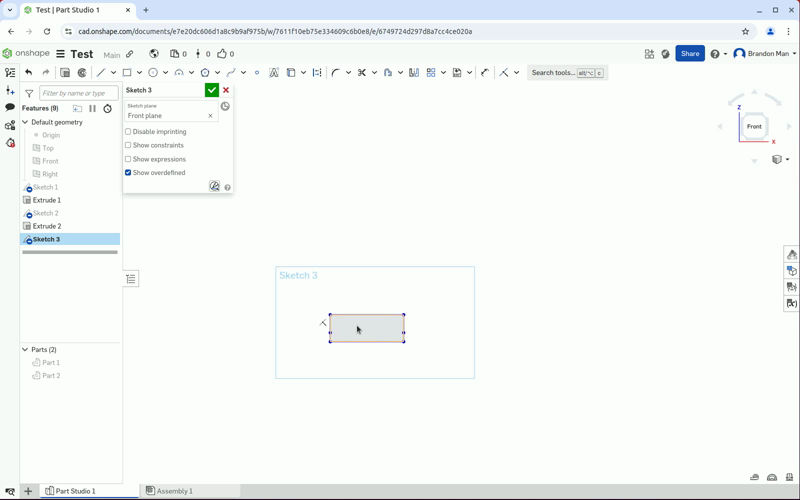
scroll(6)
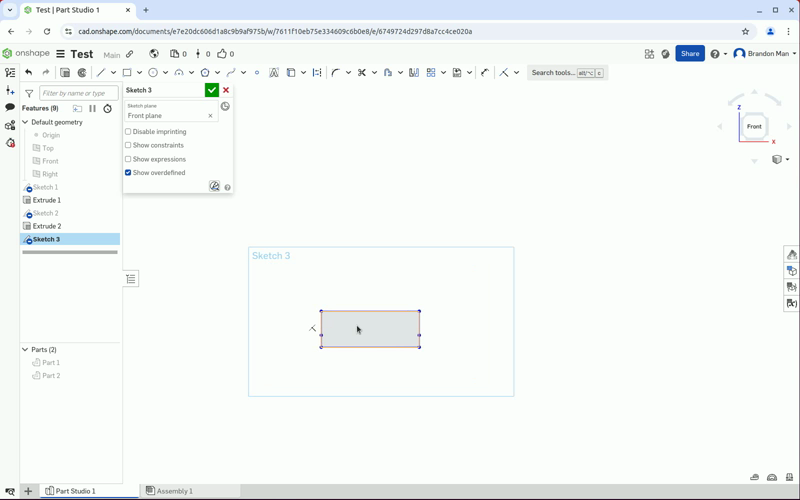
scroll(6)
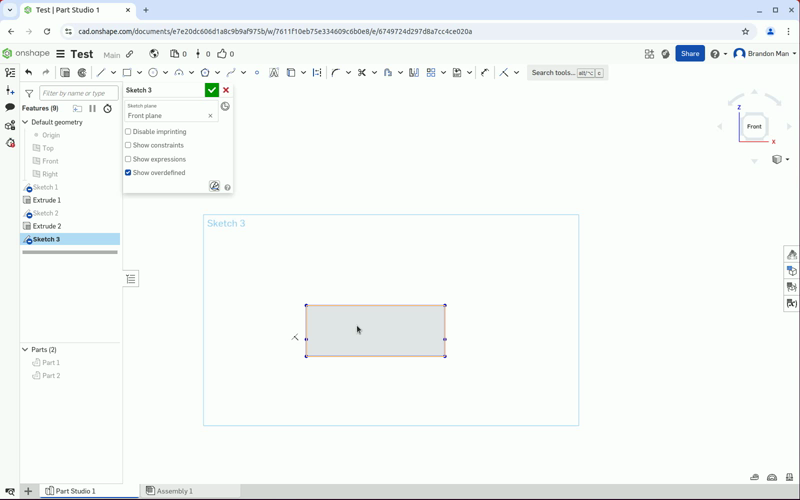
scroll(6)
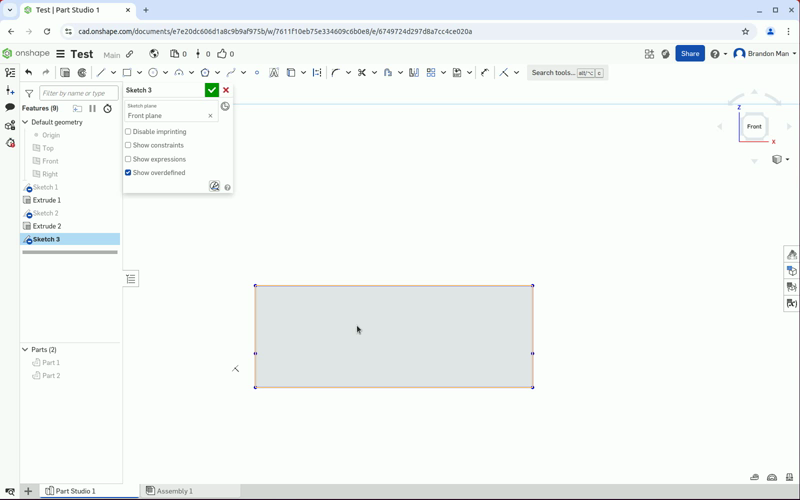
click(357, 325)
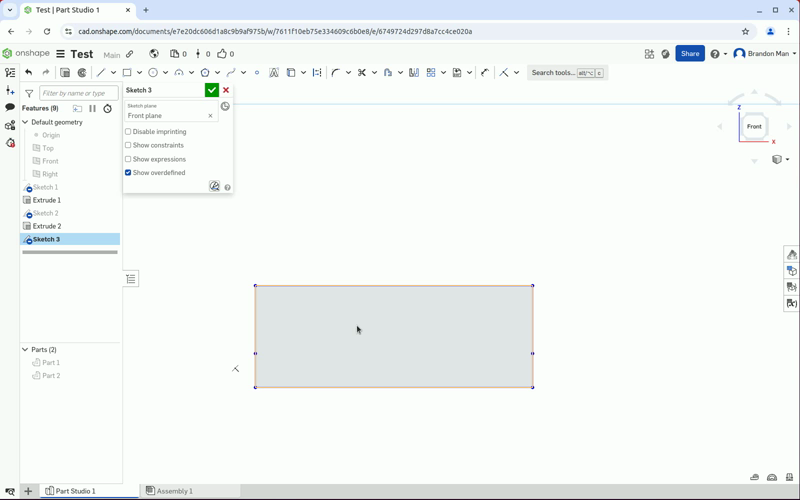
scroll(-6)
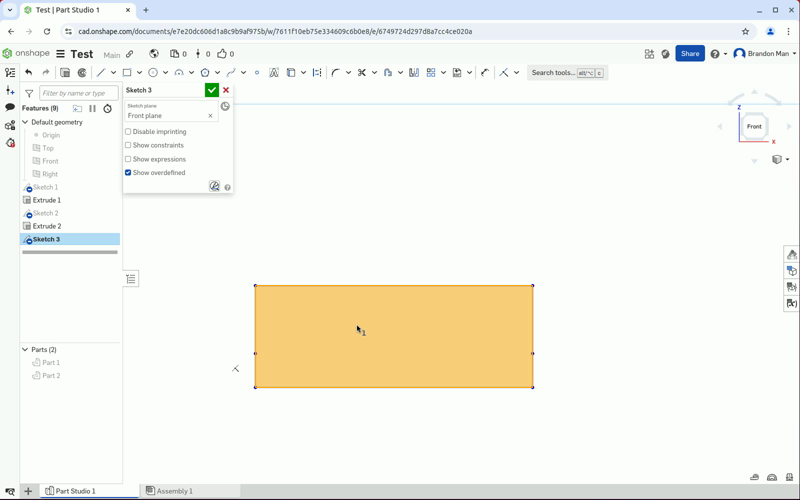
scroll(-6)
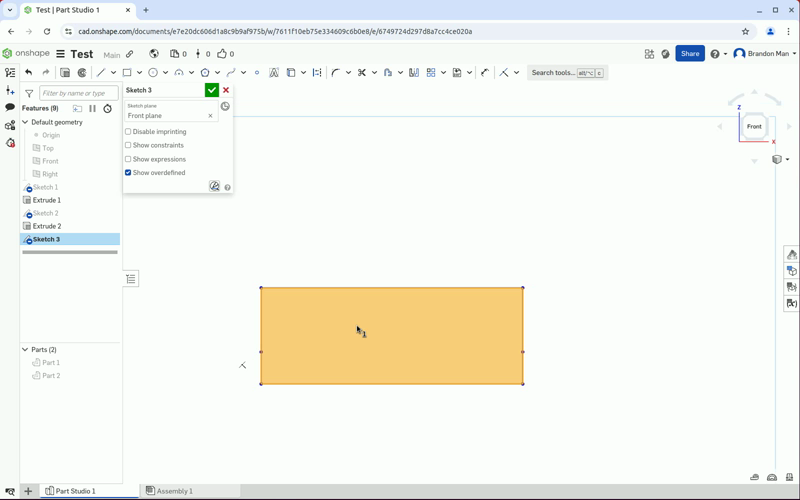
scroll(-6)
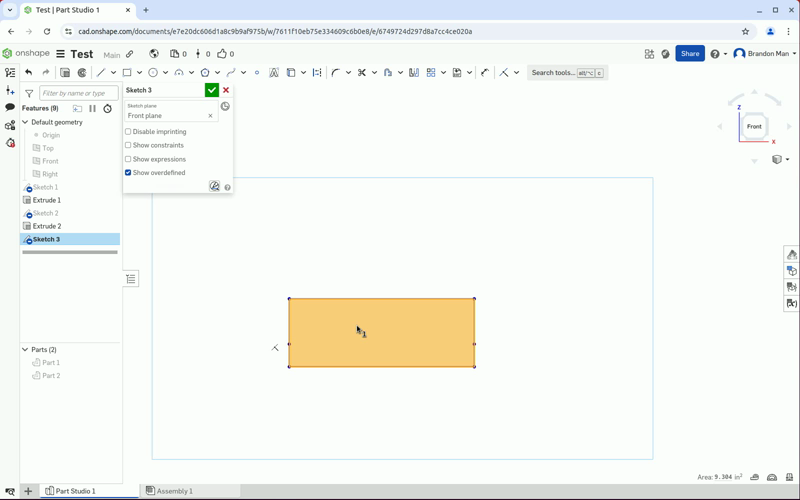
scroll(-6)
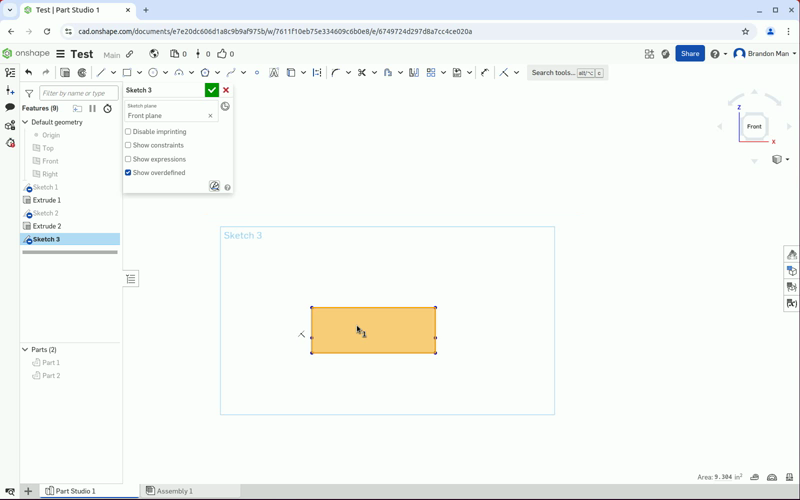
scroll(-6)
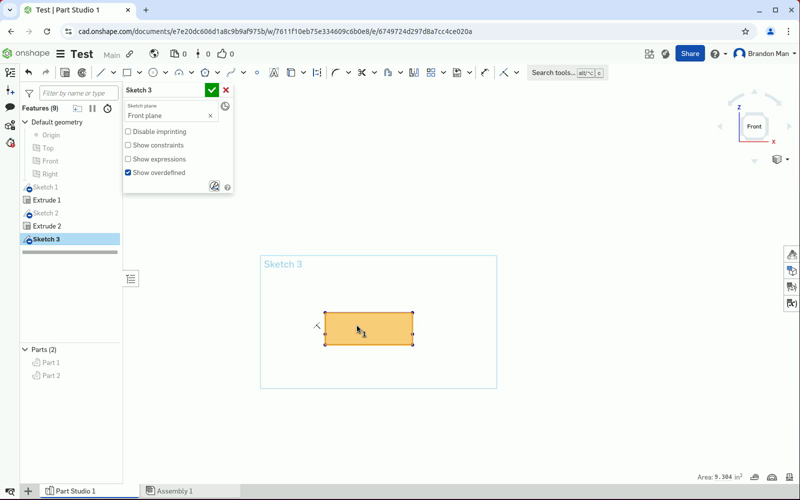
scroll(-6)
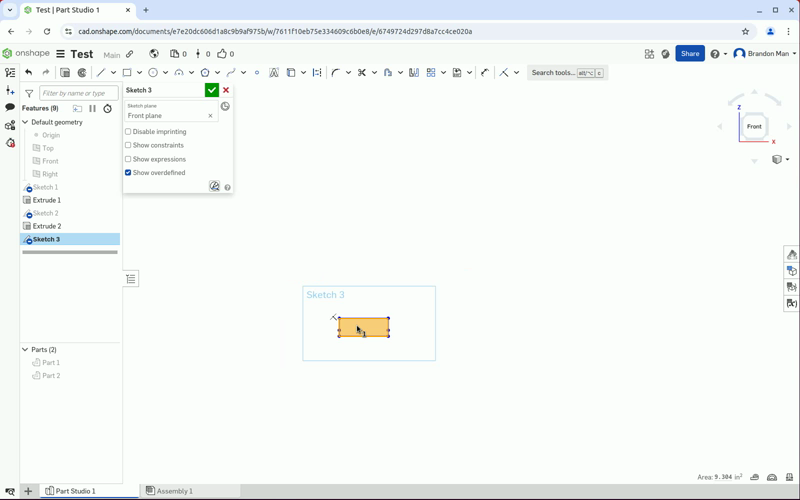
scroll(-6)
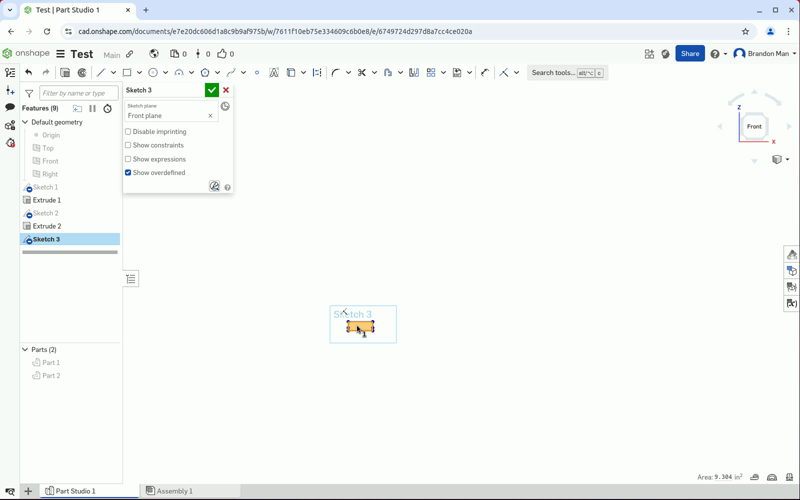
mouse_move(73, 352)
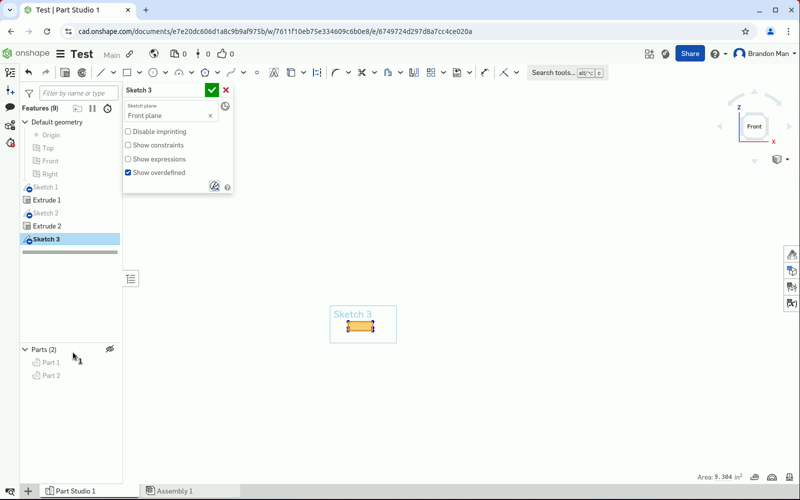
key(shift+y)
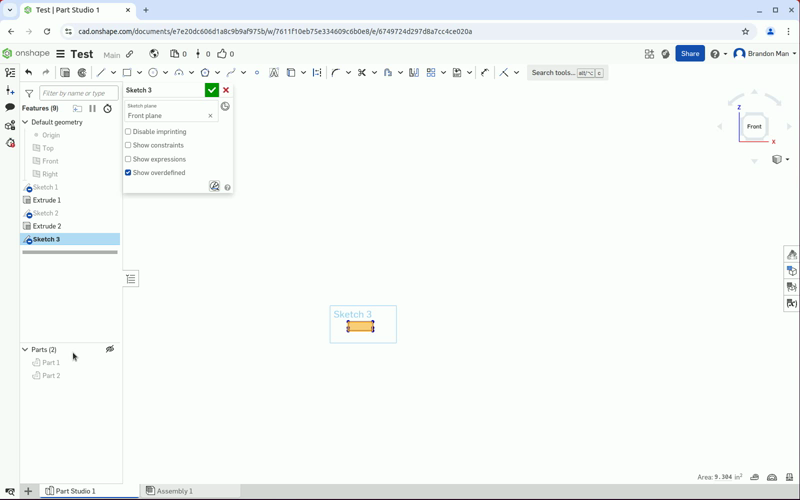
key(shift+e)
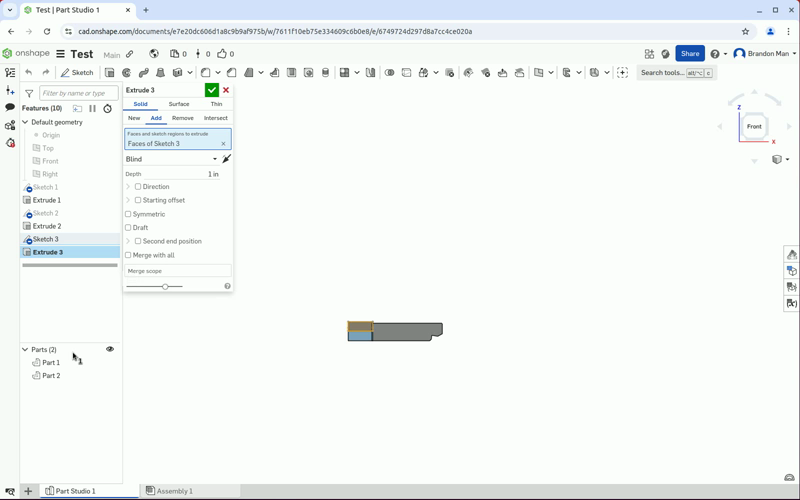
mouse_move(143, 106)
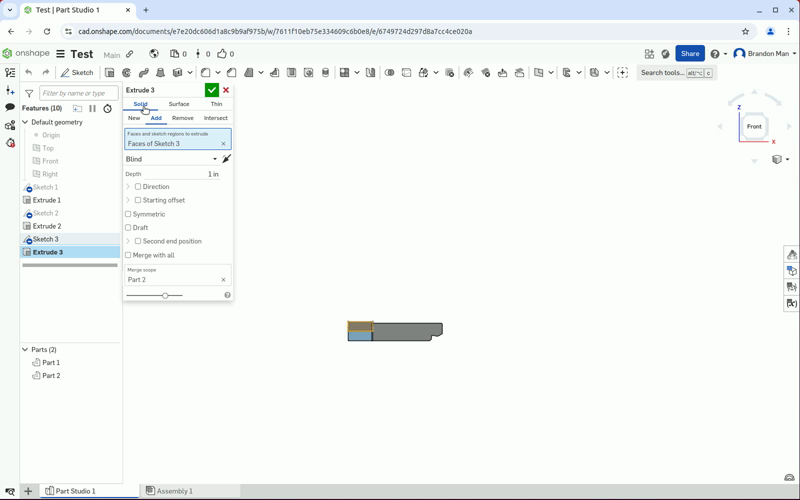
click(143, 106)
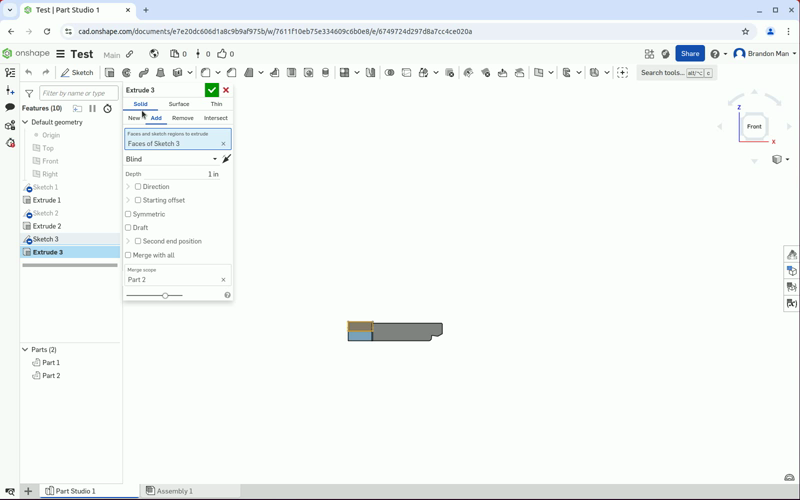
mouse_move(137, 120)
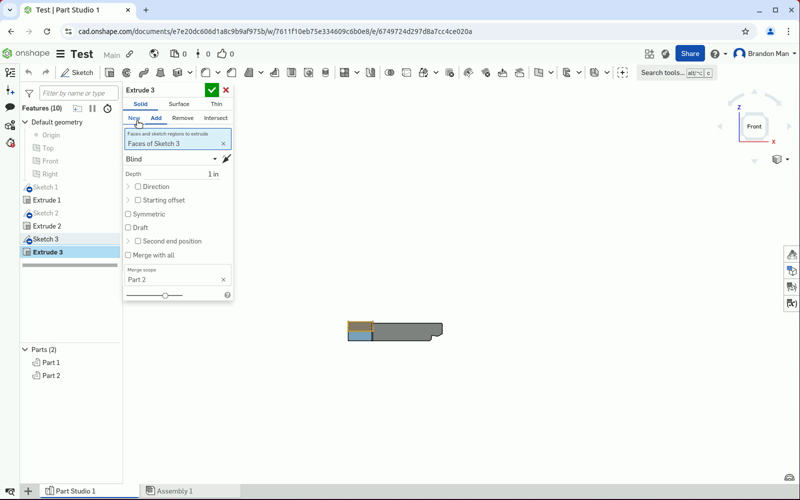
click(137, 120)
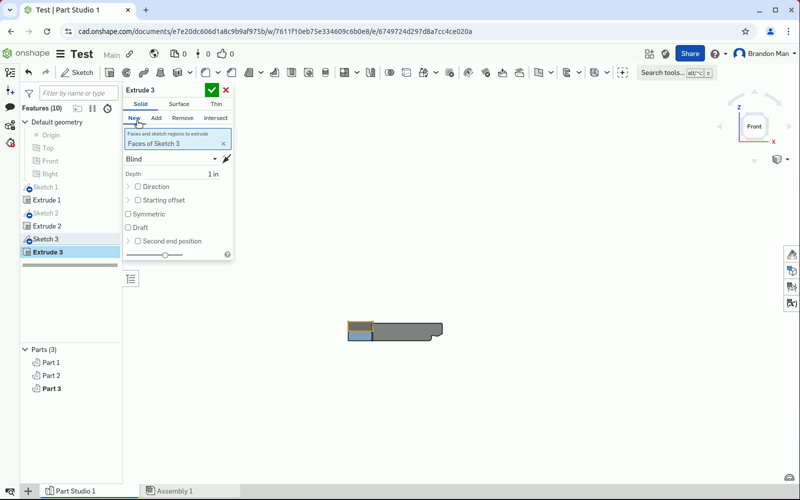
key(tab, 4)
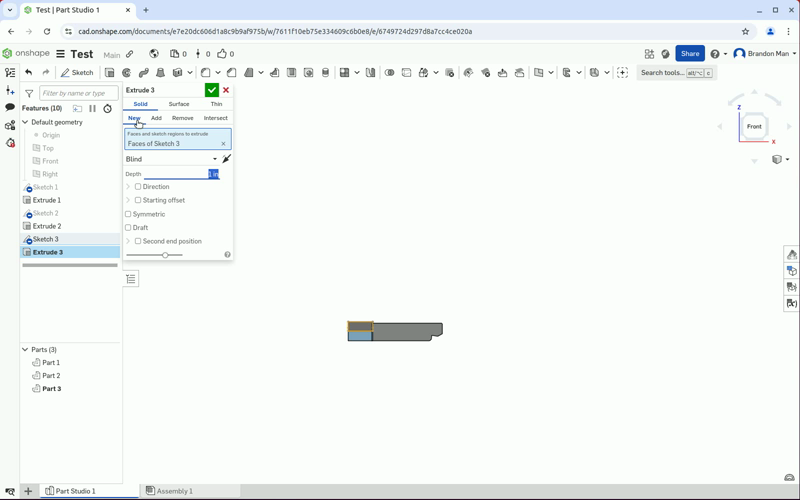
text(8.425)
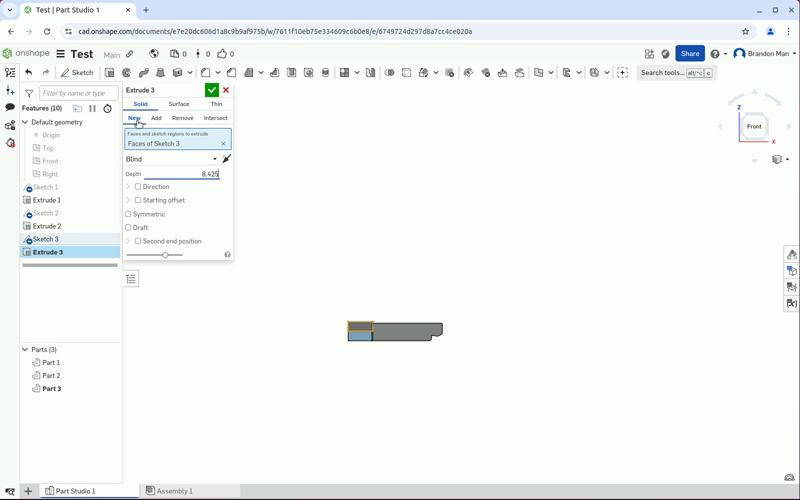
key(enter)
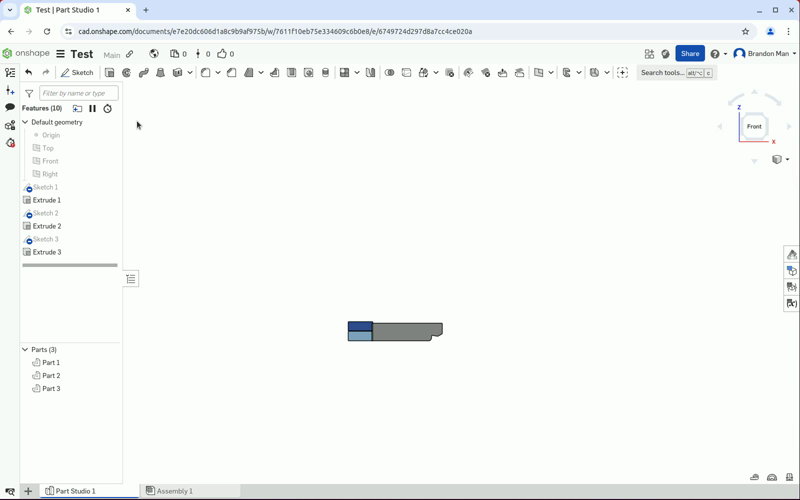
key(shift+h)
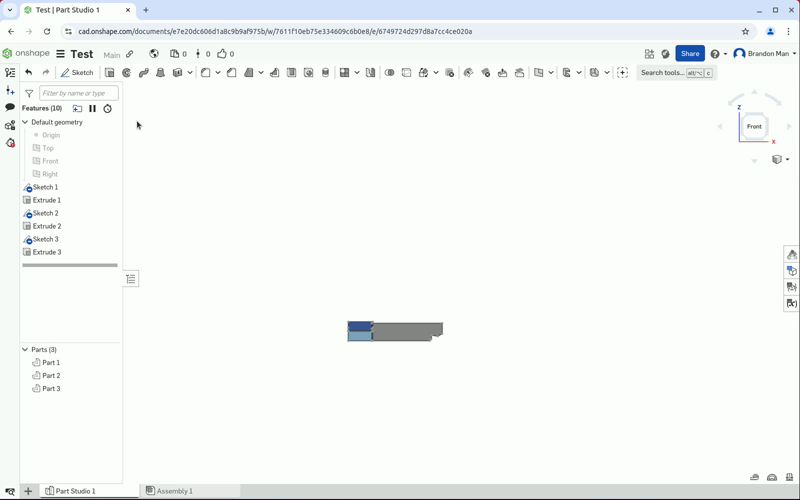
key(shift+h)
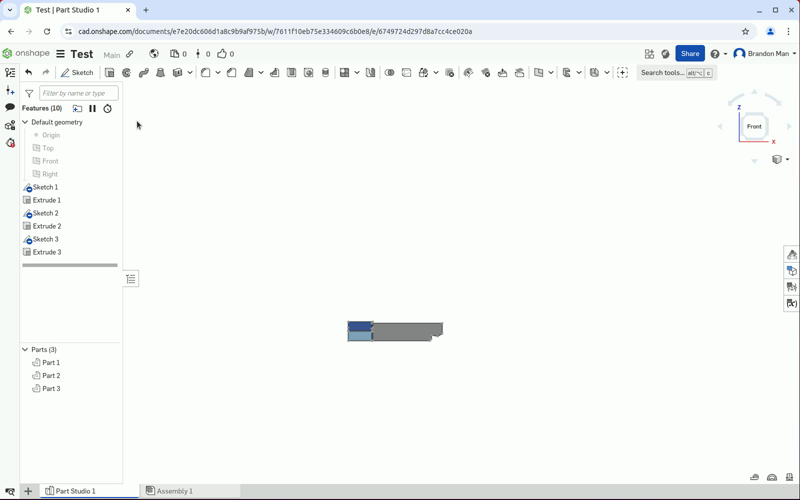
key(shift+7)
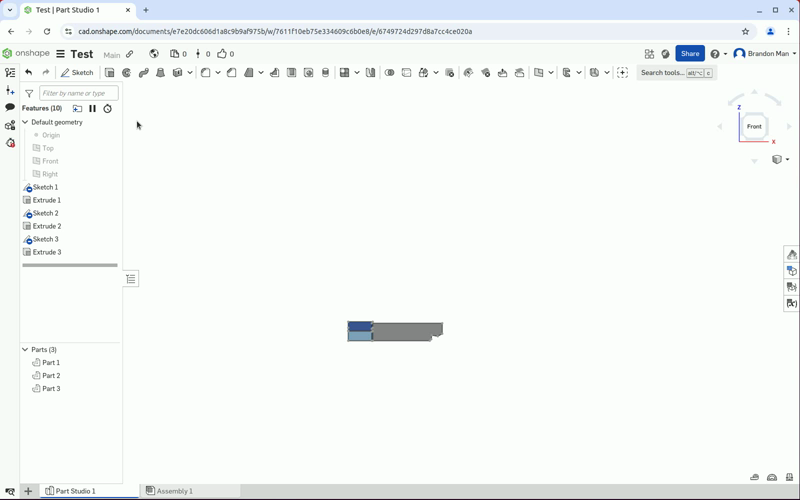
key(left, 2)
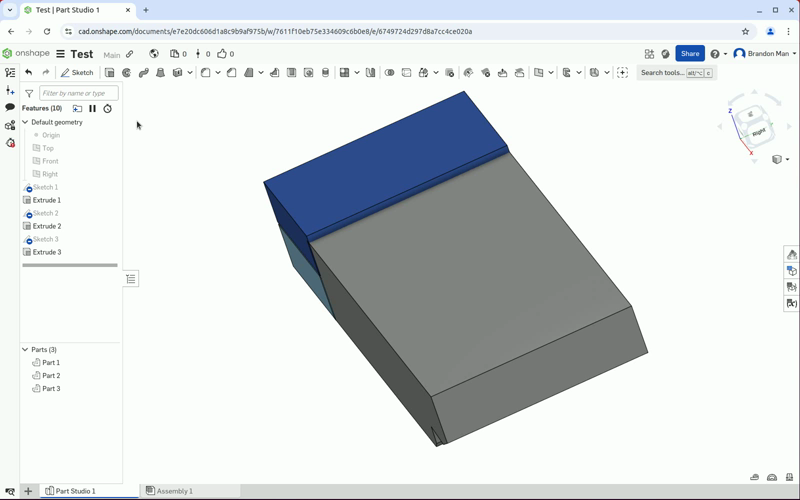
key(down, 2)
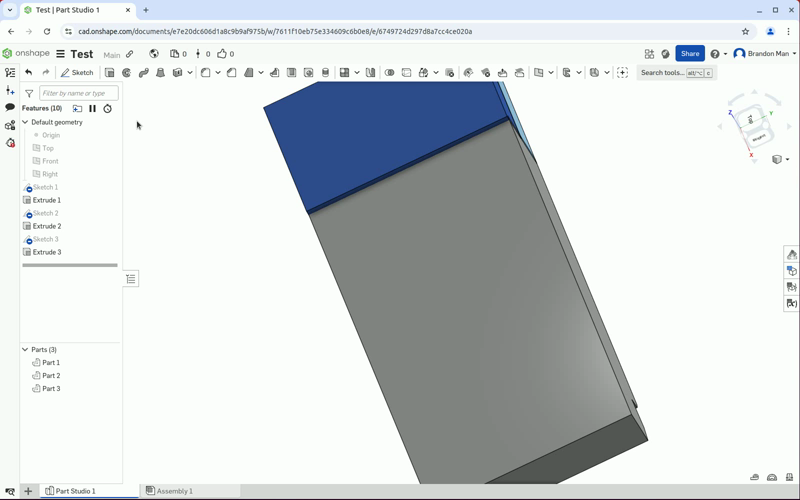
key(up, 2)
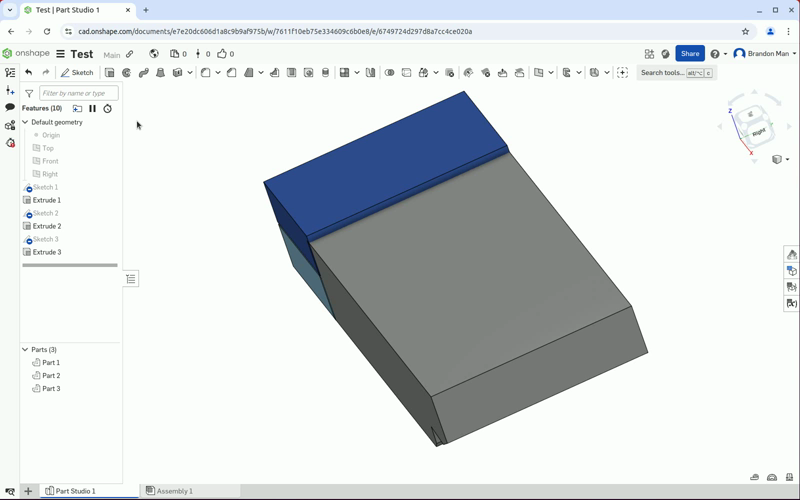
key(right, 2)
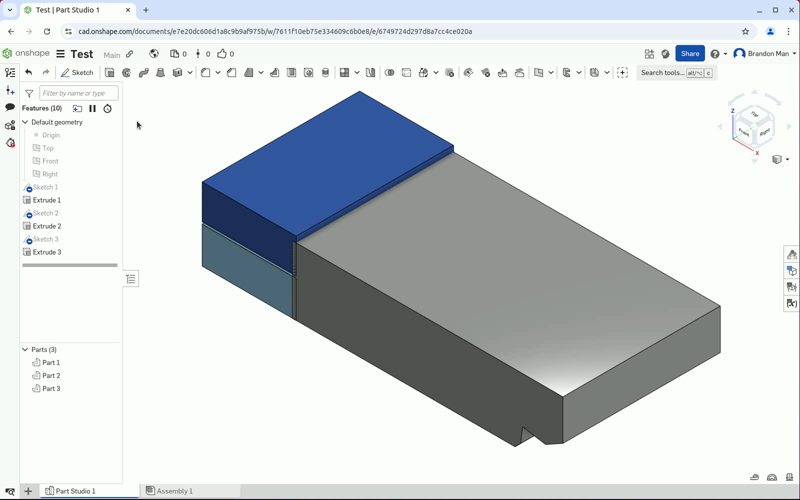
mouse_move(73, 189)
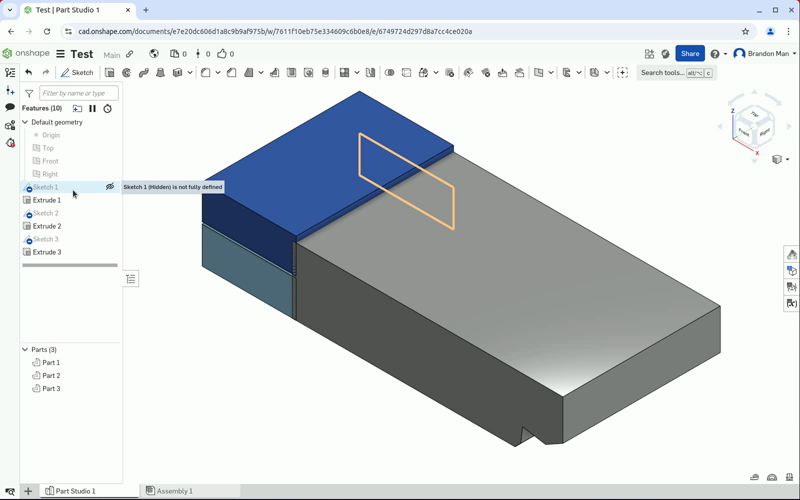
click(73, 189)